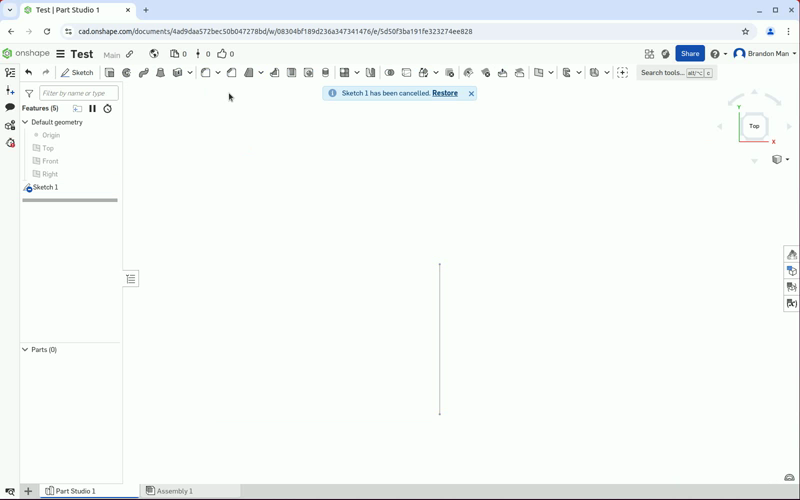
key(shift+h)
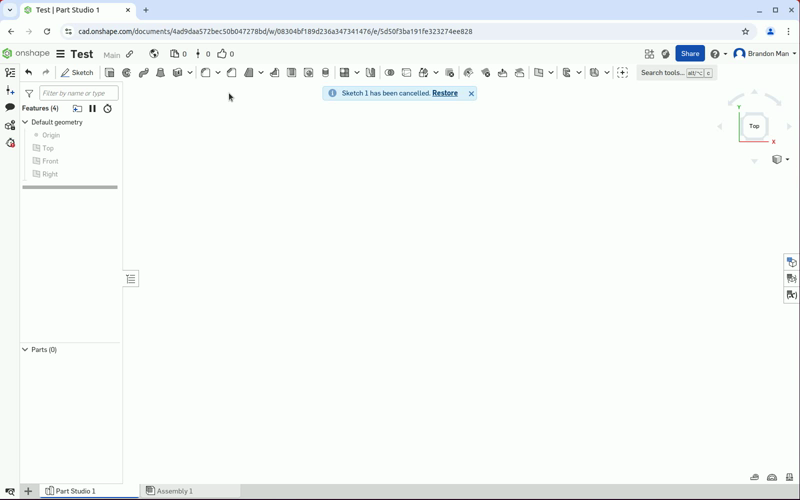
mouse_move(73, 352)
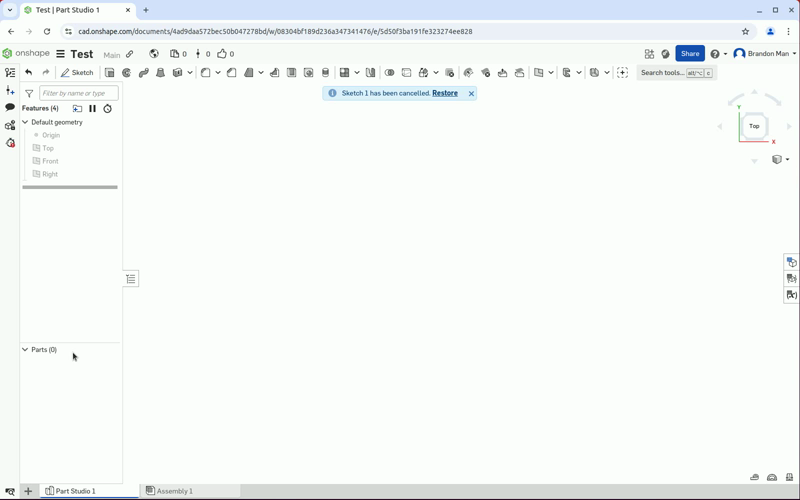
key(y)
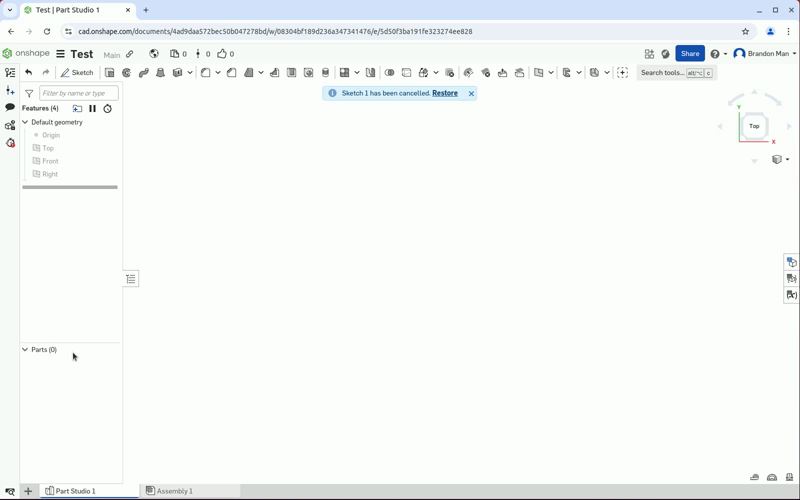
key(shift+p)
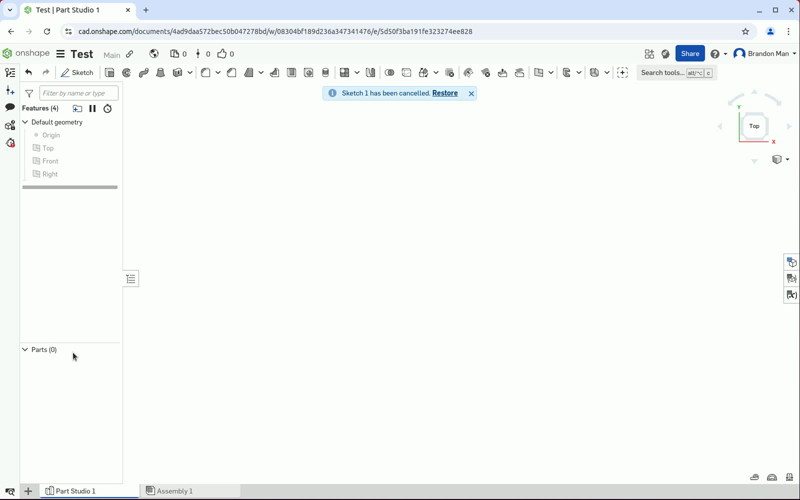
key(space)
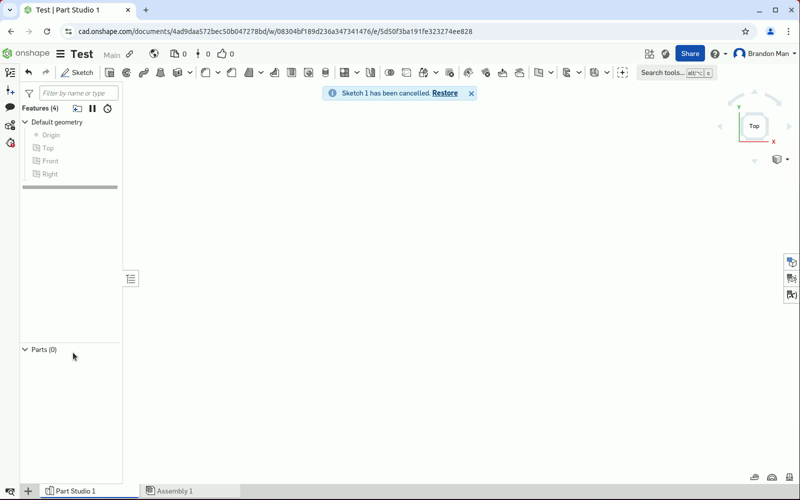
key_down(shift)
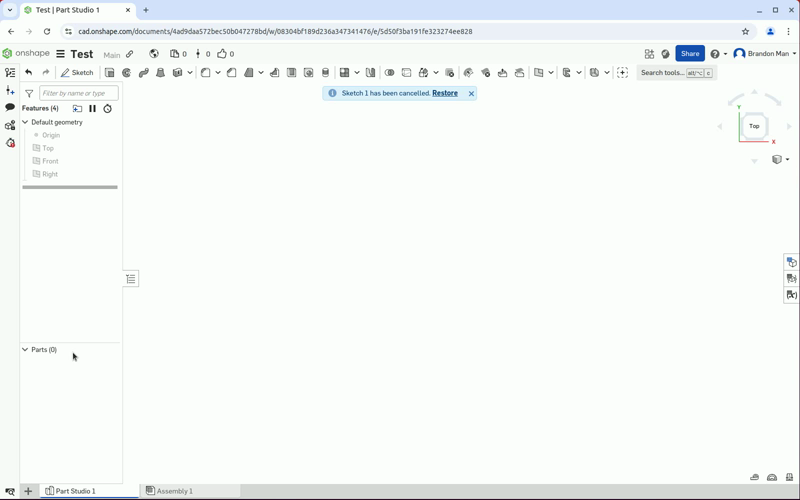
key(up)
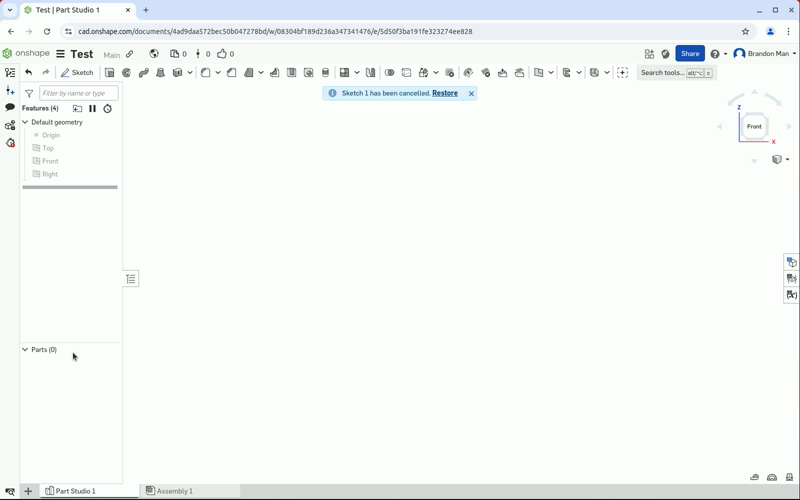
key_up(shift)
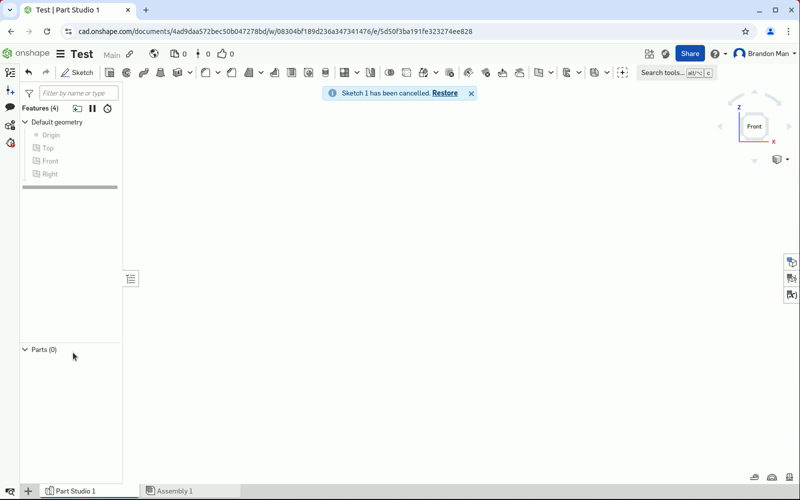
mouse_move(73, 352)
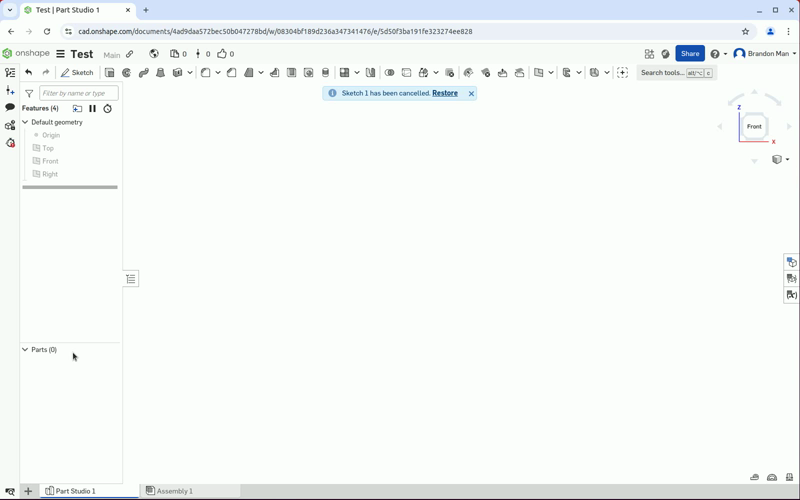
key(shift+y)
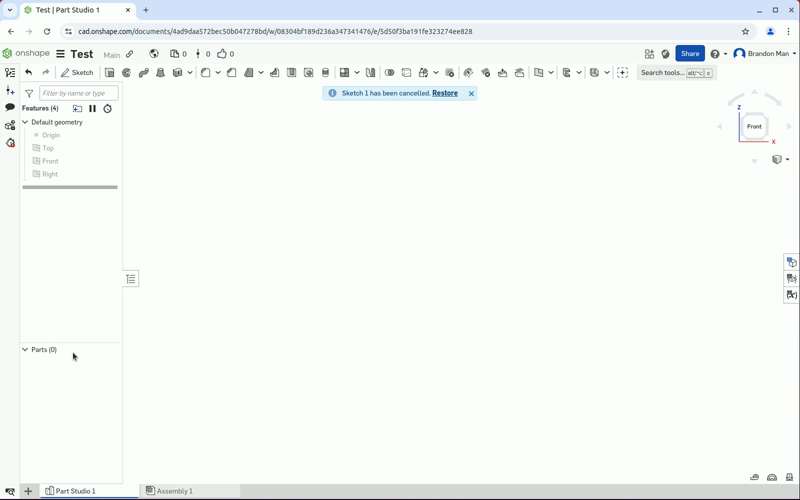
key(shift+s)
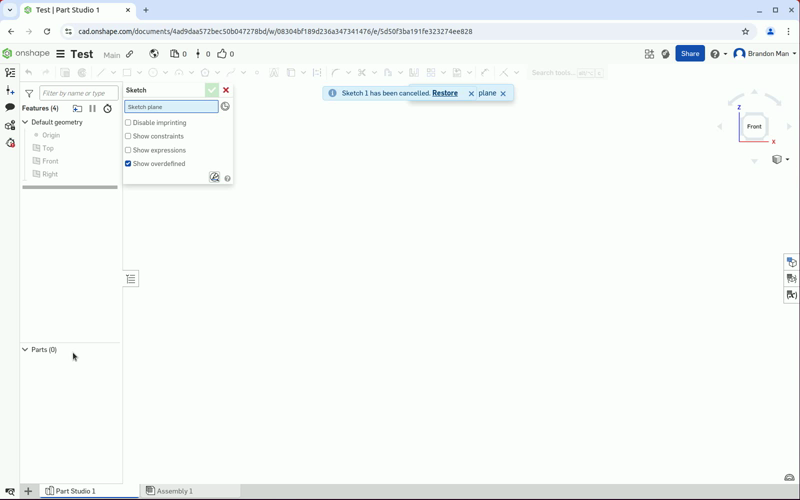
mouse_move(73, 163)
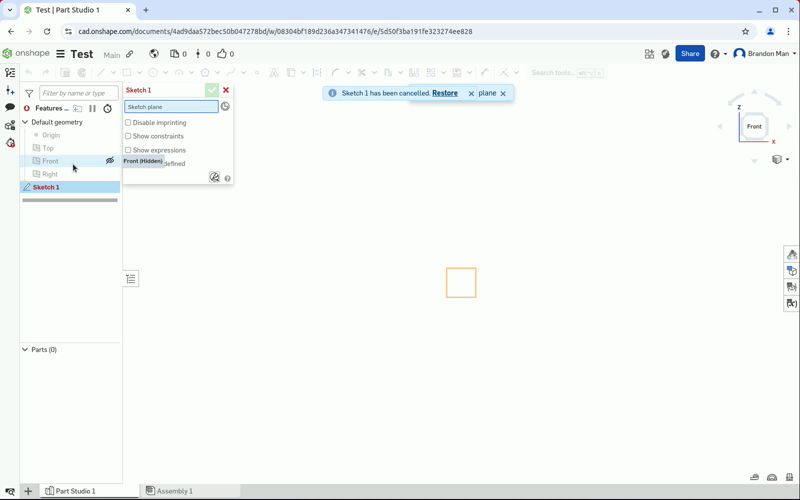
click(73, 163)
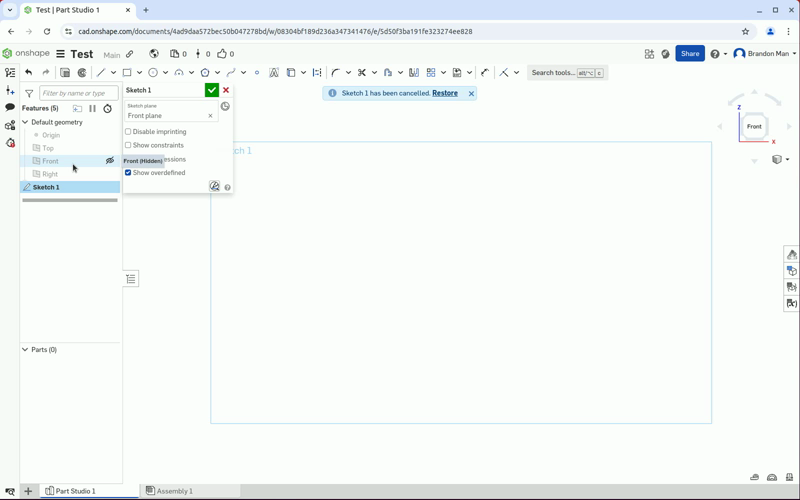
mouse_move(73, 352)
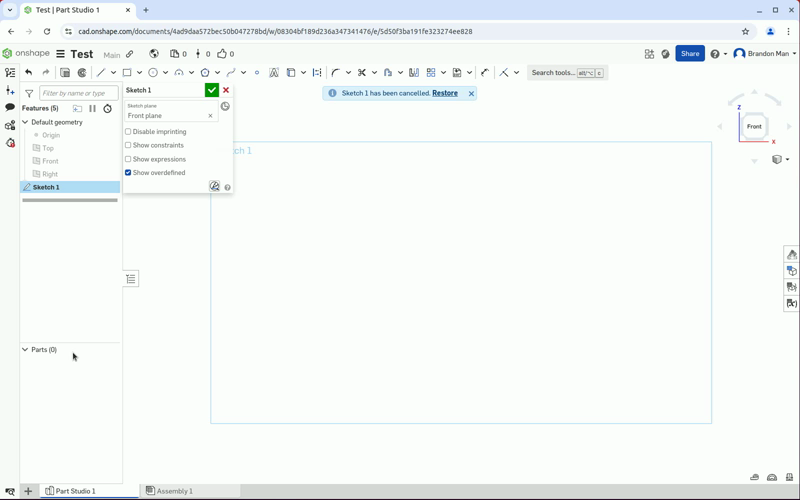
key(y)
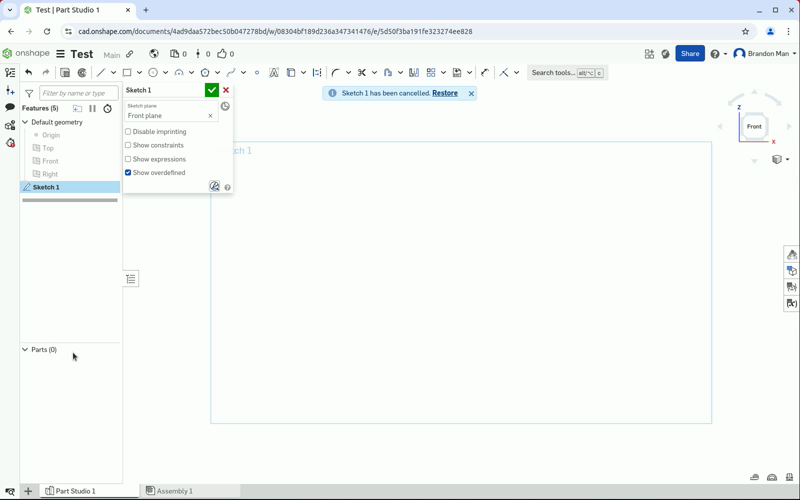
key(l)
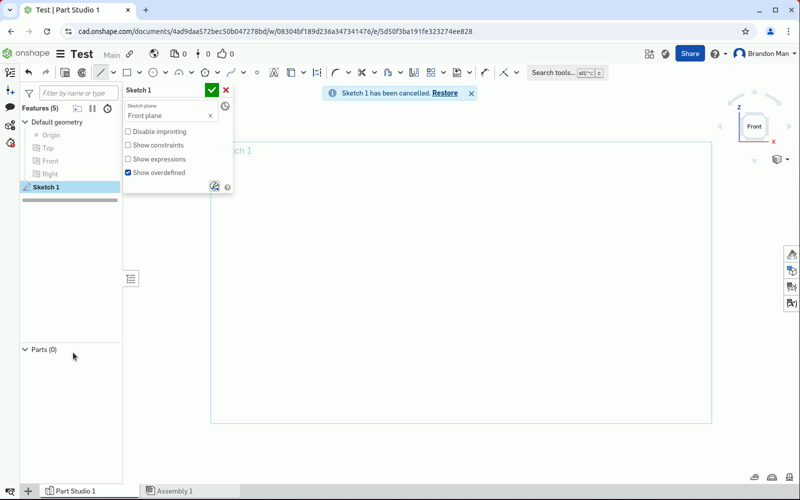
key_down(shift)
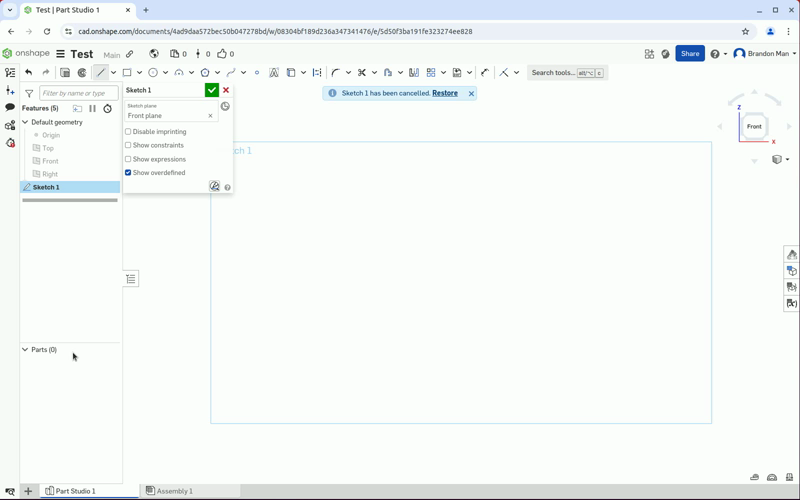
mouse_move(404, 306)
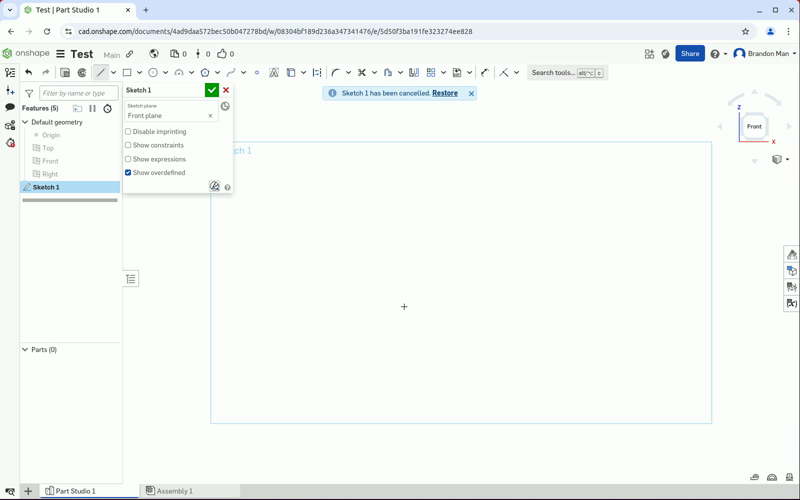
click(404, 306)
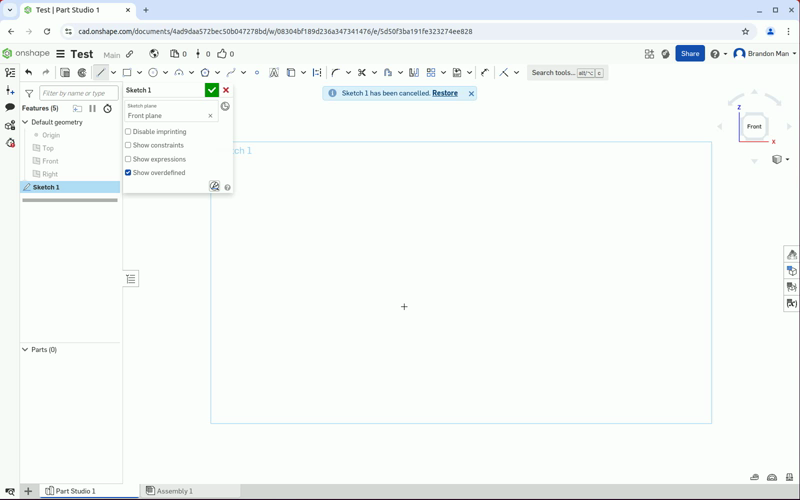
key_up(shift)
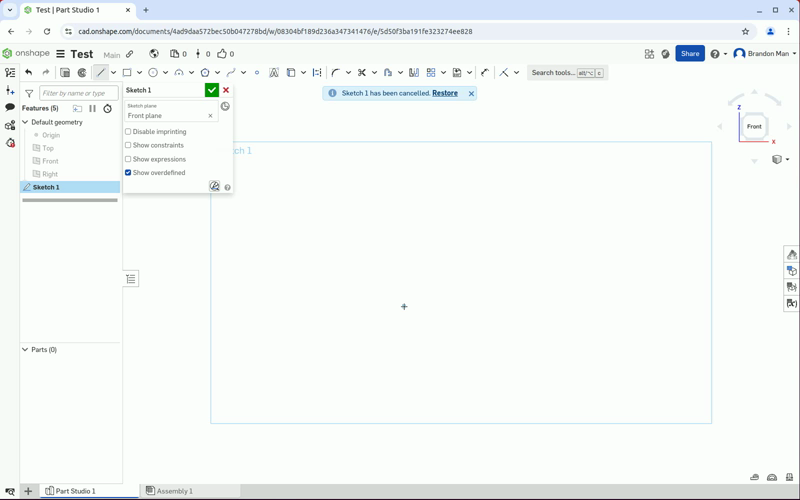
key_down(shift)
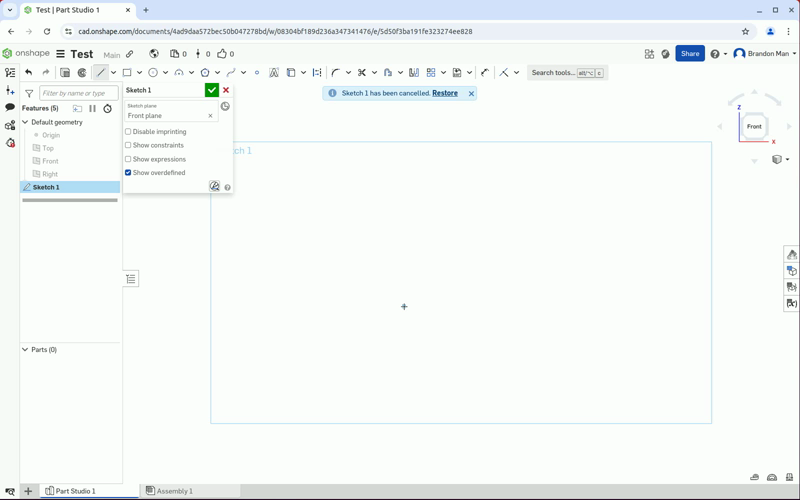
mouse_move(434, 306)
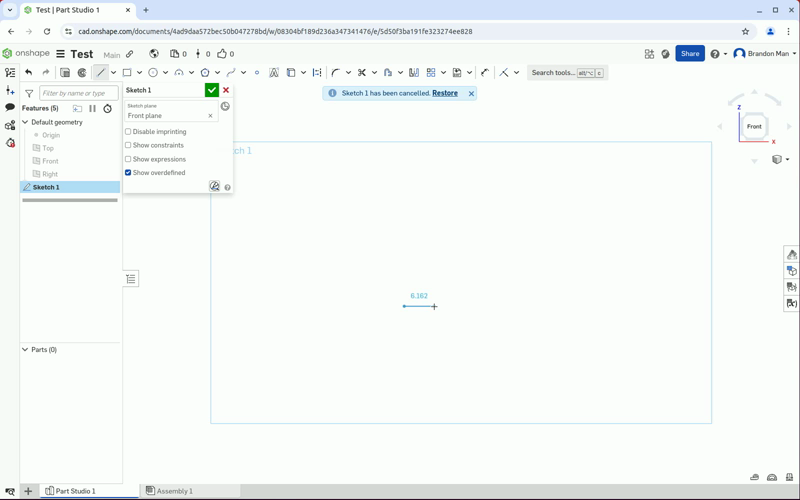
mouse_move(437, 339)
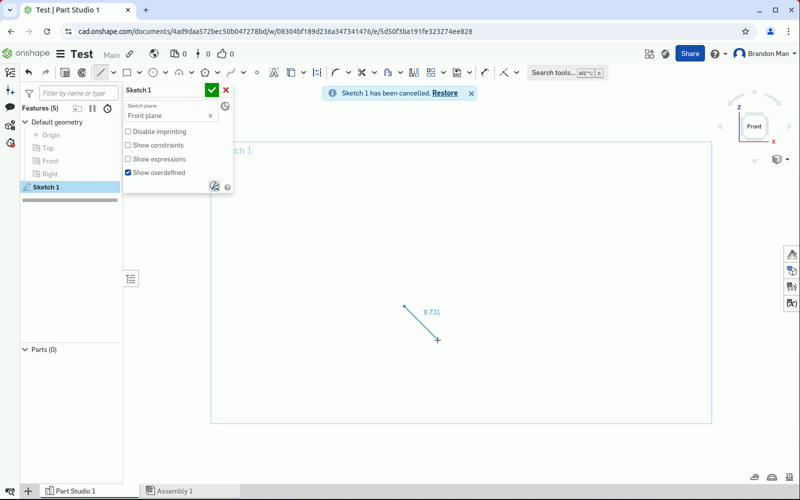
click(437, 339)
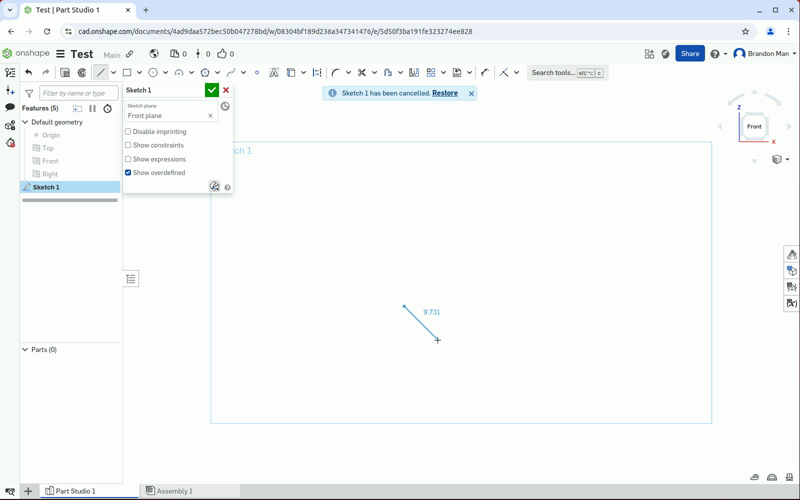
key_up(shift)
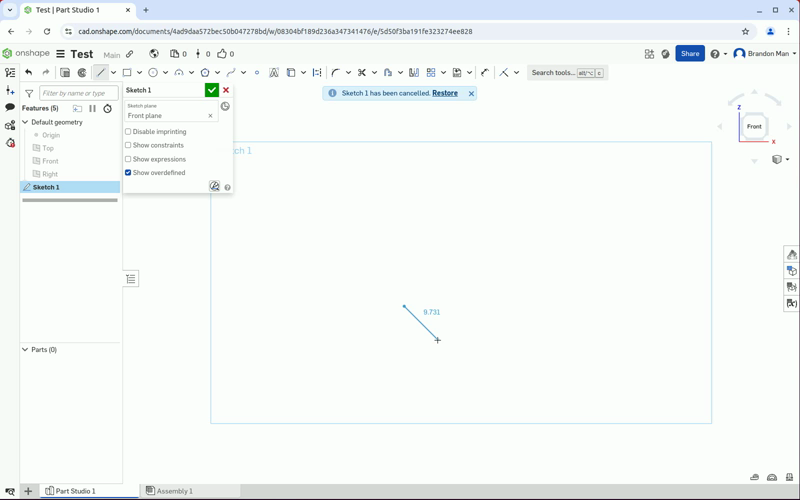
key_down(shift)
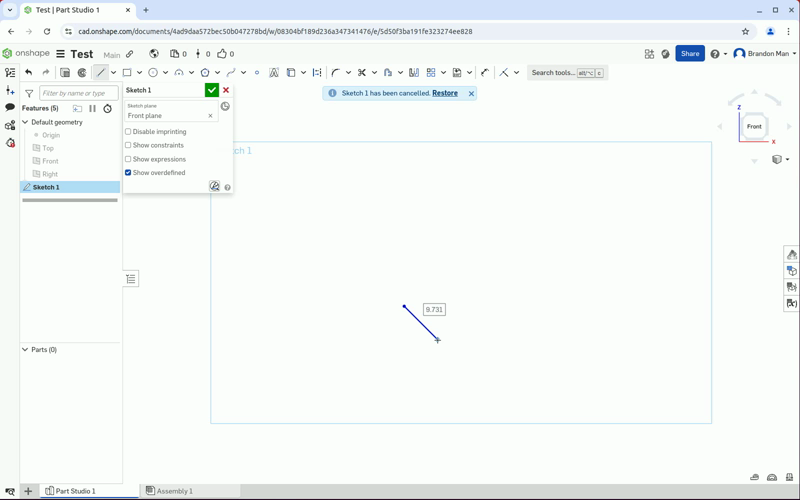
mouse_move(467, 339)
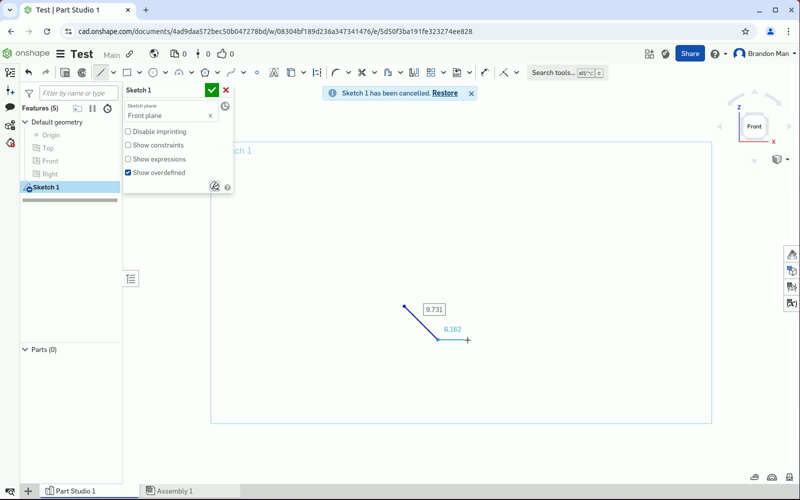
mouse_move(483, 339)
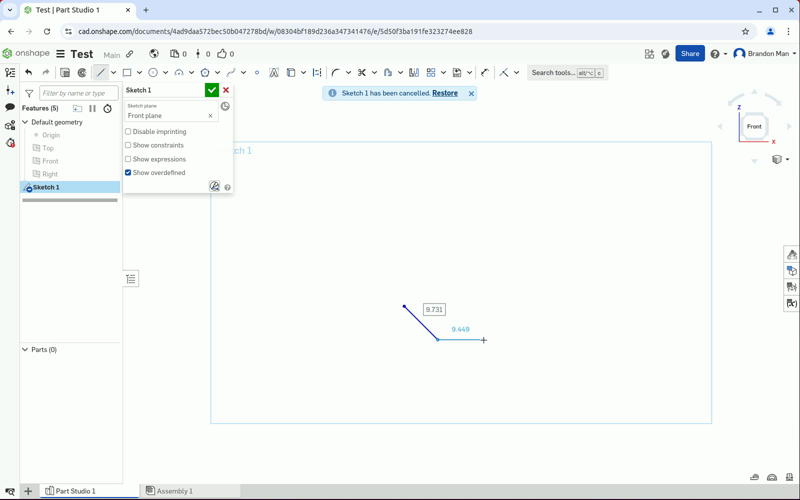
click(483, 339)
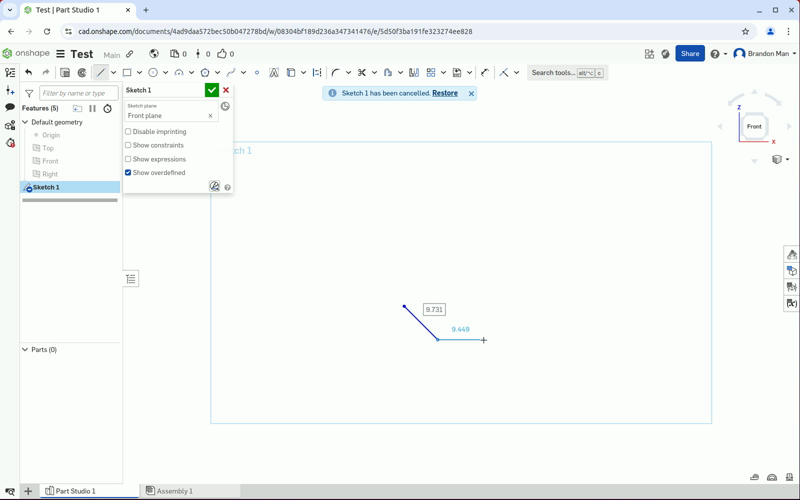
key_up(shift)
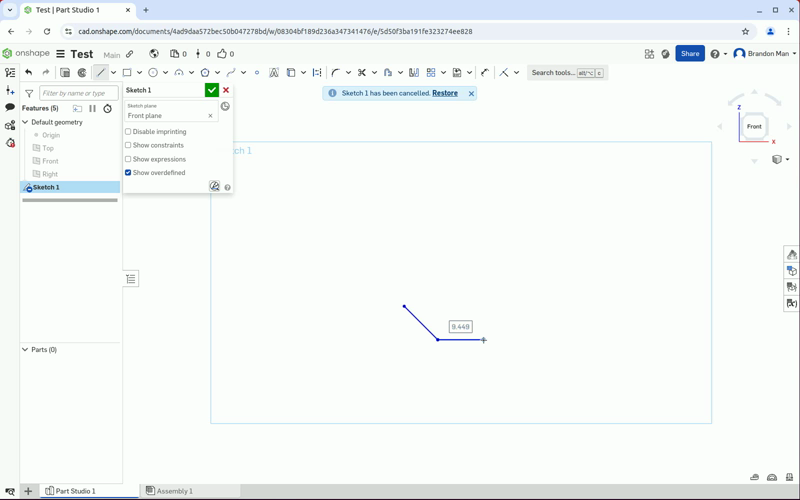
key_down(shift)
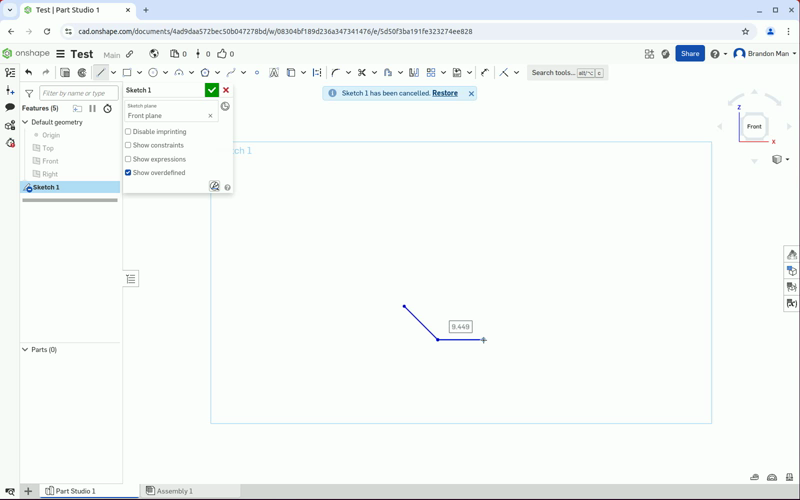
mouse_move(513, 339)
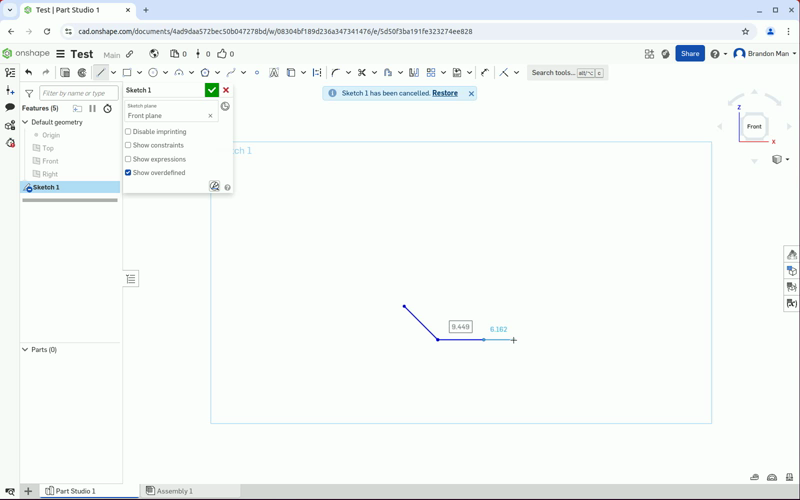
mouse_move(516, 306)
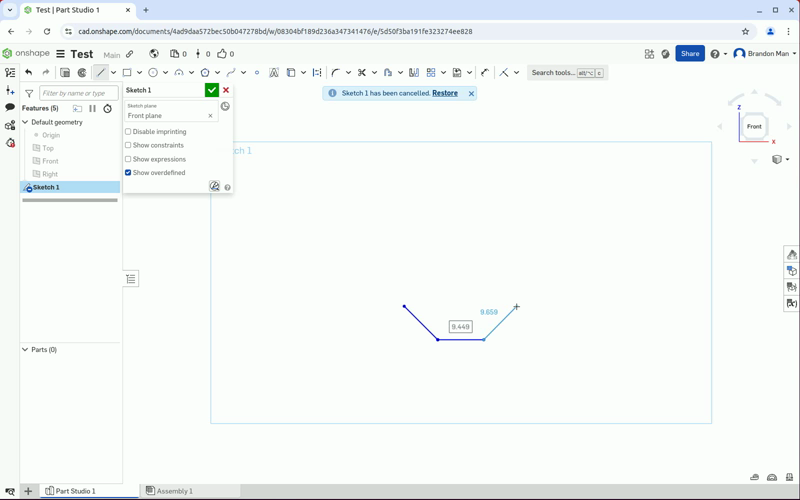
click(516, 306)
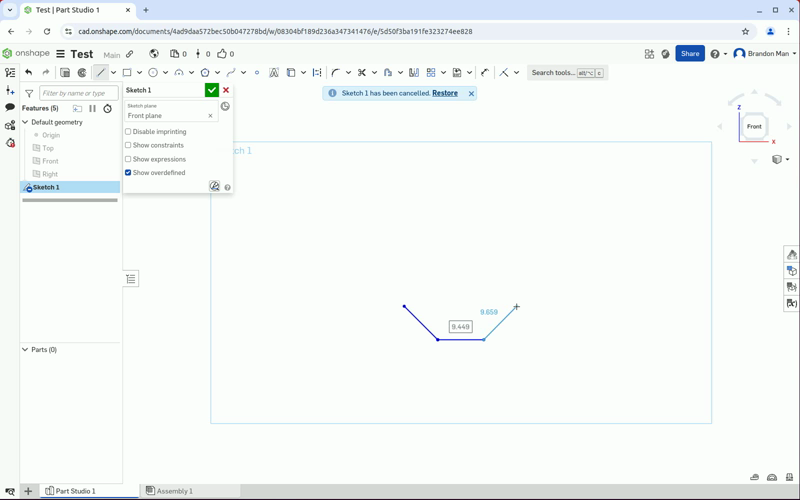
key_up(shift)
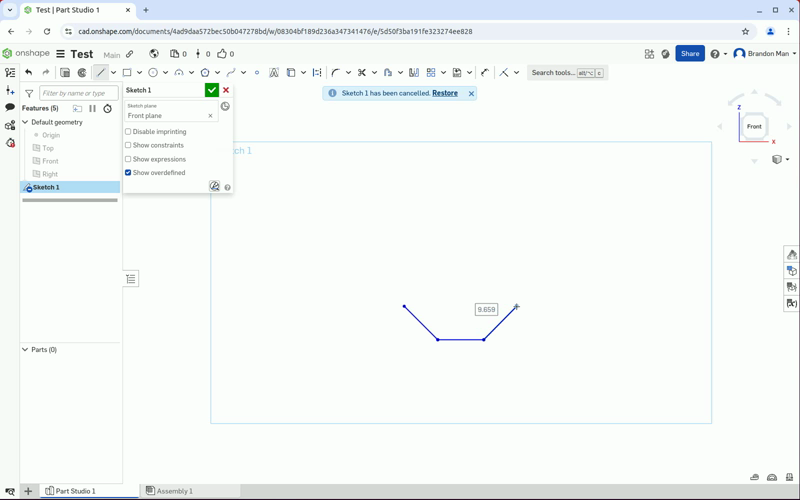
key_down(shift)
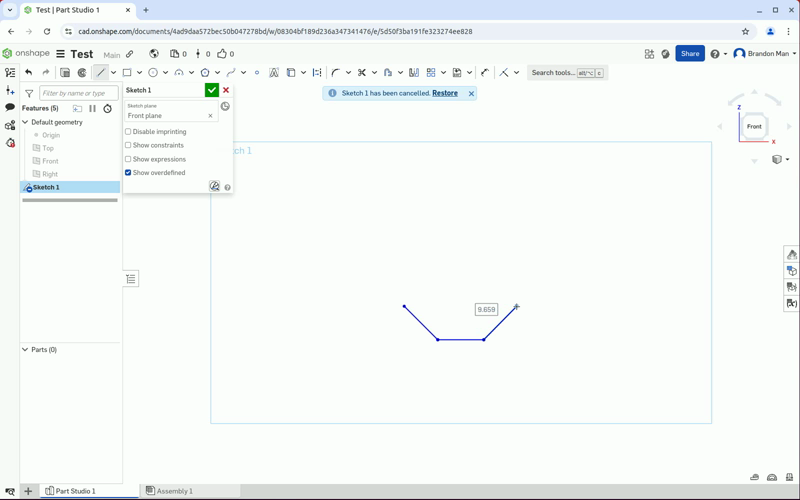
mouse_move(546, 306)
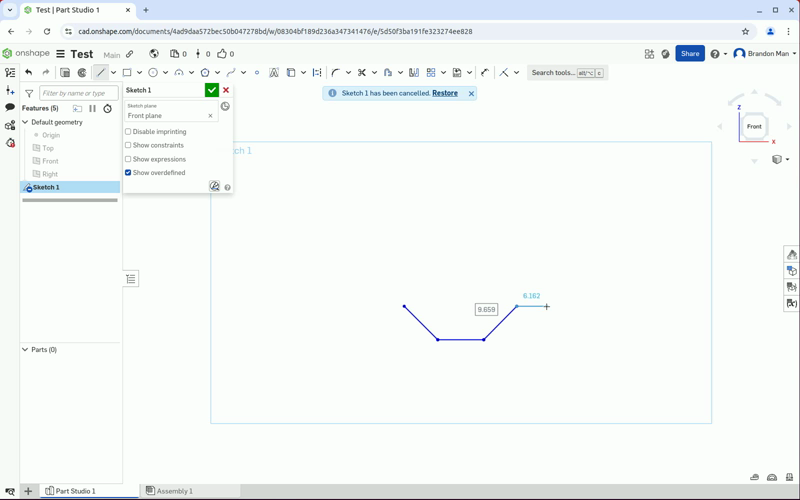
mouse_move(516, 260)
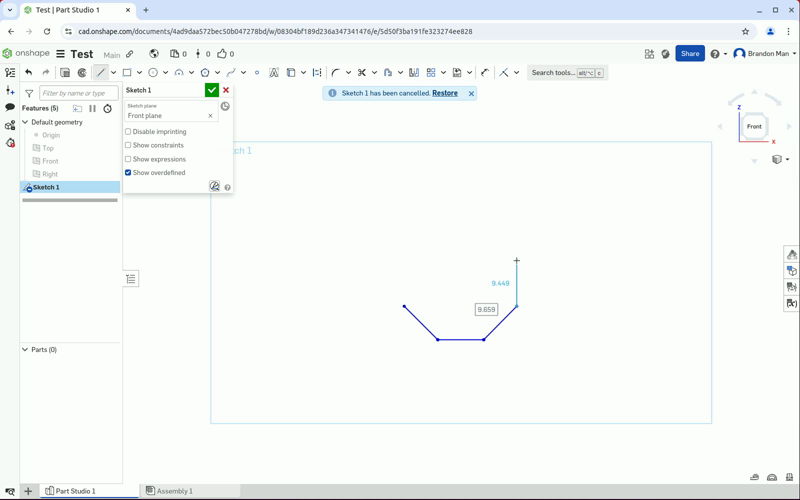
click(516, 260)
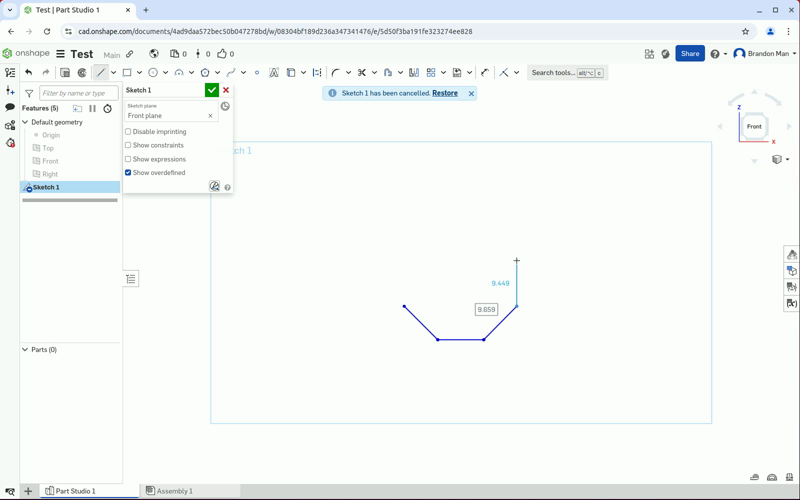
key_up(shift)
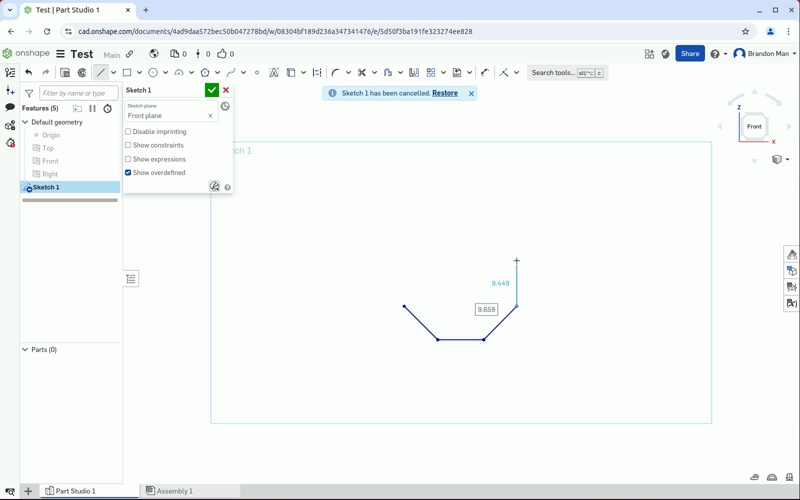
key_down(shift)
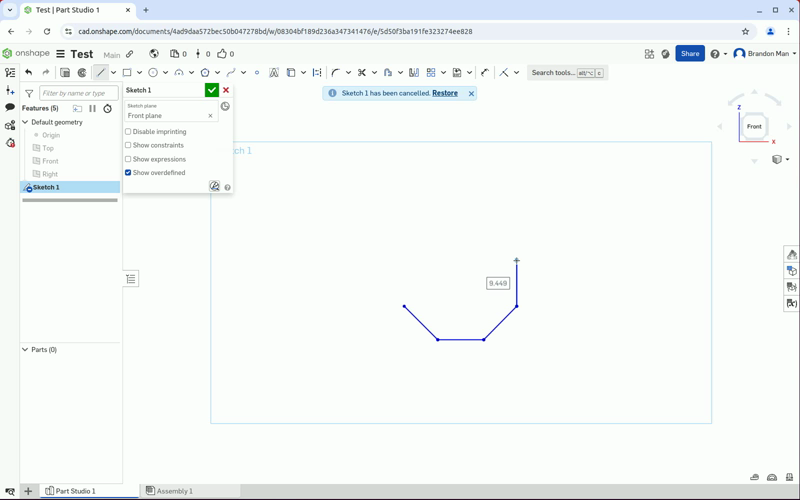
mouse_move(546, 260)
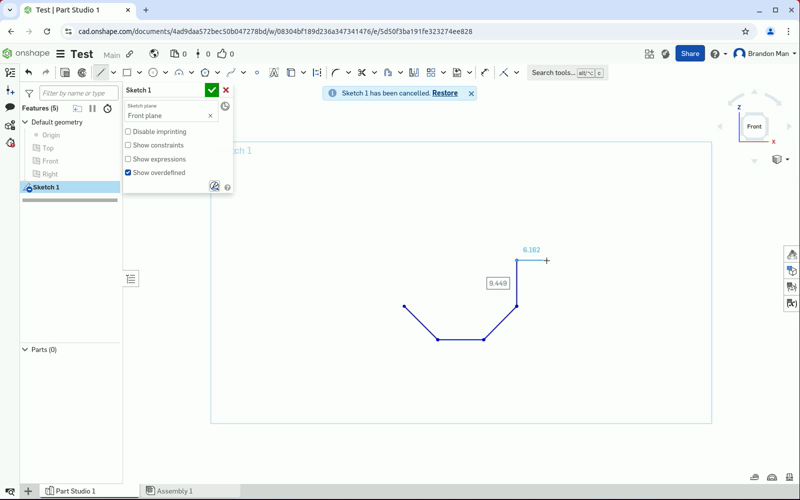
mouse_move(483, 227)
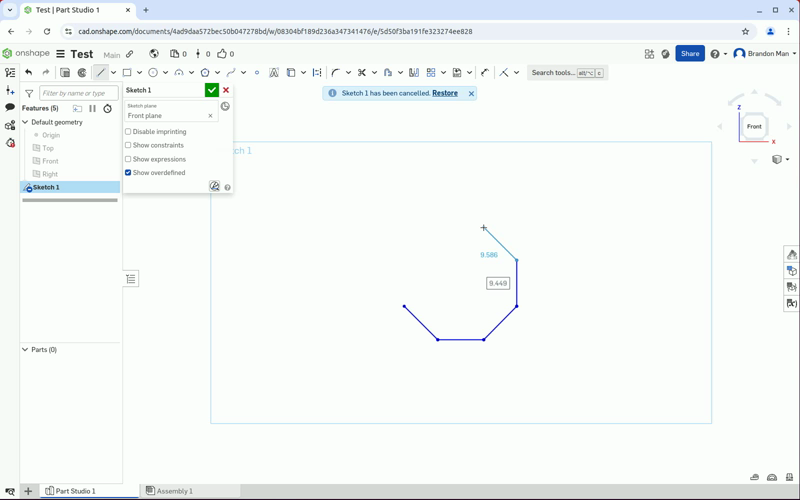
click(483, 227)
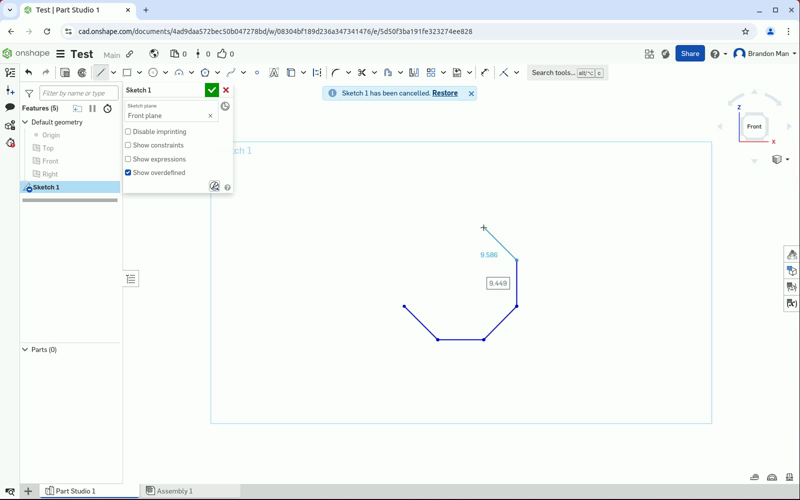
key_up(shift)
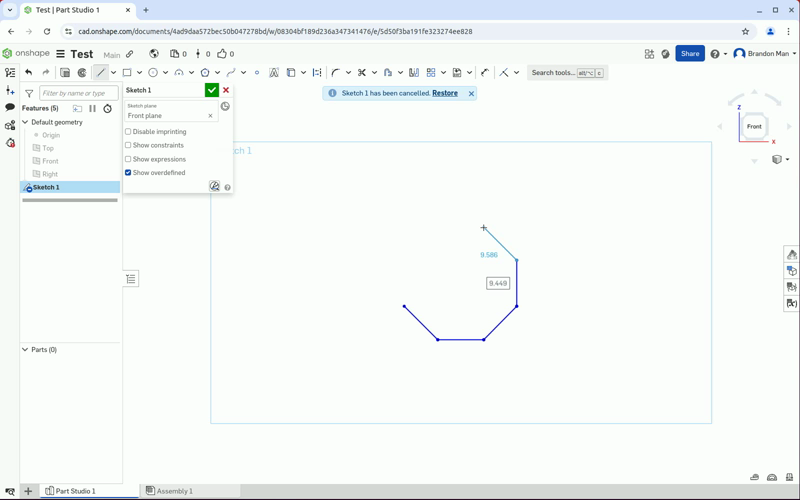
key_down(shift)
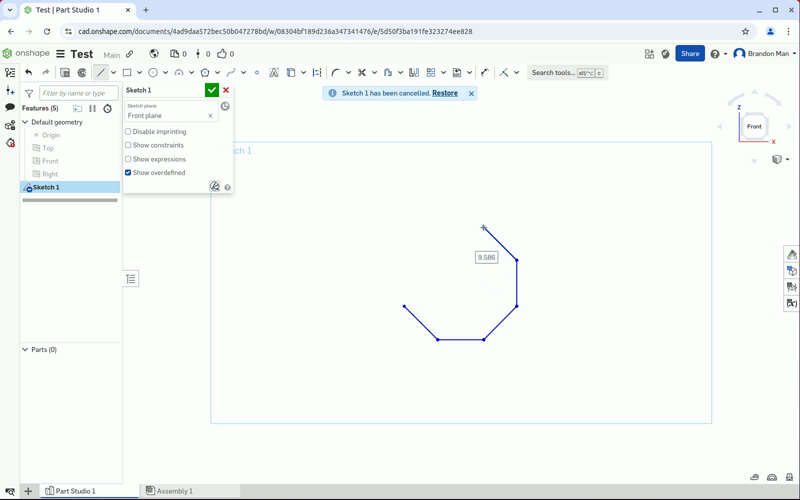
mouse_move(513, 227)
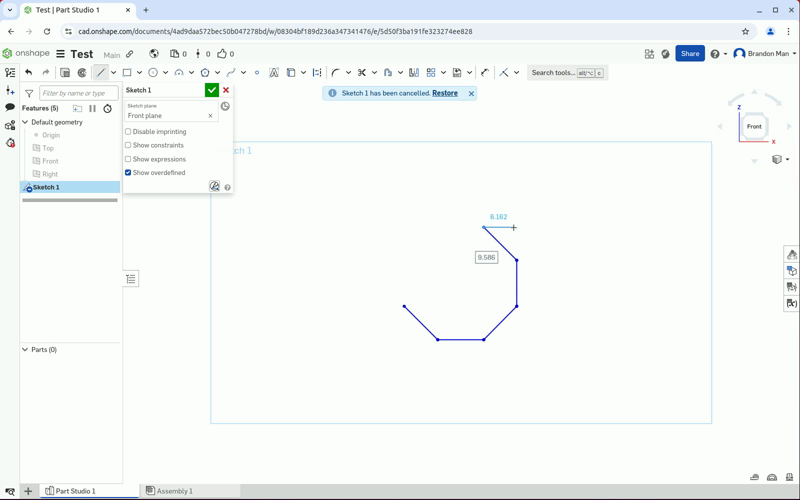
mouse_move(437, 227)
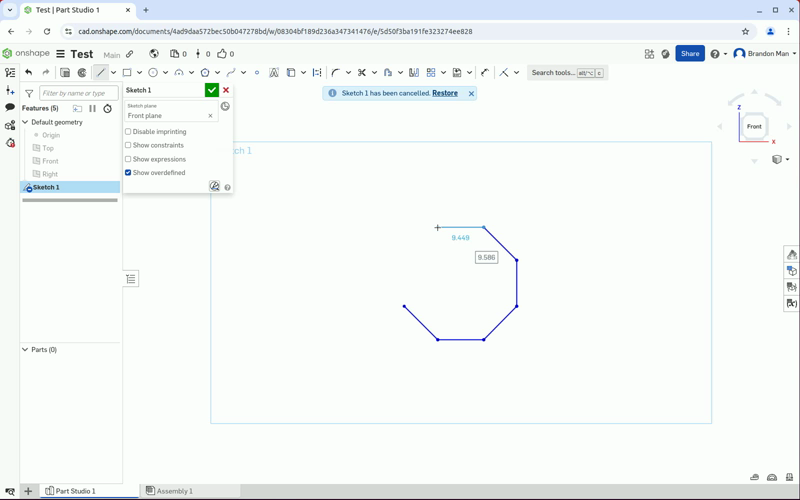
click(437, 227)
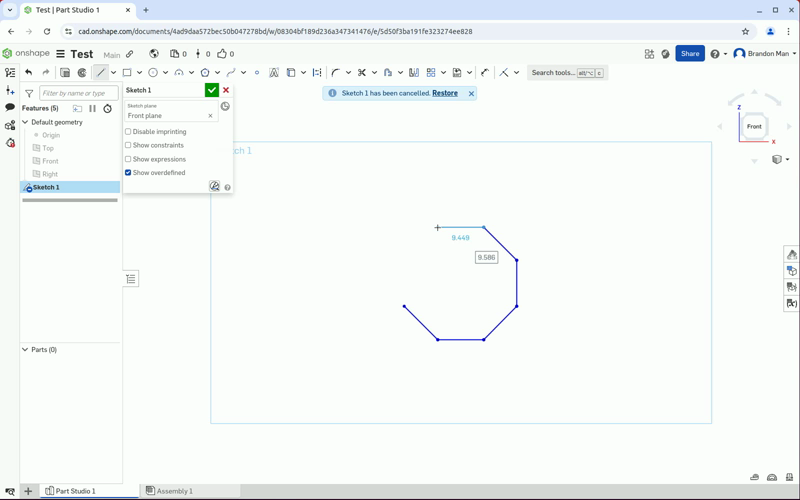
key_up(shift)
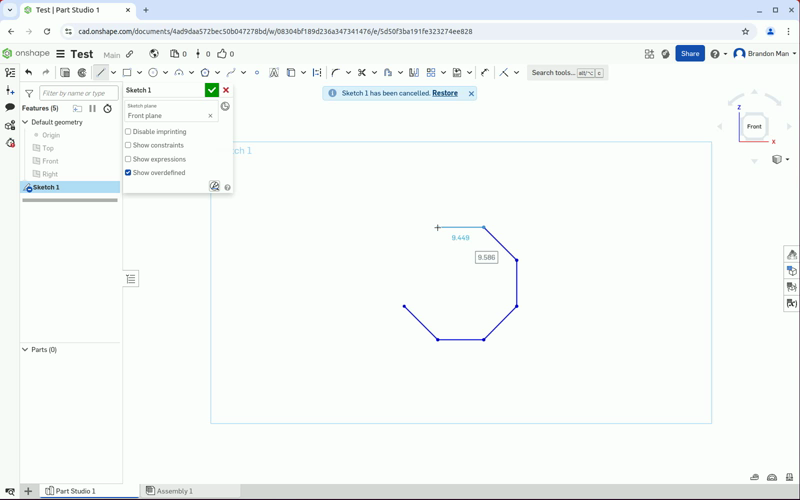
key_down(shift)
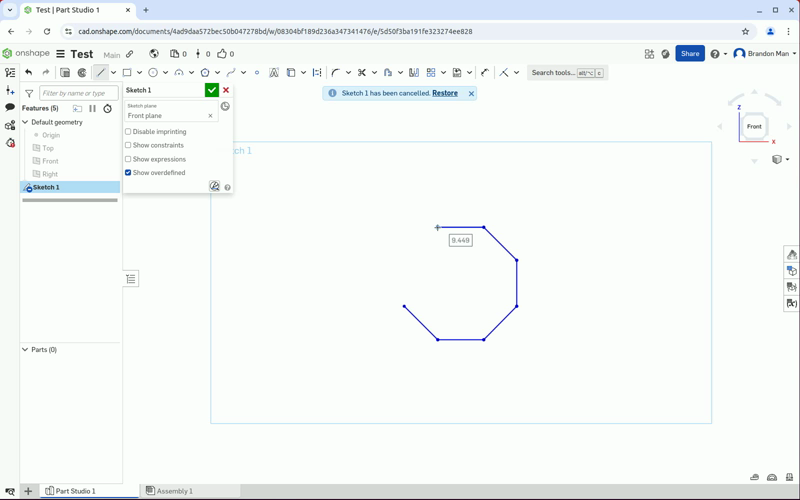
mouse_move(467, 227)
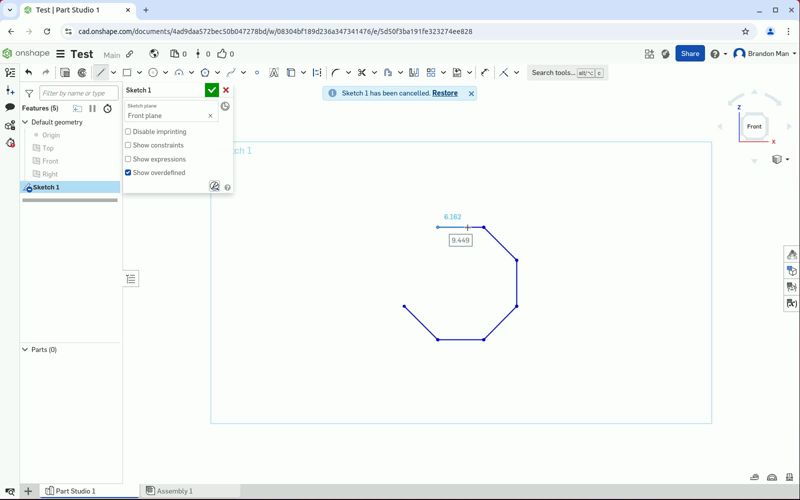
mouse_move(404, 260)
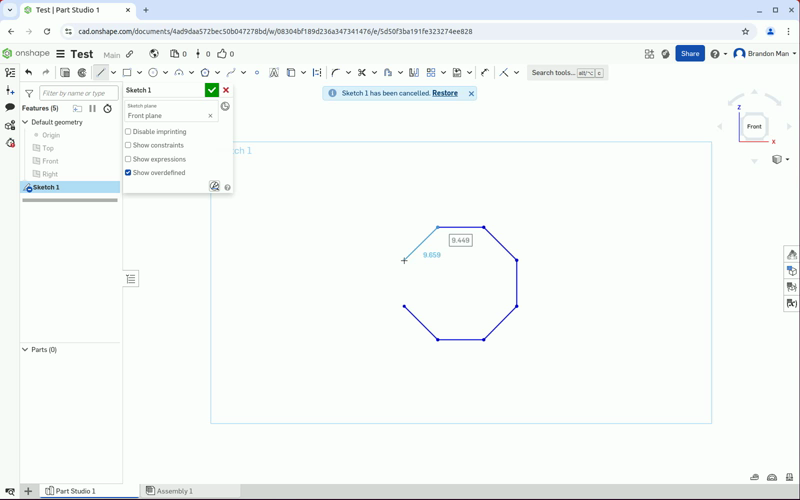
click(404, 260)
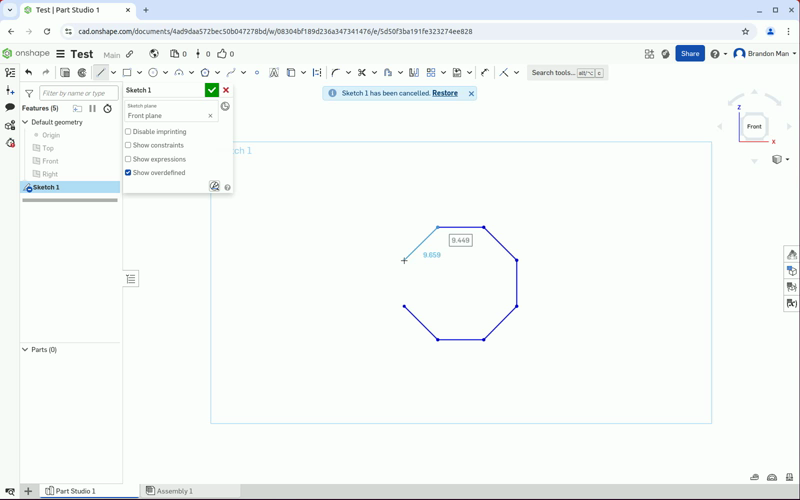
key_up(shift)
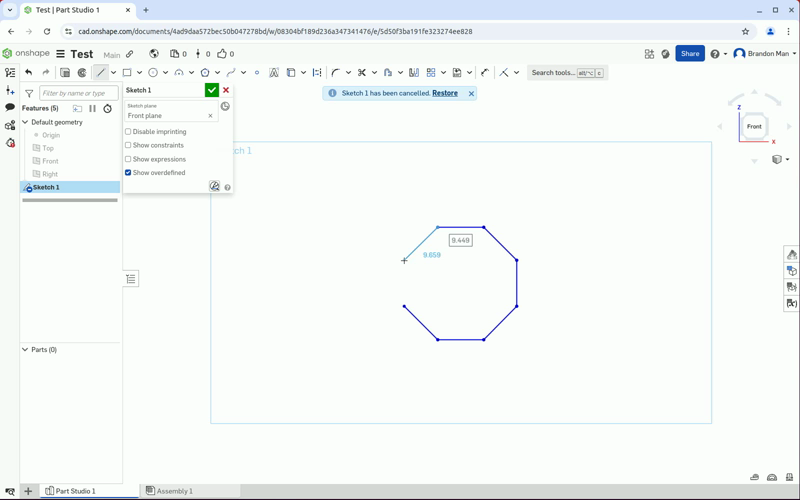
mouse_move(434, 260)
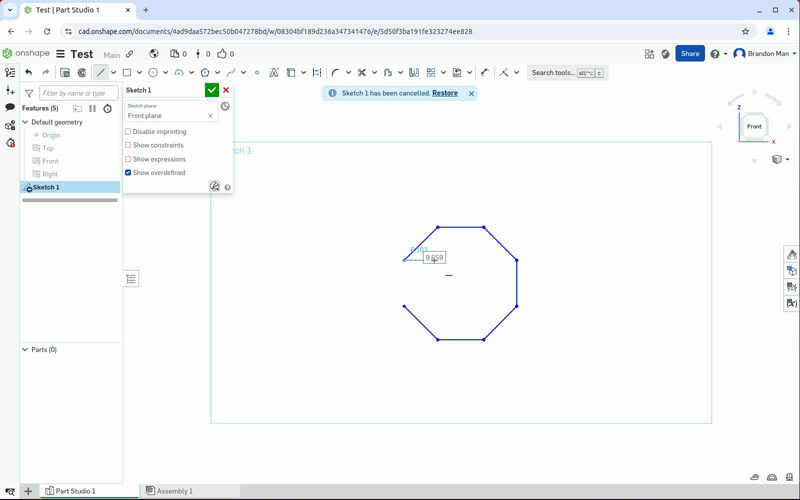
key_down(shift)
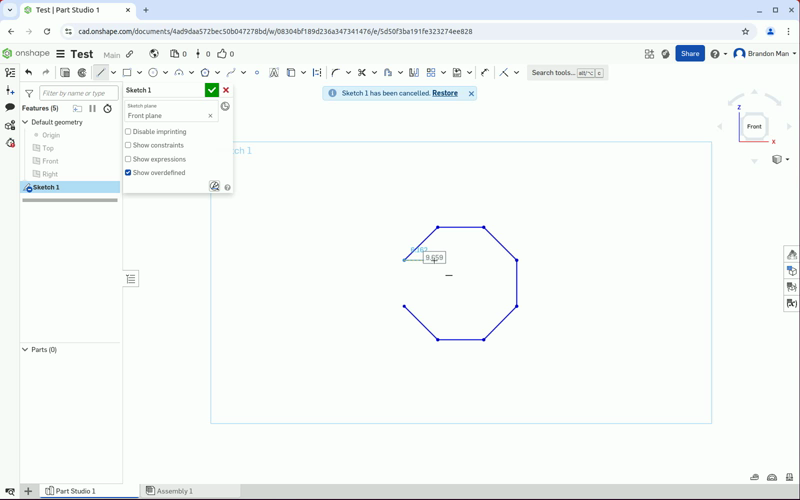
mouse_move(404, 306)
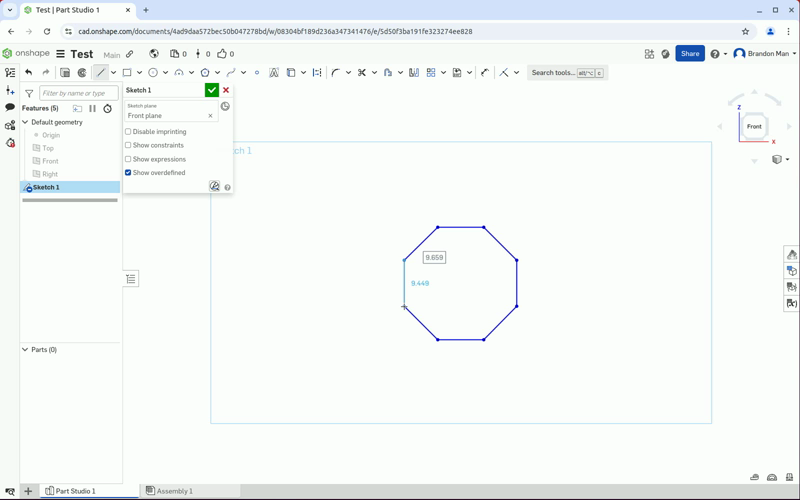
key_up(shift)
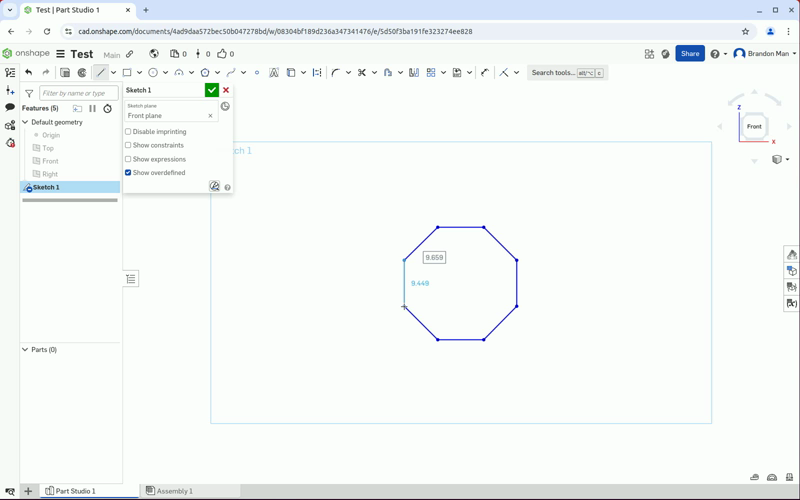
click(404, 306)
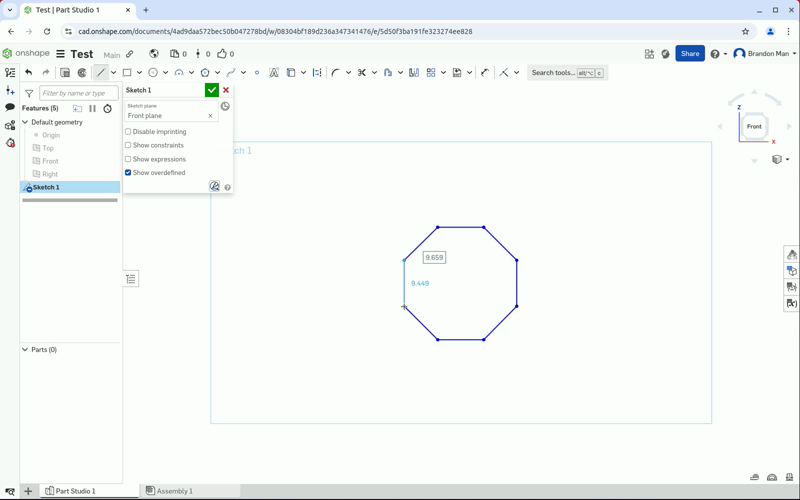
key(esc)
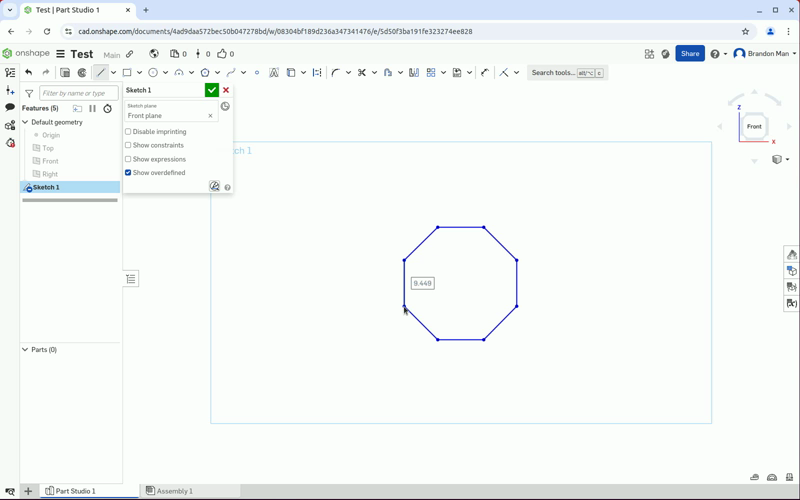
mouse_move(451, 263)
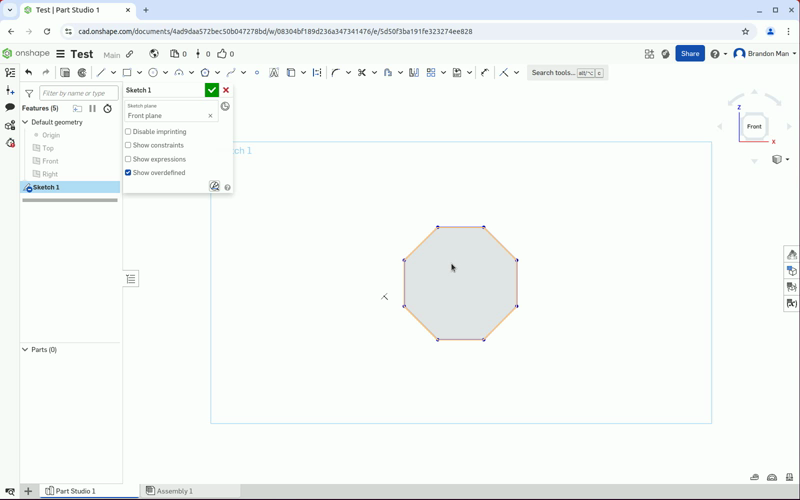
click(451, 263)
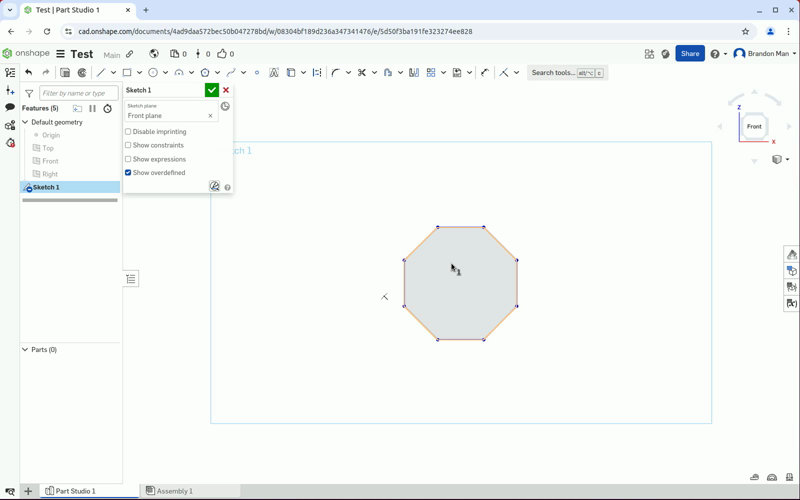
mouse_move(73, 352)
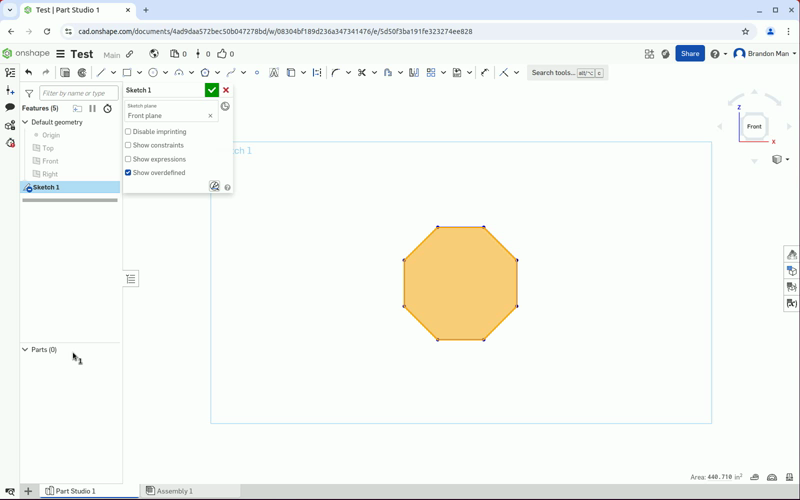
key(shift+y)
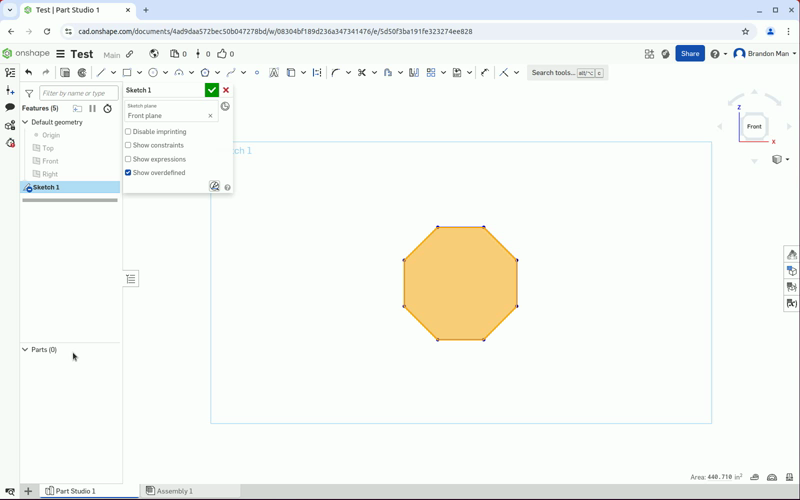
key(shift+e)
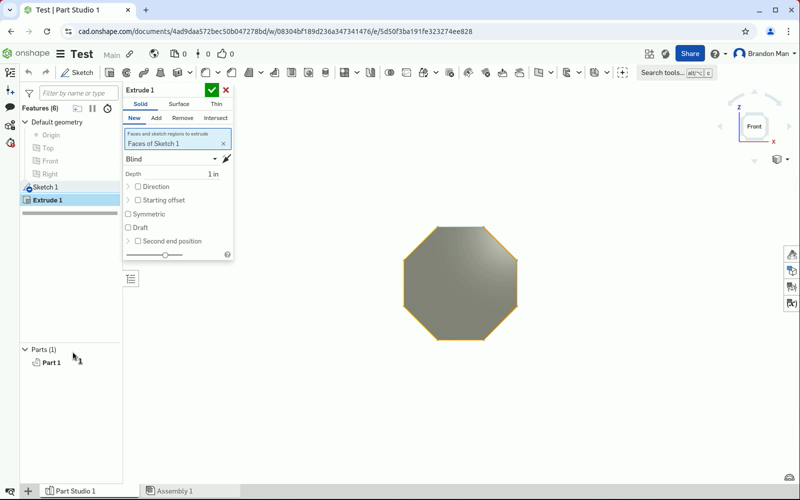
mouse_move(143, 106)
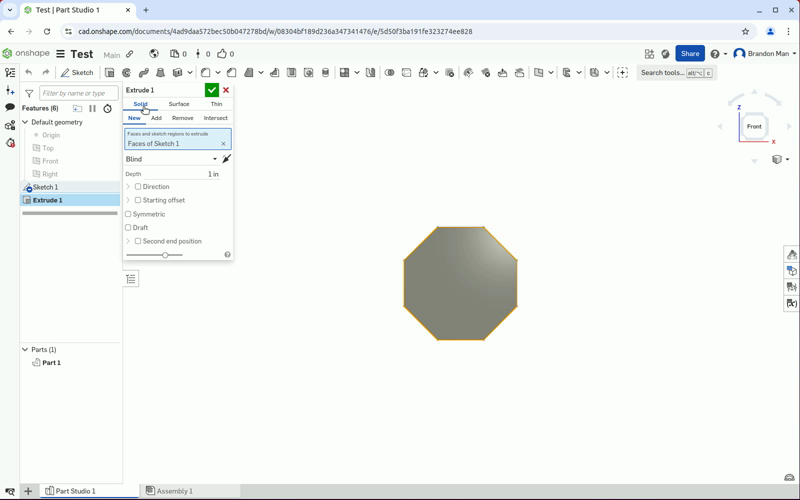
click(143, 106)
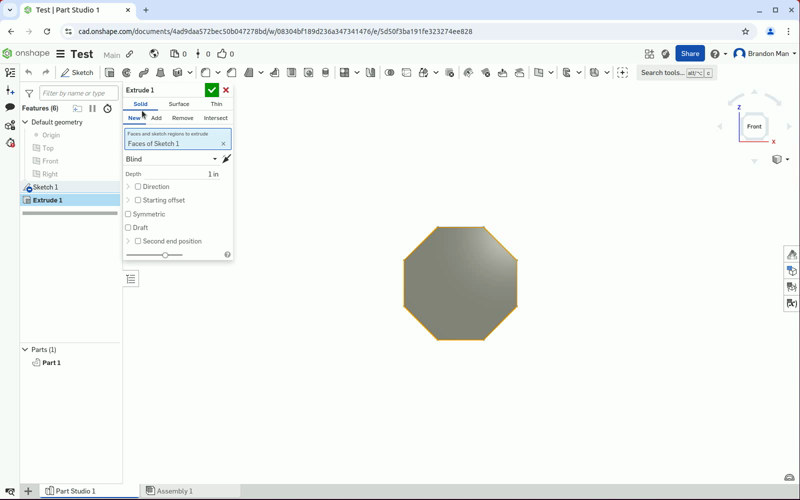
mouse_move(137, 120)
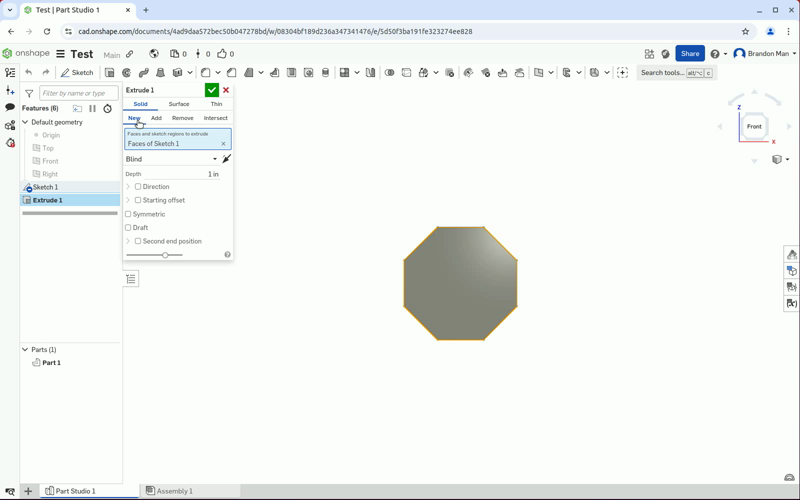
click(137, 120)
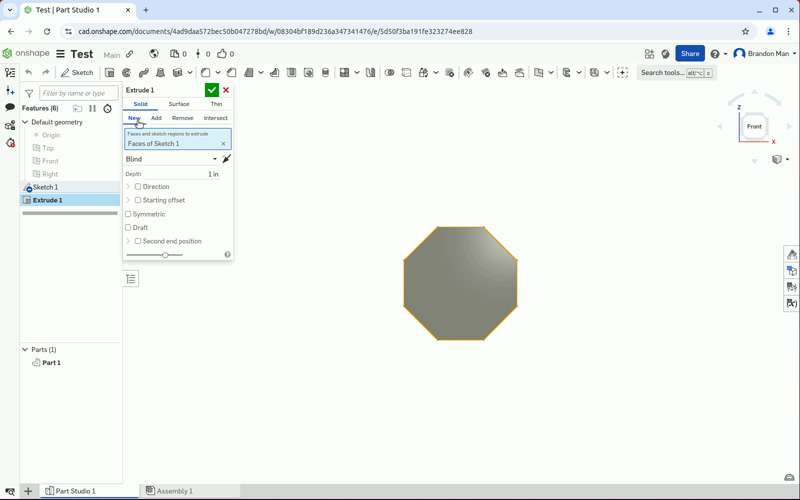
key(tab, 4)
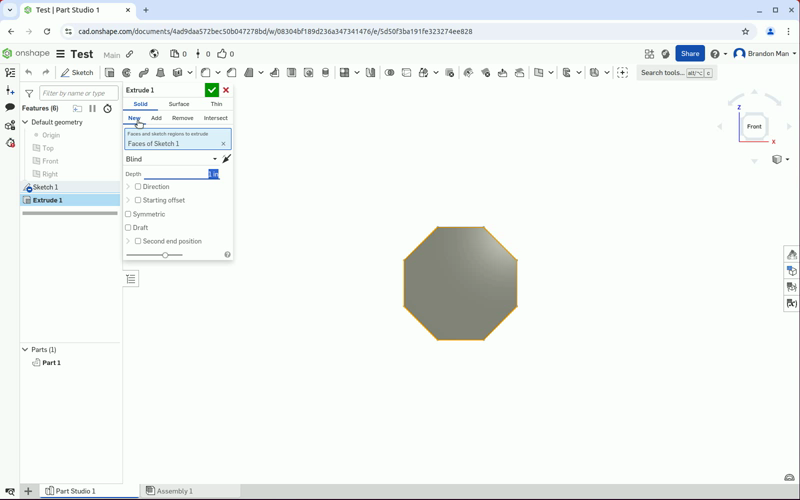
text(23.108)
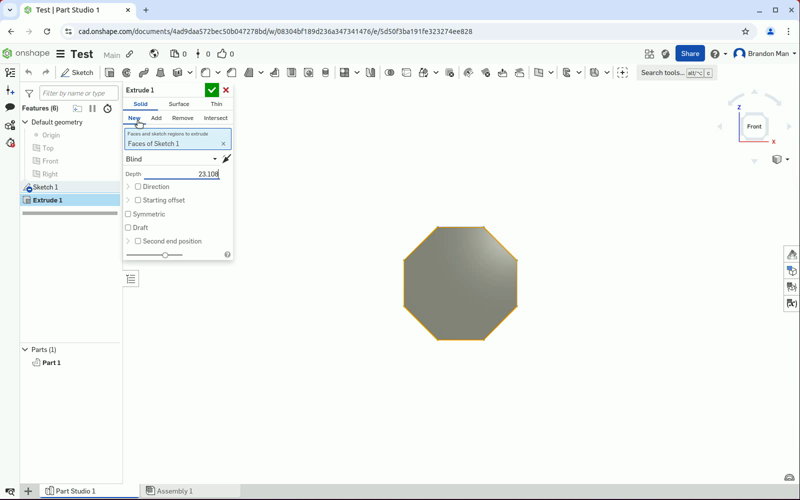
key(enter)
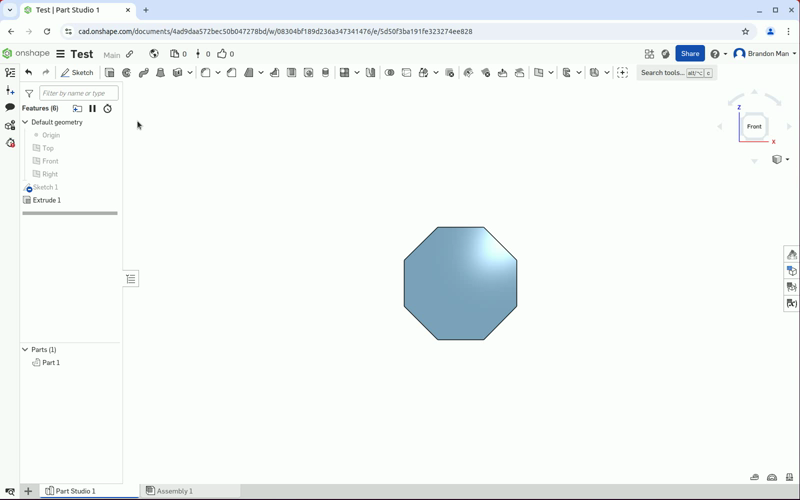
key(shift+h)
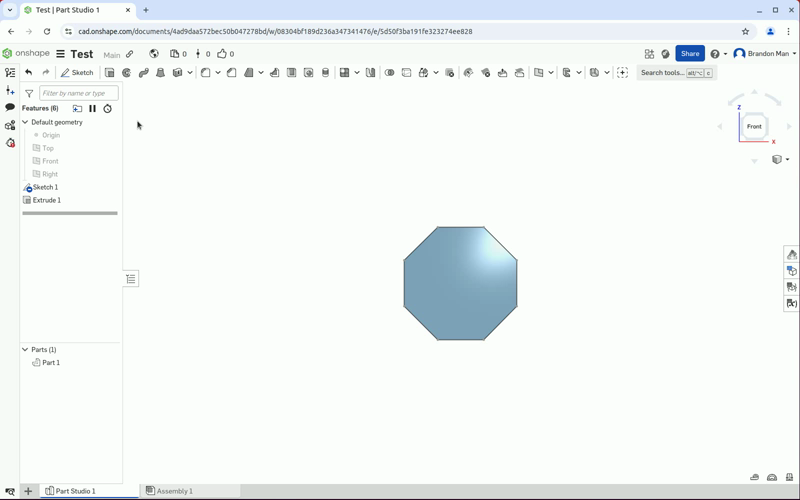
key(shift+h)
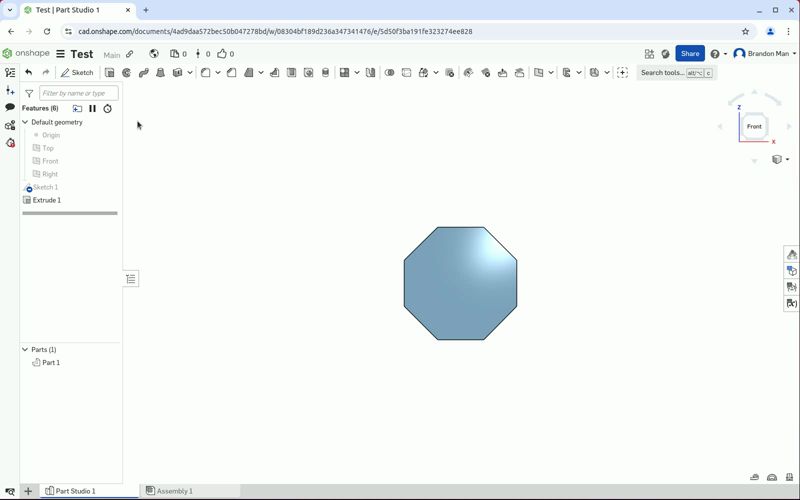
mouse_move(73, 189)
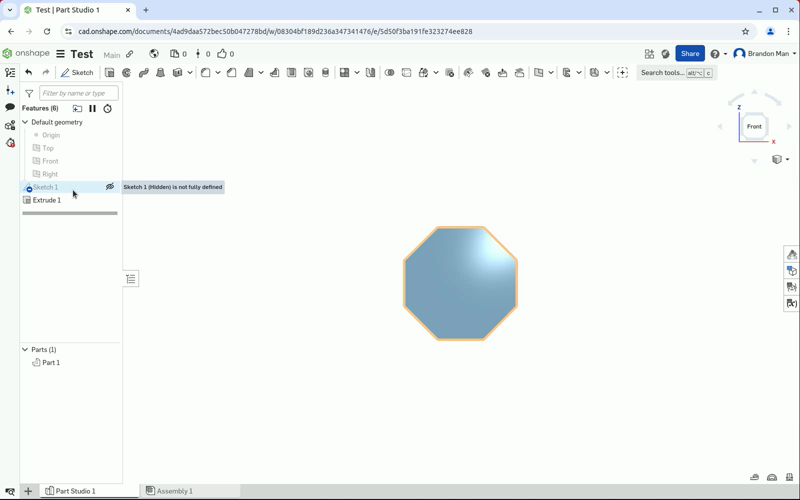
click(73, 189)
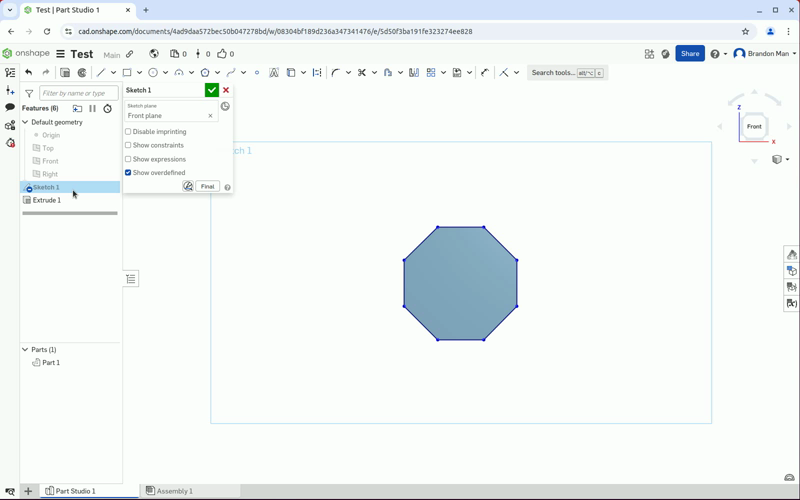
mouse_move(229, 92)
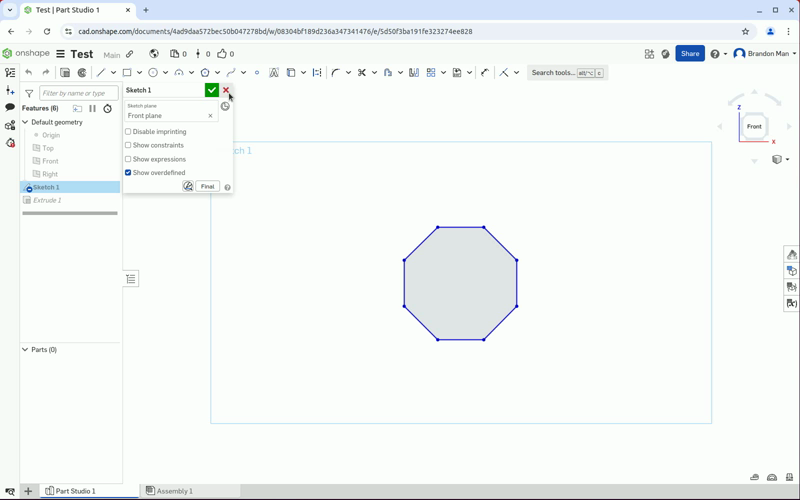
click(229, 92)
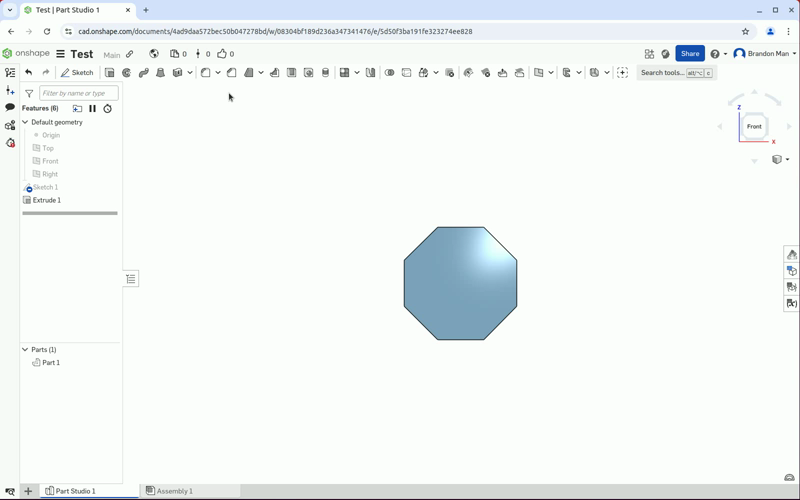
mouse_move(73, 352)
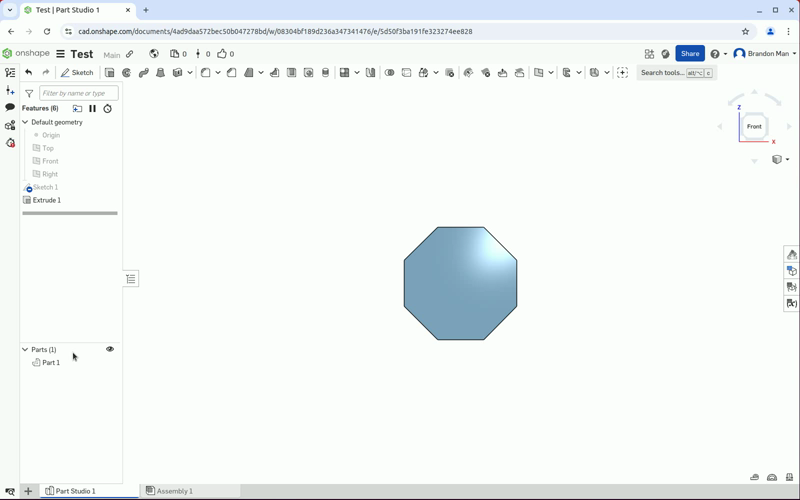
key(y)
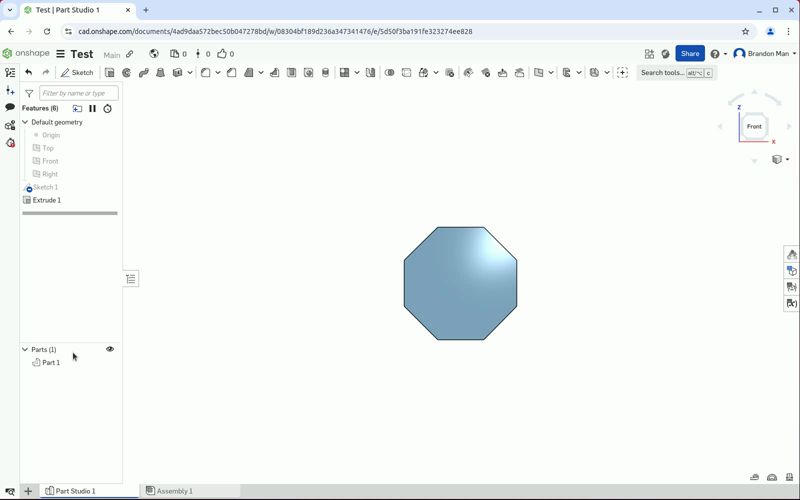
key(shift+p)
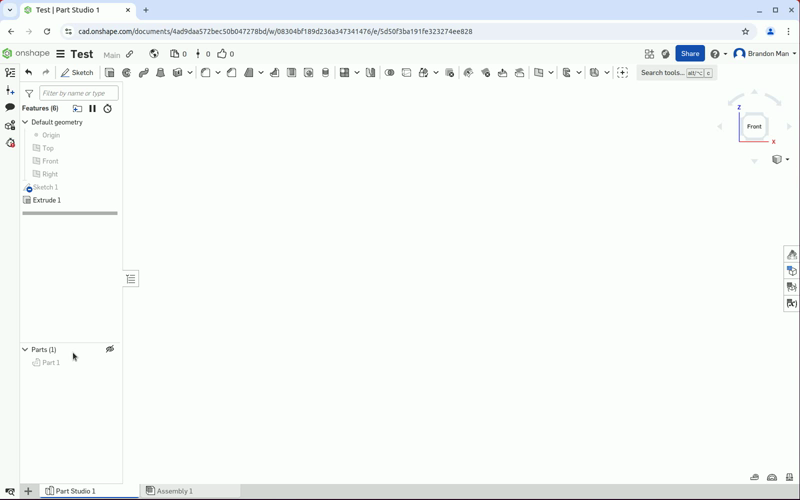
key(space)
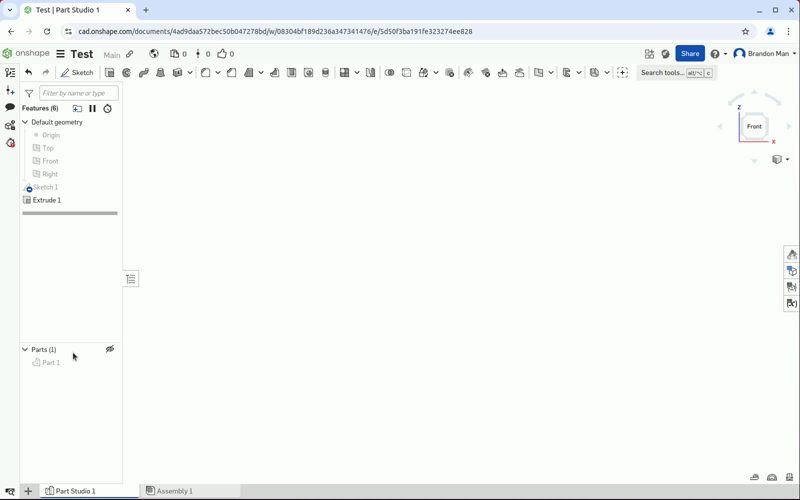
key_down(shift)
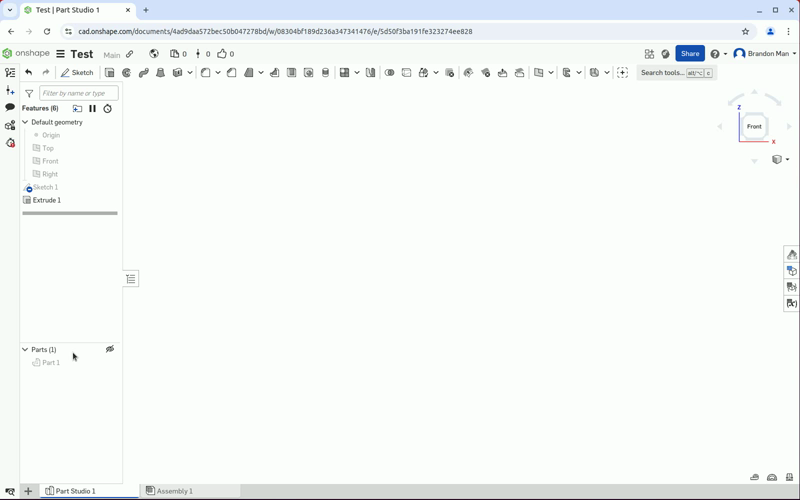
key(left)
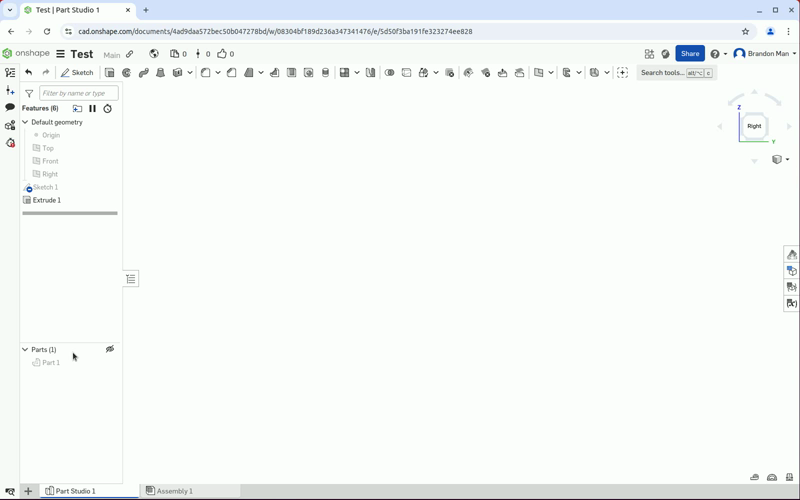
key_up(shift)
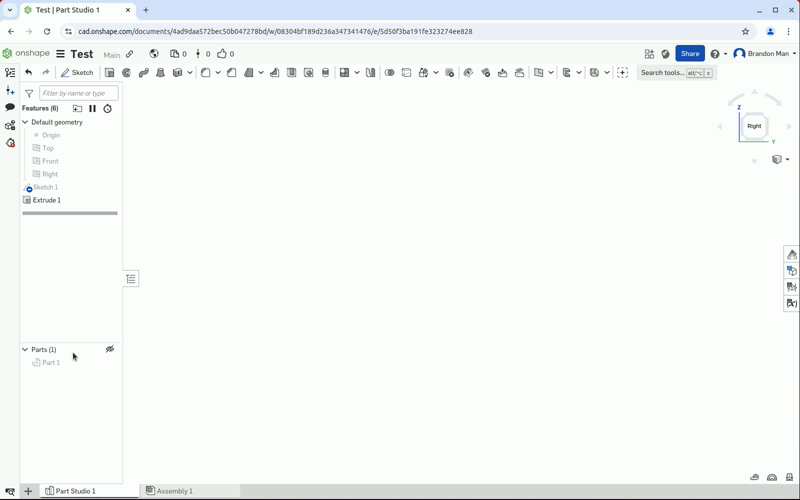
mouse_move(73, 352)
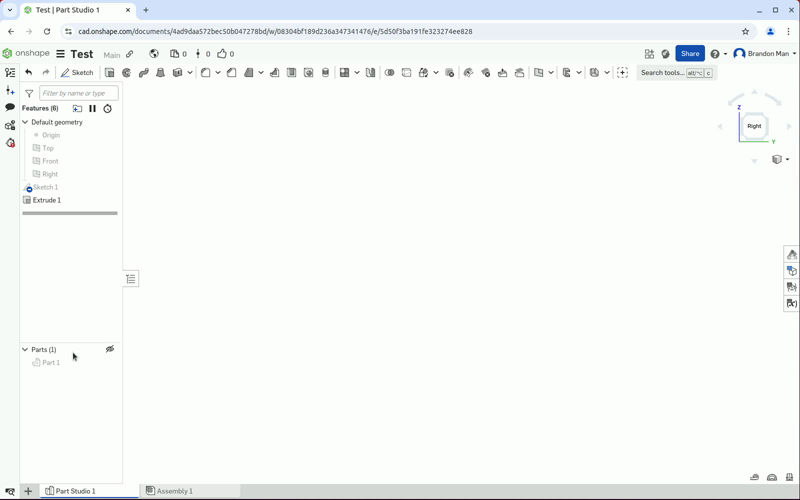
key(shift+y)
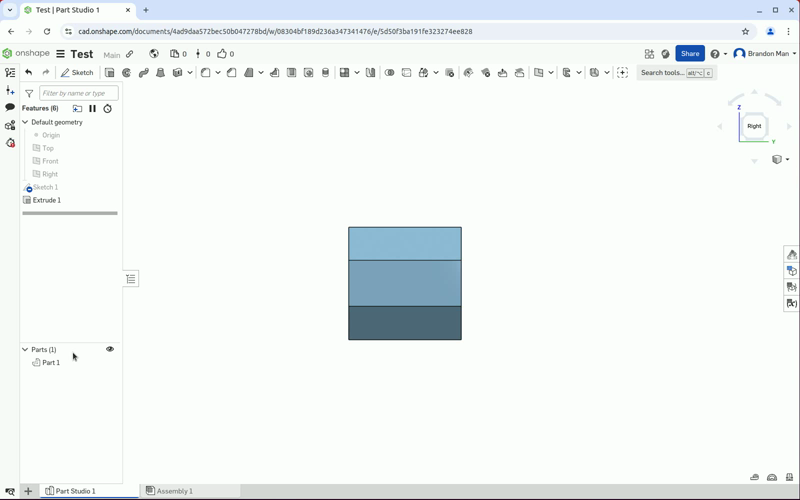
mouse_move(541, 75)
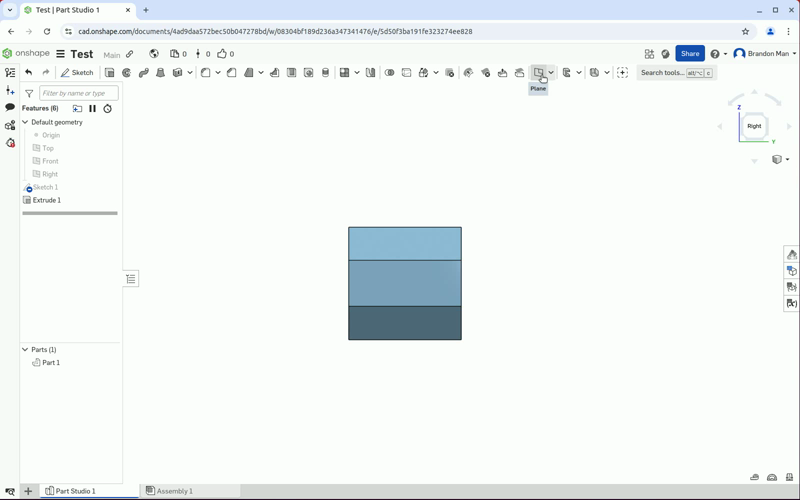
click(541, 75)
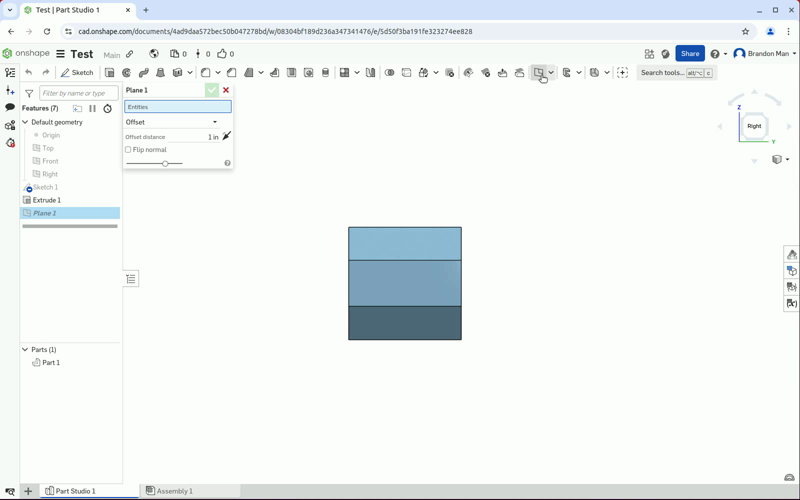
mouse_move(73, 176)
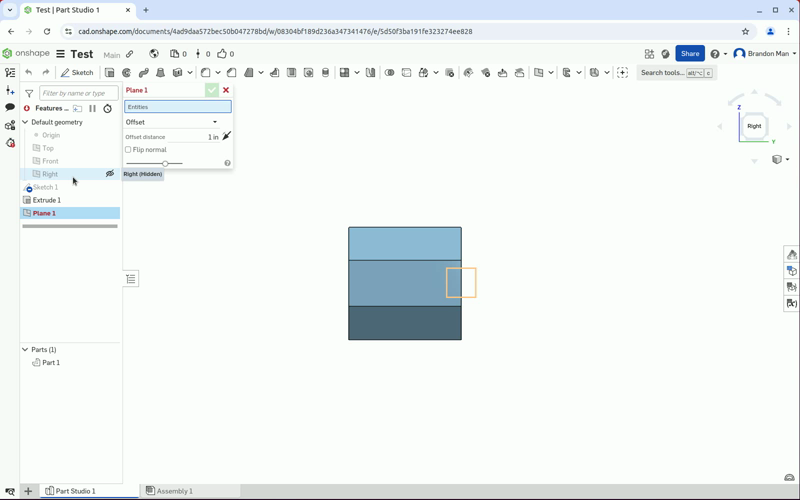
click(73, 176)
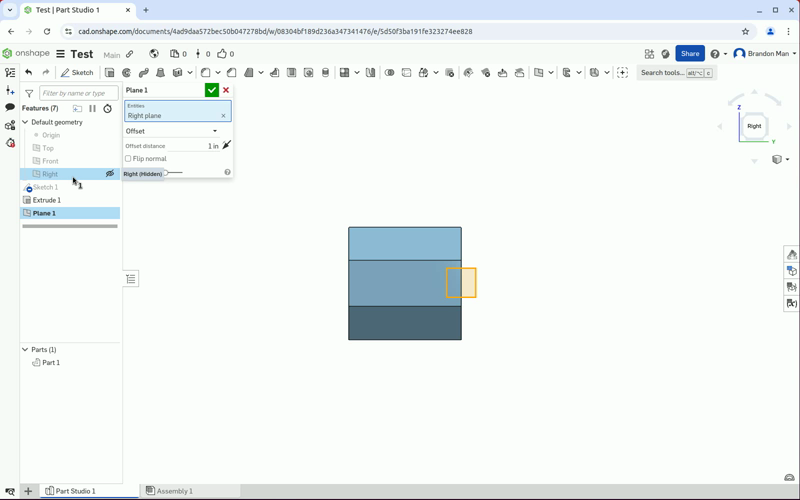
key(tab, 2)
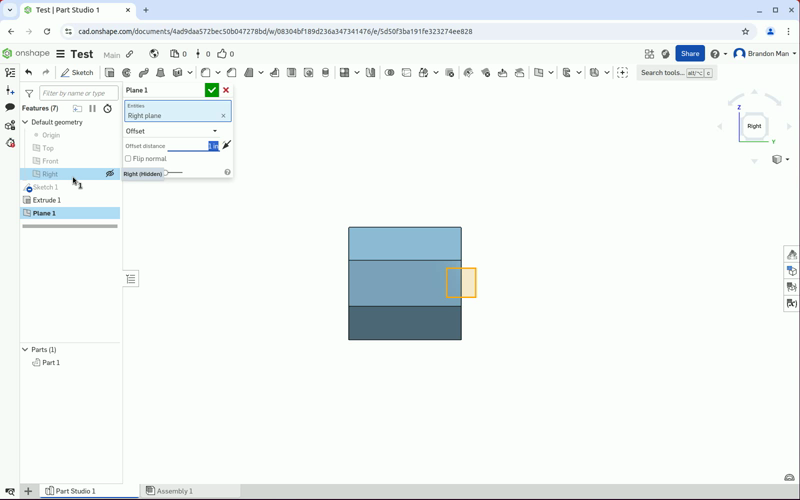
text(11.554)
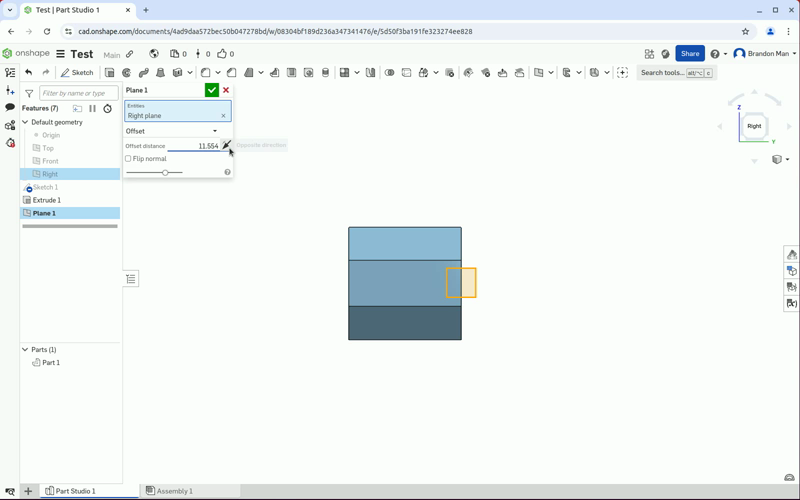
mouse_move(229, 147)
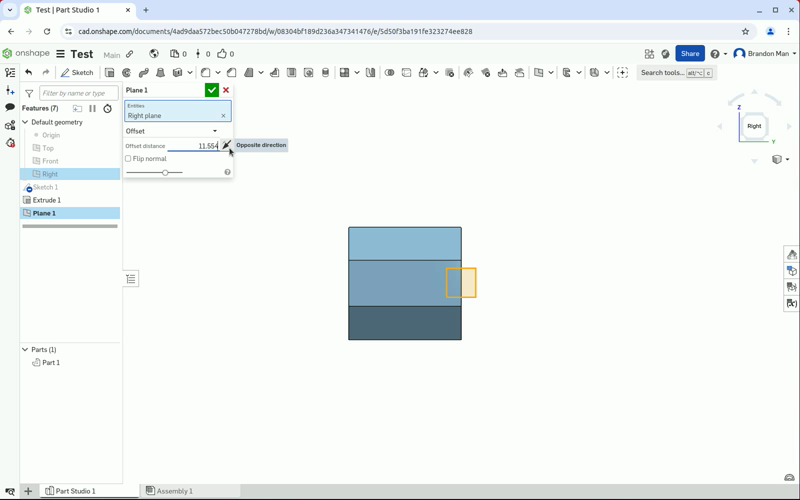
click(229, 147)
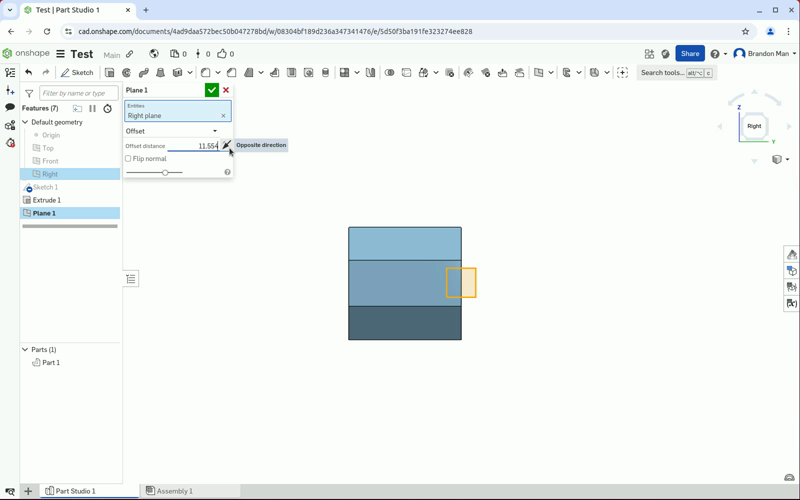
key(enter, 2)
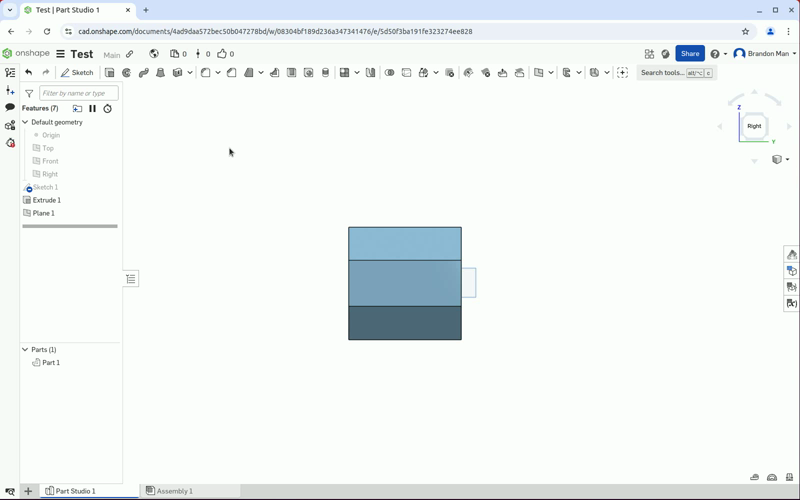
key(shift+s)
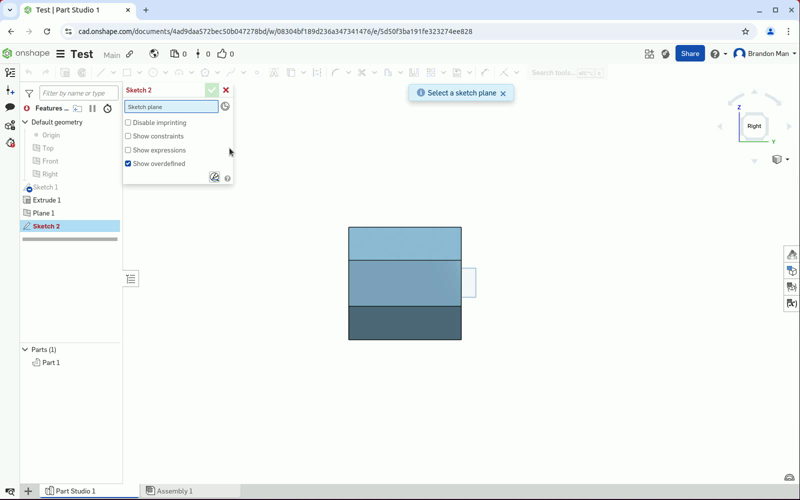
mouse_move(73, 215)
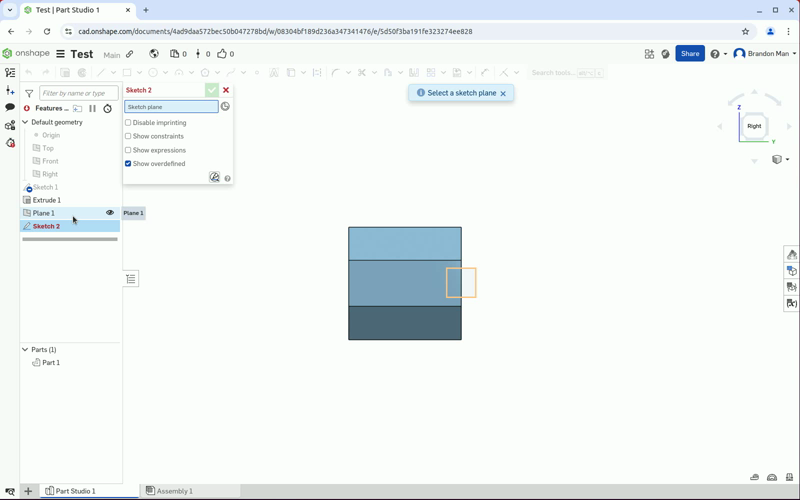
click(73, 215)
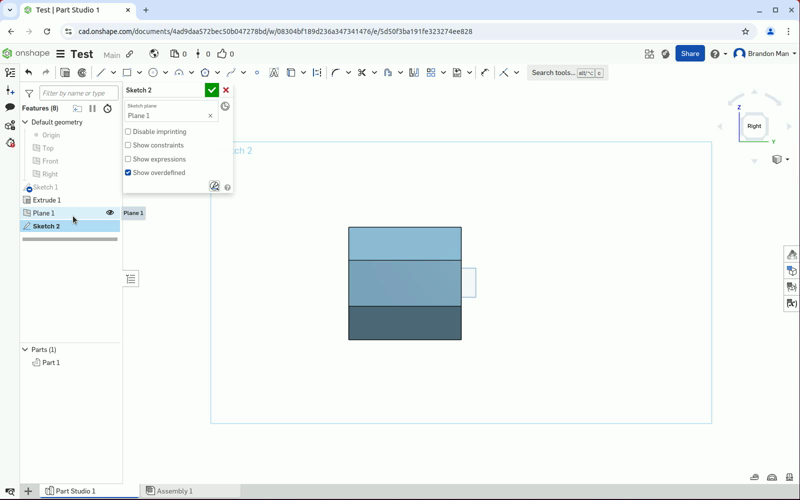
mouse_move(73, 352)
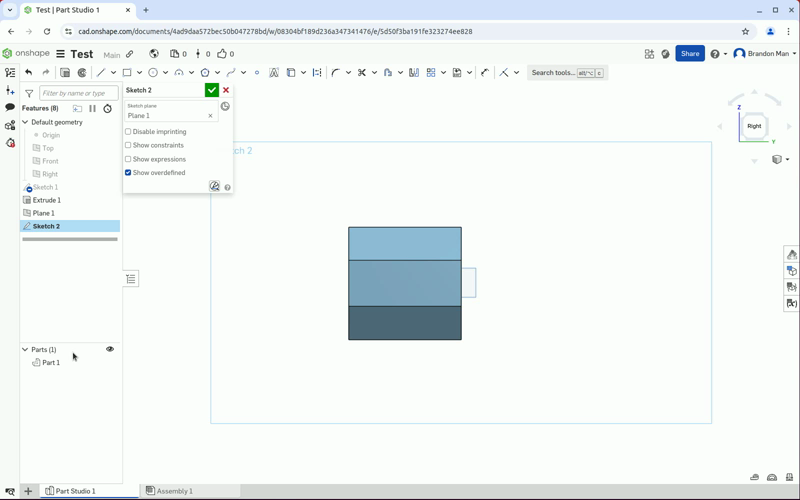
key(y)
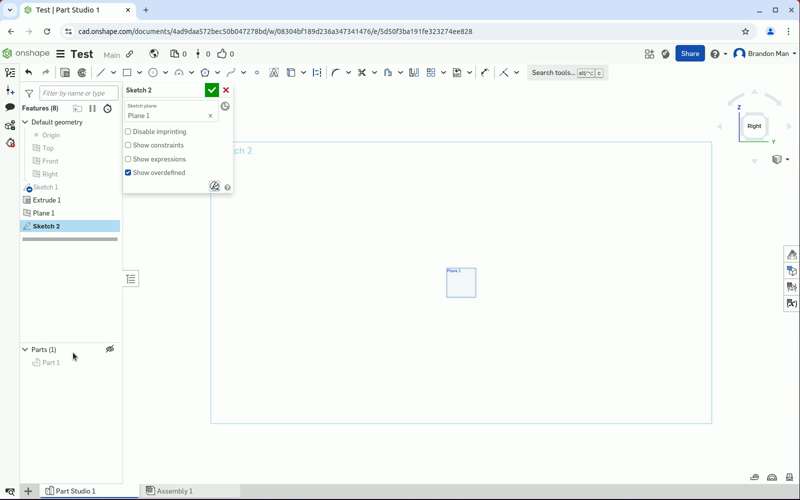
key(l)
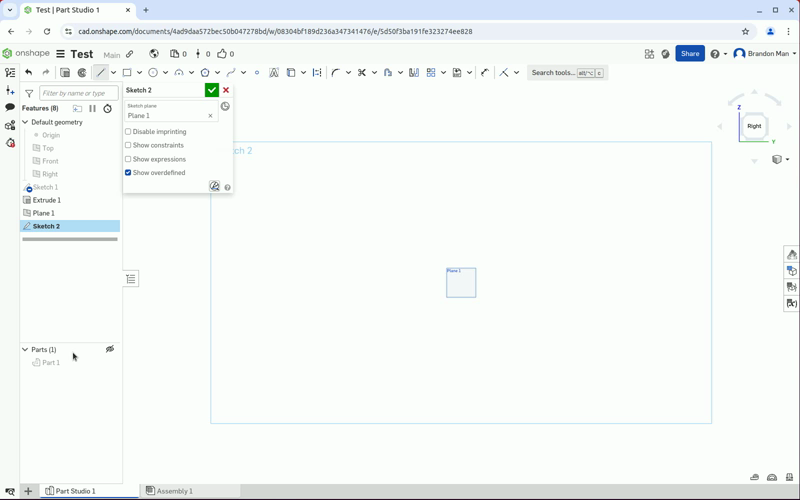
key_down(shift)
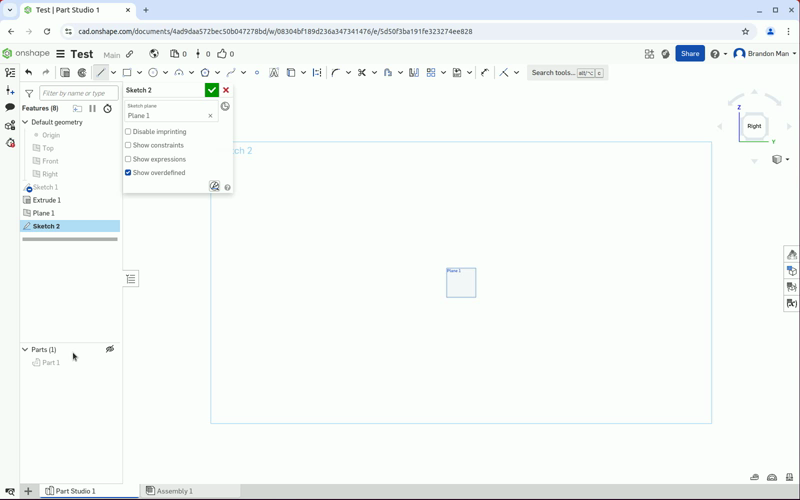
mouse_move(404, 339)
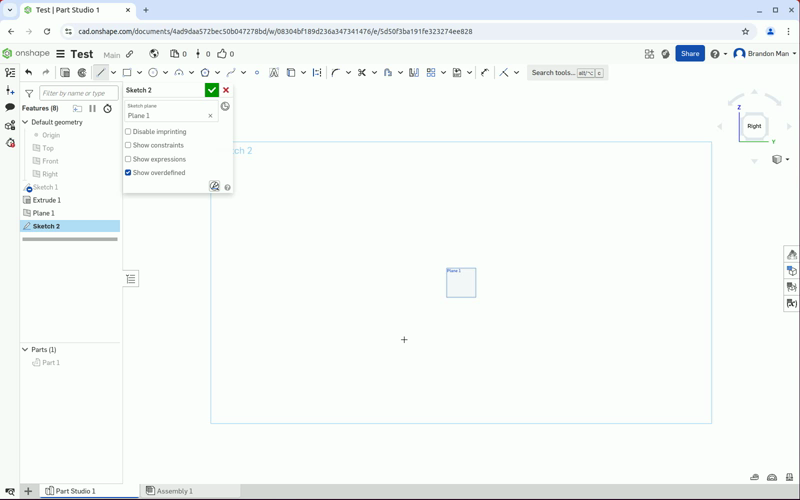
click(404, 339)
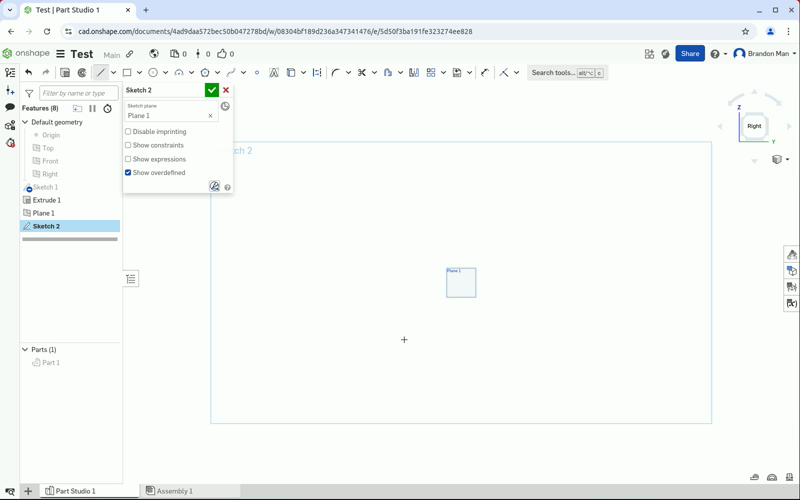
key_up(shift)
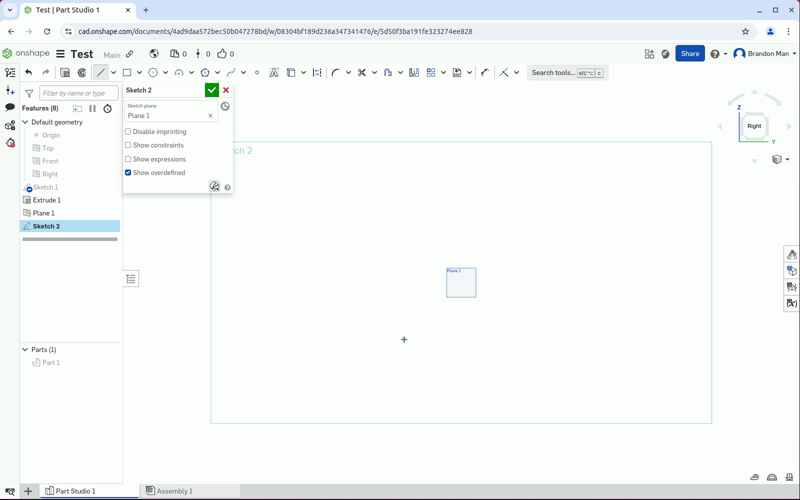
key_down(shift)
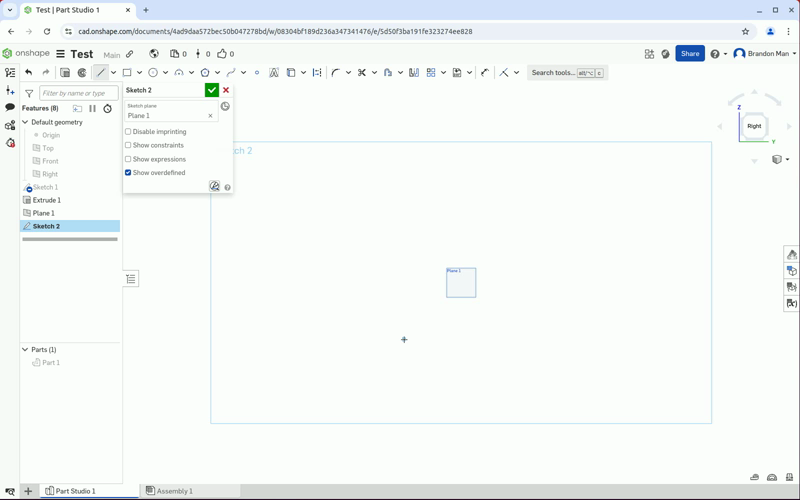
mouse_move(434, 339)
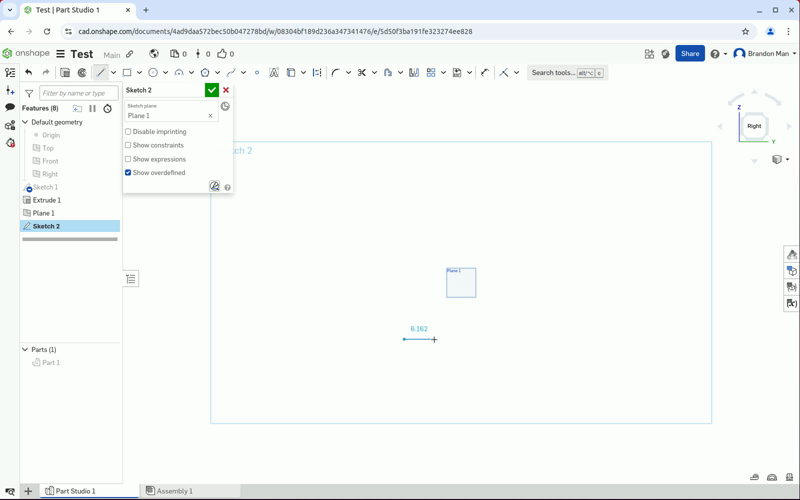
mouse_move(427, 339)
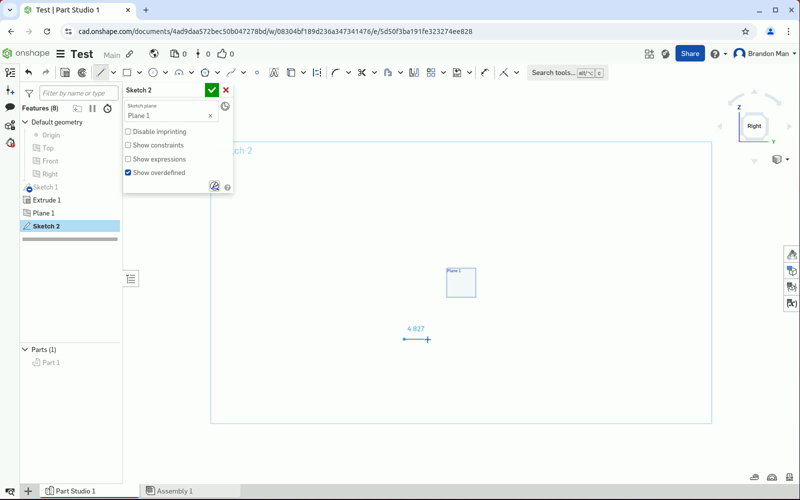
click(427, 339)
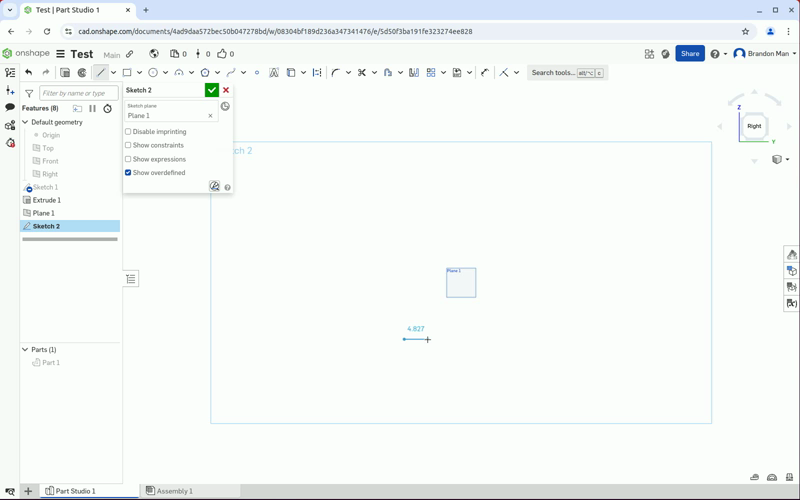
key_up(shift)
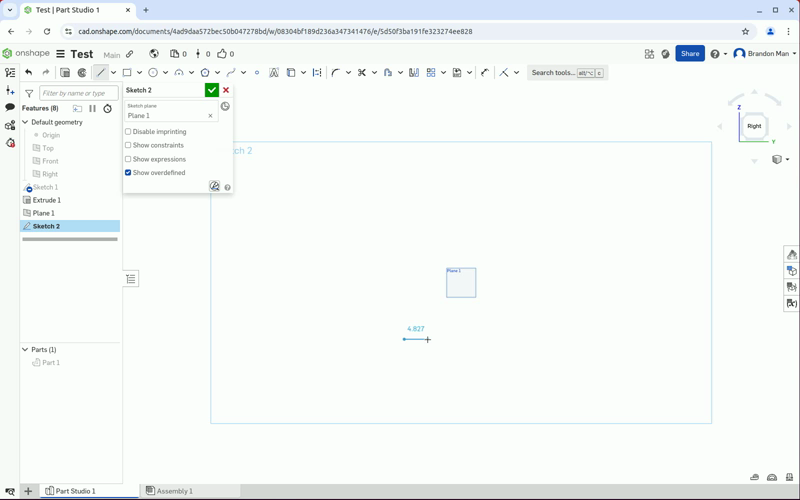
key_down(shift)
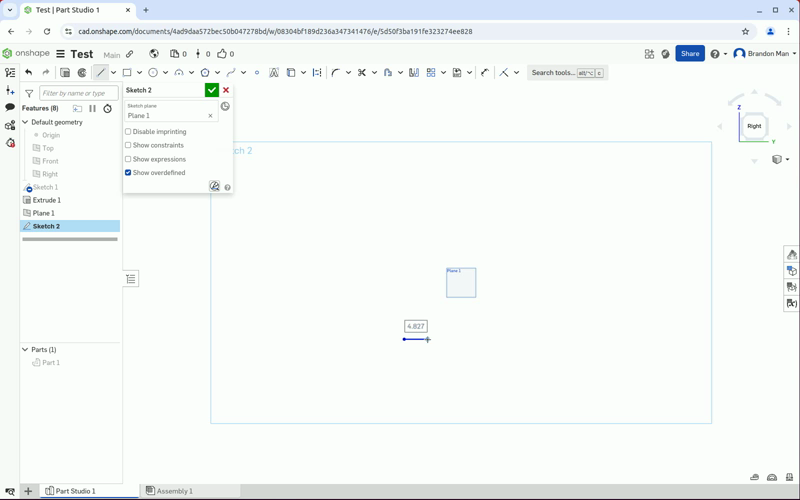
mouse_move(457, 339)
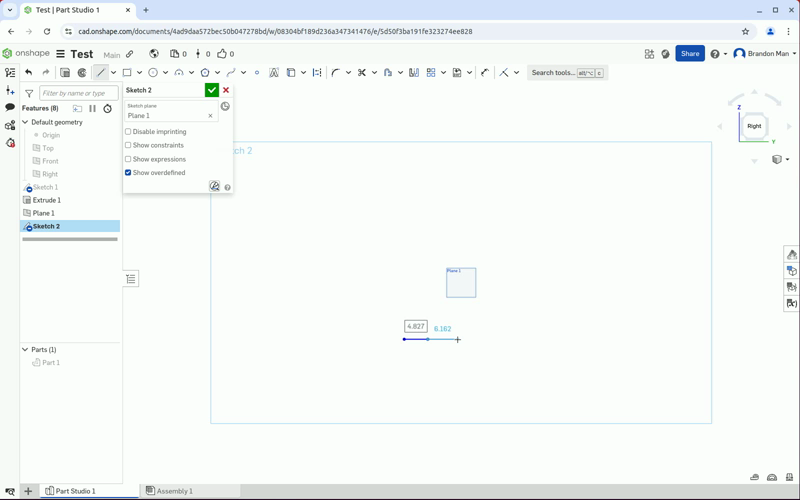
mouse_move(461, 305)
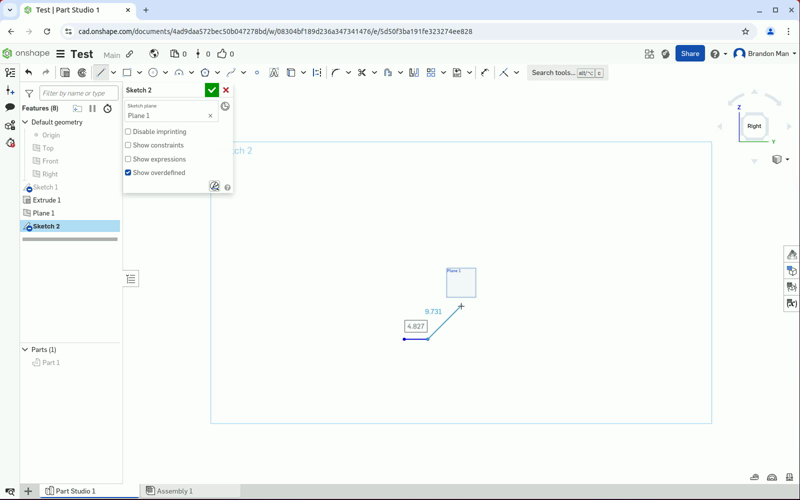
click(461, 305)
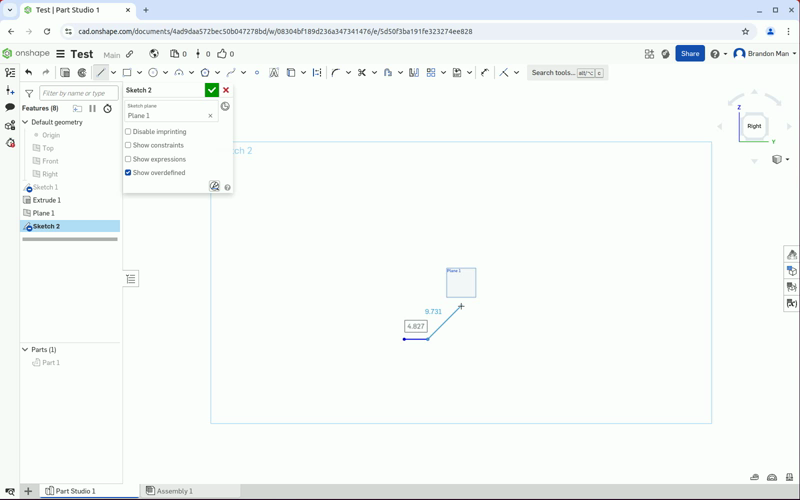
key_up(shift)
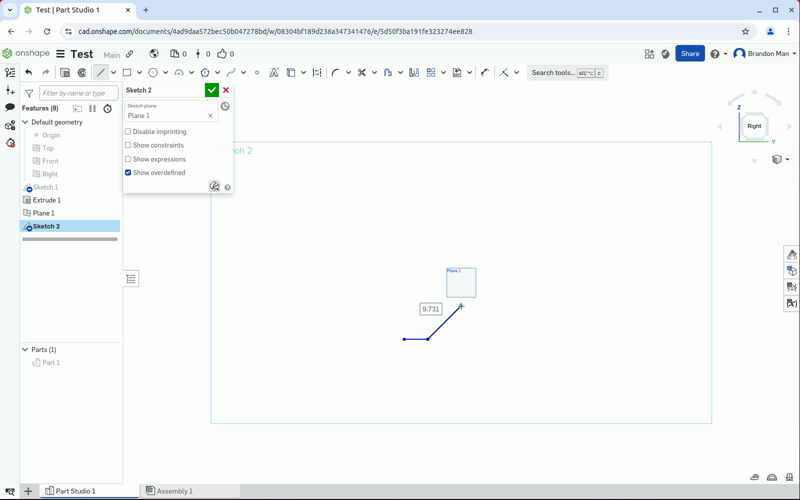
key_down(shift)
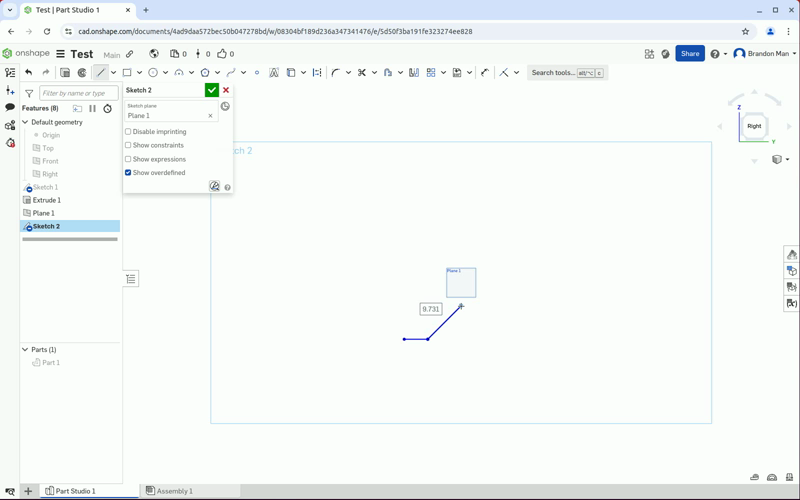
mouse_move(491, 305)
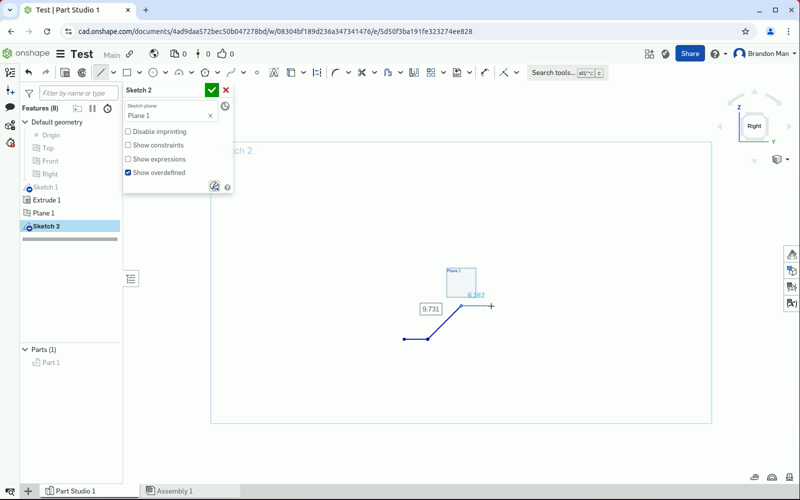
mouse_move(404, 305)
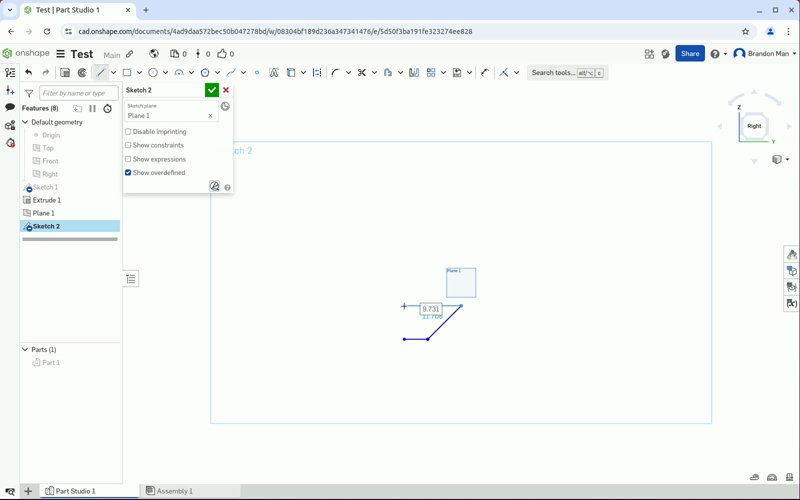
click(404, 305)
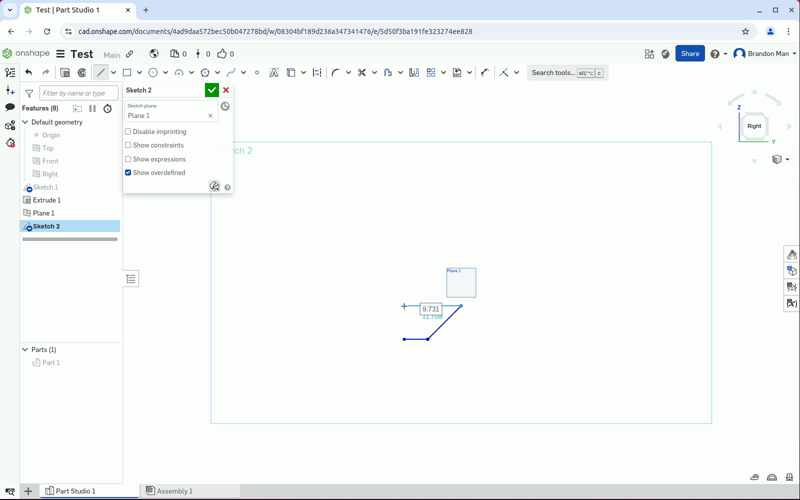
key_up(shift)
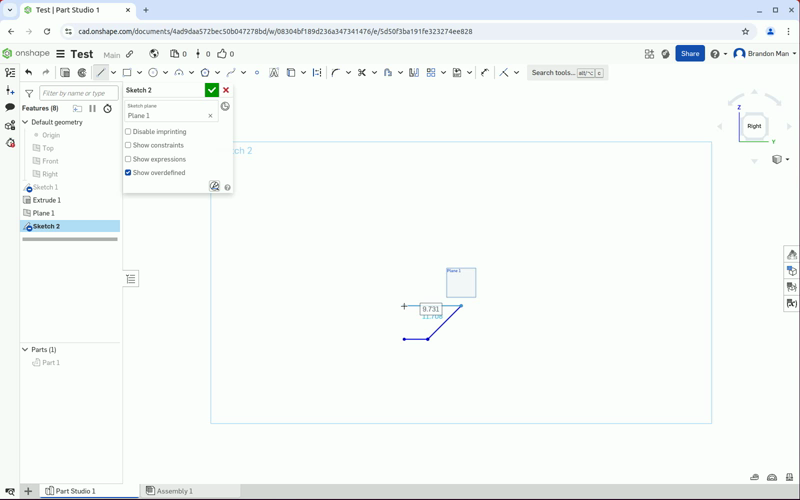
mouse_move(434, 305)
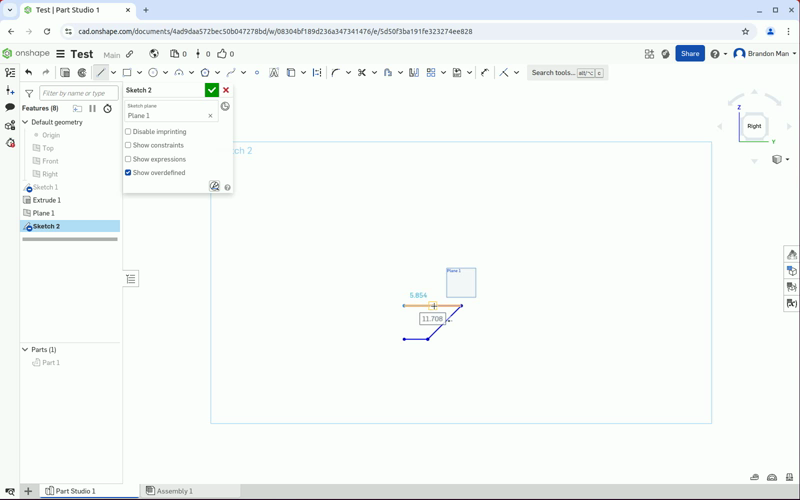
key_down(shift)
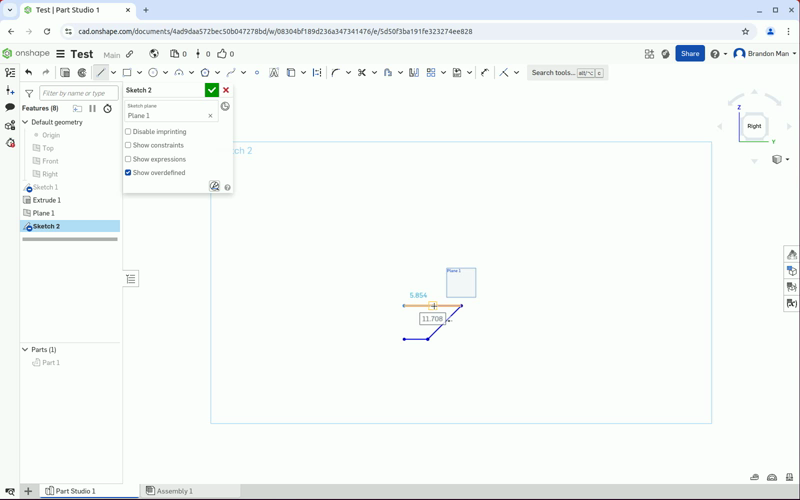
mouse_move(404, 339)
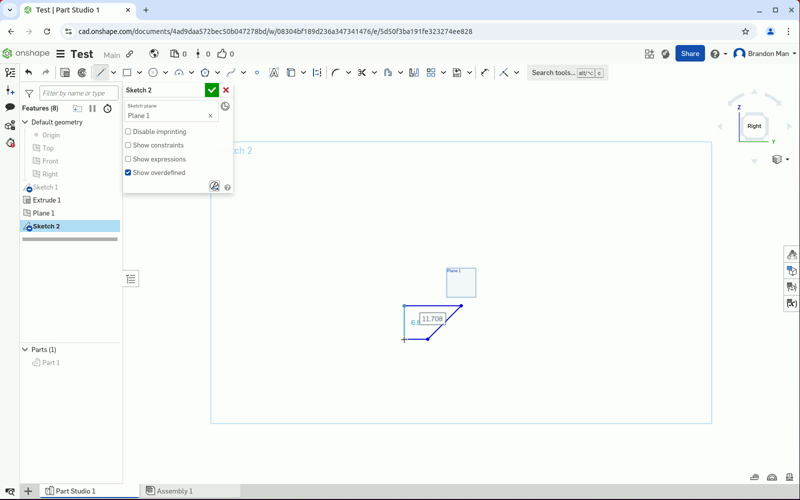
key_up(shift)
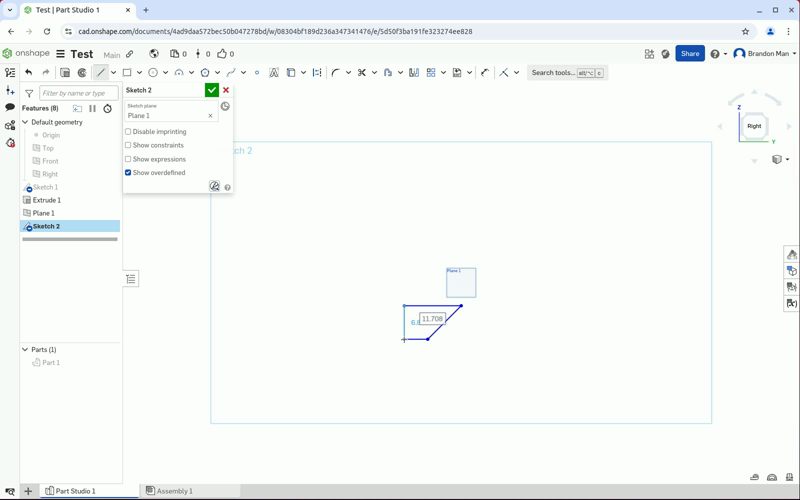
click(404, 339)
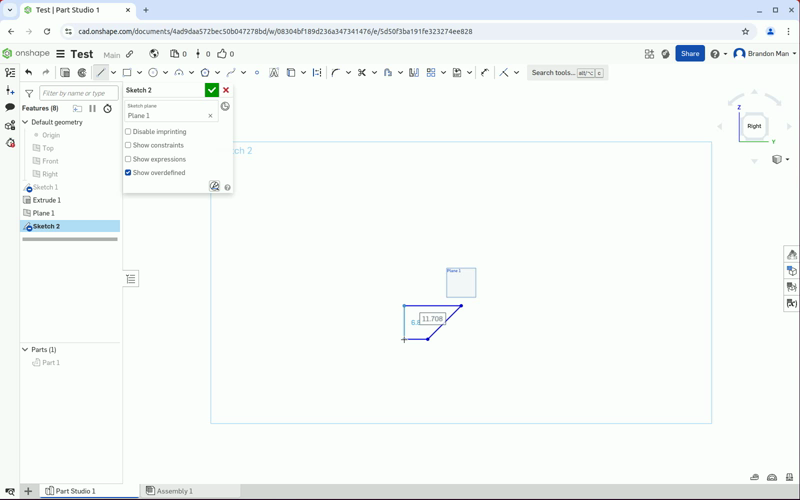
key(esc)
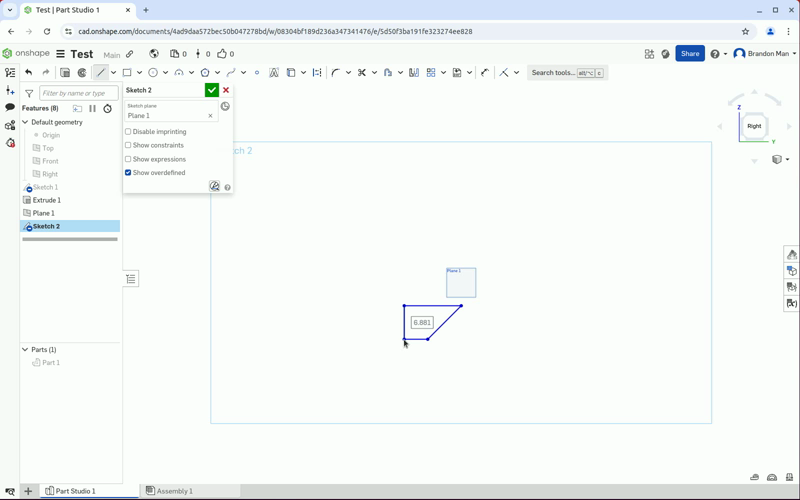
mouse_move(410, 312)
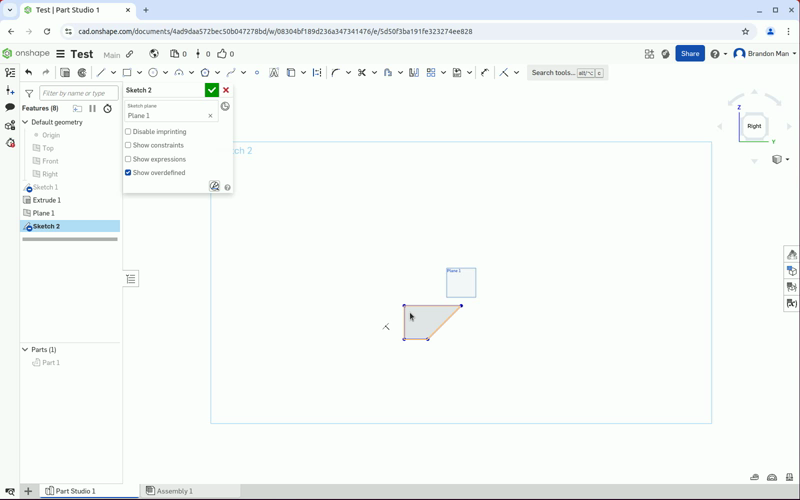
scroll(6)
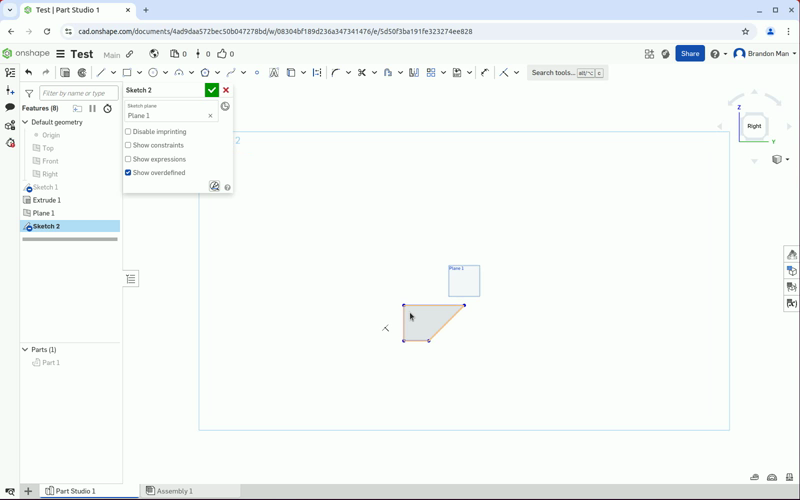
scroll(6)
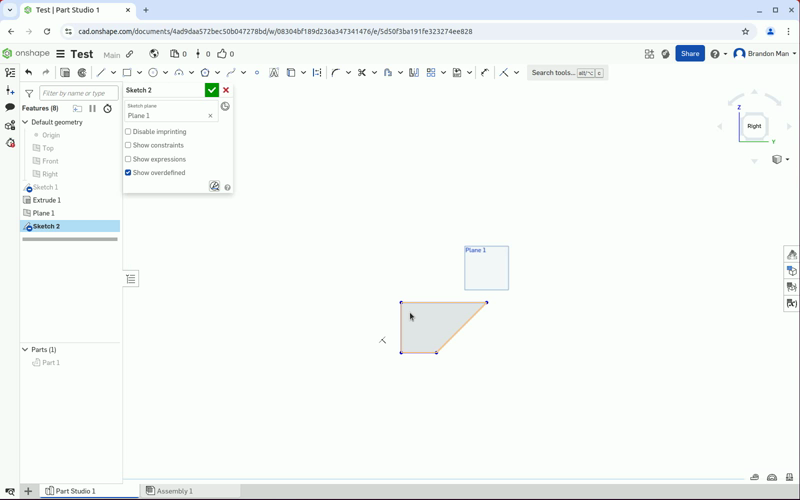
scroll(6)
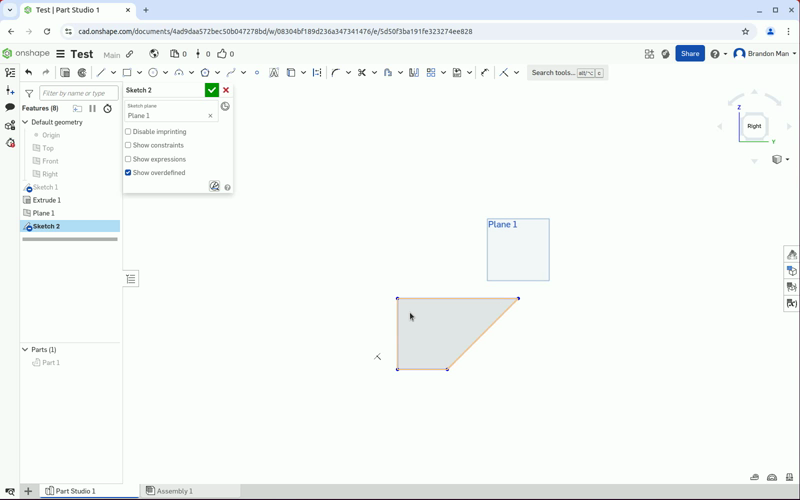
scroll(6)
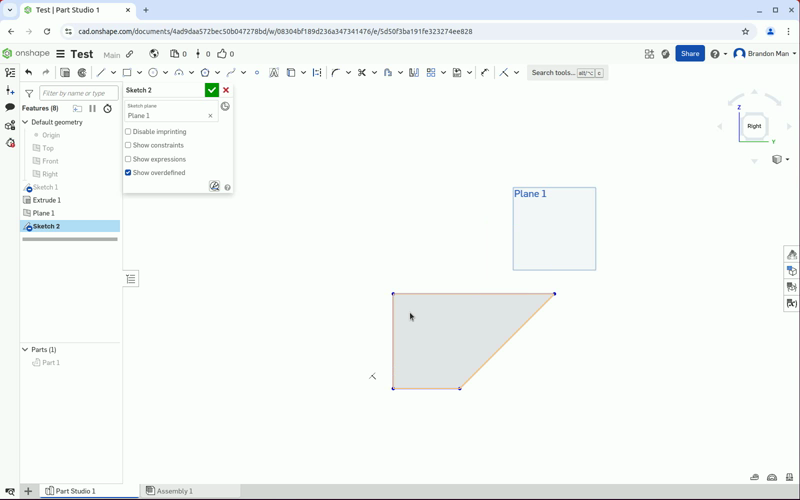
scroll(6)
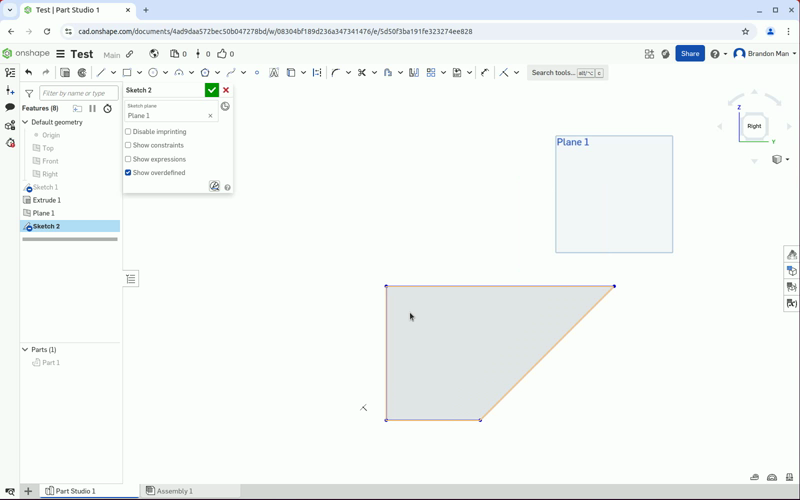
scroll(6)
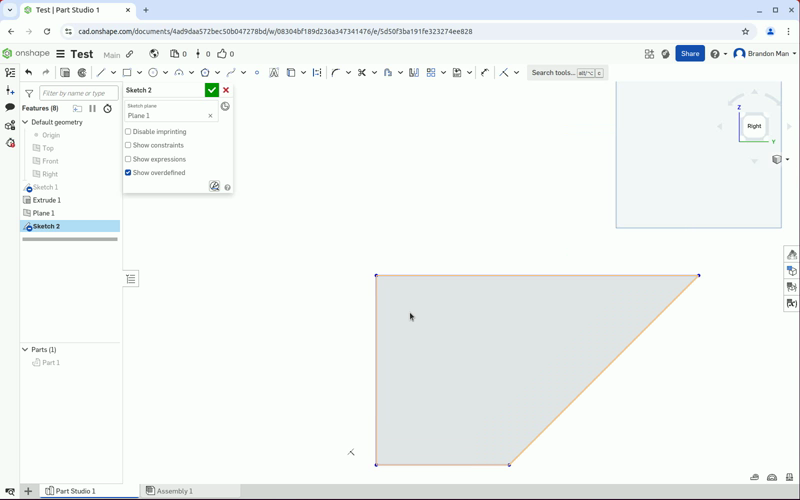
scroll(6)
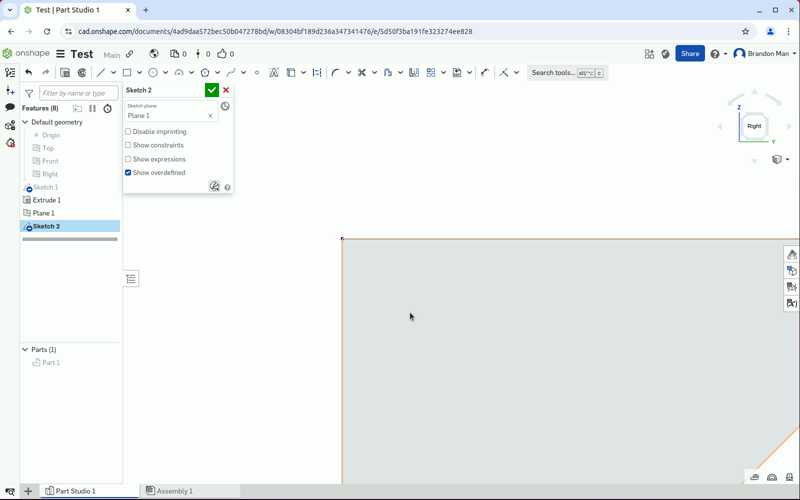
click(410, 312)
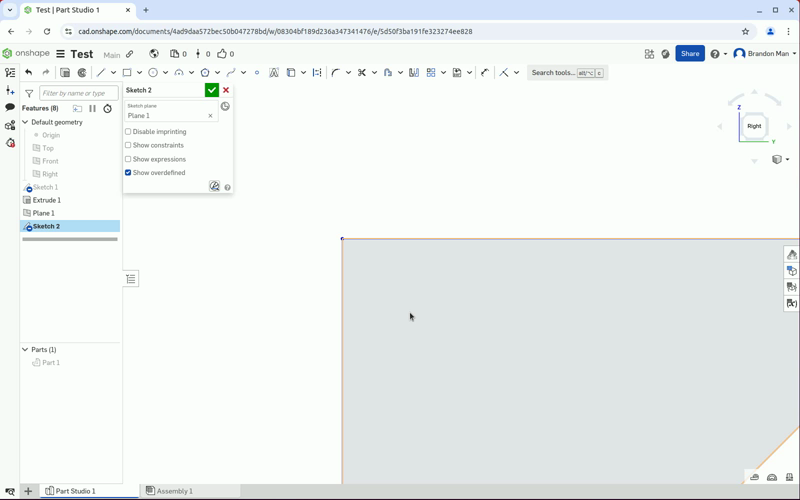
scroll(-6)
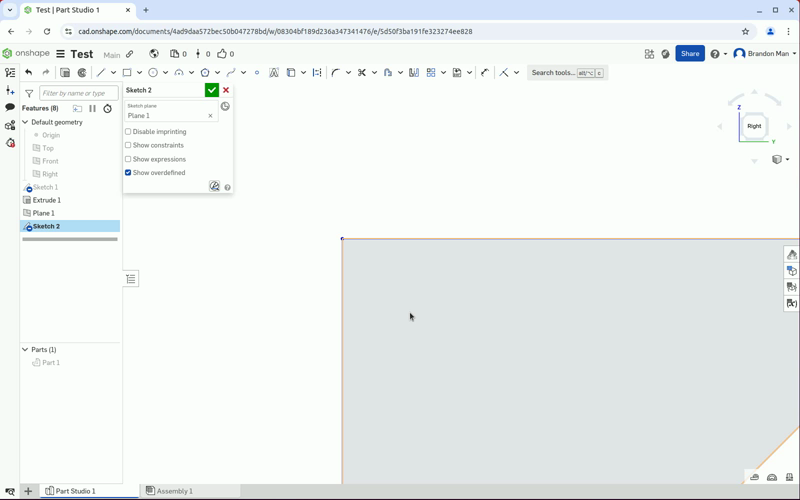
scroll(-6)
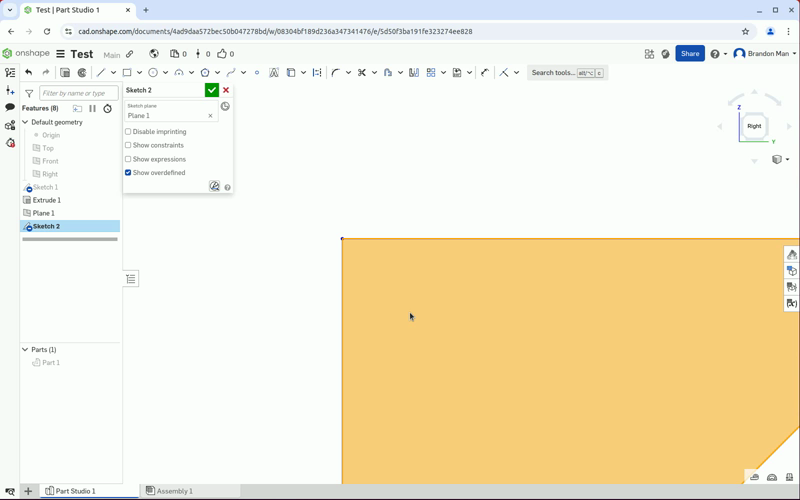
scroll(-6)
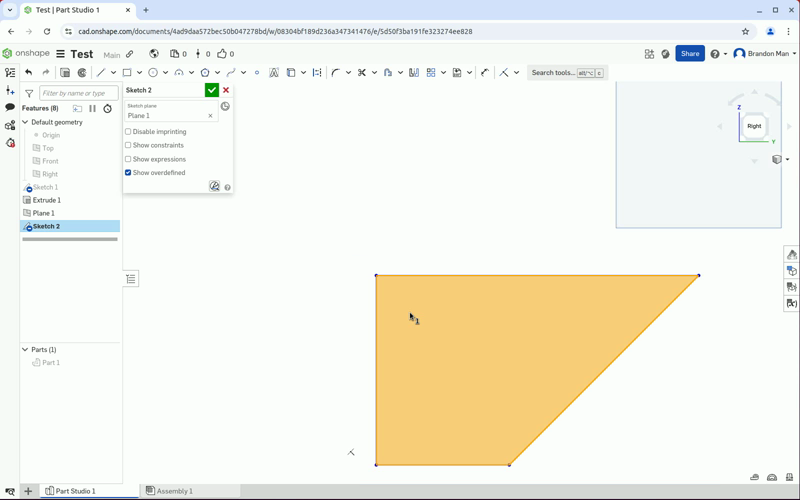
scroll(-6)
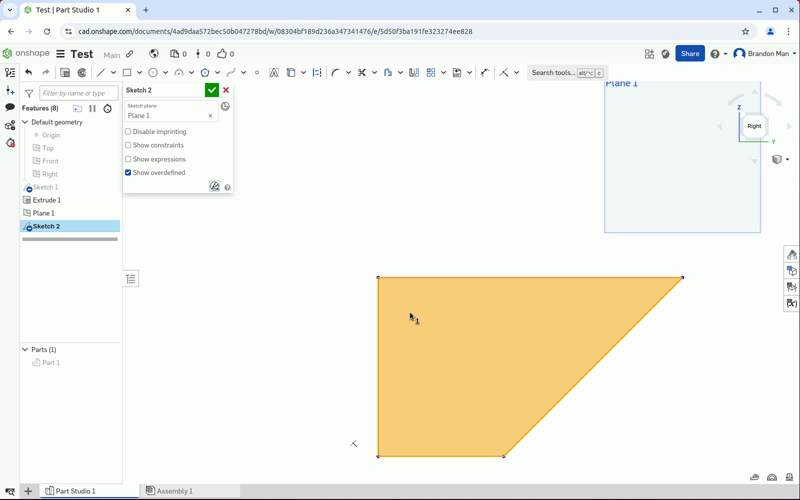
scroll(-6)
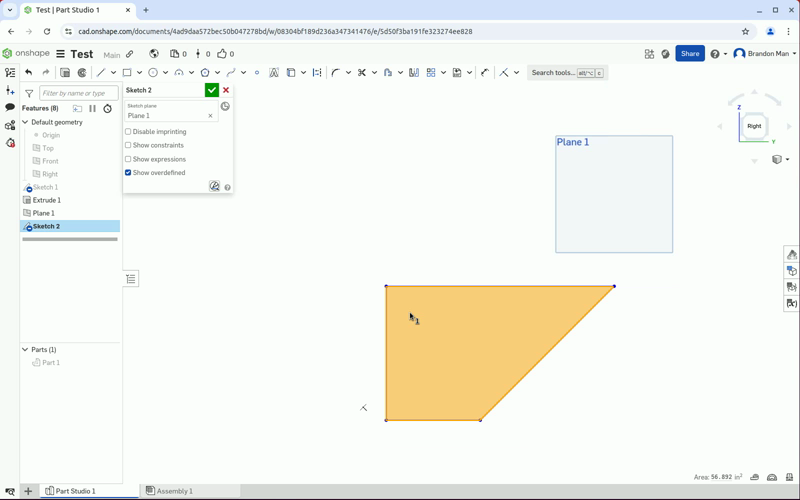
scroll(-6)
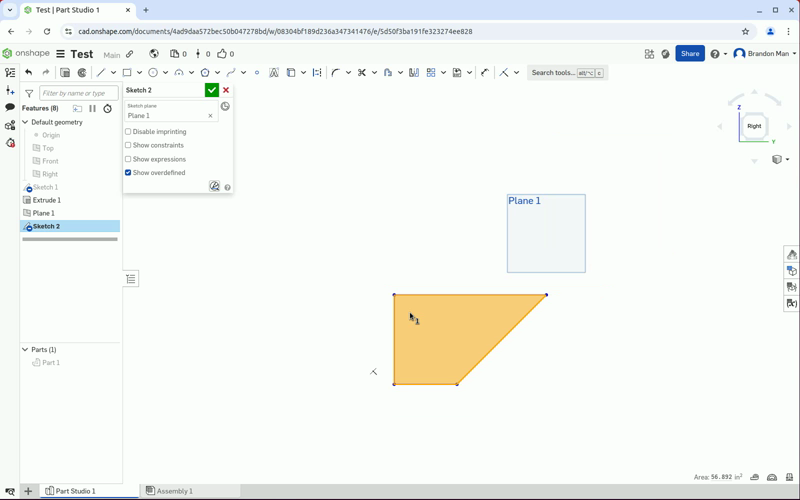
scroll(-6)
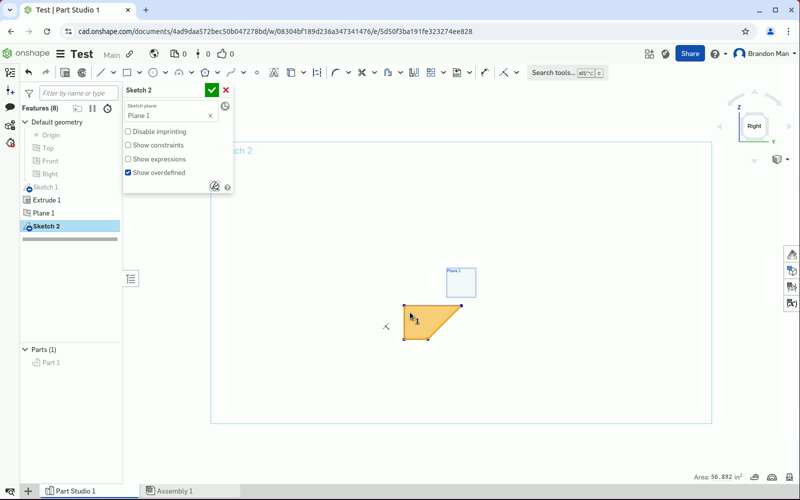
mouse_move(73, 352)
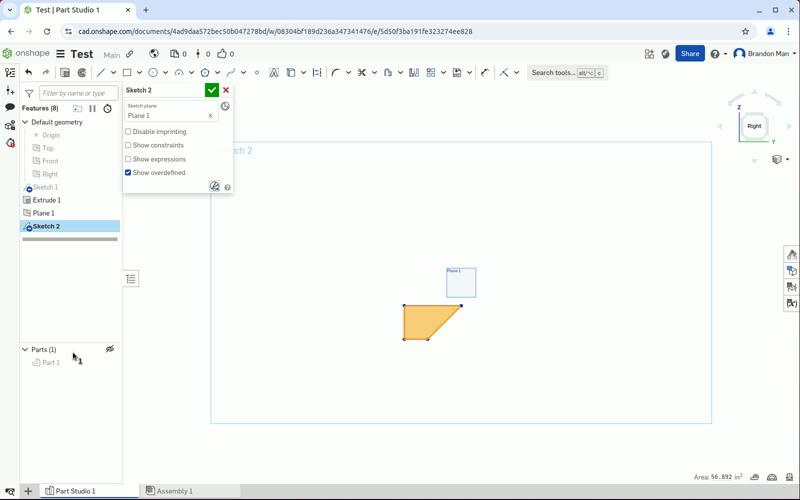
key(shift+y)
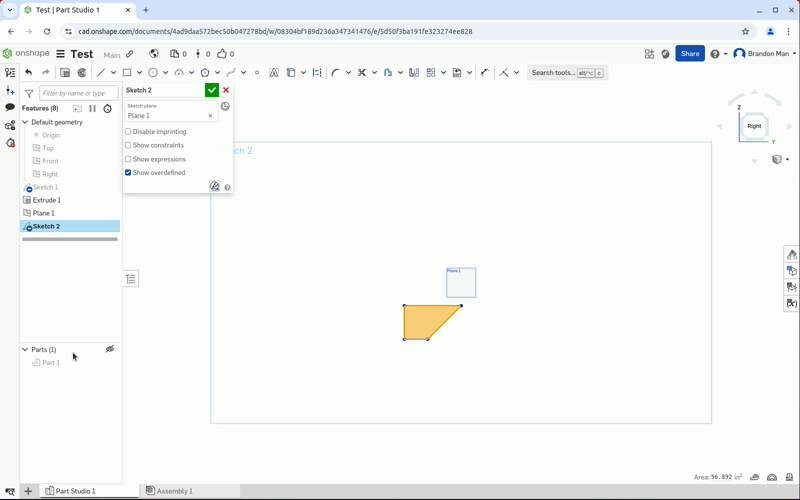
key(shift+e)
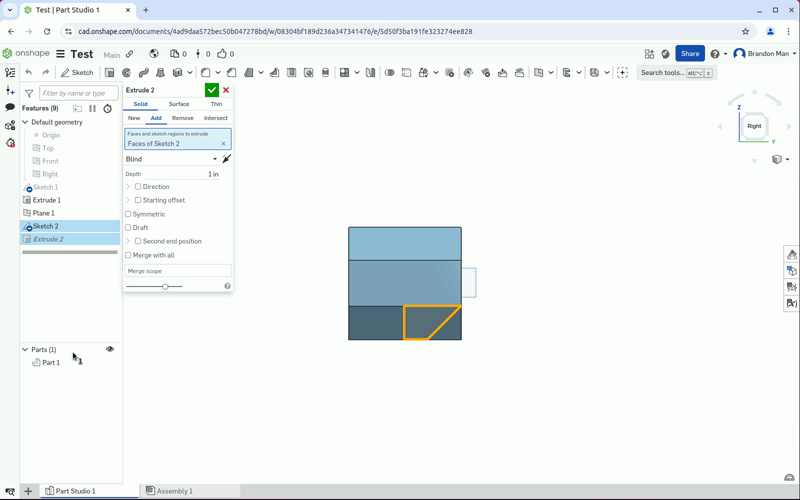
mouse_move(143, 106)
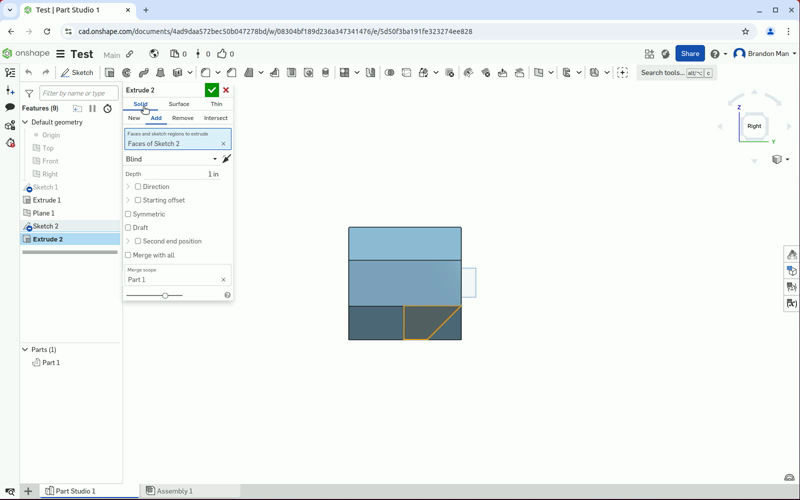
click(143, 106)
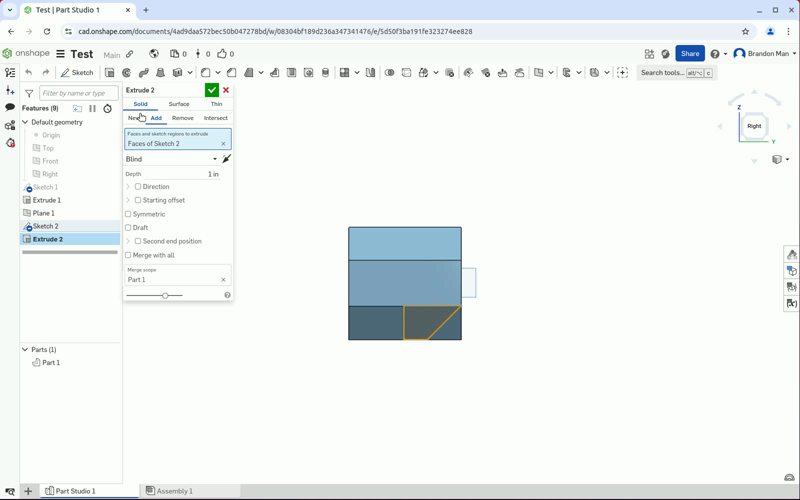
mouse_move(137, 120)
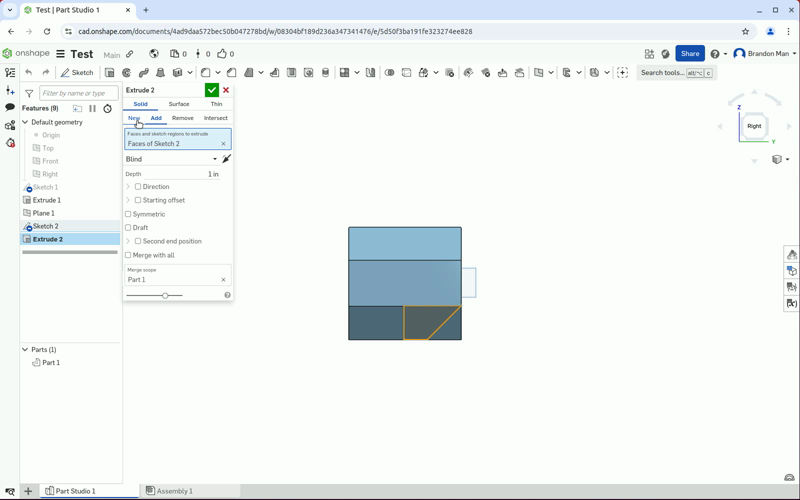
click(137, 120)
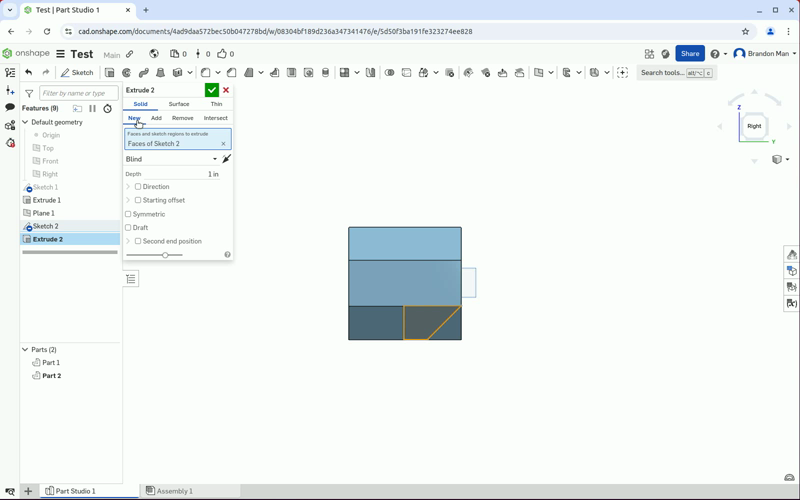
key(tab, 4)
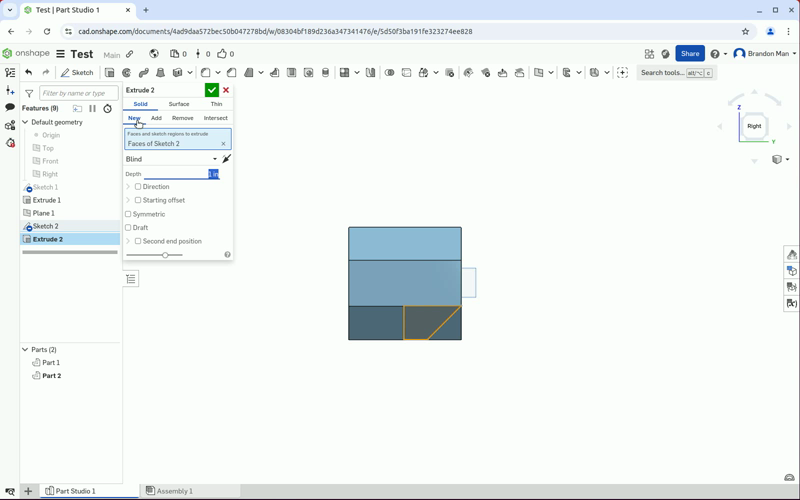
text(-23.108)
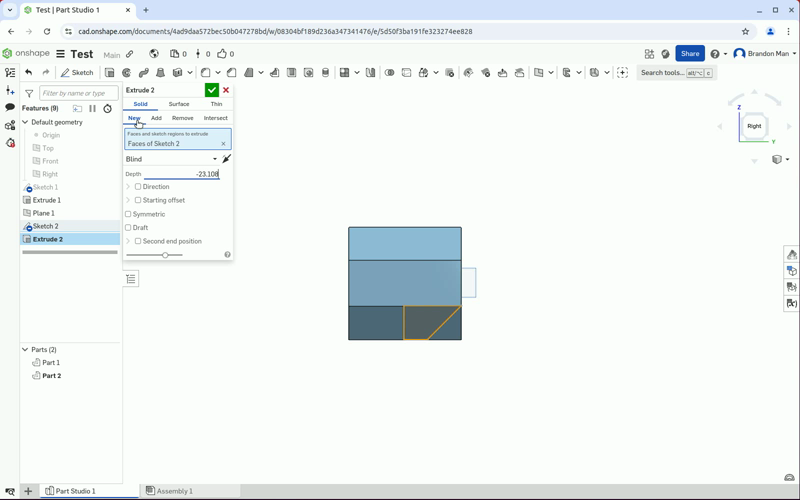
key(enter)
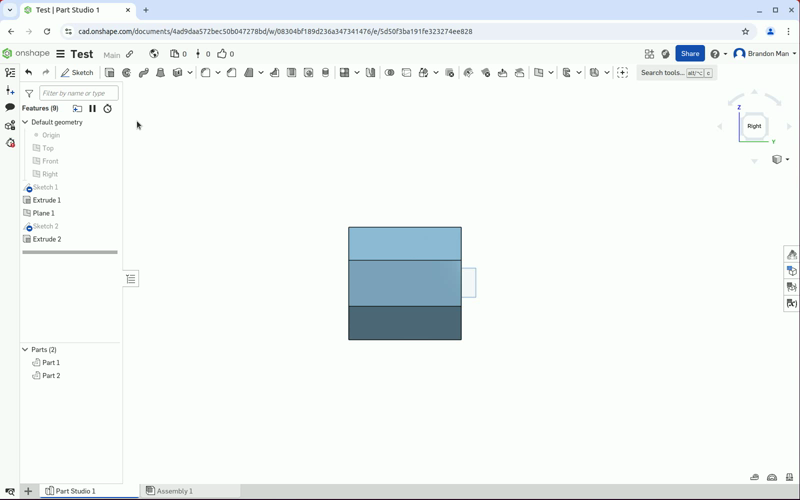
key(shift+h)
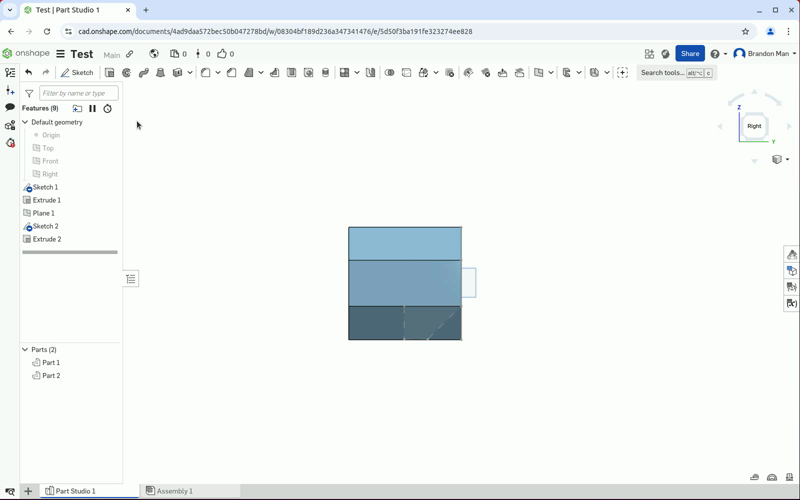
key(shift+h)
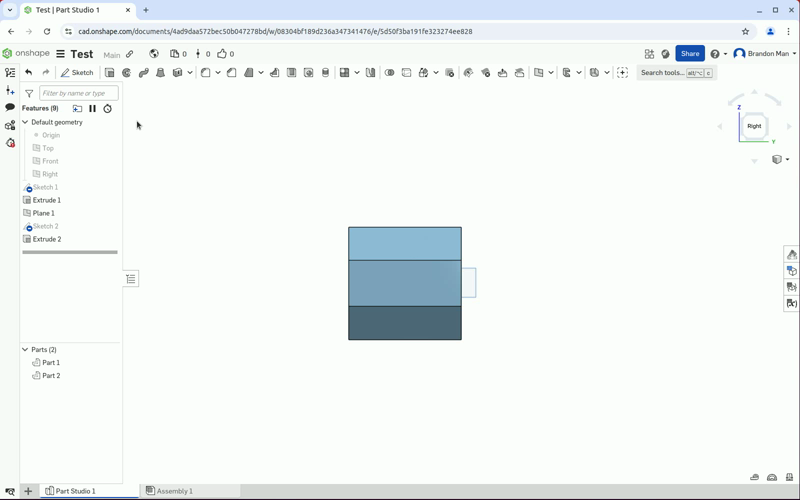
mouse_move(73, 189)
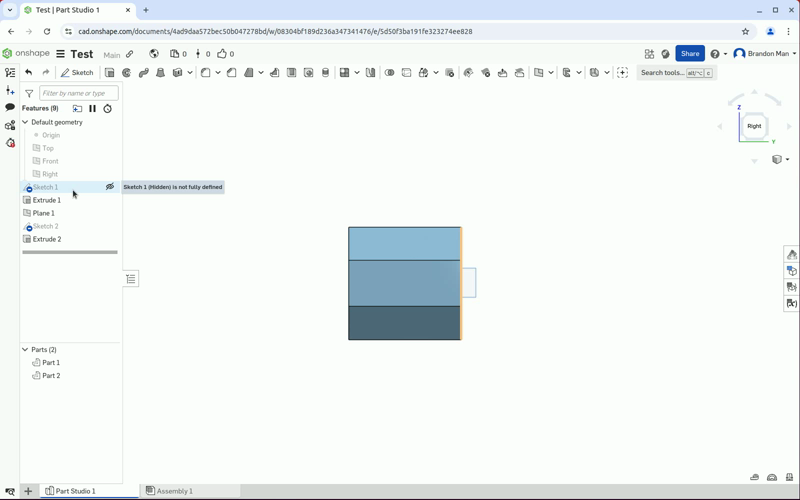
click(73, 189)
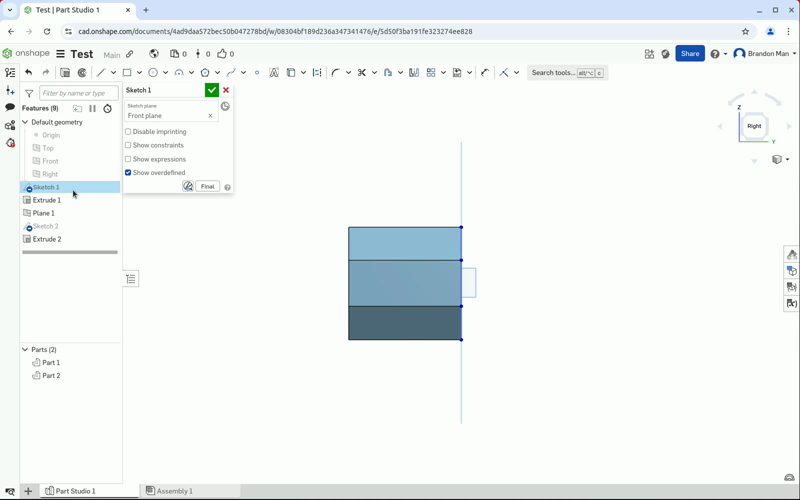
mouse_move(229, 92)
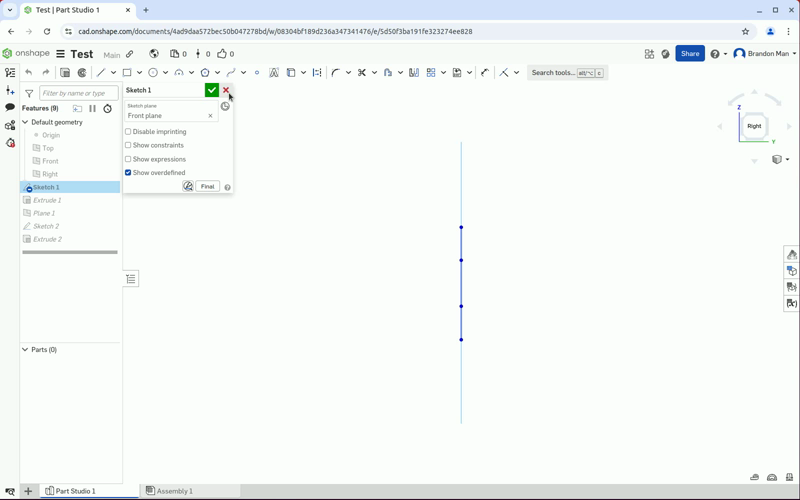
click(229, 92)
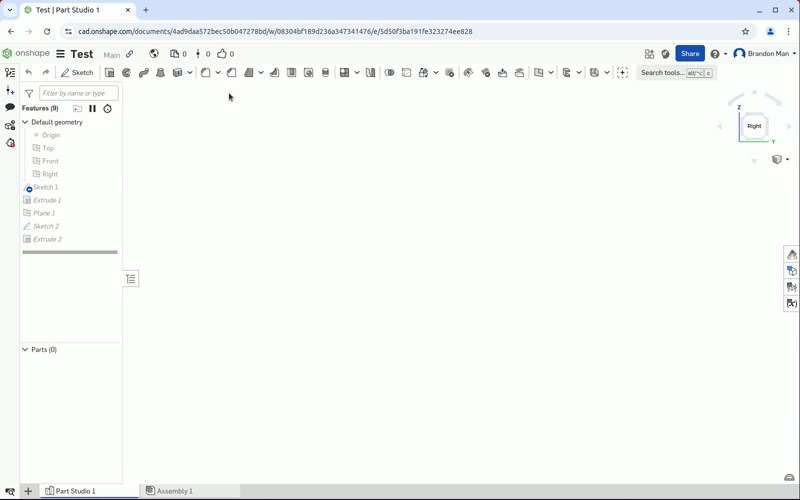
key(shift+s)
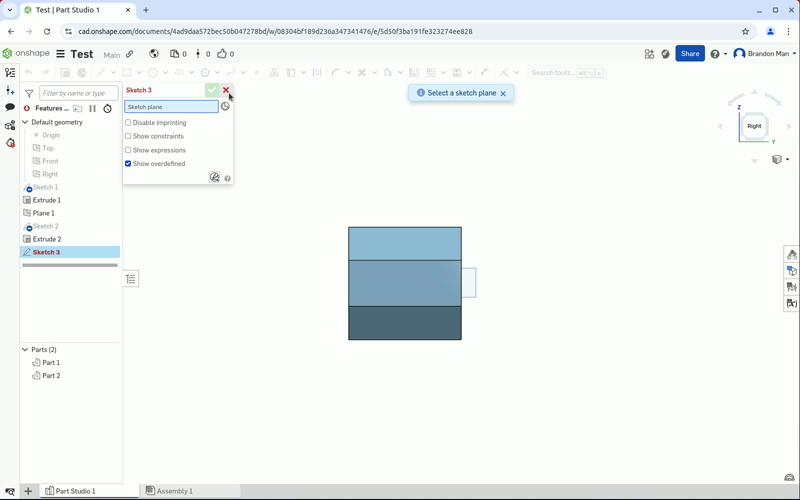
mouse_move(73, 215)
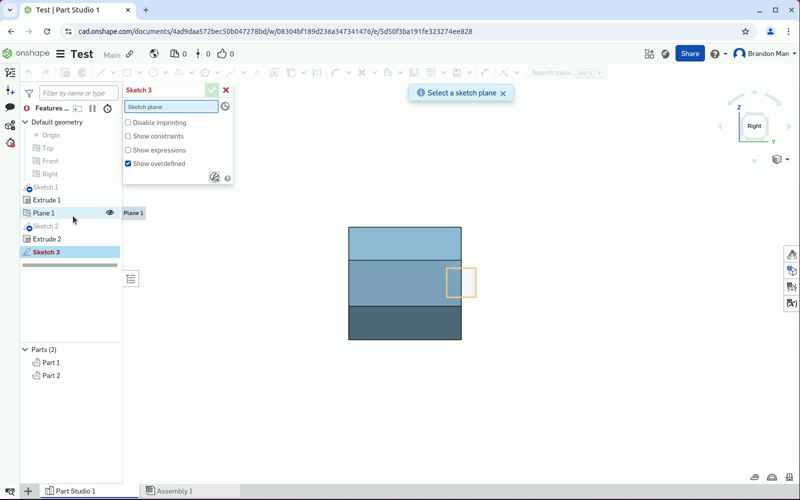
click(73, 215)
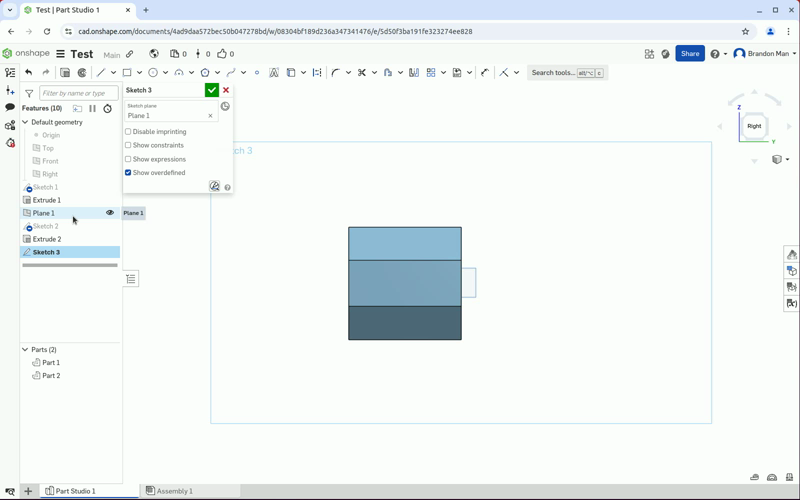
mouse_move(73, 352)
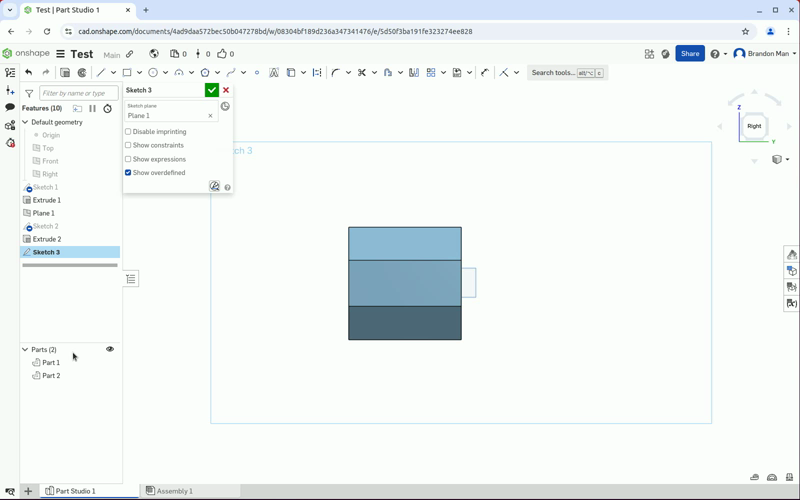
key(y)
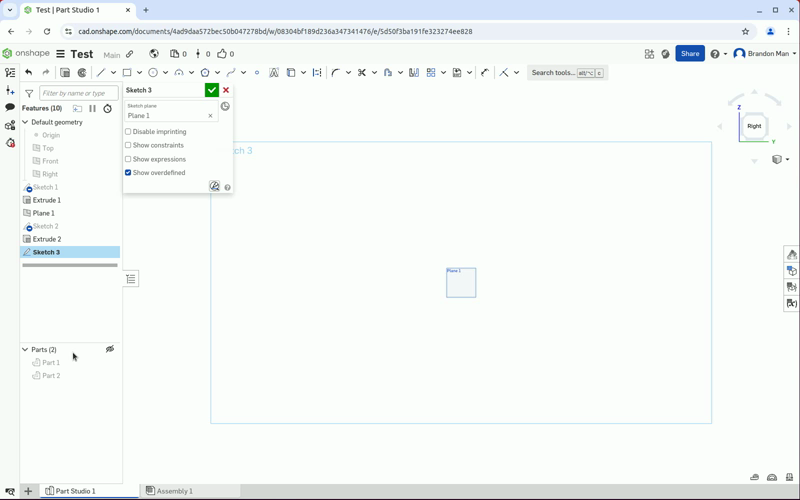
key(l)
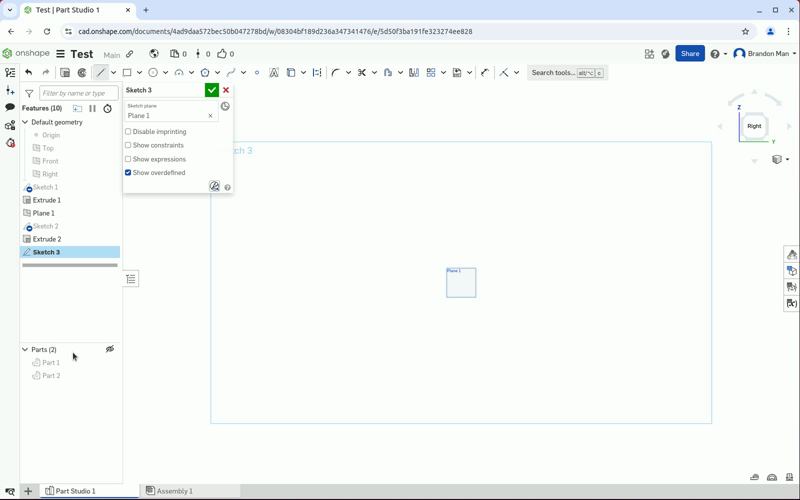
key_down(shift)
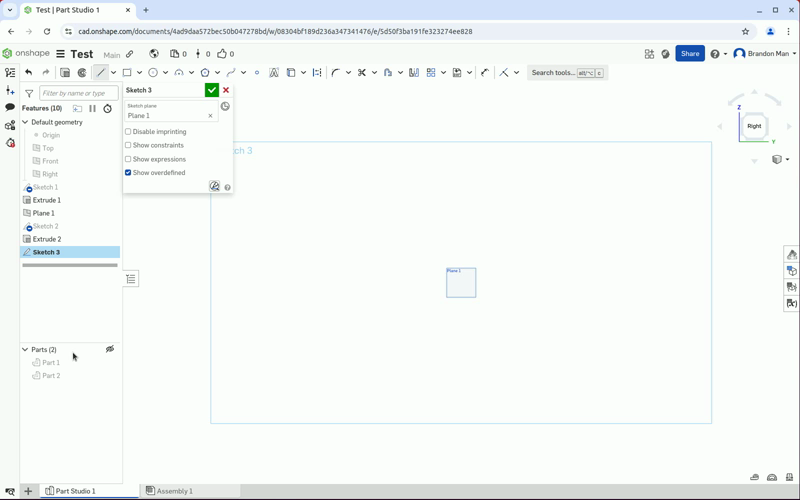
mouse_move(348, 306)
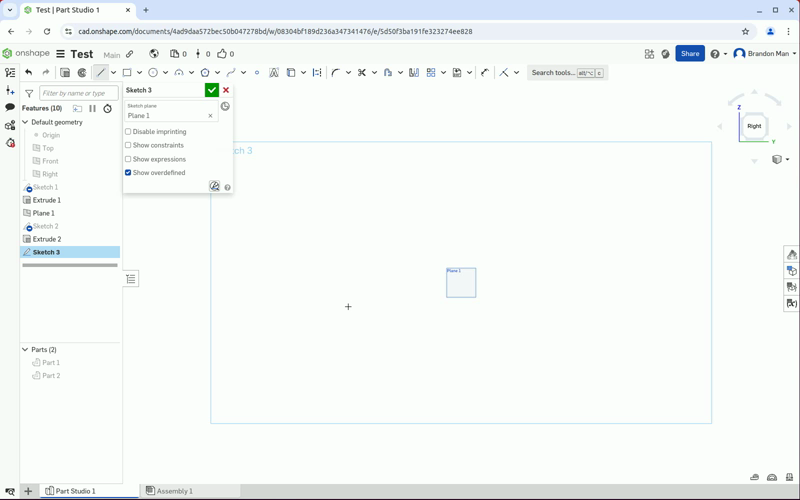
click(348, 306)
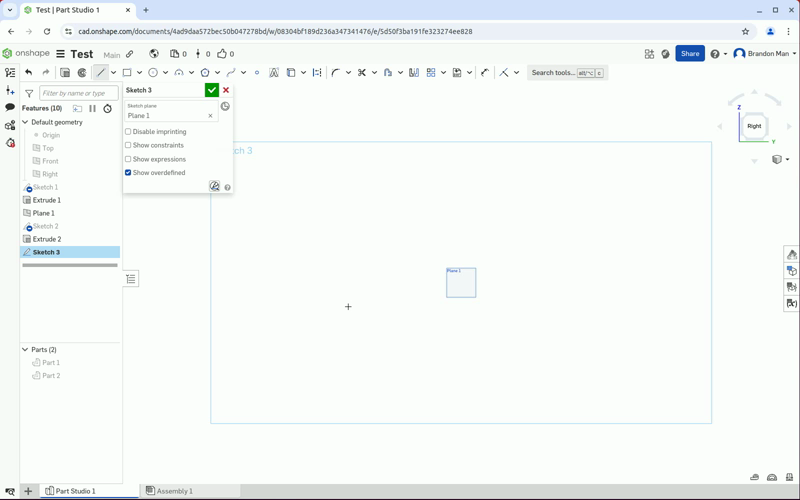
key_up(shift)
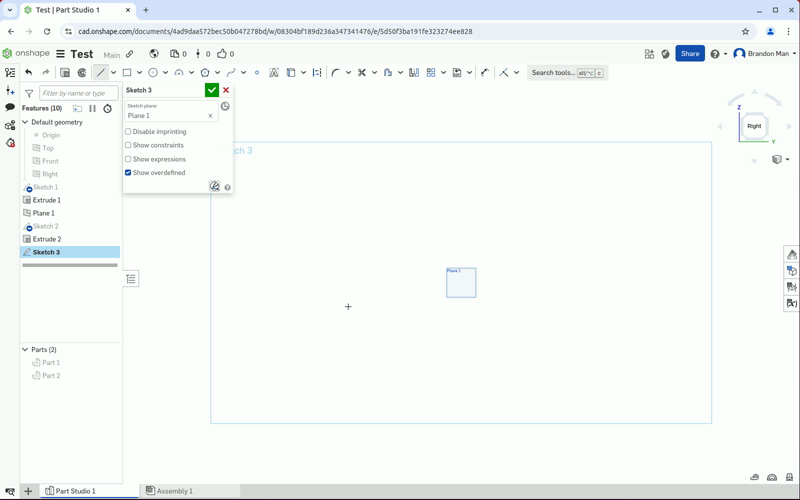
key_down(shift)
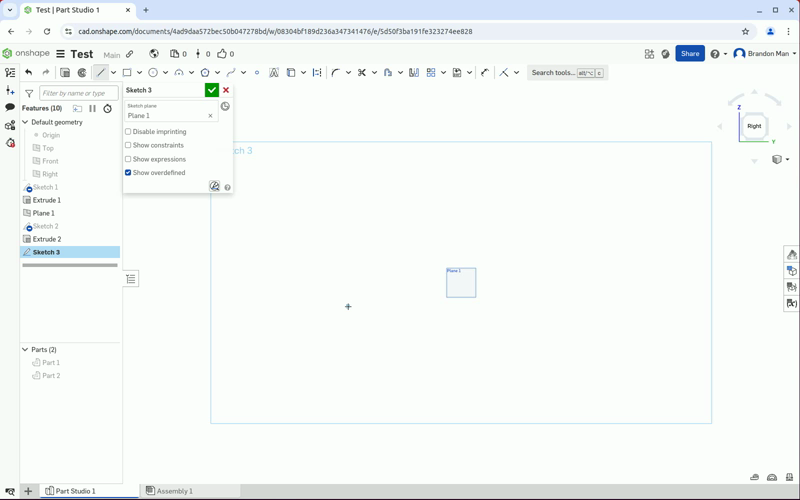
mouse_move(378, 306)
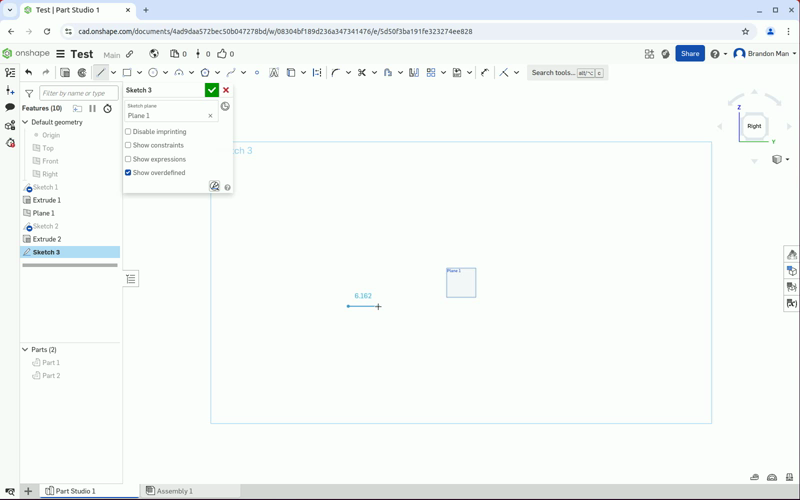
mouse_move(381, 339)
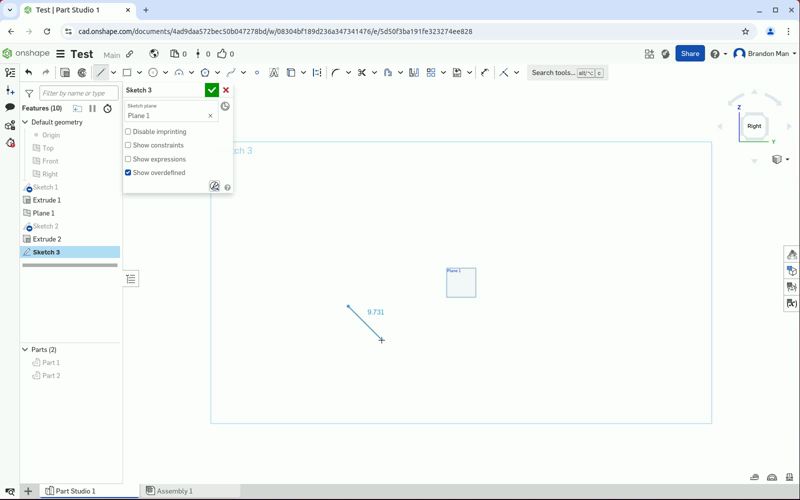
click(381, 339)
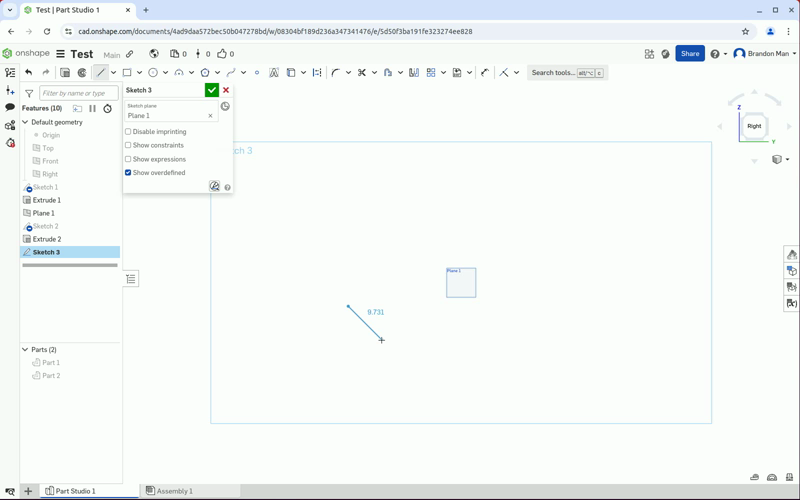
key_up(shift)
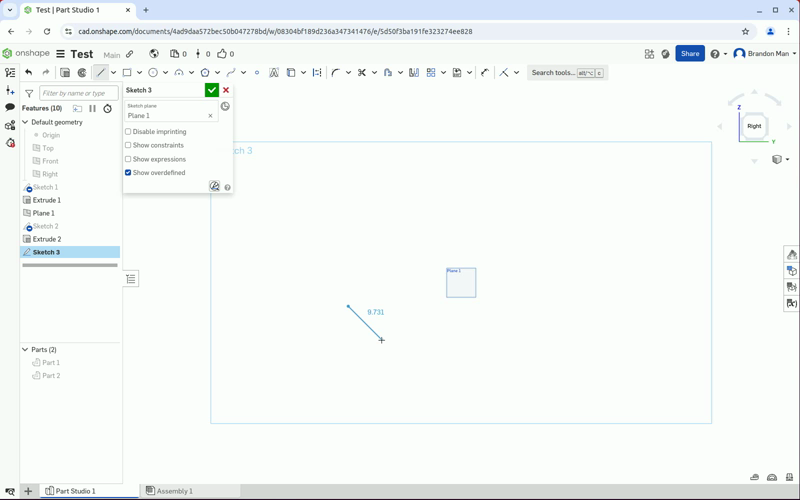
key_down(shift)
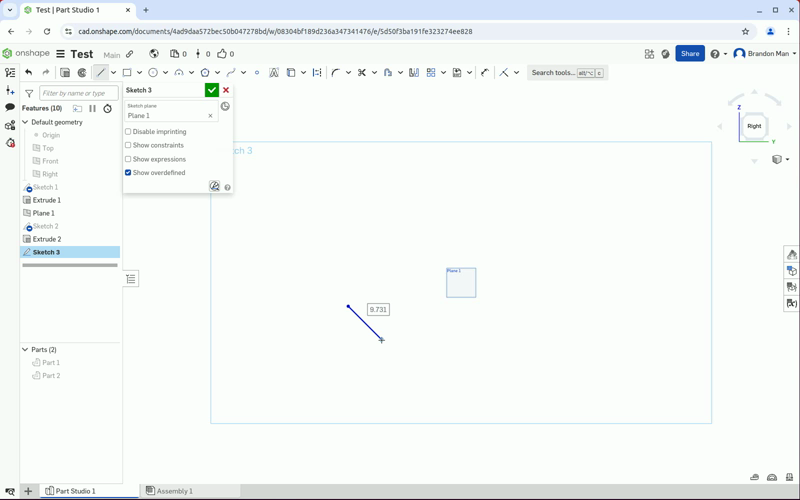
mouse_move(411, 339)
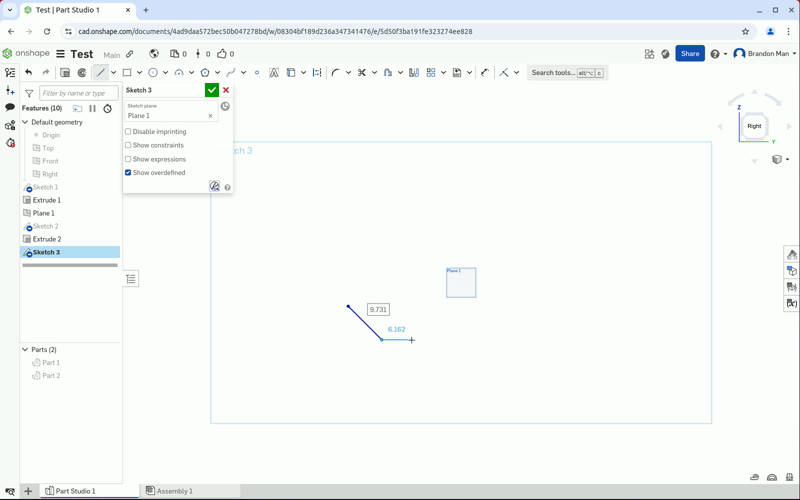
mouse_move(404, 339)
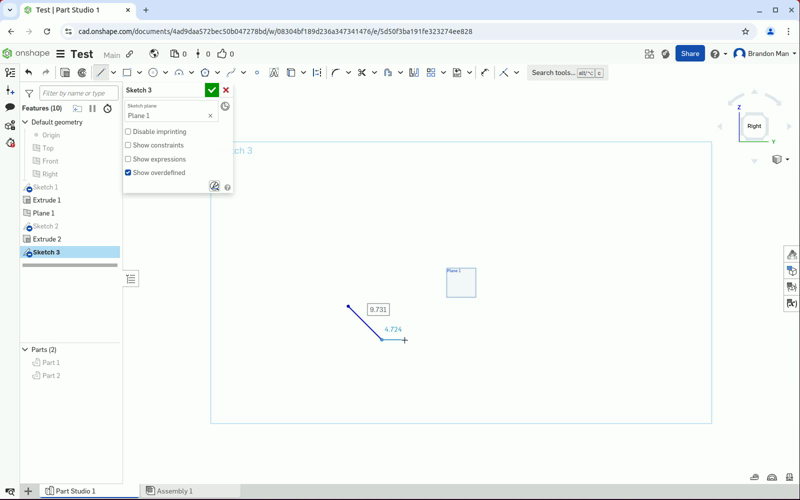
click(404, 339)
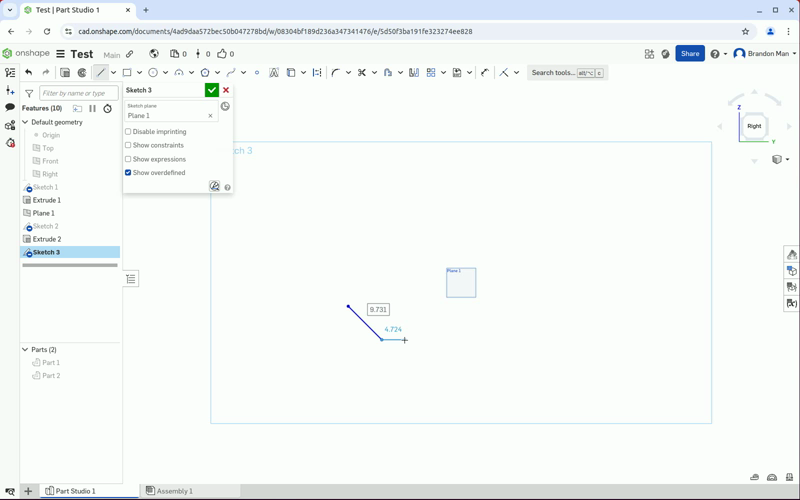
key_up(shift)
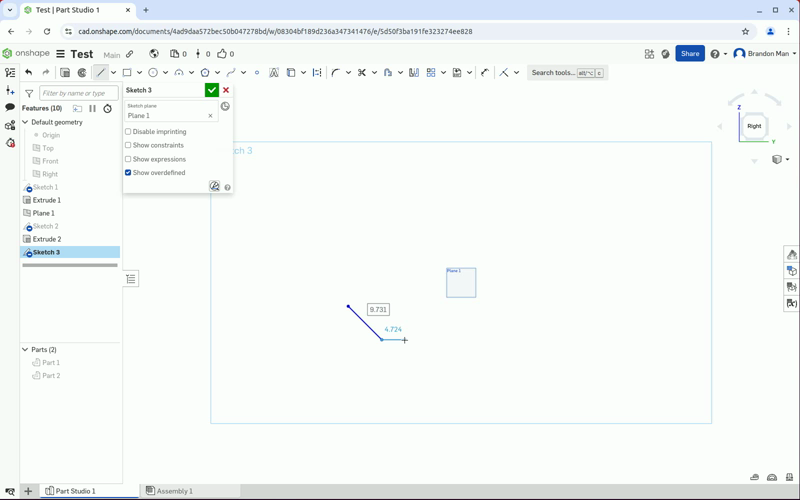
key_down(shift)
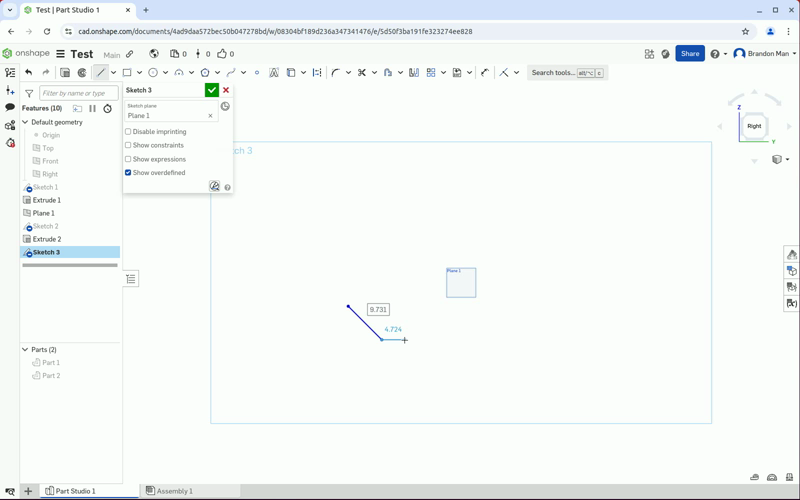
mouse_move(434, 339)
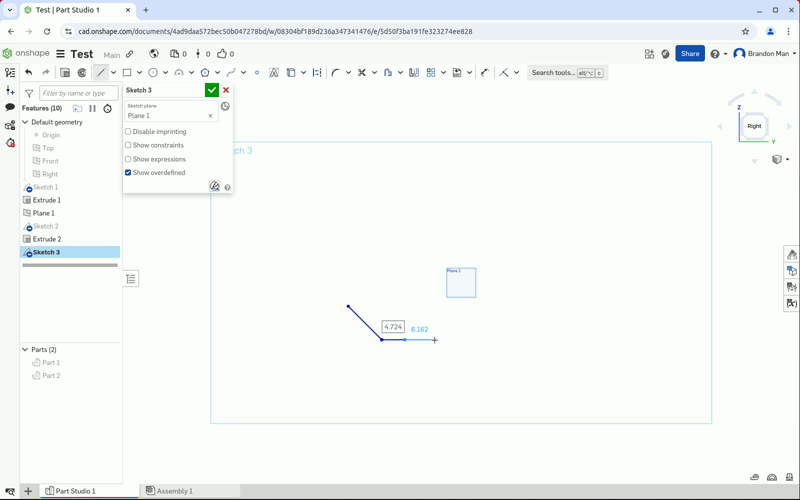
mouse_move(404, 306)
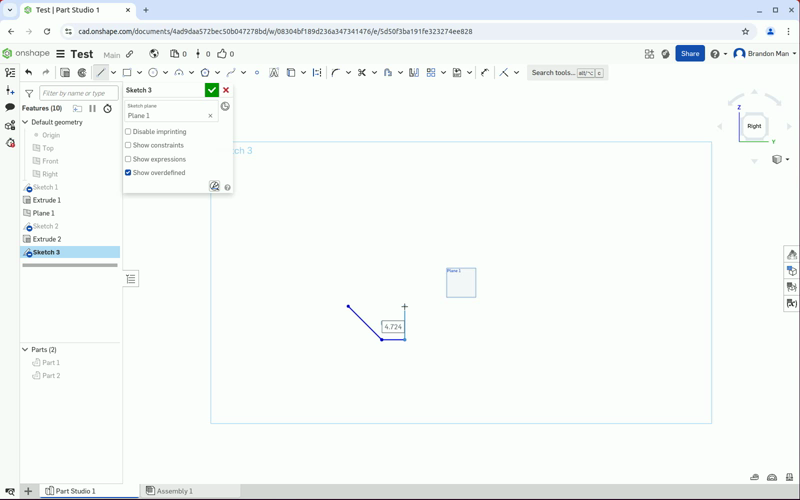
click(404, 306)
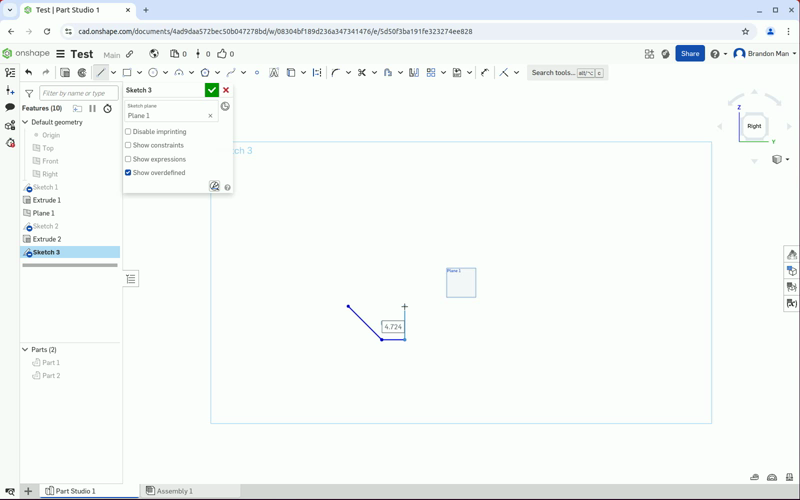
key_up(shift)
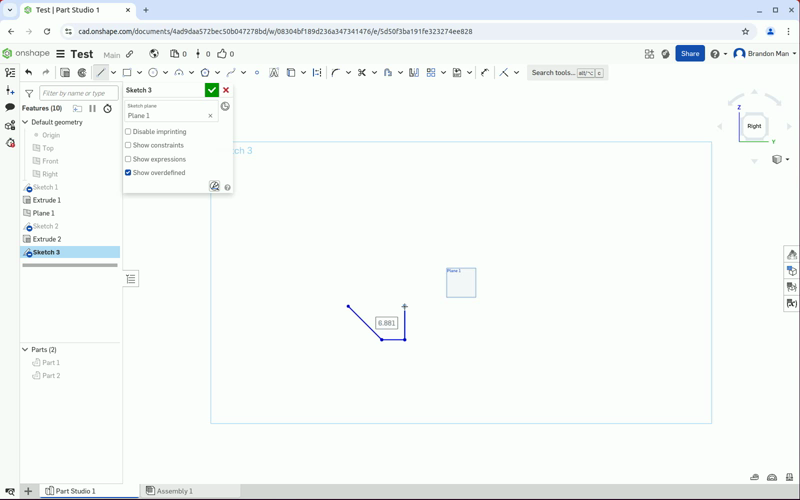
mouse_move(434, 306)
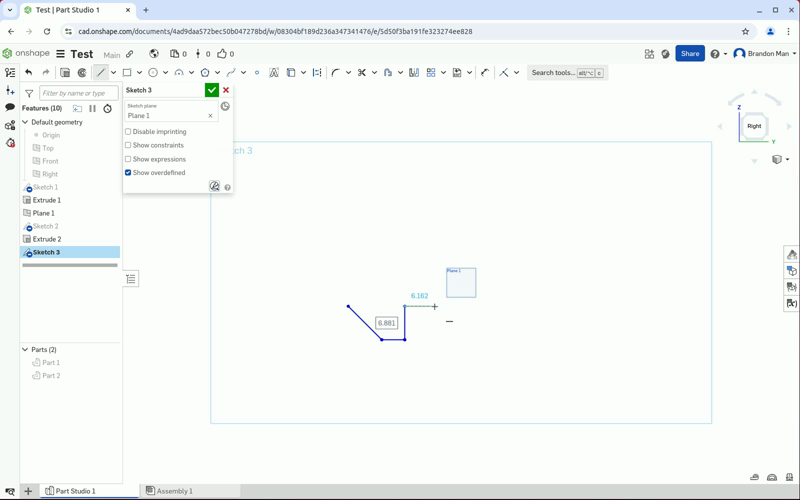
key_down(shift)
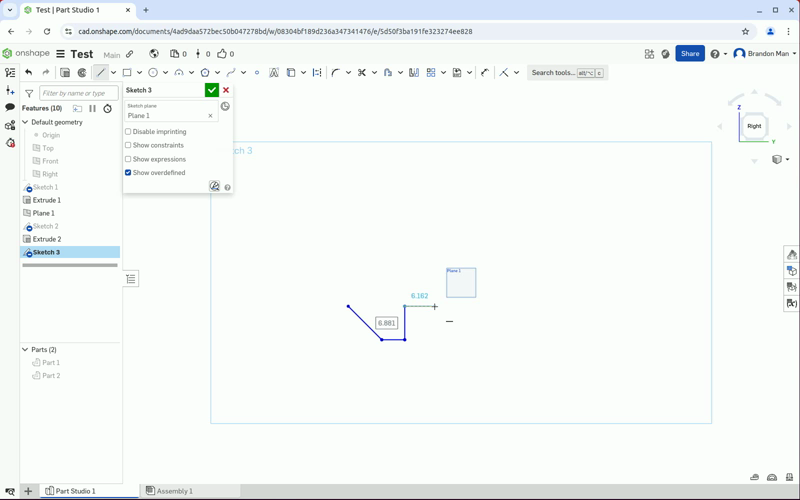
mouse_move(348, 306)
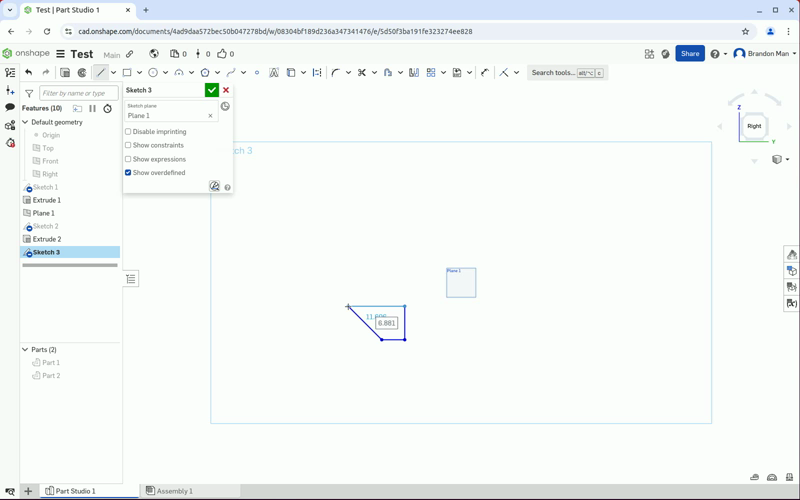
key_up(shift)
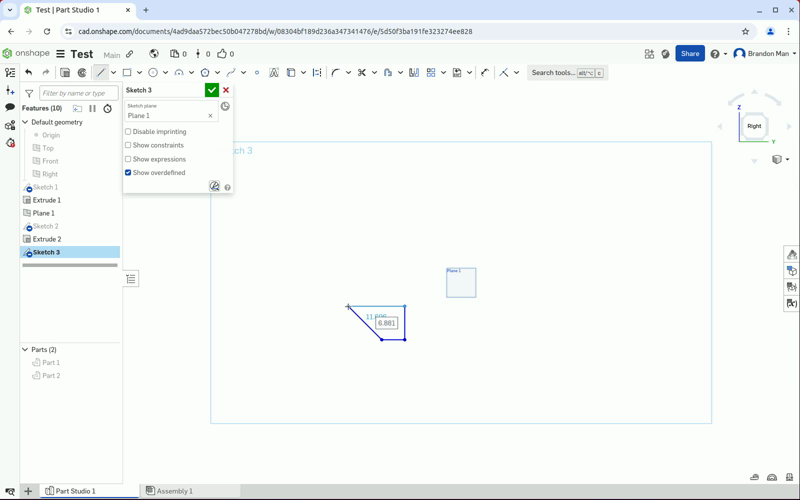
click(348, 306)
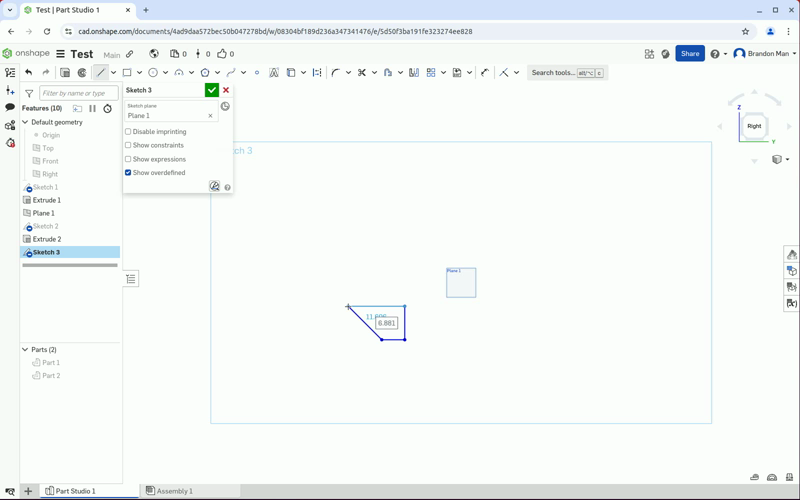
key(esc)
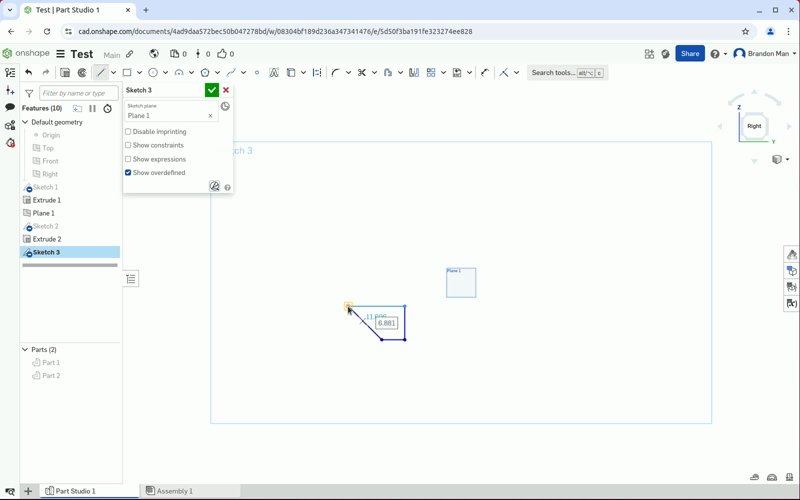
mouse_move(396, 337)
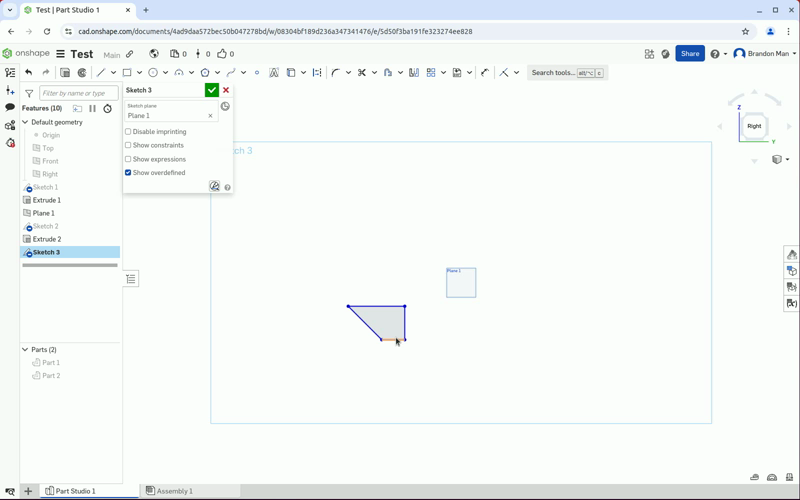
scroll(6)
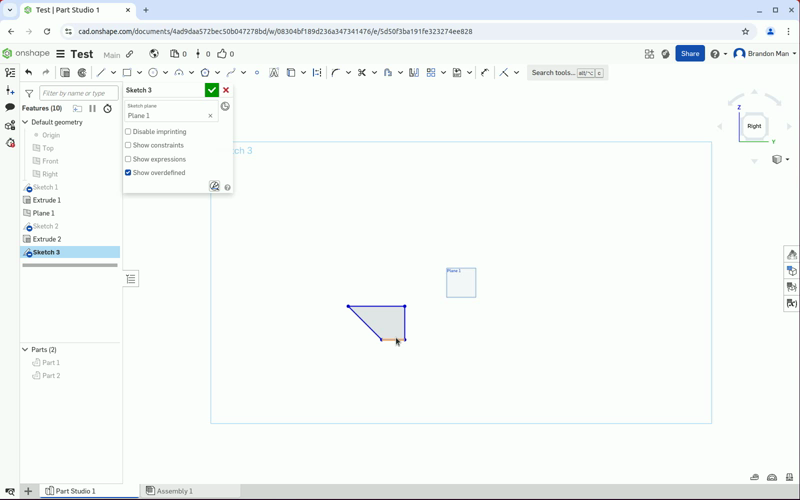
scroll(6)
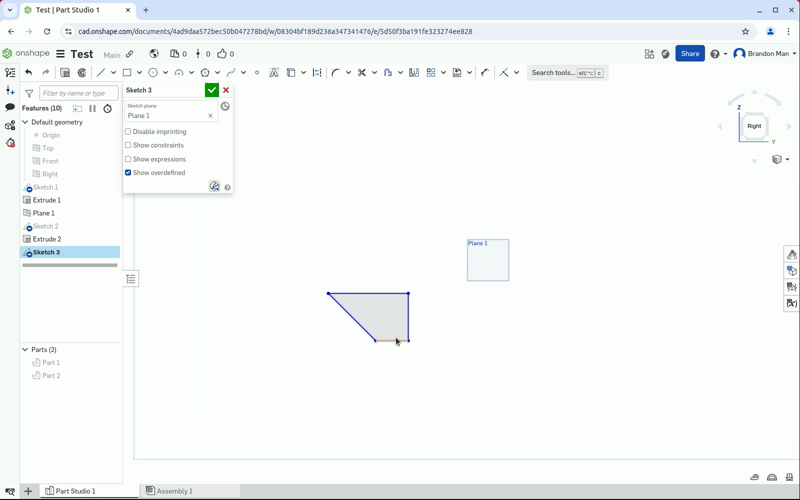
scroll(6)
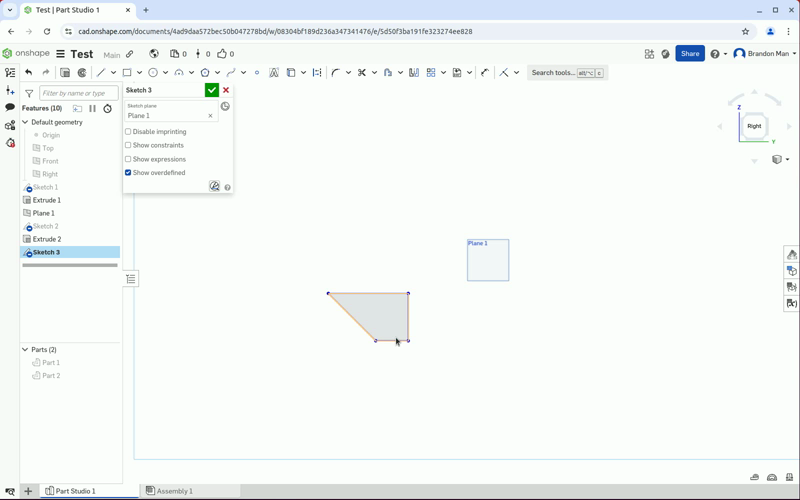
scroll(6)
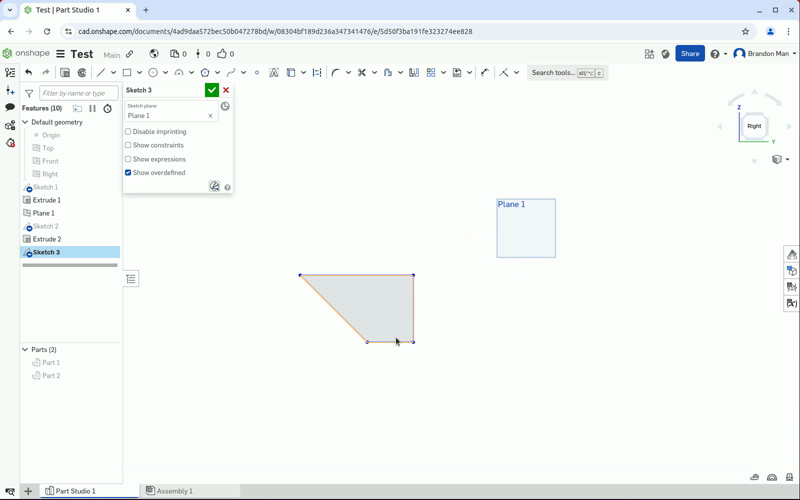
scroll(6)
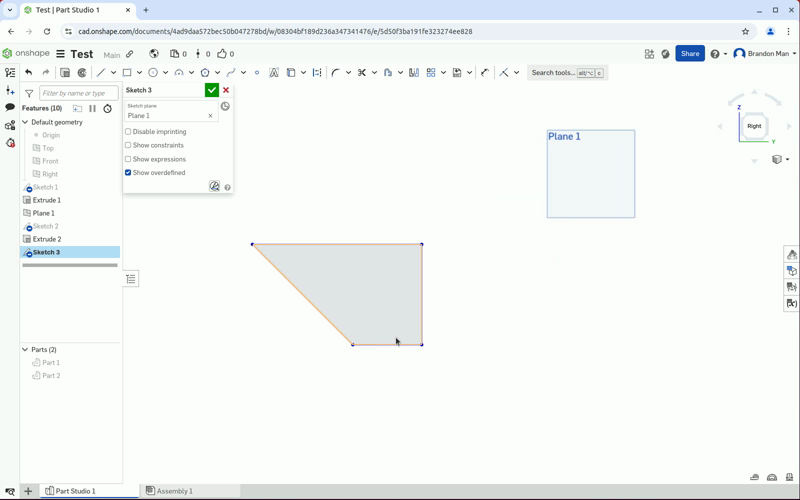
scroll(6)
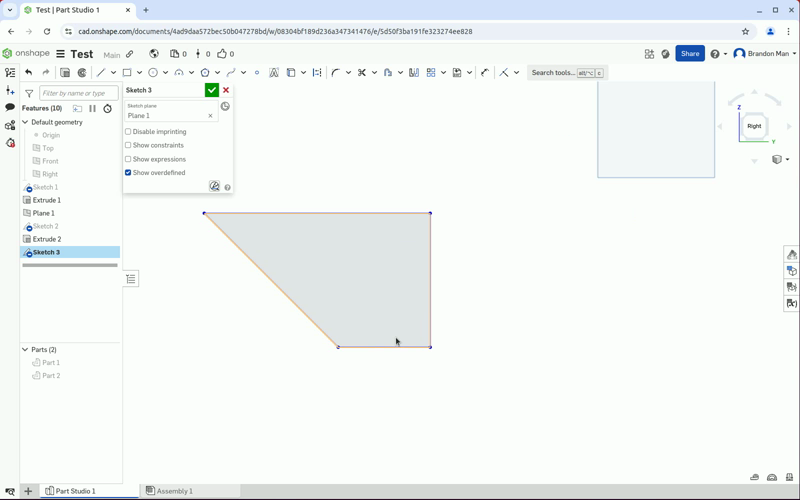
scroll(6)
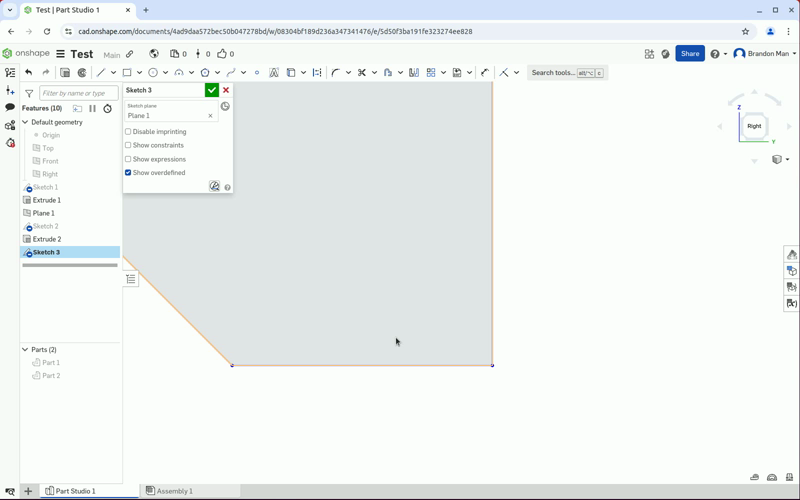
click(396, 337)
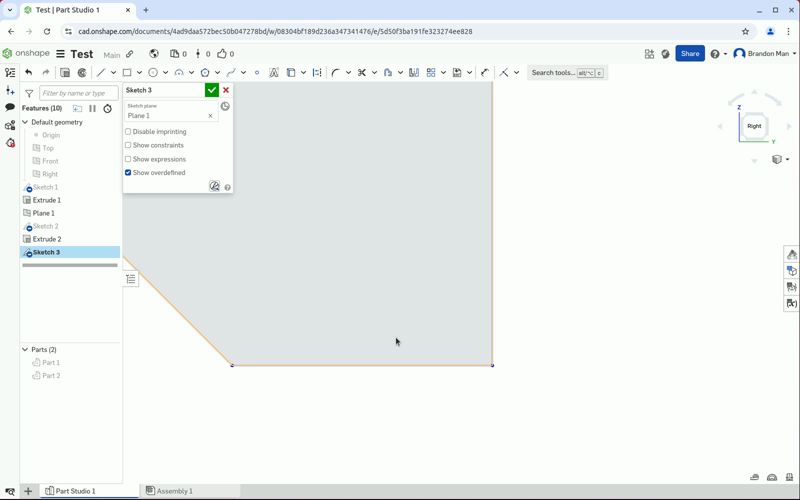
scroll(-6)
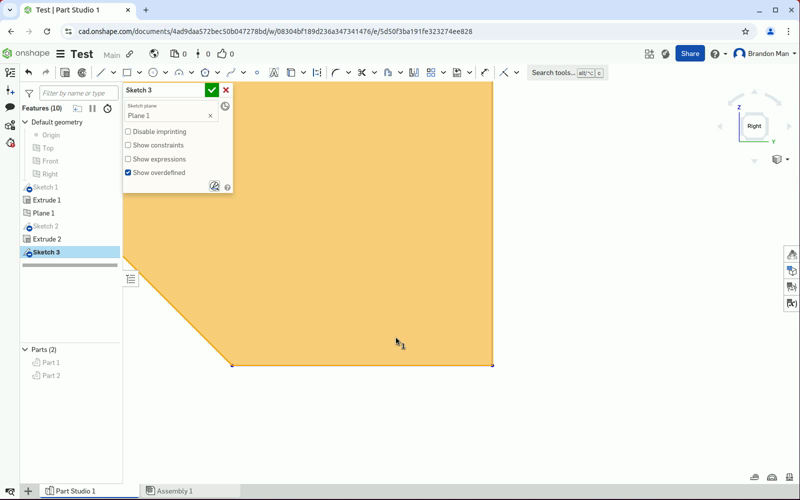
scroll(-6)
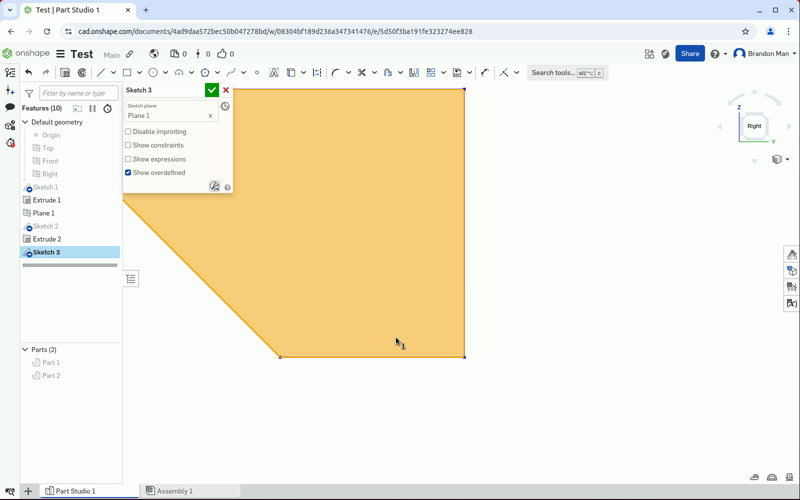
scroll(-6)
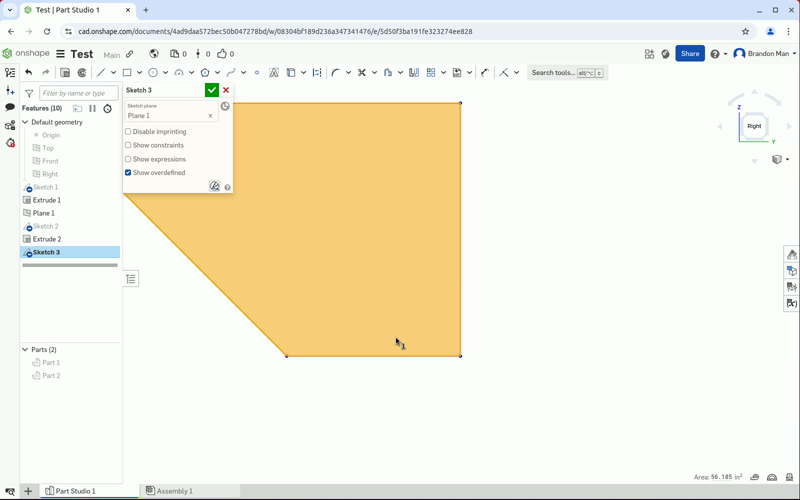
scroll(-6)
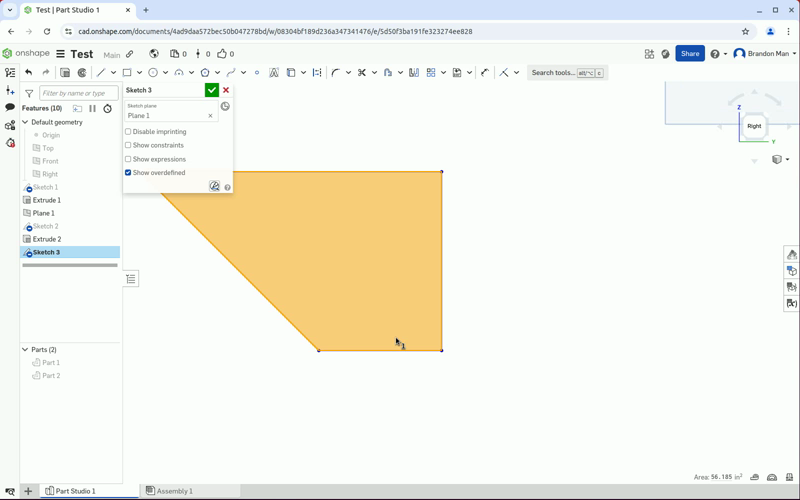
scroll(-6)
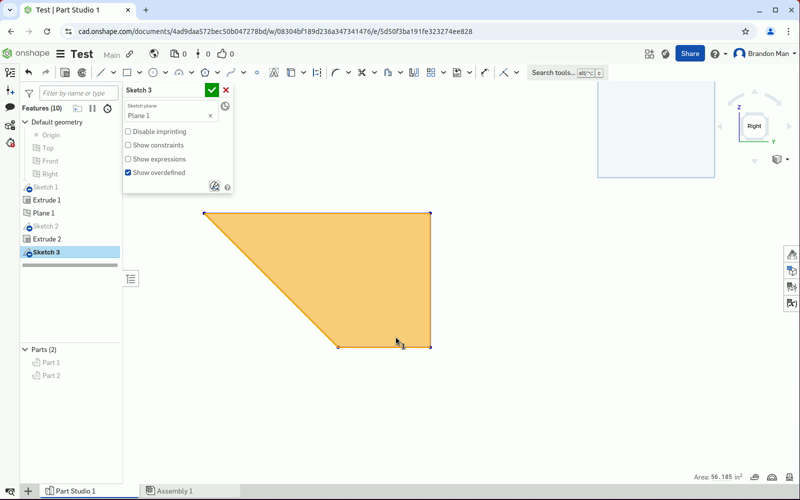
scroll(-6)
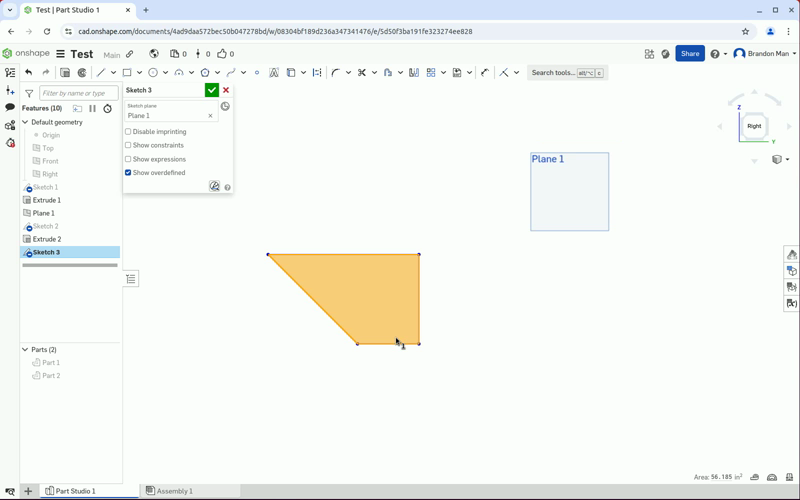
scroll(-6)
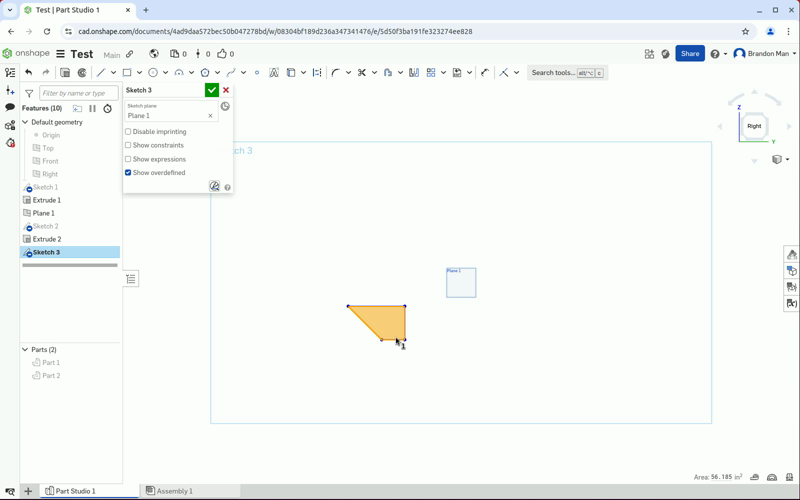
mouse_move(73, 352)
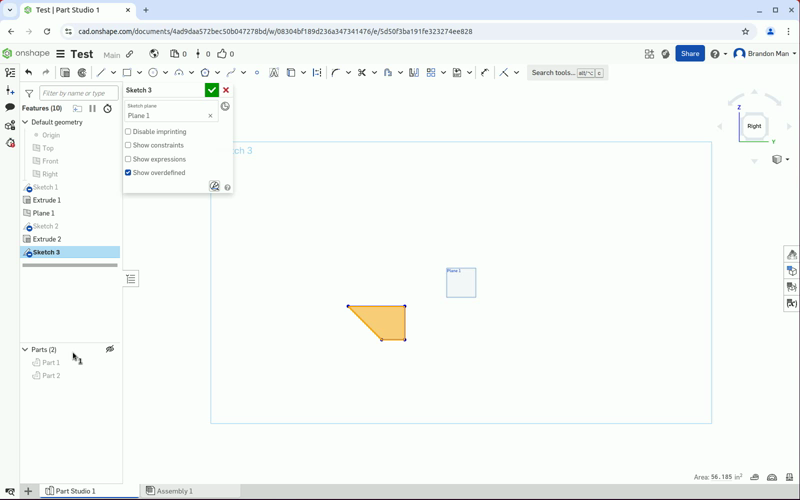
key(shift+y)
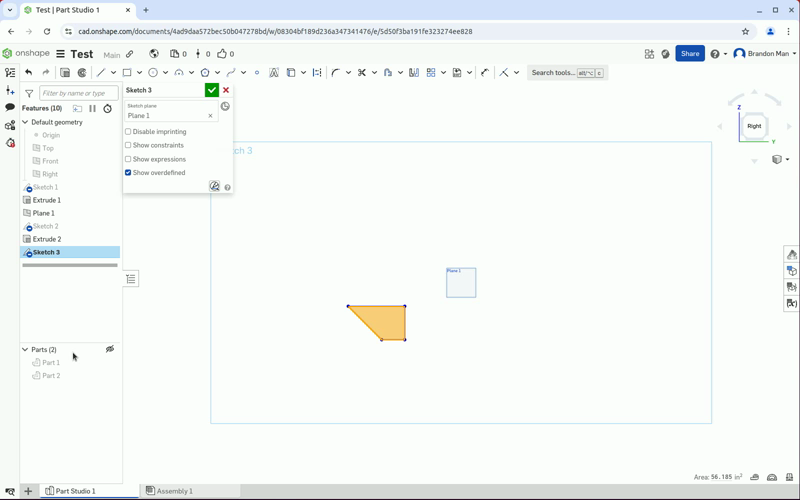
key(shift+e)
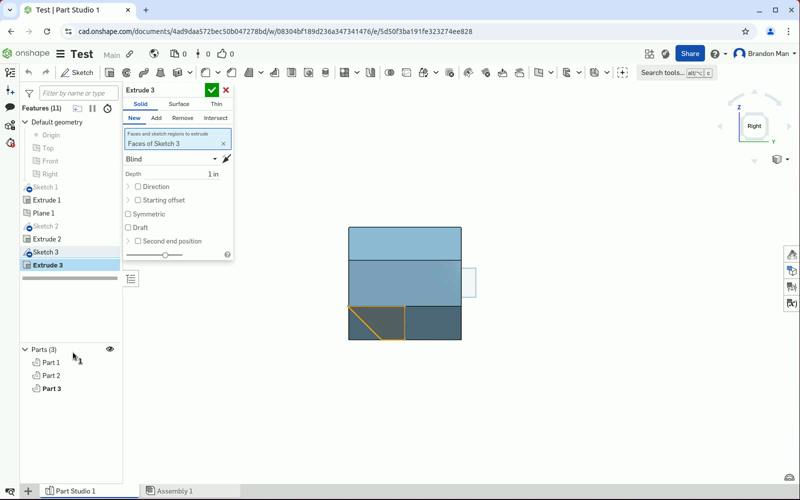
mouse_move(143, 106)
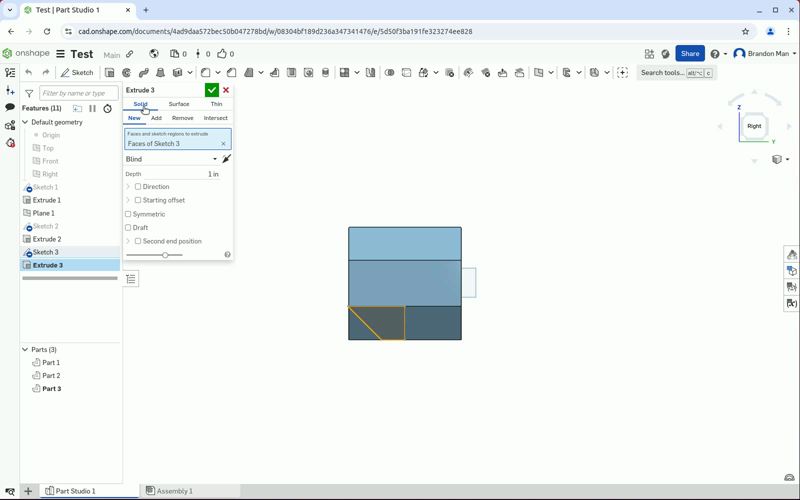
click(143, 106)
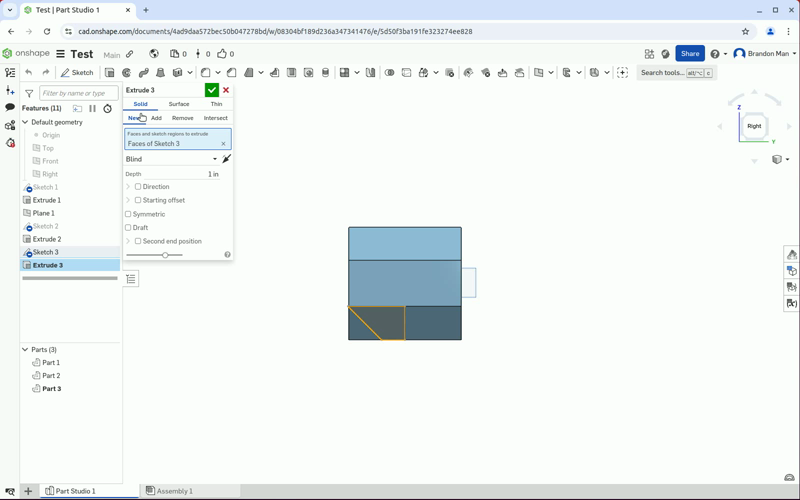
mouse_move(137, 120)
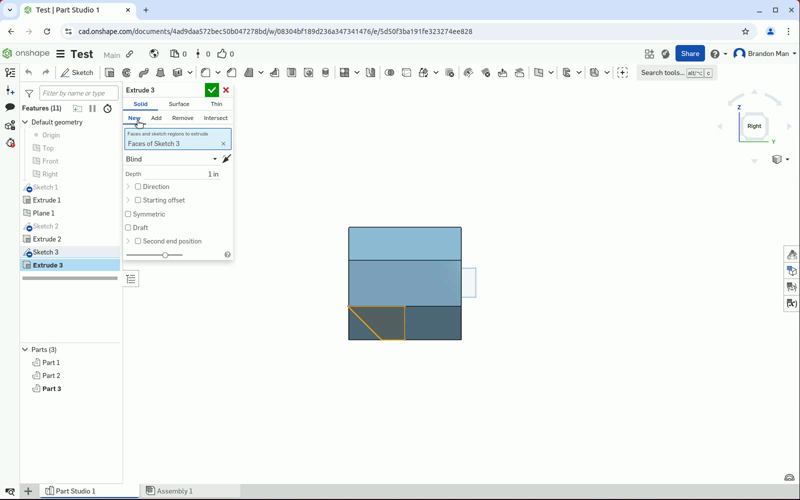
click(137, 120)
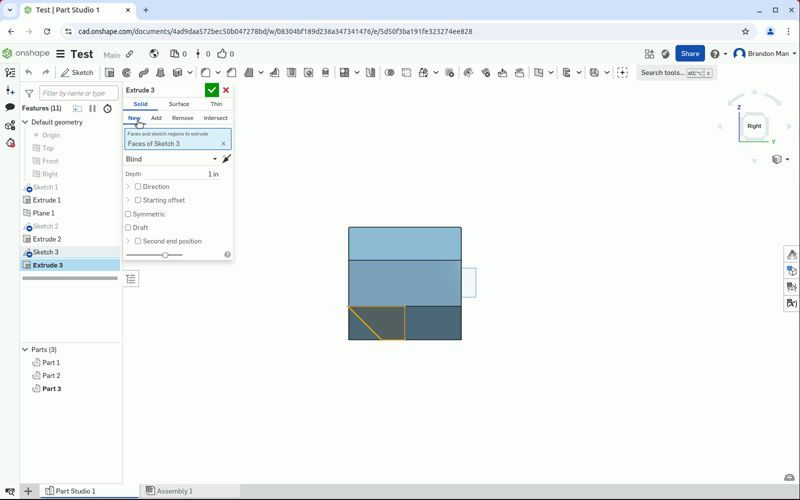
key(tab, 4)
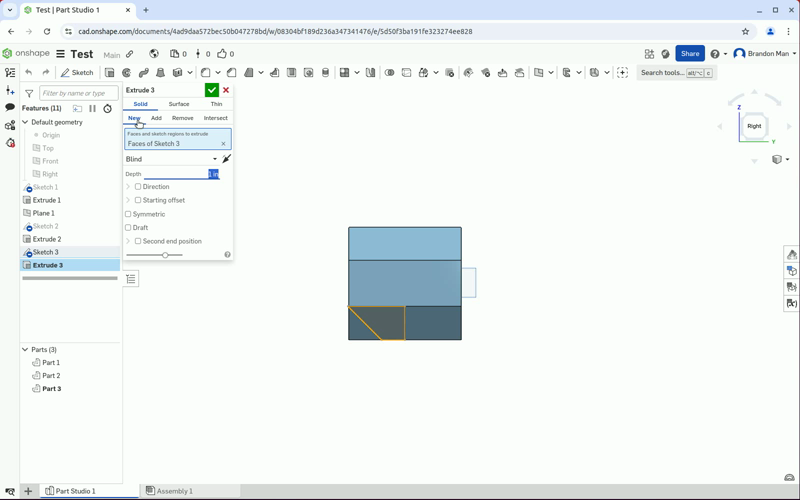
text(-23.108)
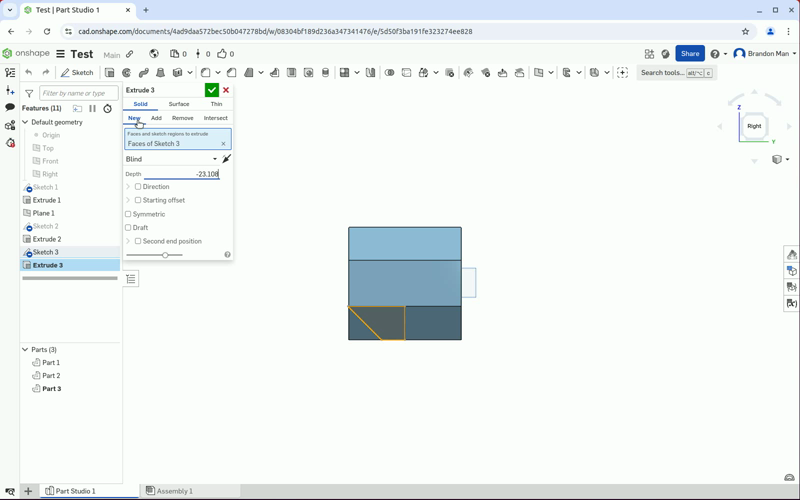
key(enter)
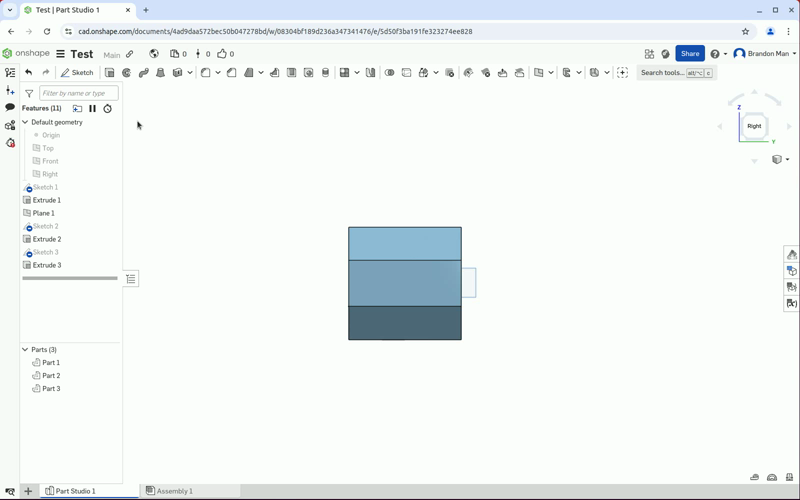
key(shift+h)
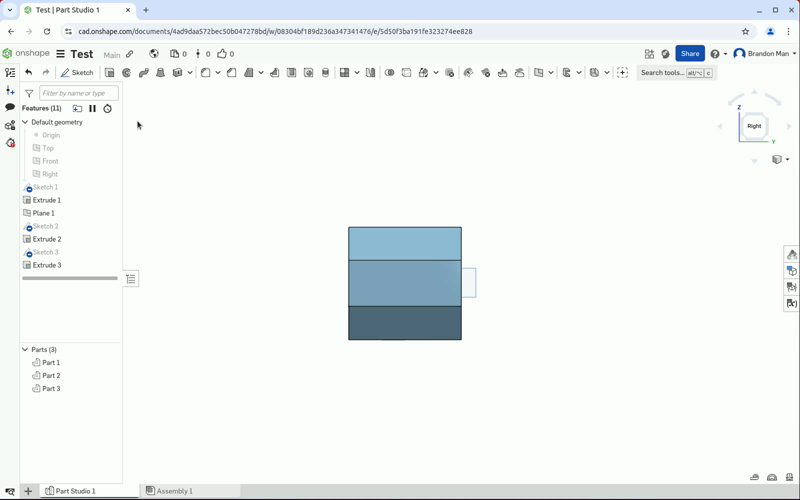
key(shift+h)
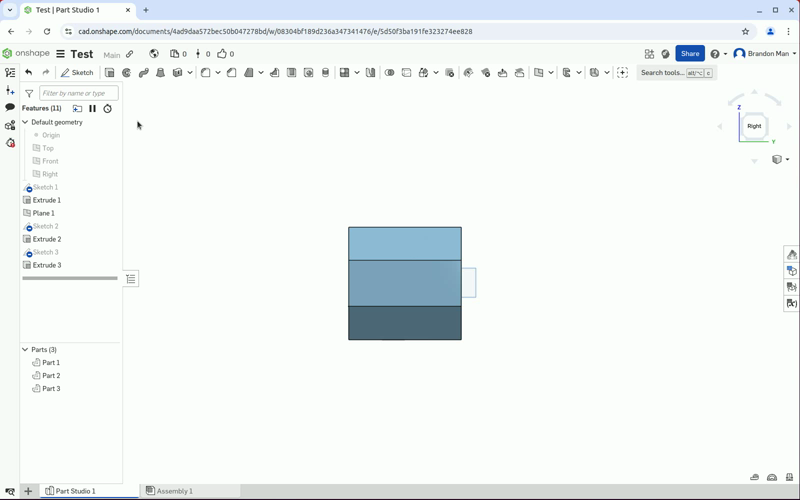
mouse_move(73, 189)
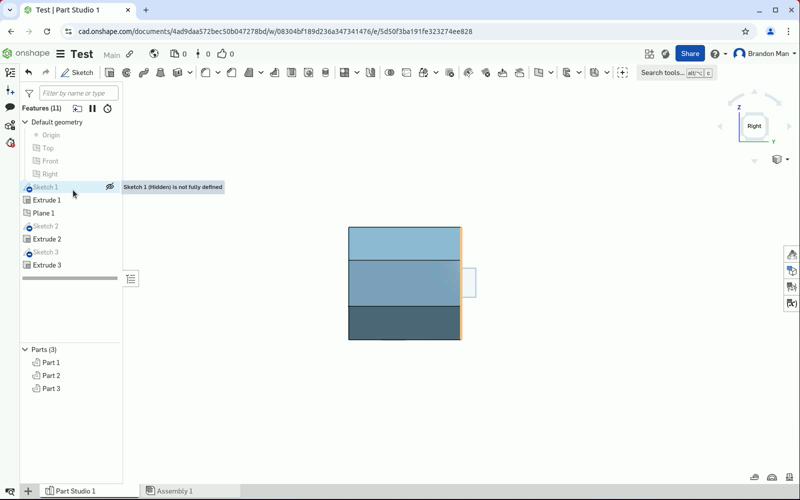
click(73, 189)
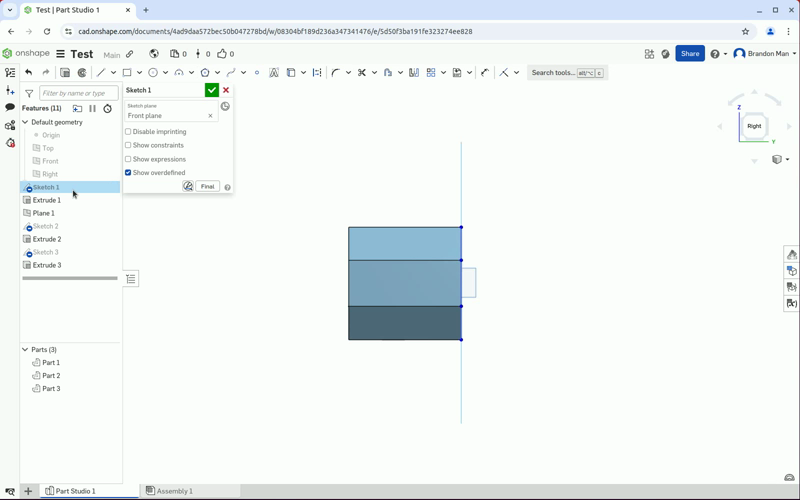
mouse_move(229, 92)
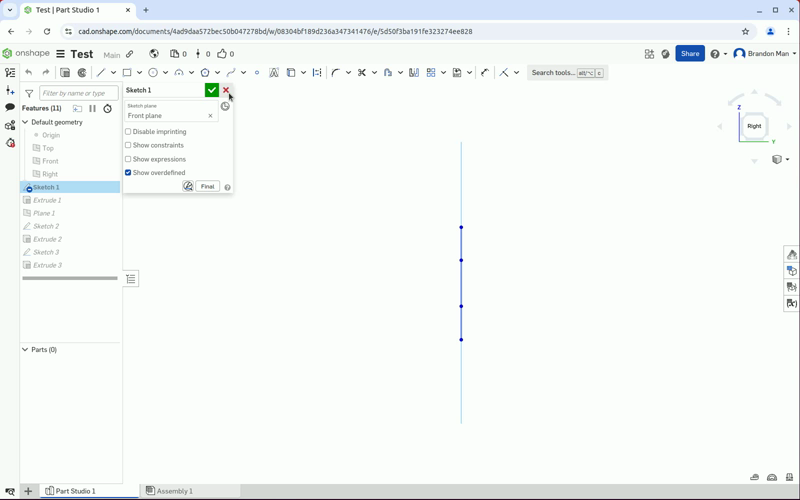
click(229, 92)
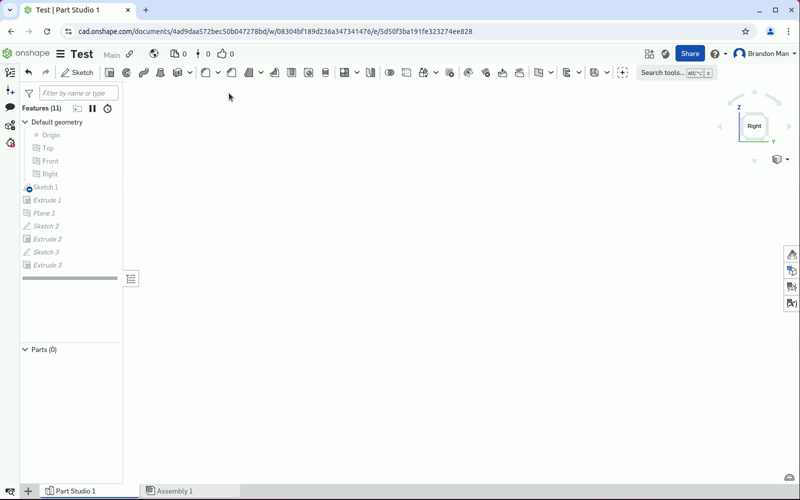
key(shift+s)
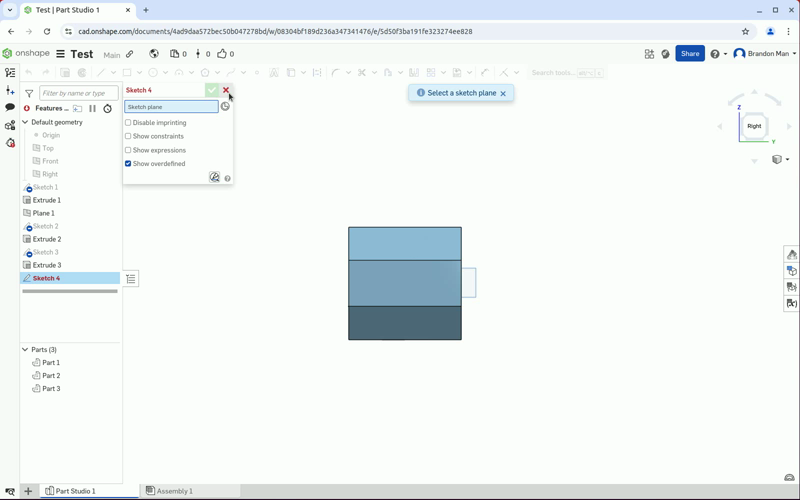
mouse_move(73, 215)
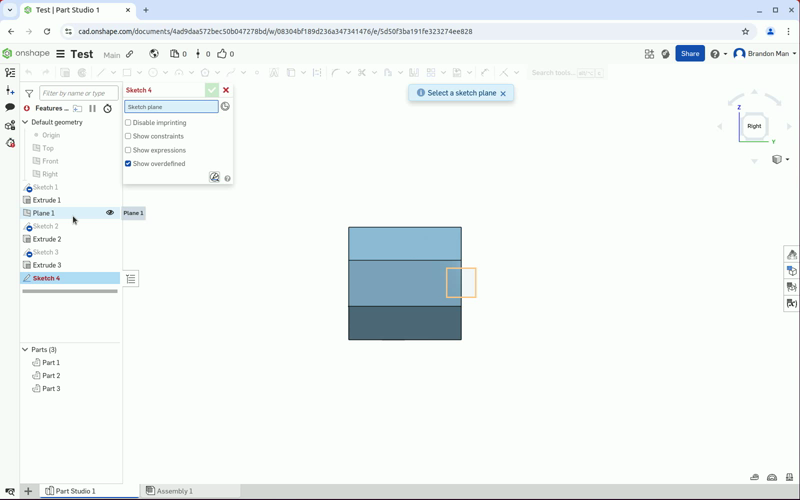
click(73, 215)
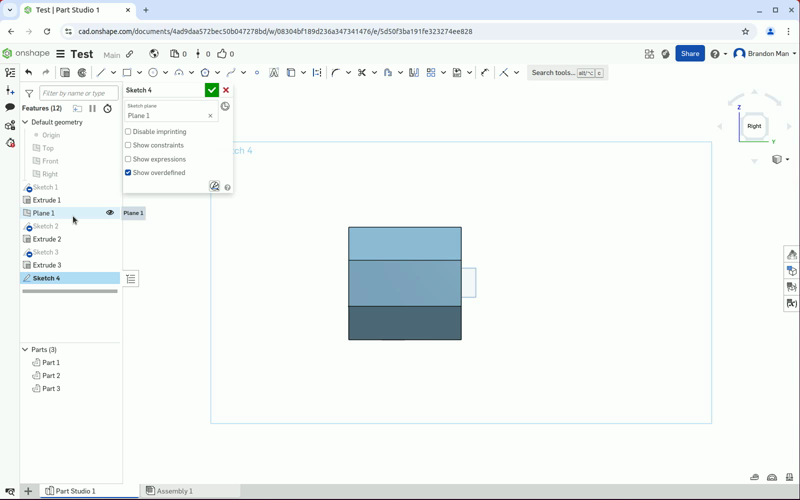
mouse_move(73, 352)
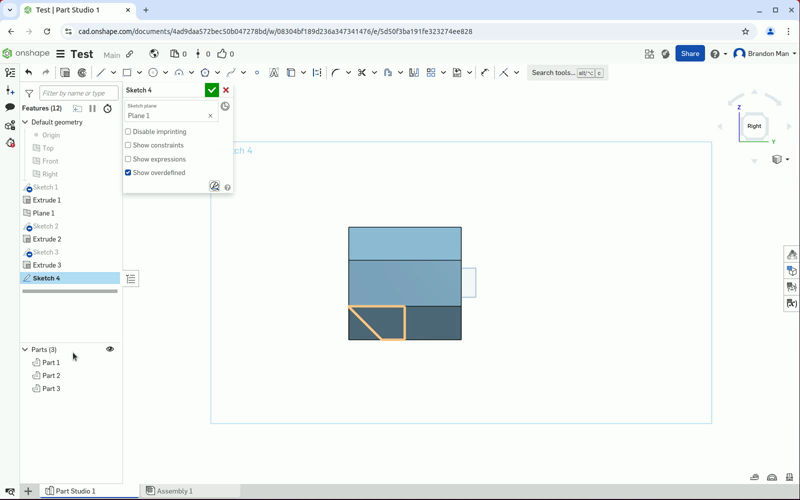
key(y)
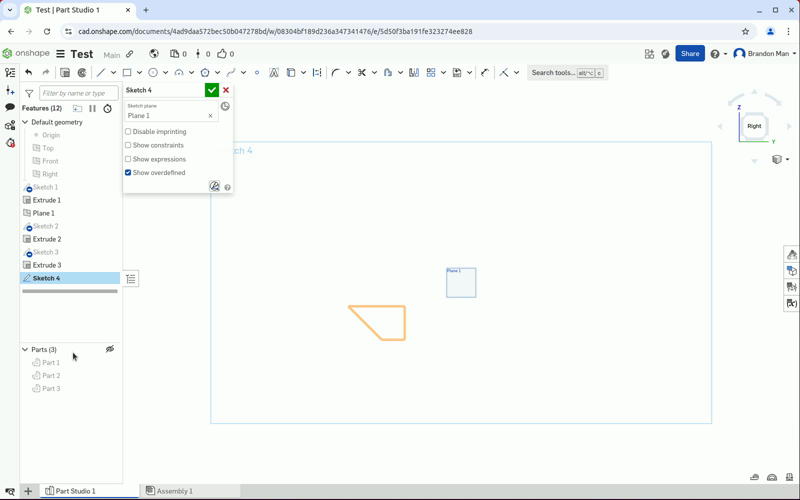
key(l)
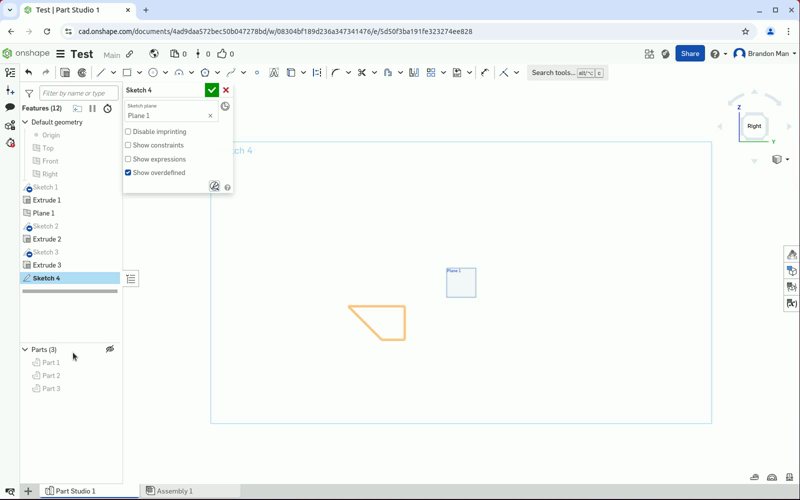
key_down(shift)
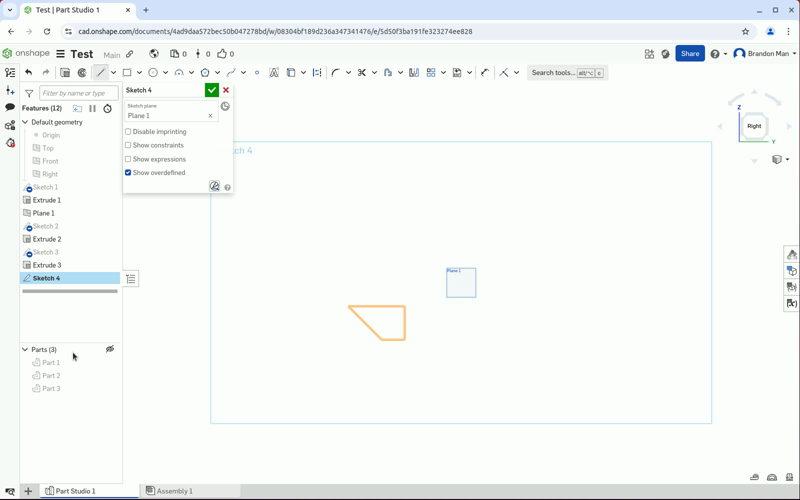
mouse_move(348, 306)
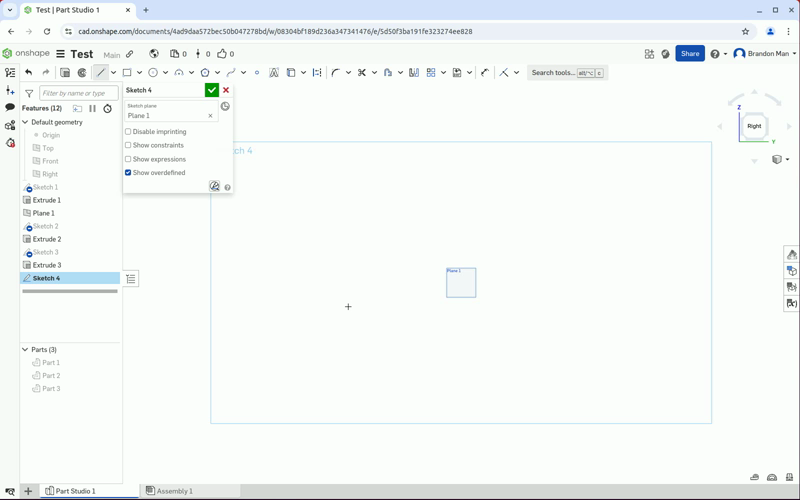
click(348, 306)
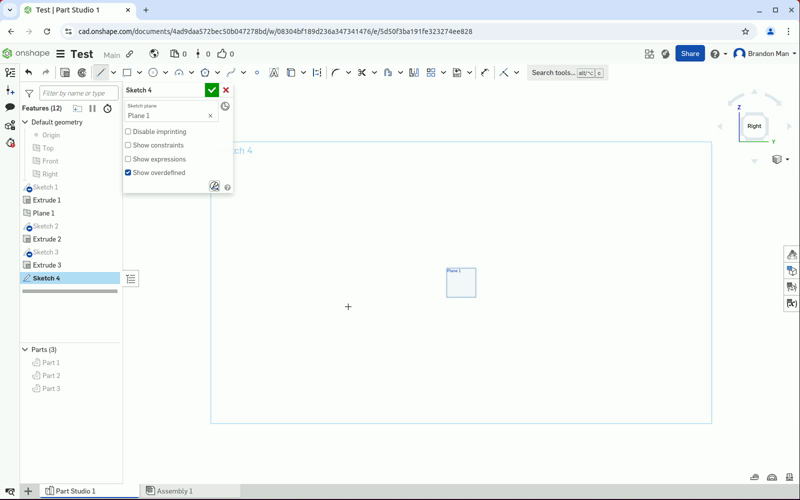
key_up(shift)
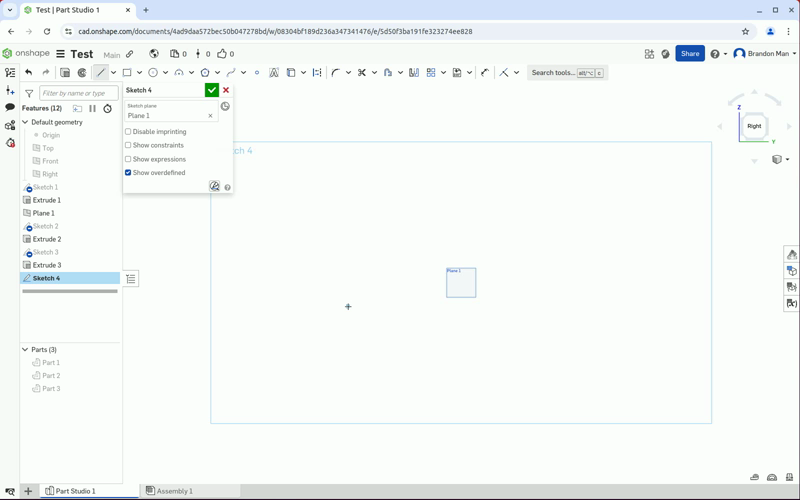
key_down(shift)
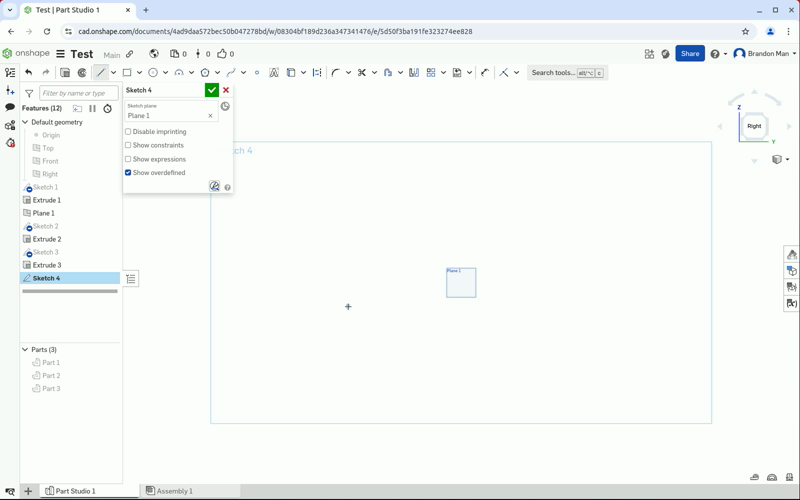
mouse_move(378, 306)
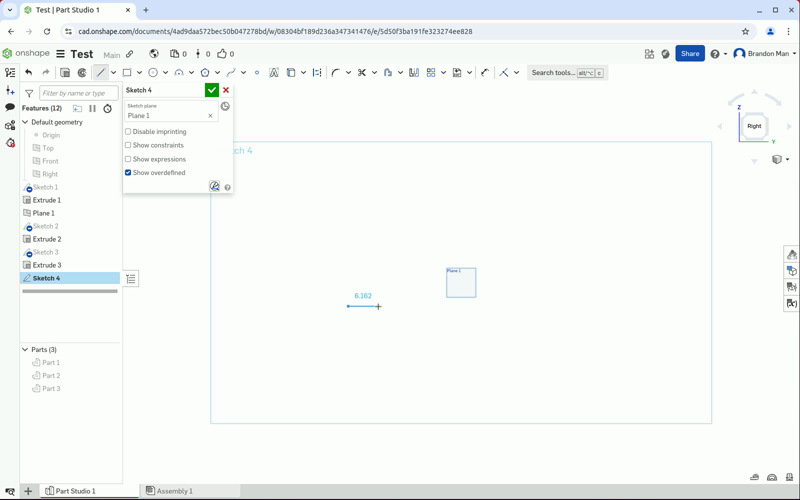
mouse_move(404, 306)
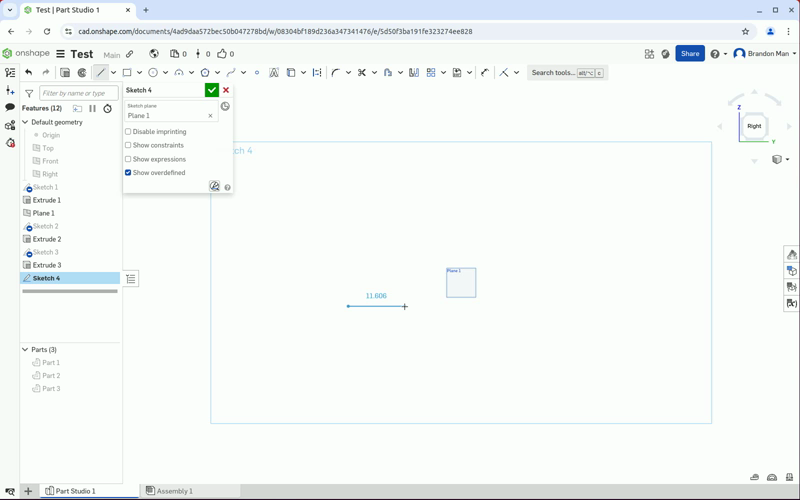
click(404, 306)
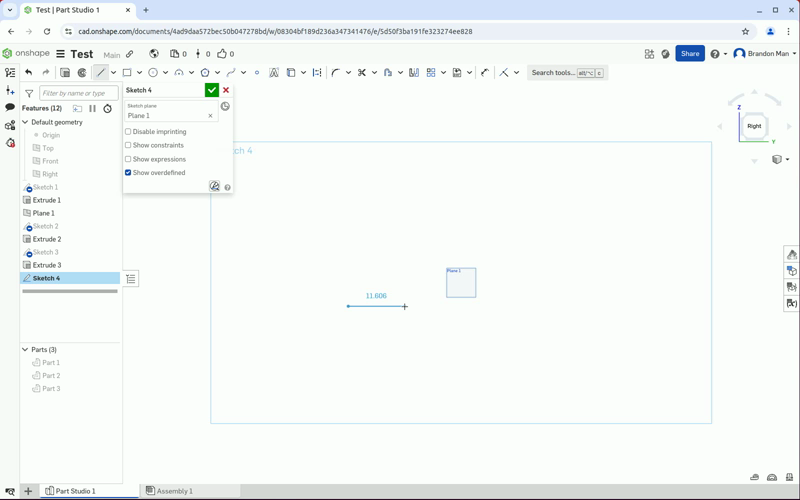
key_up(shift)
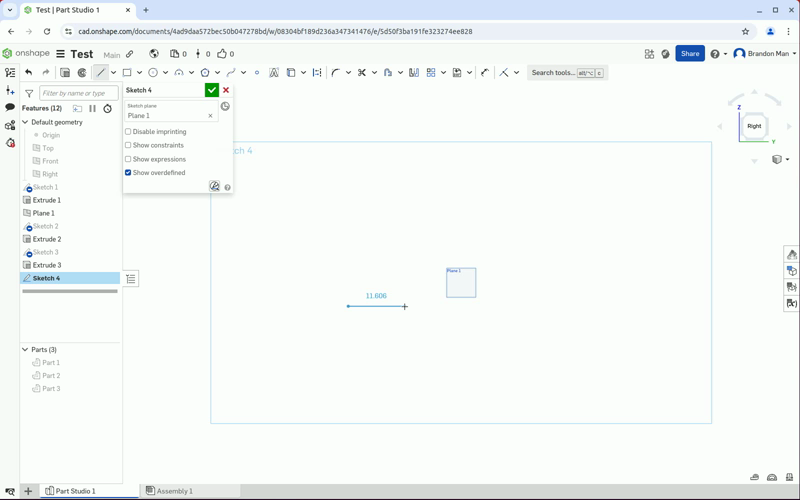
key_down(shift)
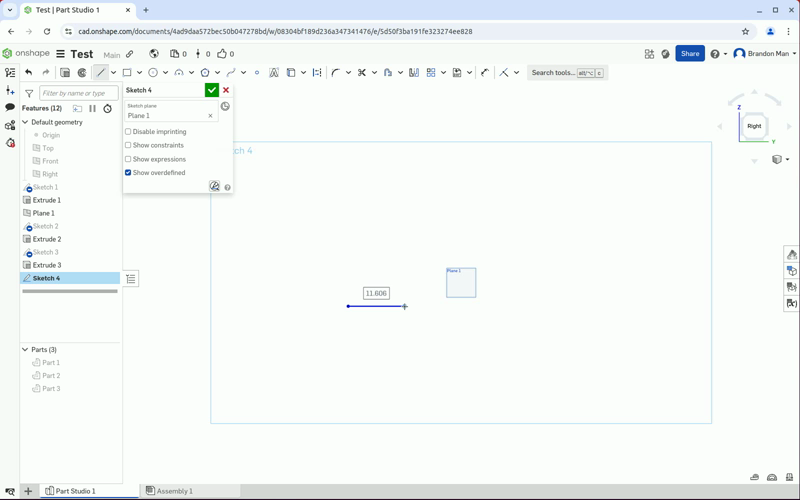
mouse_move(434, 306)
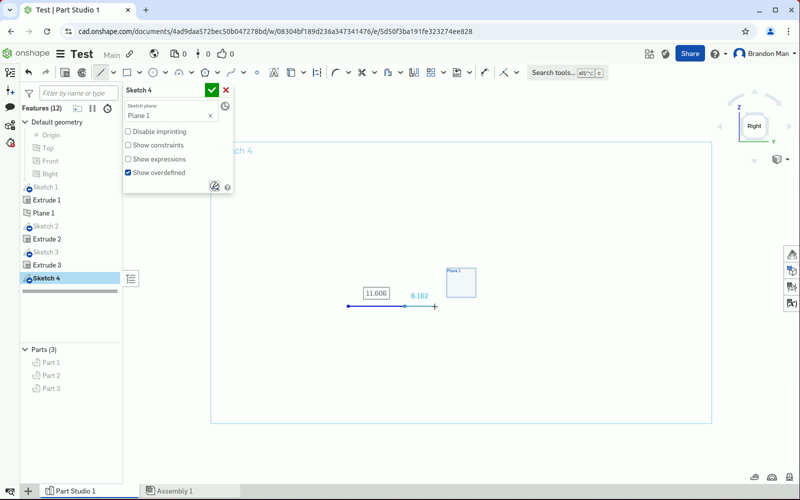
mouse_move(404, 282)
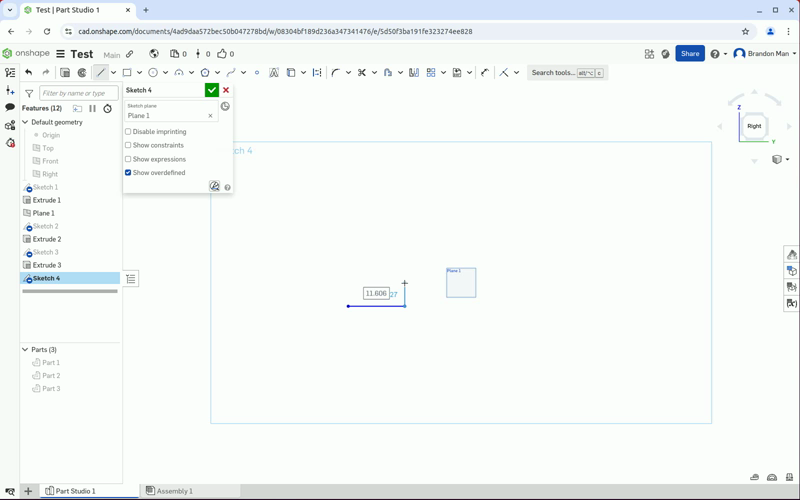
click(404, 282)
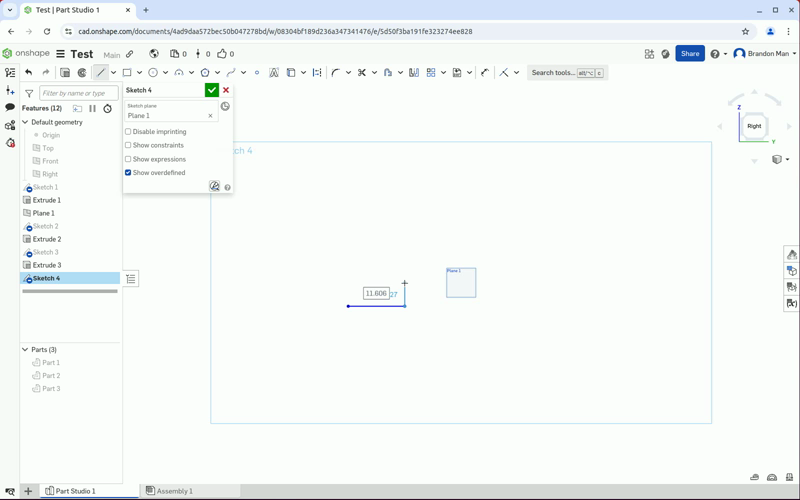
key_up(shift)
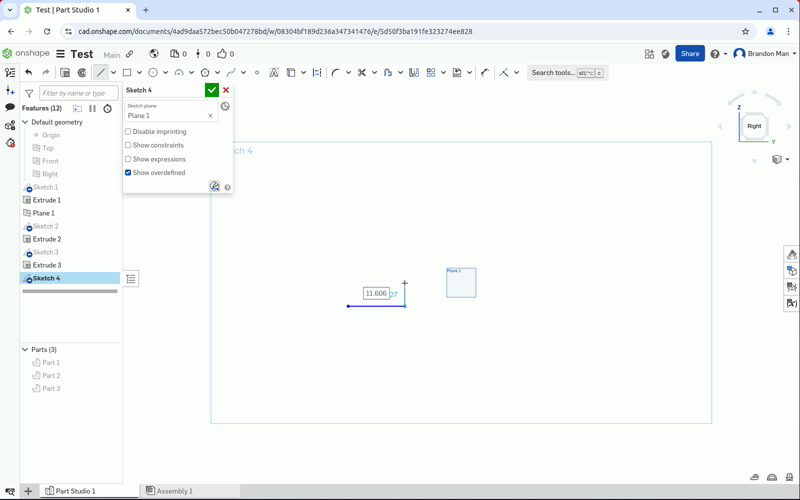
key_down(shift)
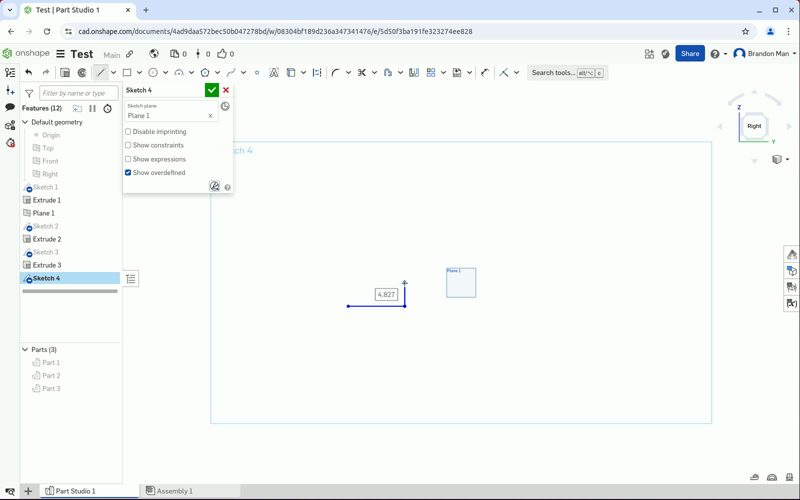
mouse_move(434, 282)
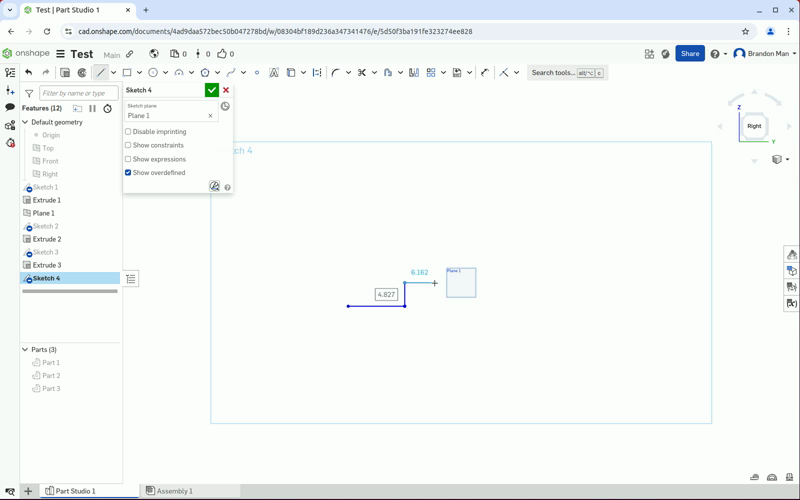
mouse_move(348, 282)
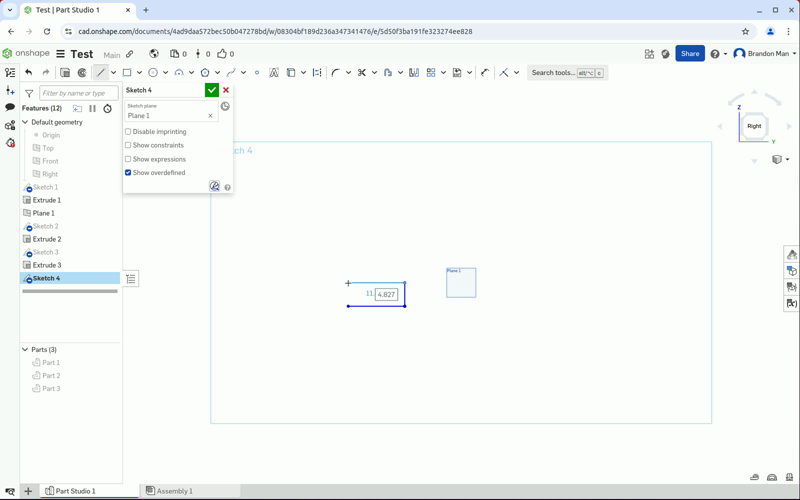
click(348, 282)
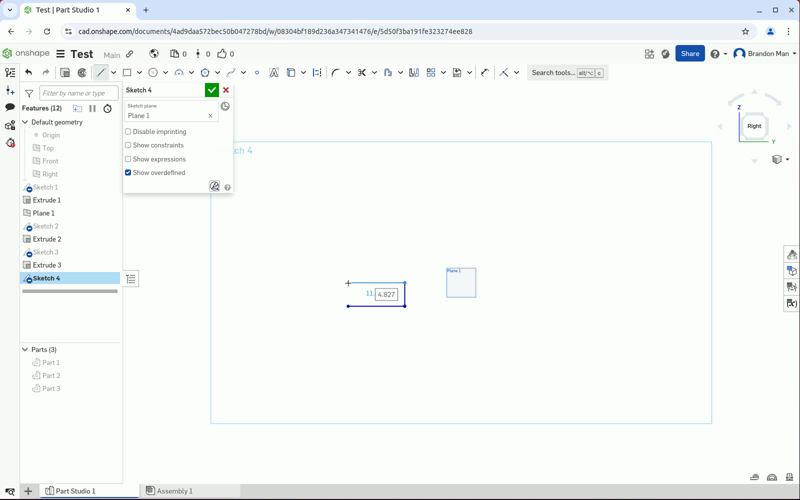
key_up(shift)
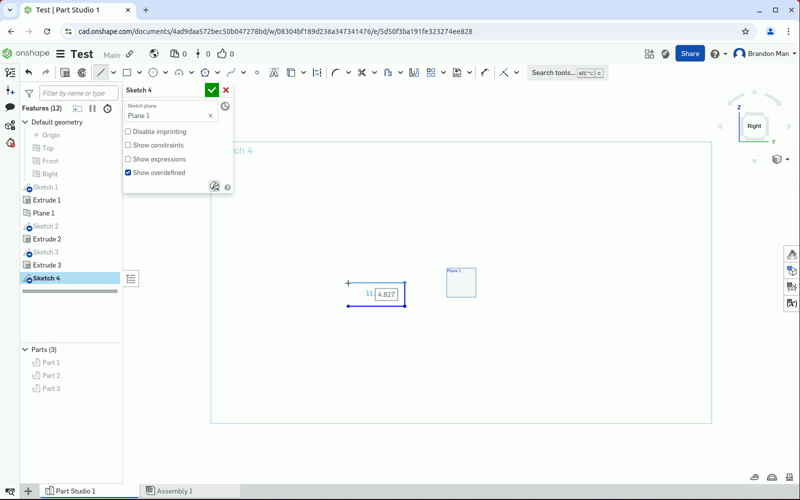
mouse_move(378, 282)
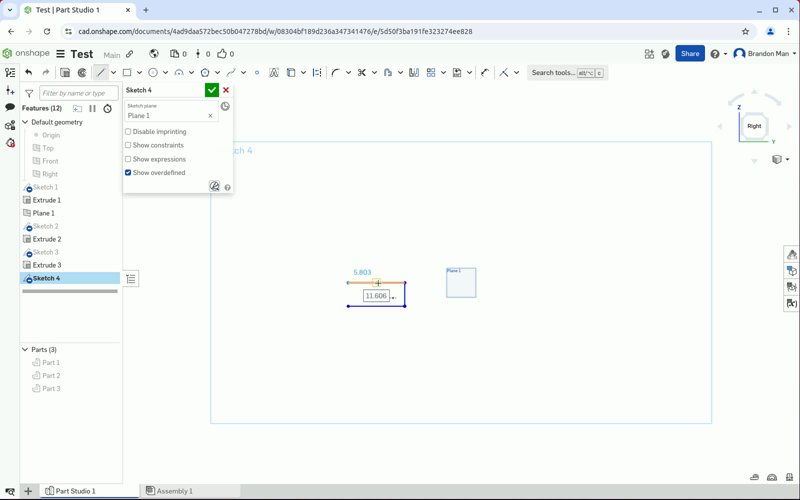
key_down(shift)
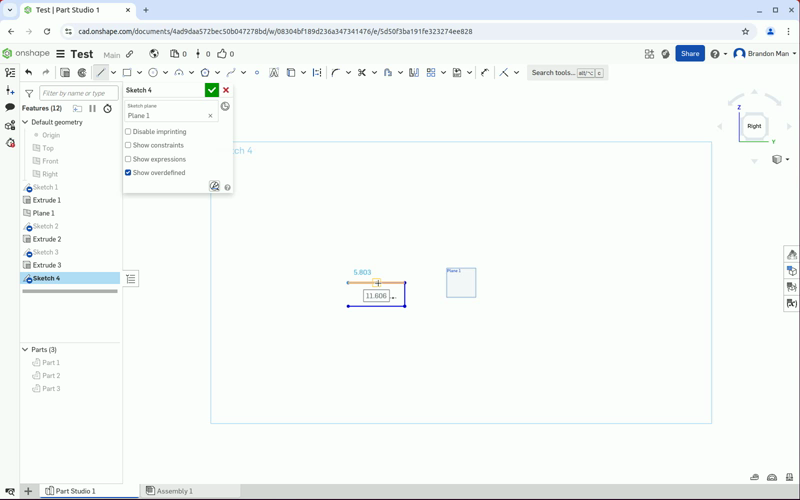
mouse_move(348, 306)
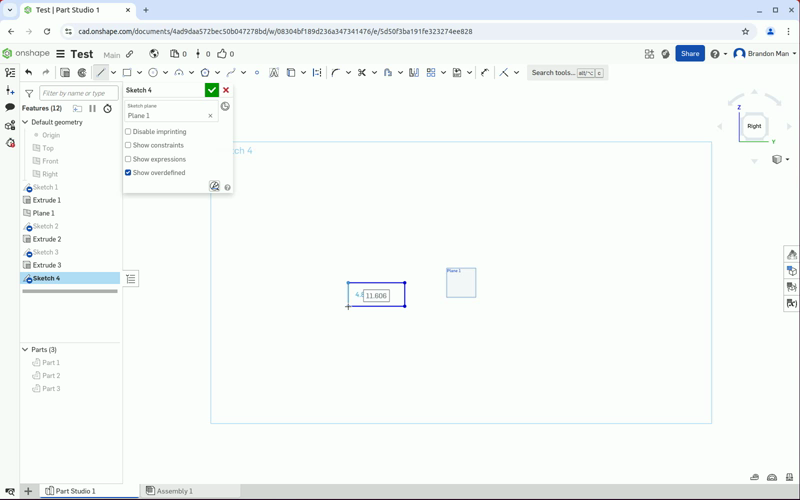
key_up(shift)
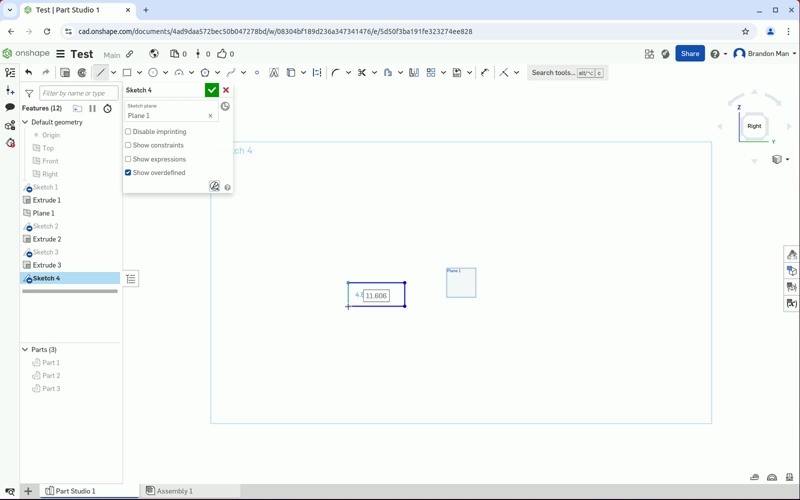
click(348, 306)
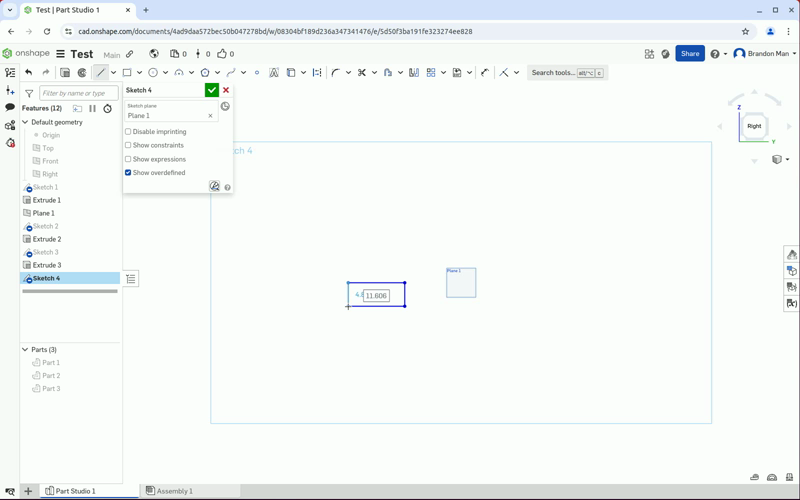
key(esc)
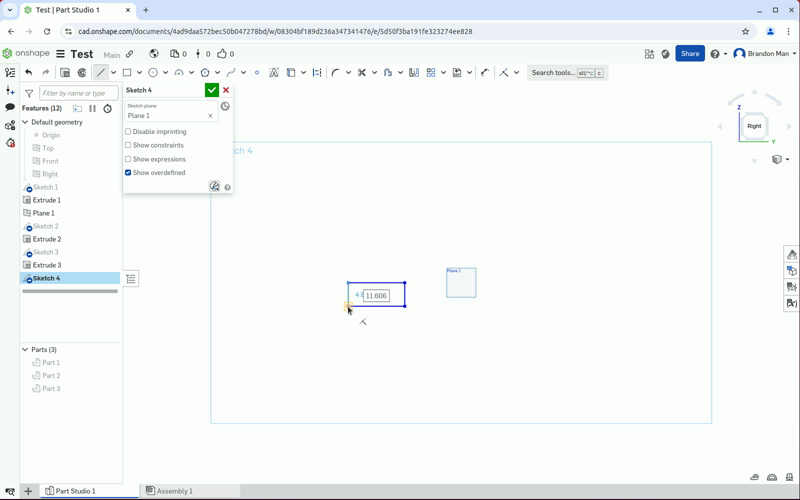
mouse_move(402, 292)
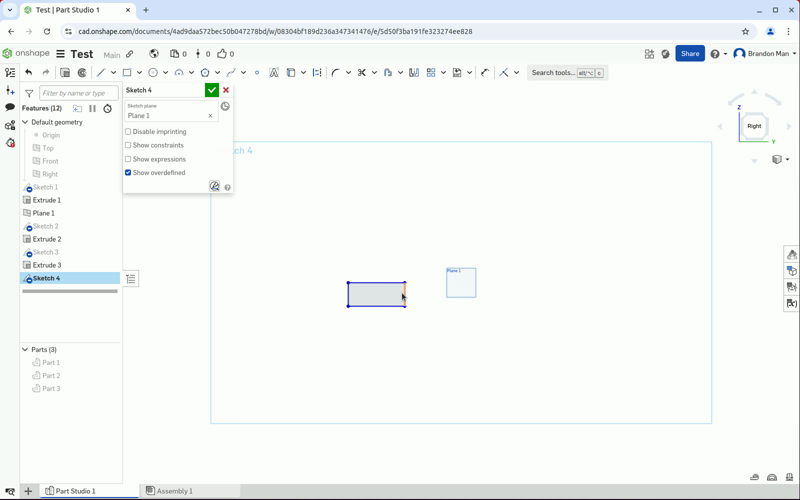
scroll(6)
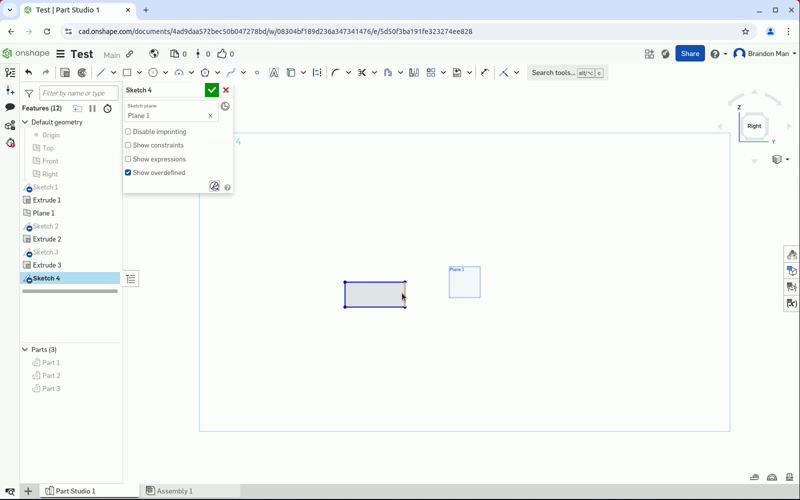
scroll(6)
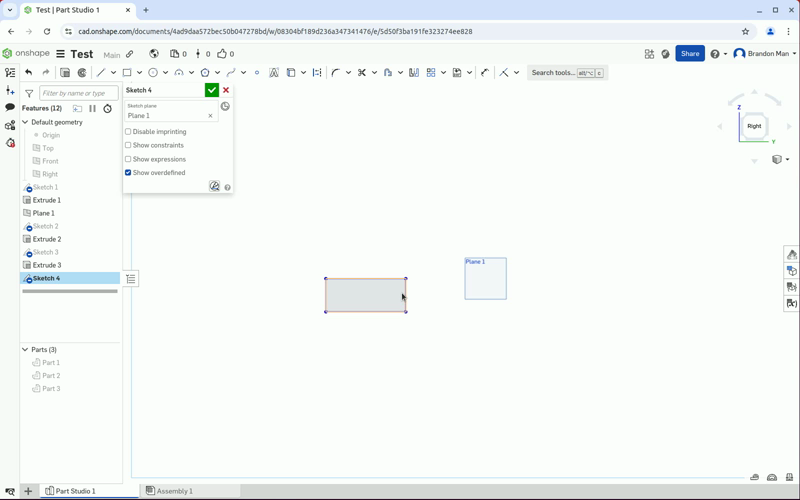
scroll(6)
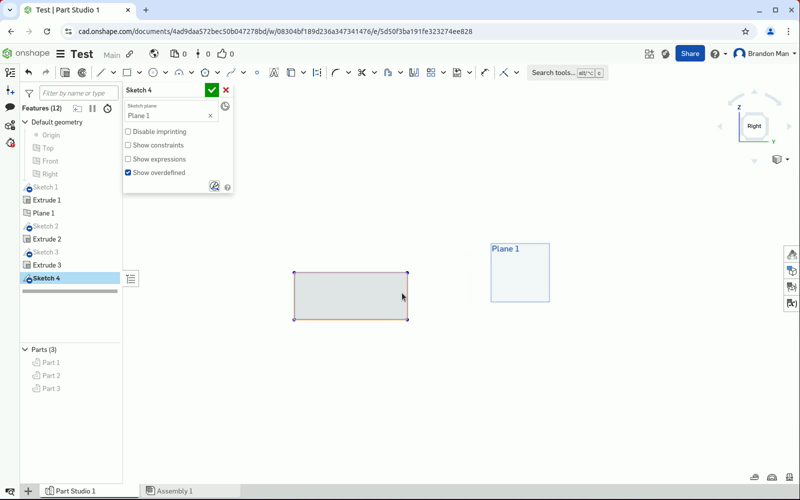
scroll(6)
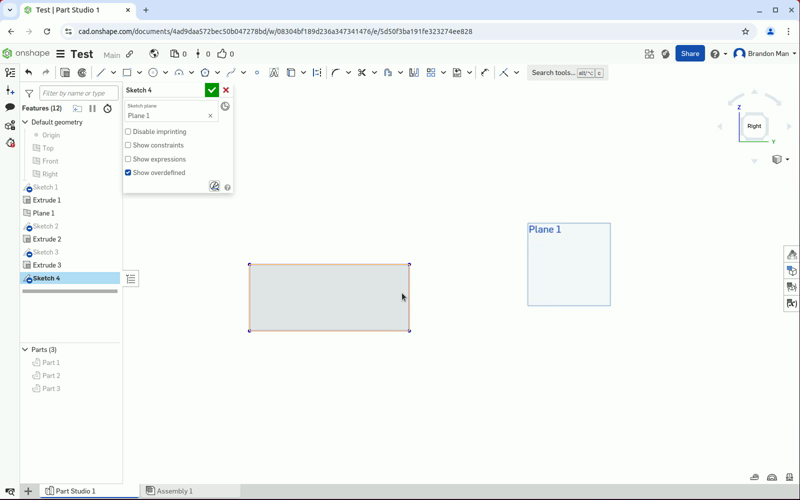
scroll(6)
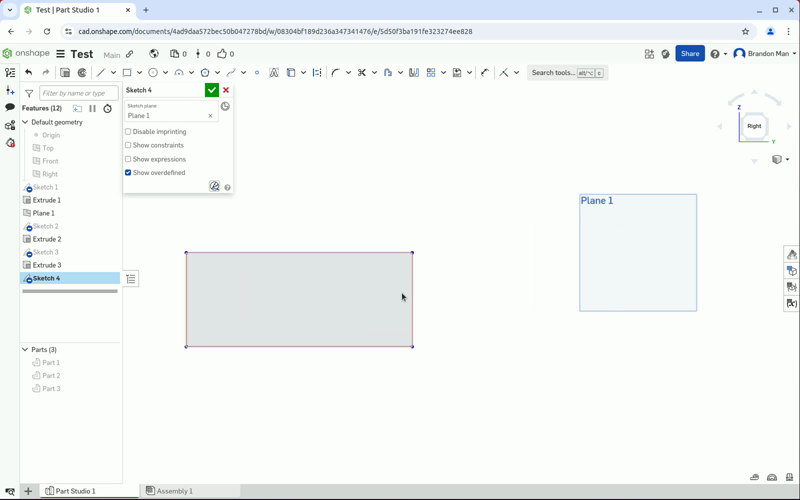
scroll(6)
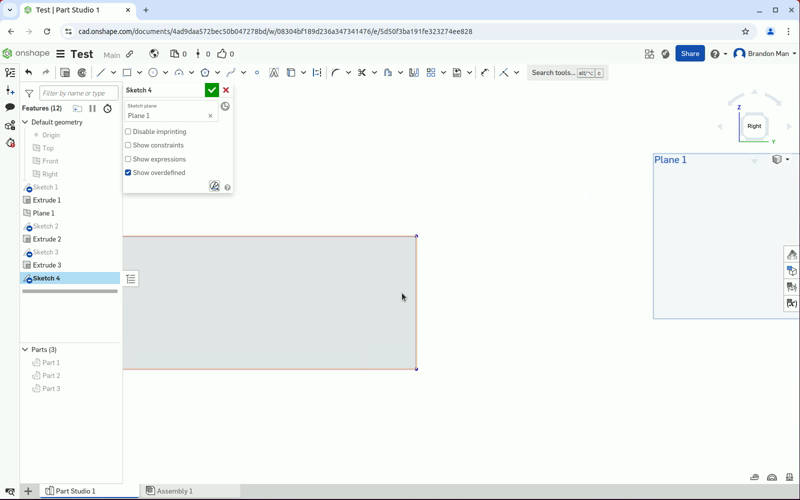
scroll(6)
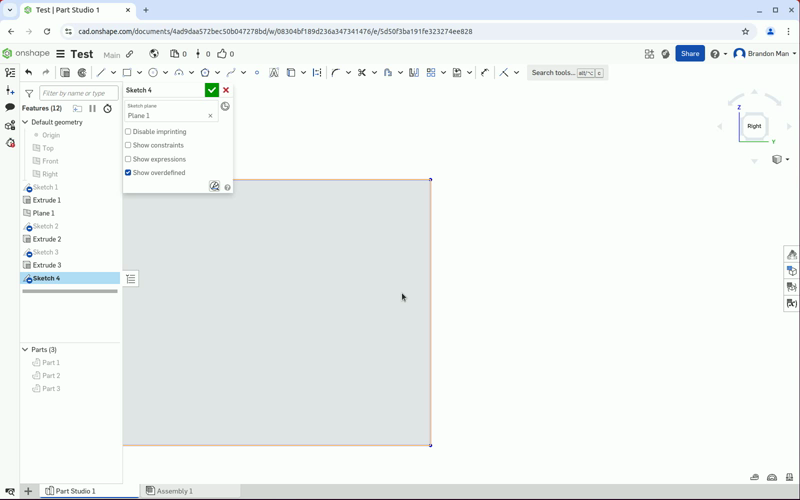
click(402, 292)
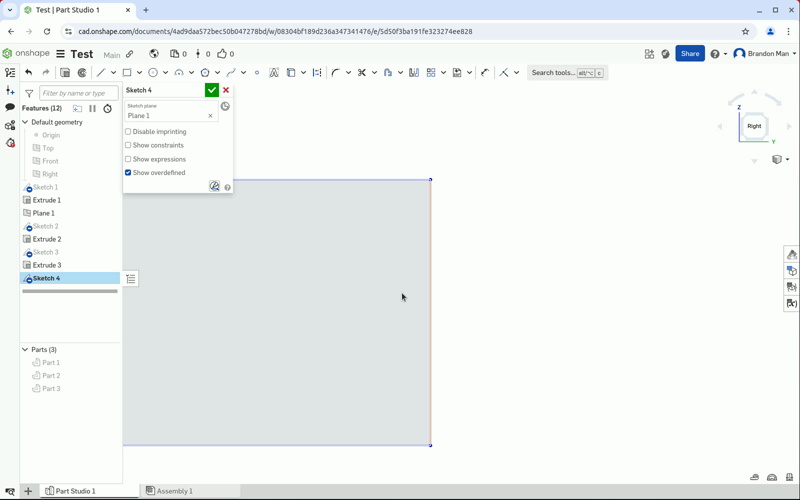
scroll(-6)
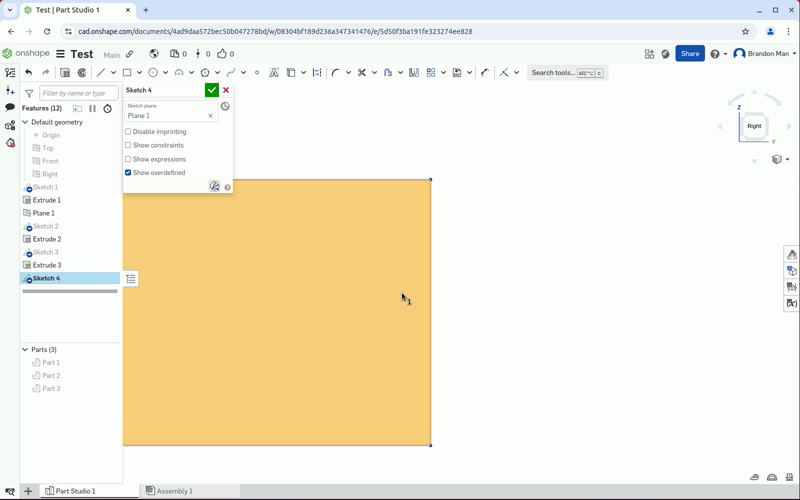
scroll(-6)
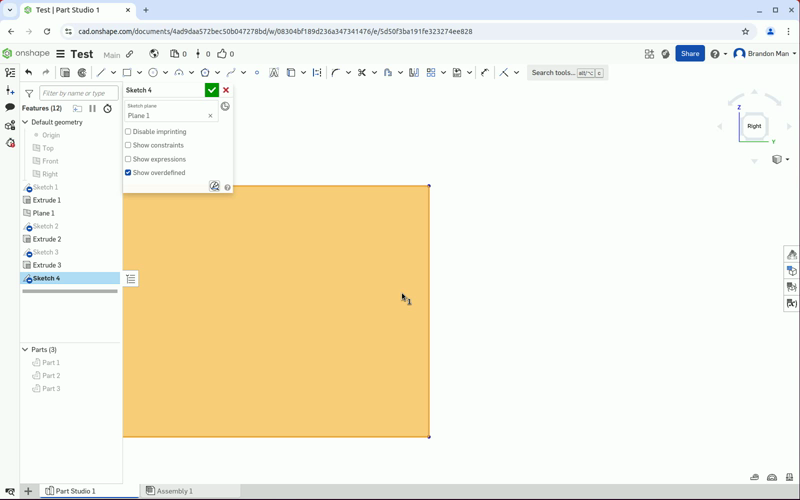
scroll(-6)
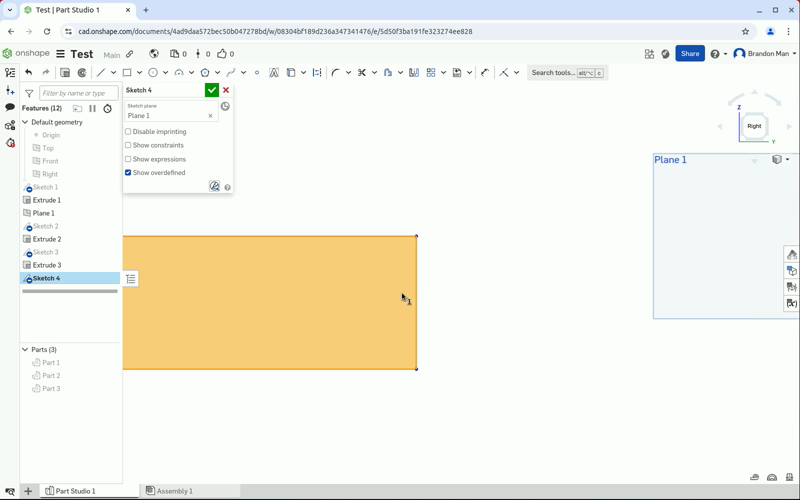
scroll(-6)
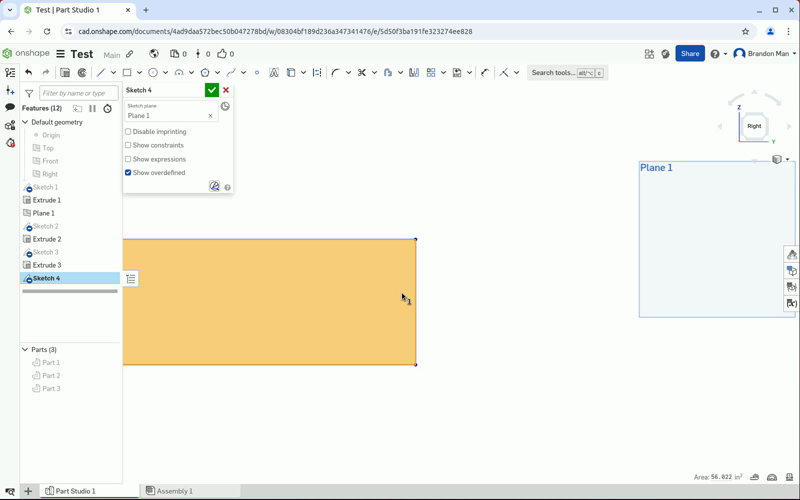
scroll(-6)
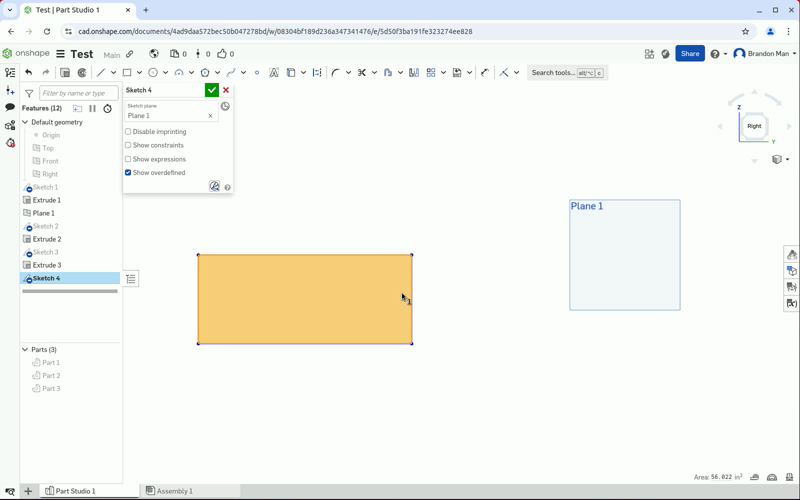
scroll(-6)
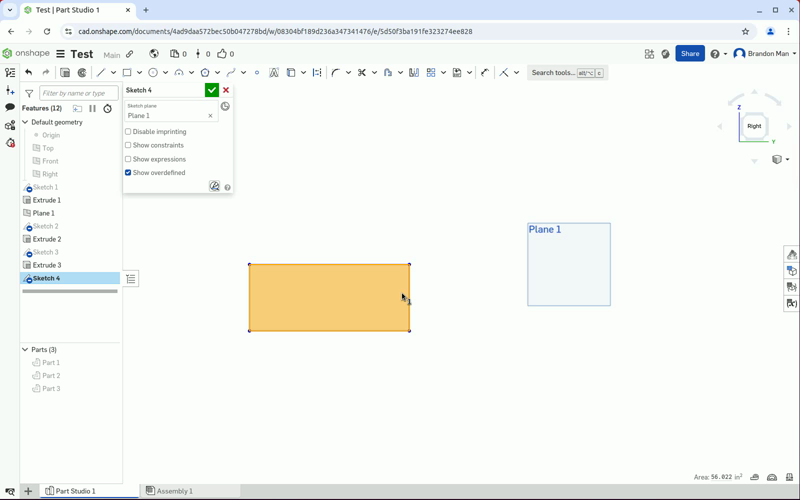
scroll(-6)
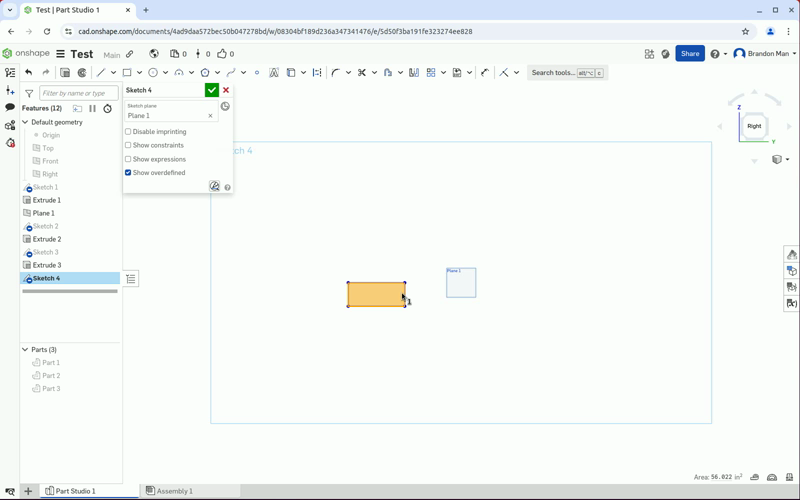
mouse_move(73, 352)
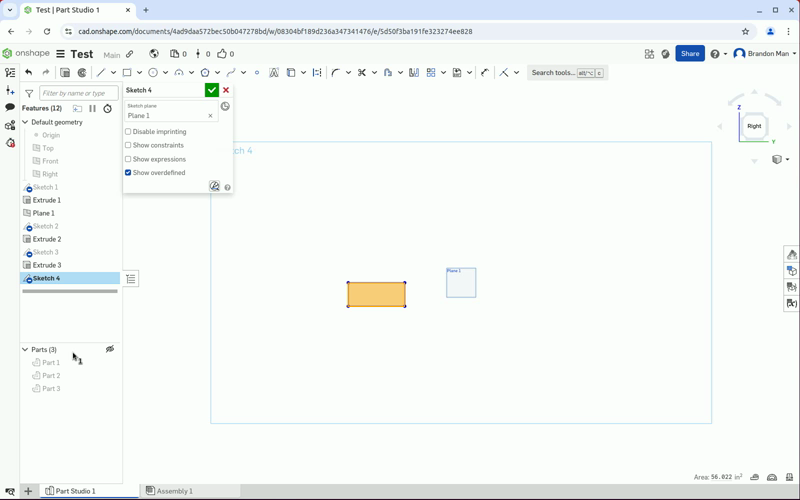
key(shift+y)
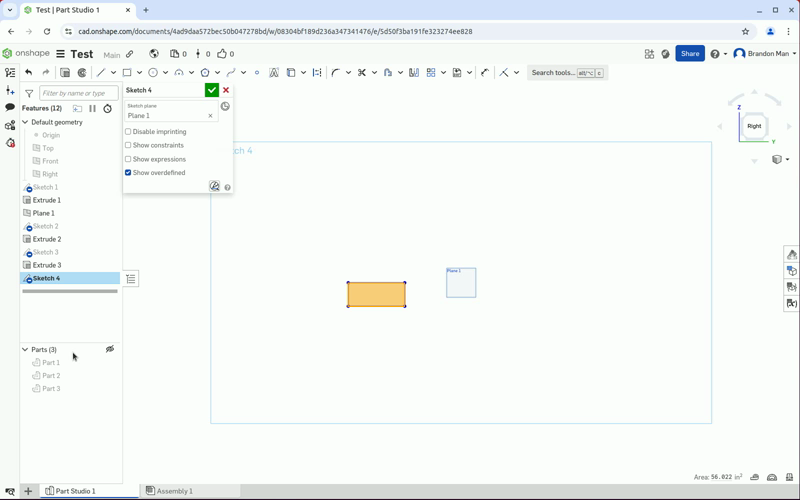
key(shift+e)
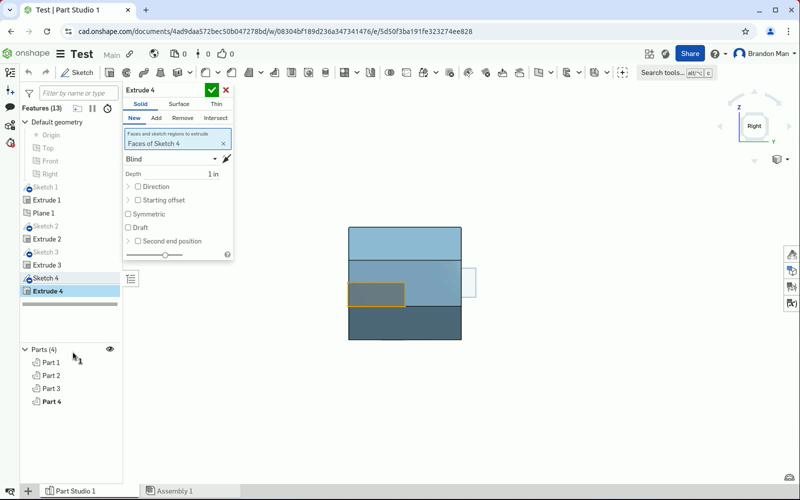
mouse_move(143, 106)
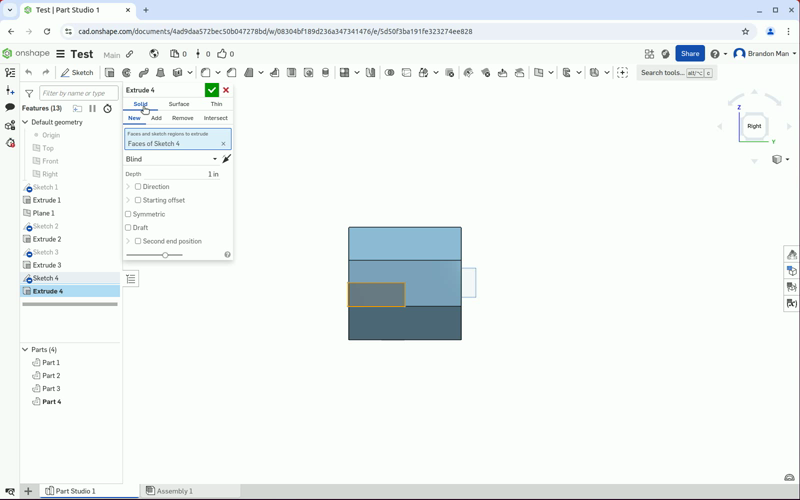
click(143, 106)
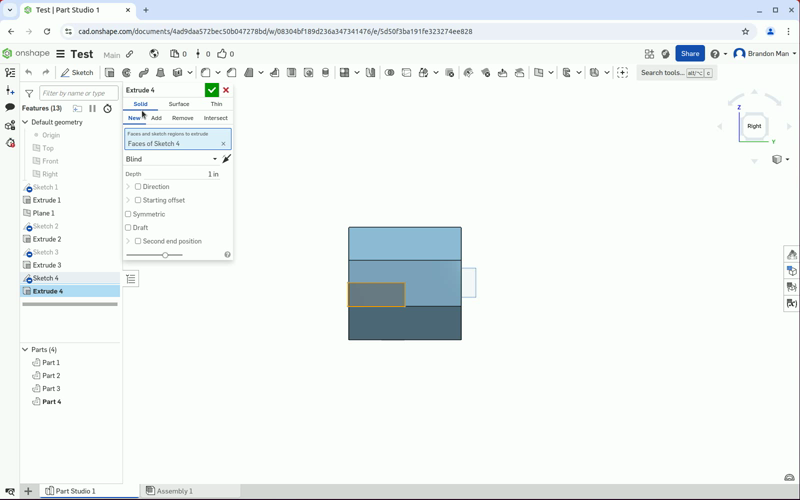
mouse_move(137, 120)
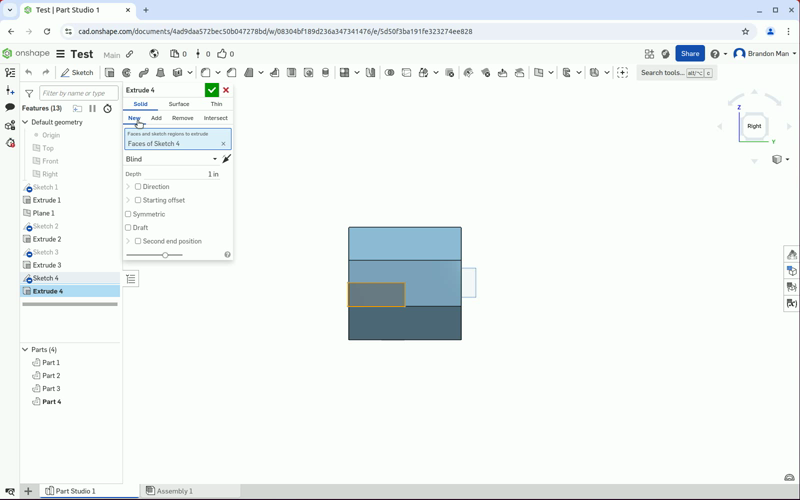
click(137, 120)
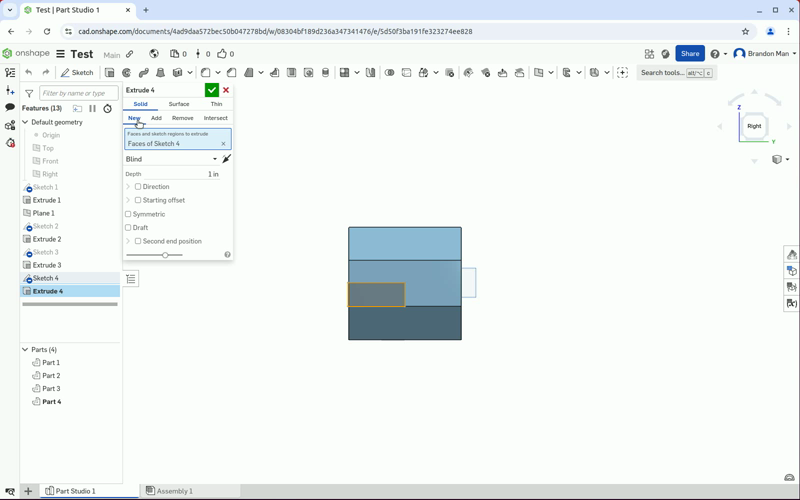
key(tab, 4)
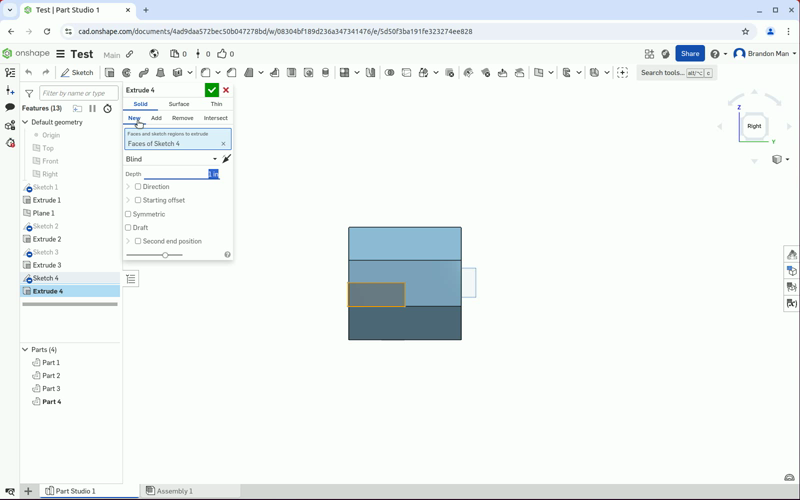
text(-23.108)
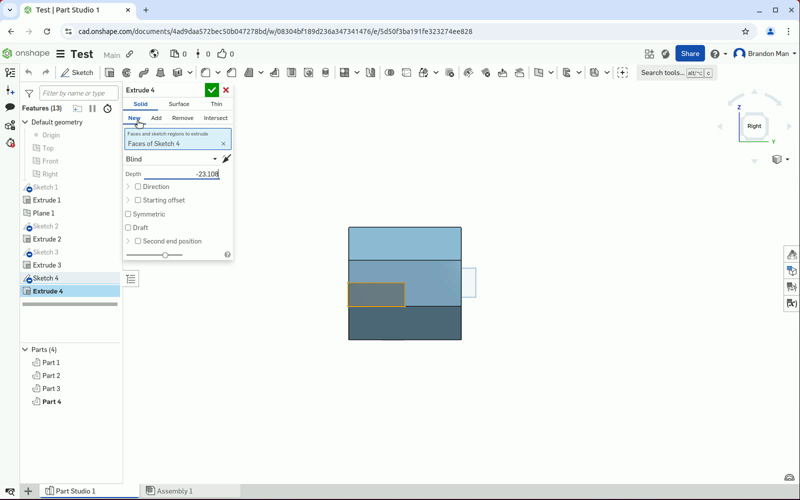
key(enter)
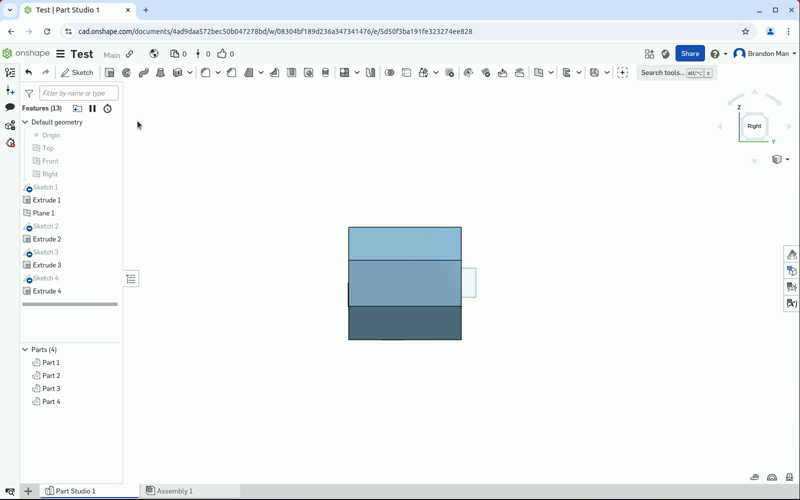
key(shift+h)
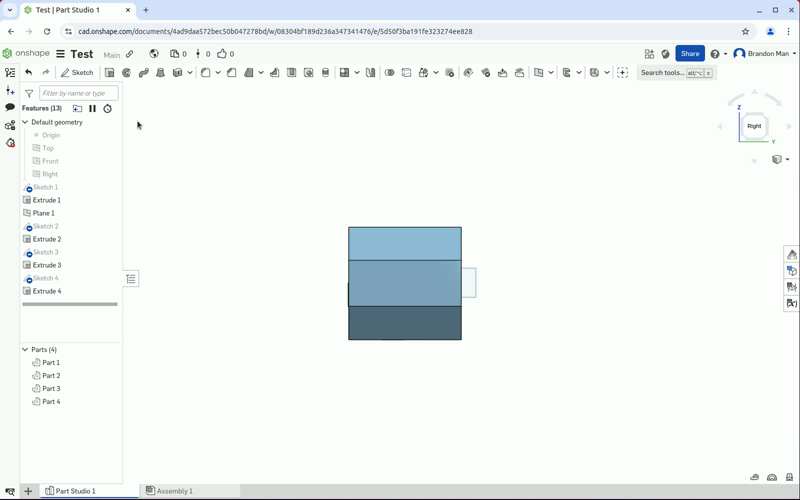
key(shift+h)
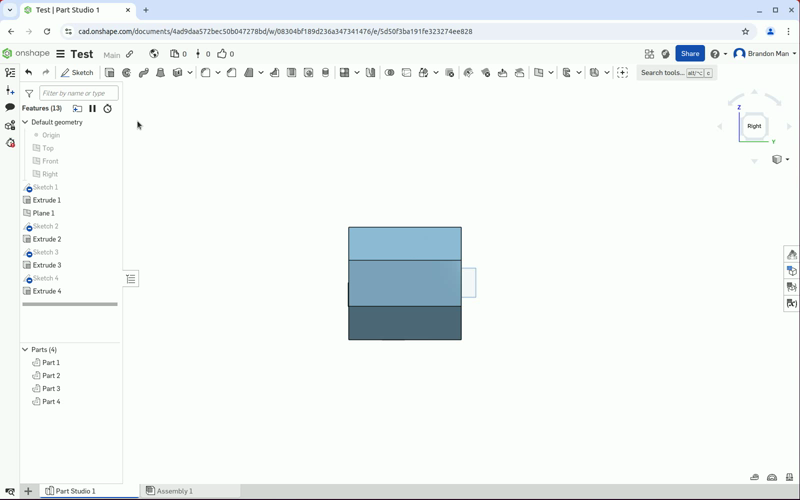
mouse_move(73, 189)
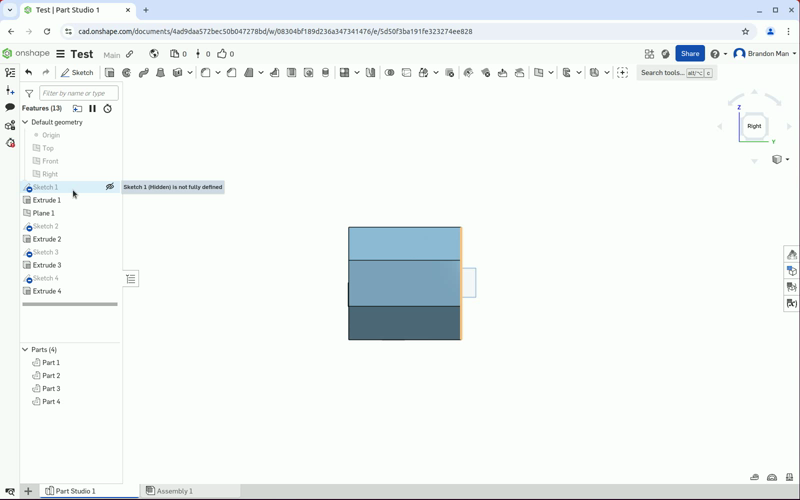
click(73, 189)
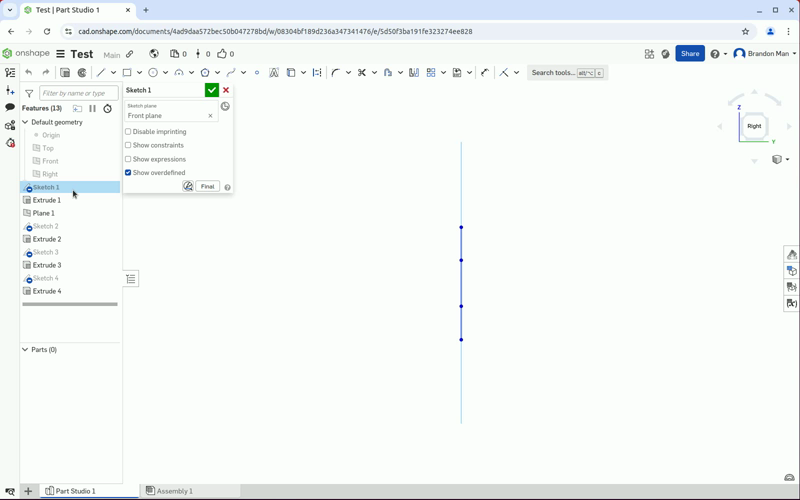
mouse_move(229, 92)
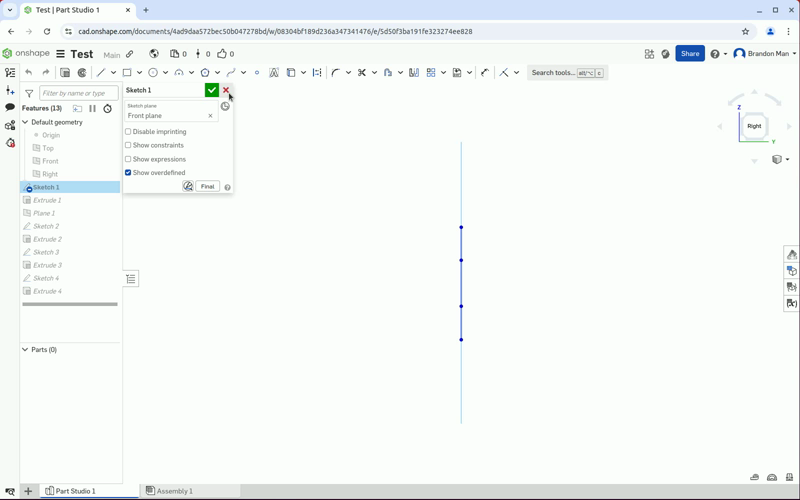
click(229, 92)
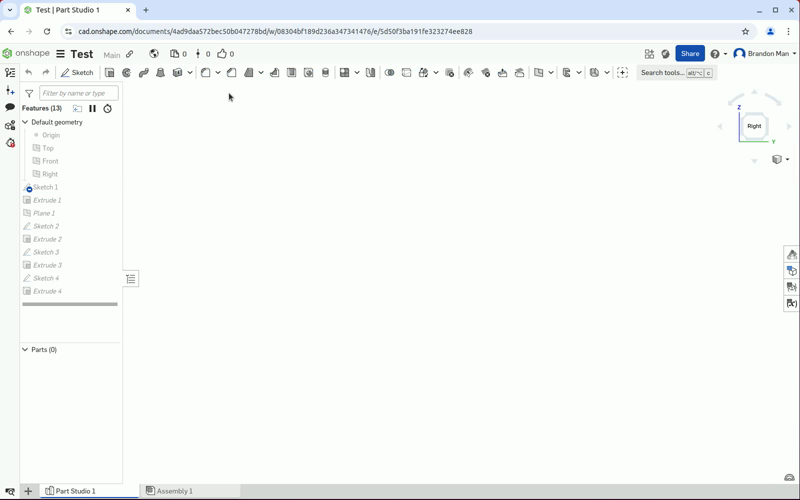
key(shift+s)
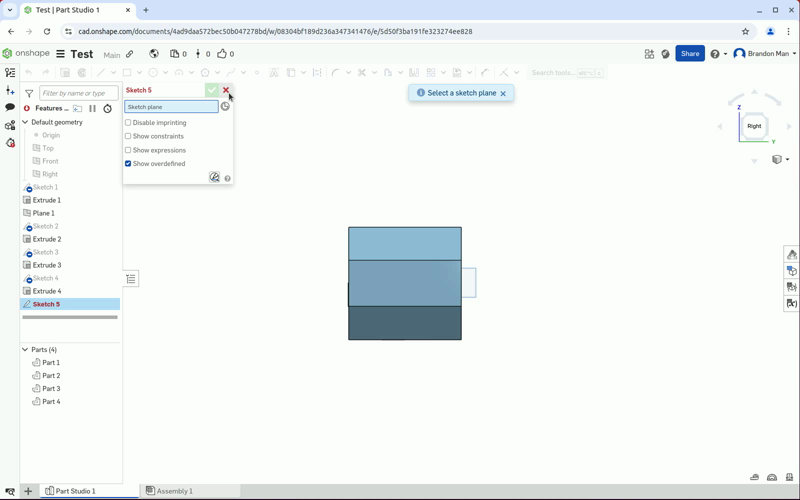
mouse_move(73, 215)
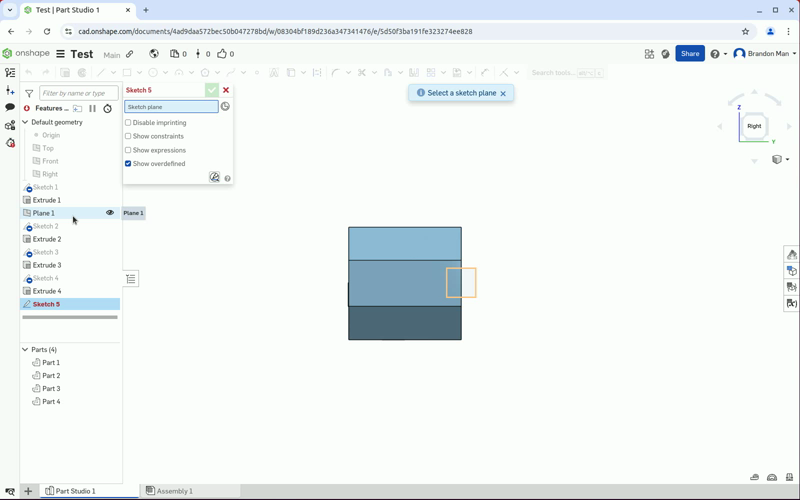
click(73, 215)
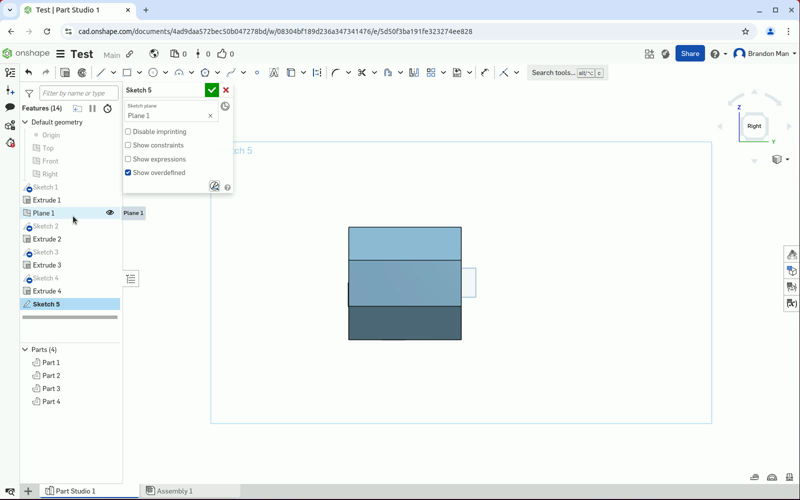
mouse_move(73, 352)
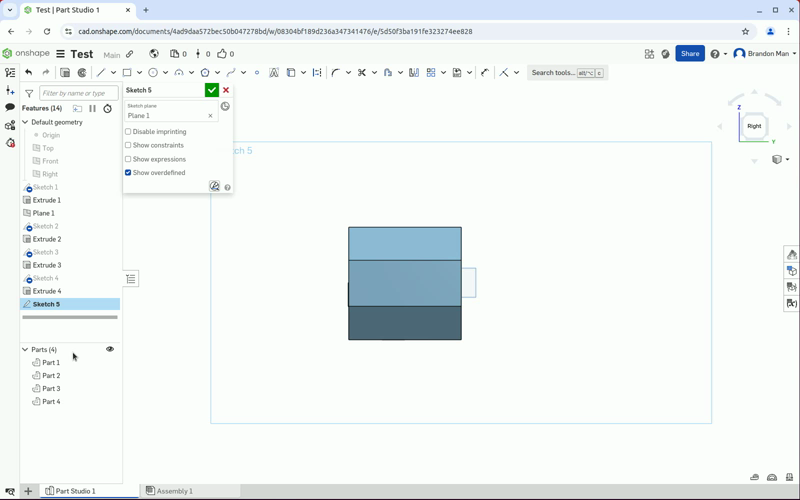
key(y)
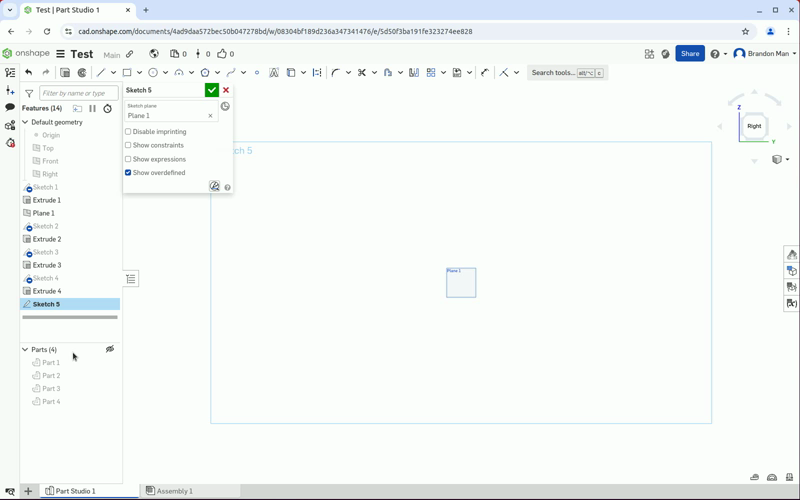
key(l)
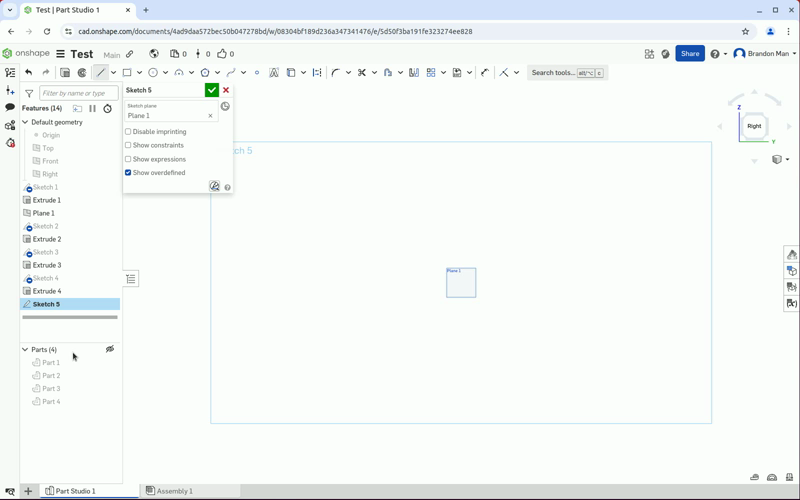
key_down(shift)
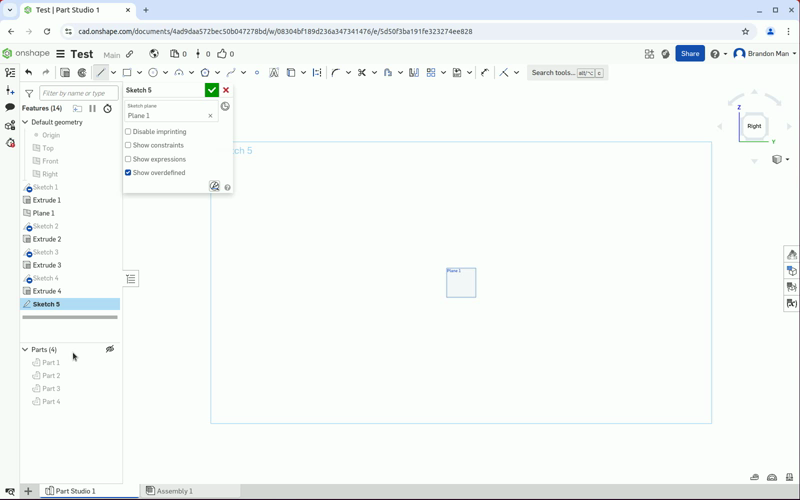
mouse_move(404, 306)
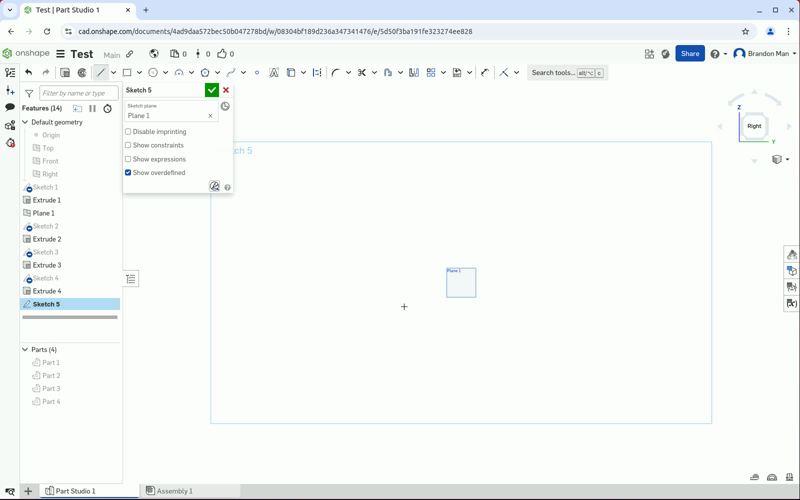
click(404, 306)
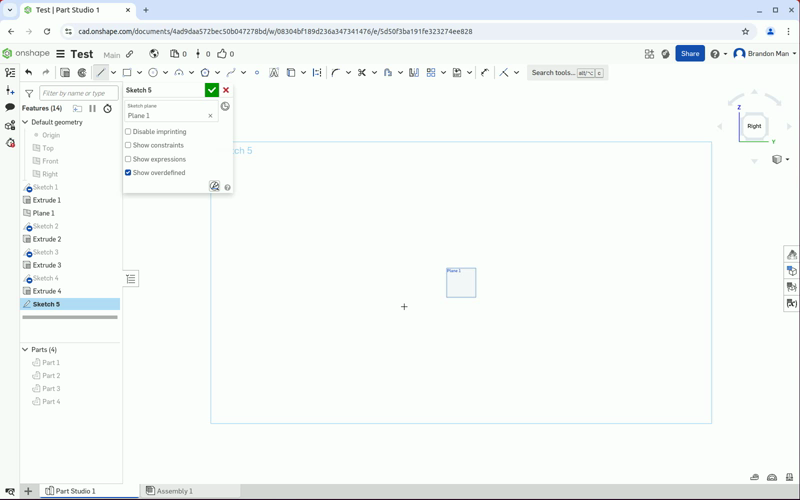
key_up(shift)
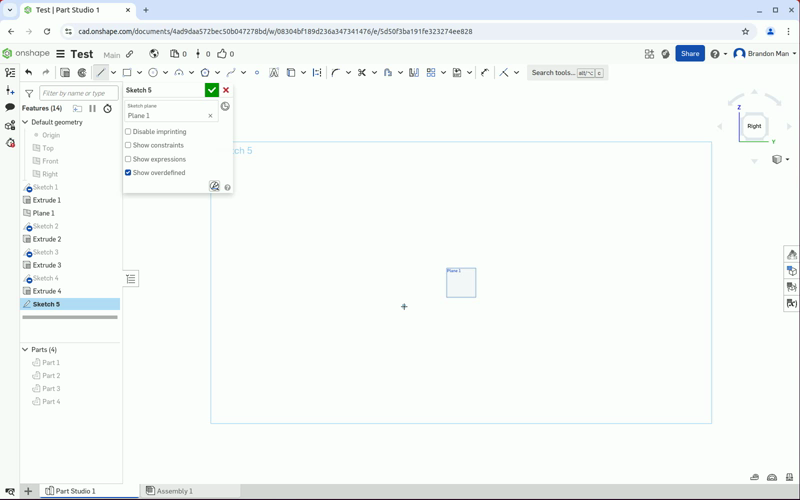
key_down(shift)
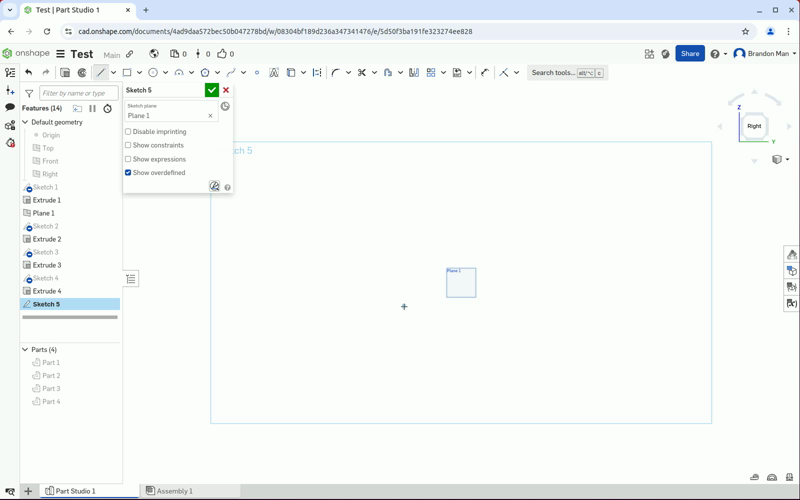
mouse_move(434, 306)
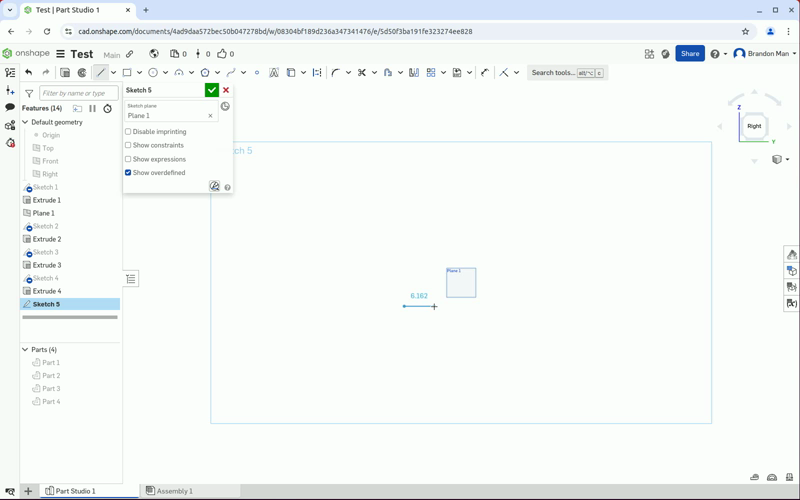
mouse_move(461, 306)
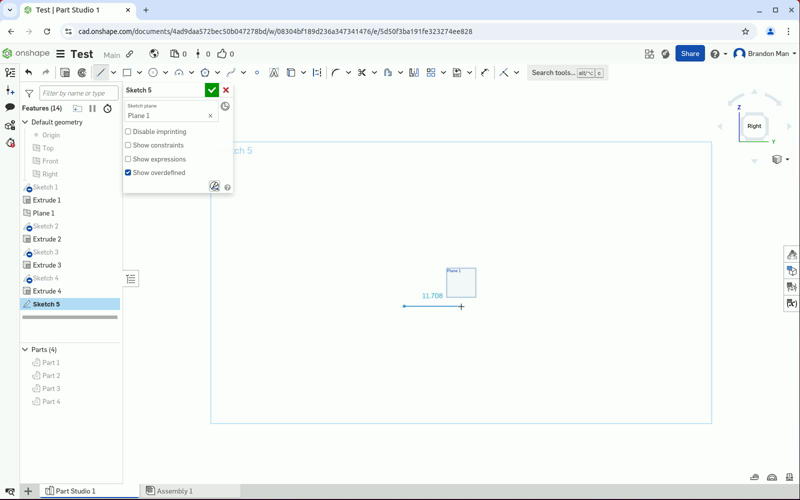
click(461, 306)
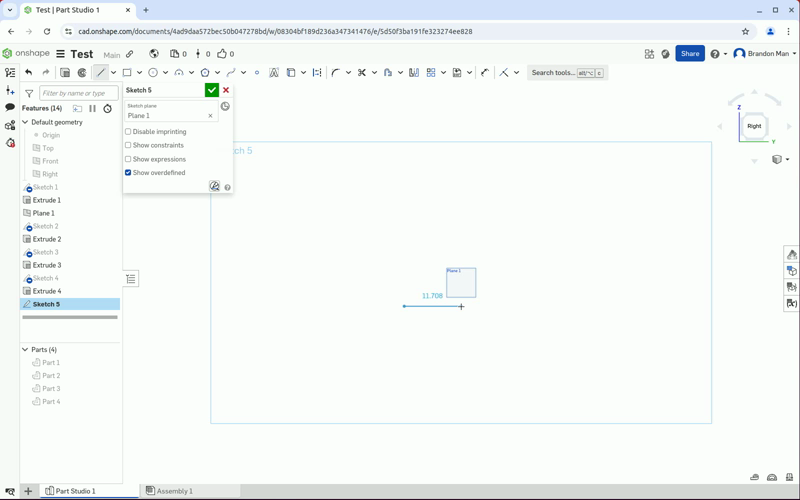
key_up(shift)
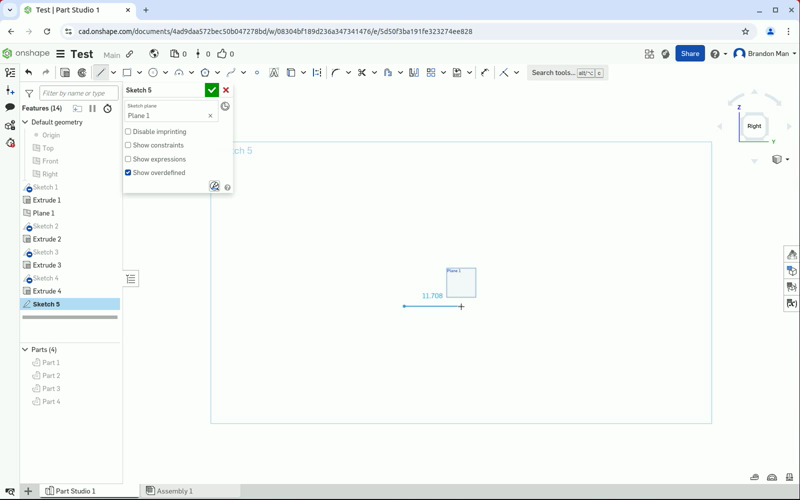
key_down(shift)
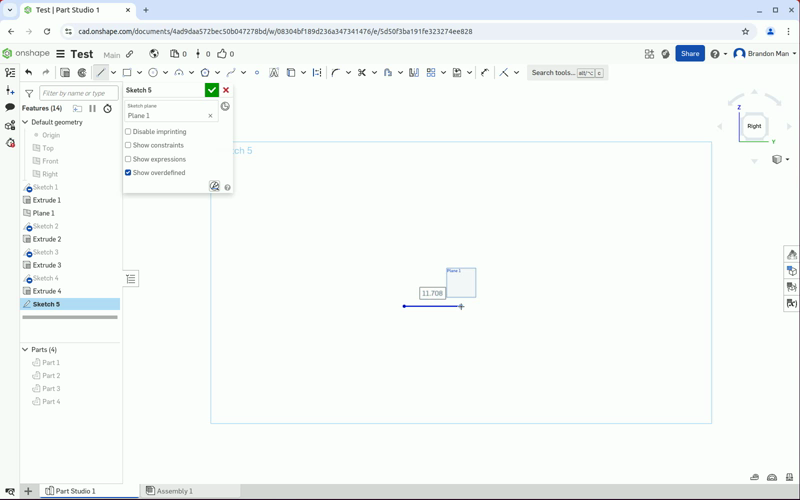
mouse_move(491, 306)
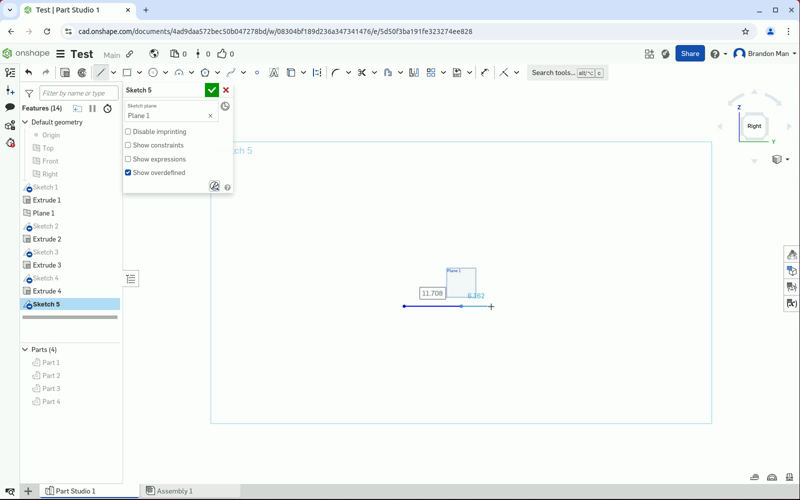
mouse_move(461, 282)
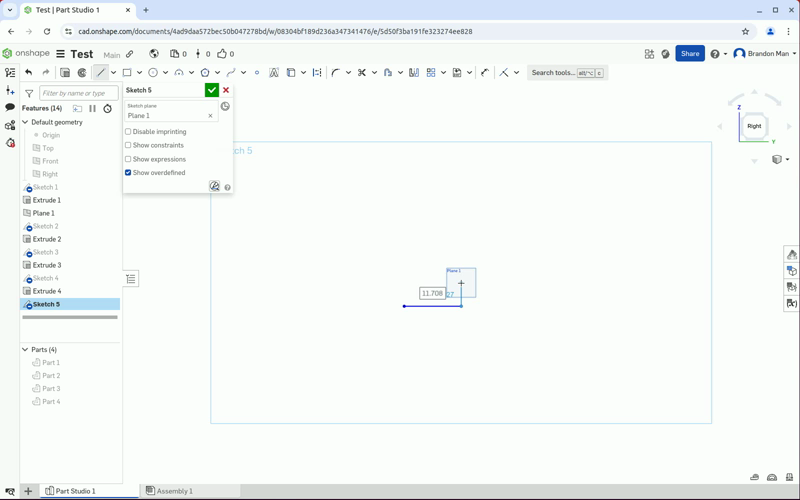
click(461, 282)
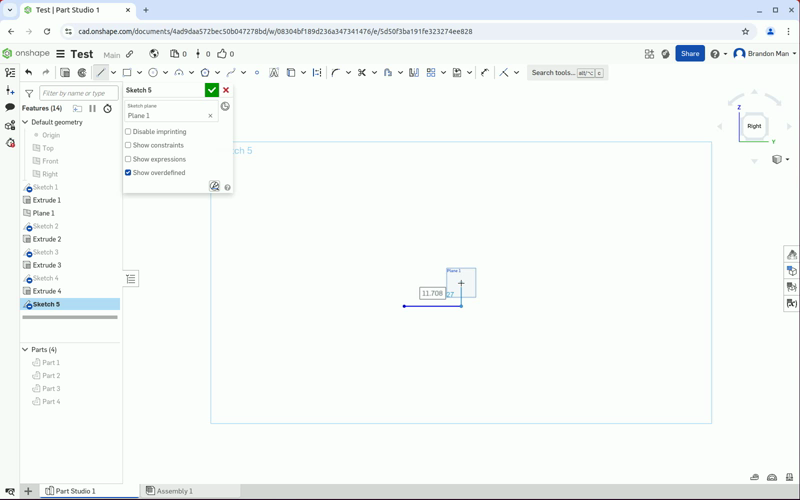
key_up(shift)
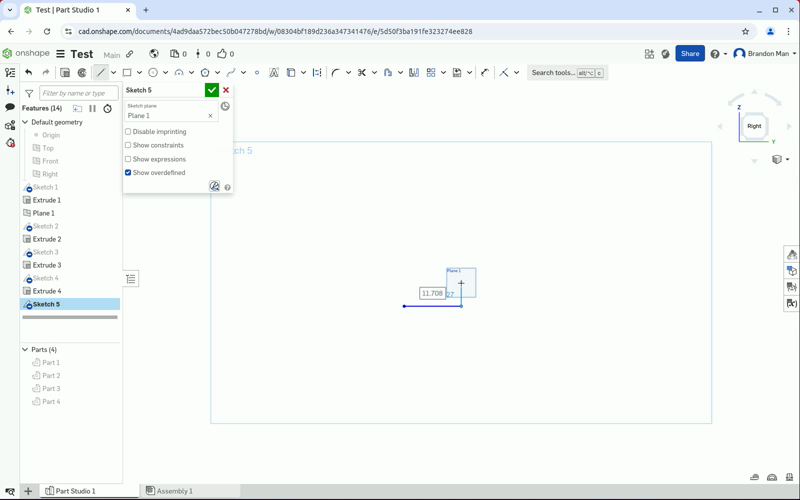
key_down(shift)
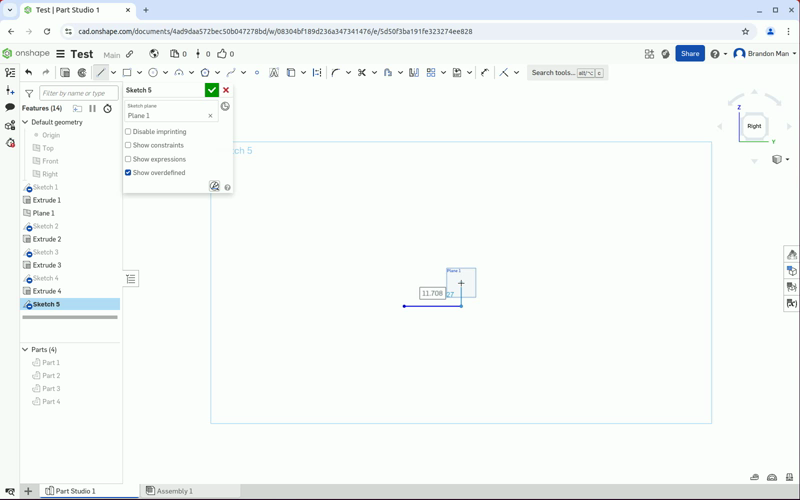
mouse_move(491, 282)
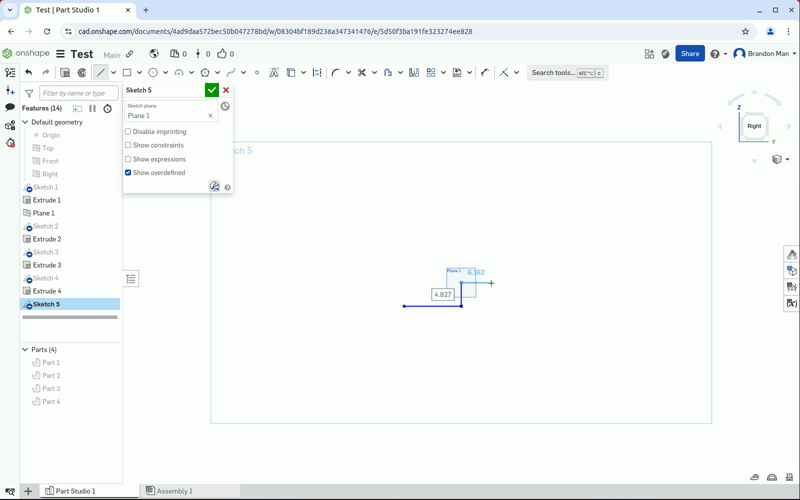
mouse_move(404, 282)
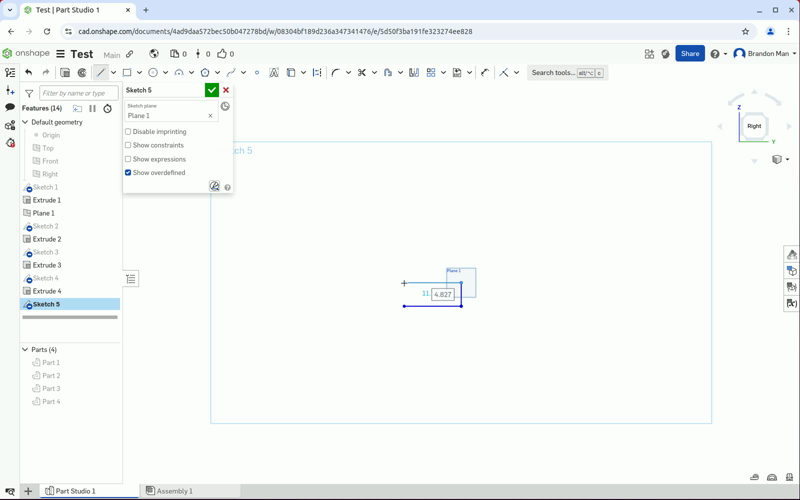
click(404, 282)
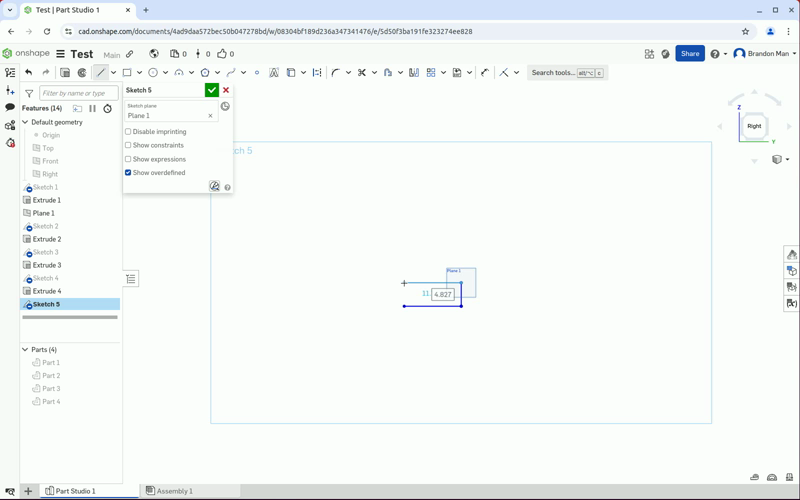
key_up(shift)
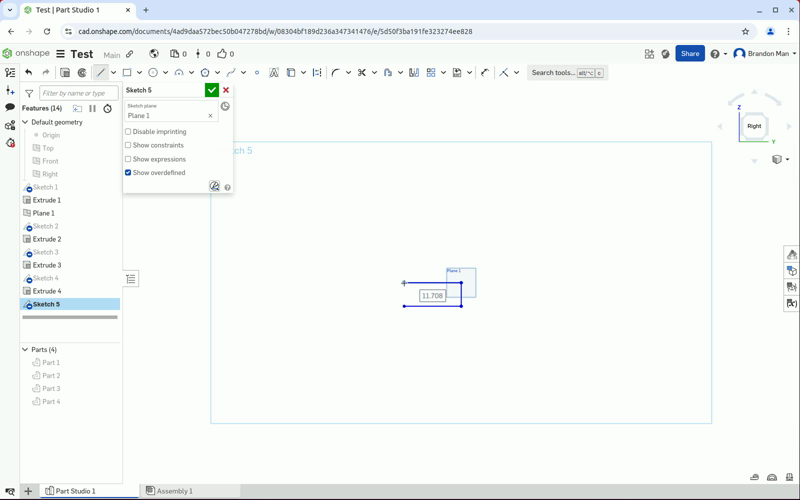
mouse_move(434, 282)
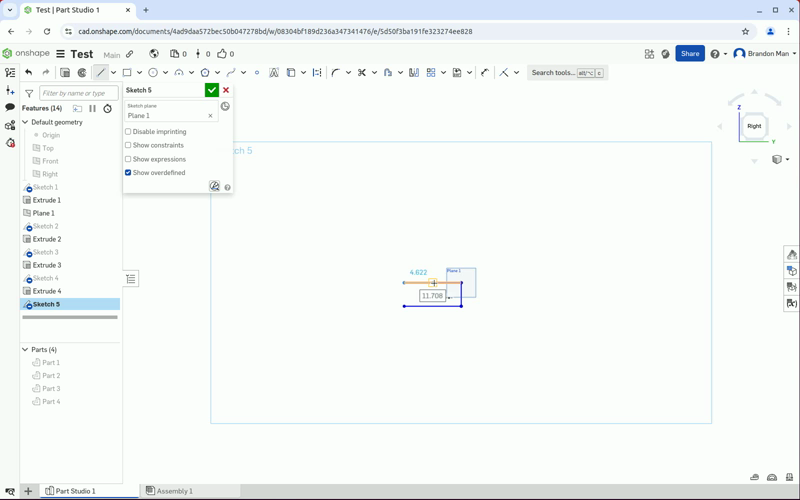
key_down(shift)
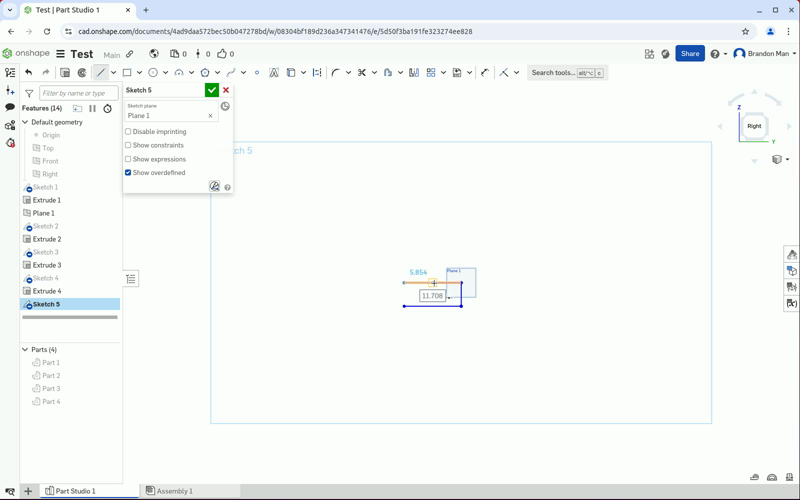
mouse_move(404, 306)
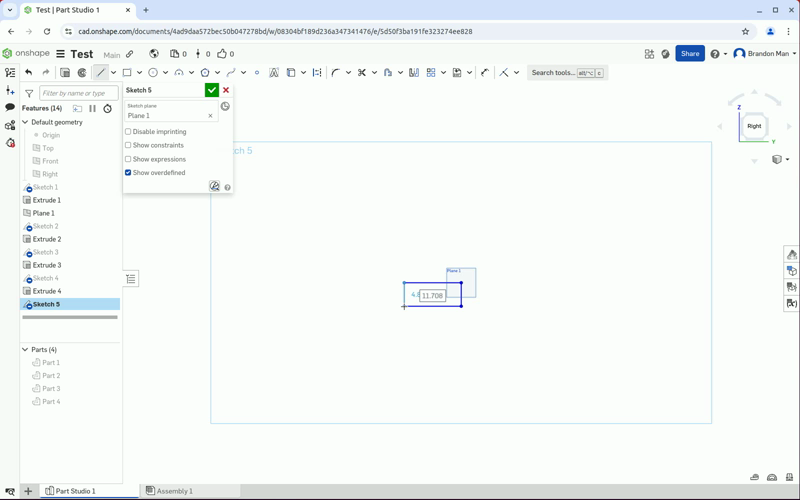
key_up(shift)
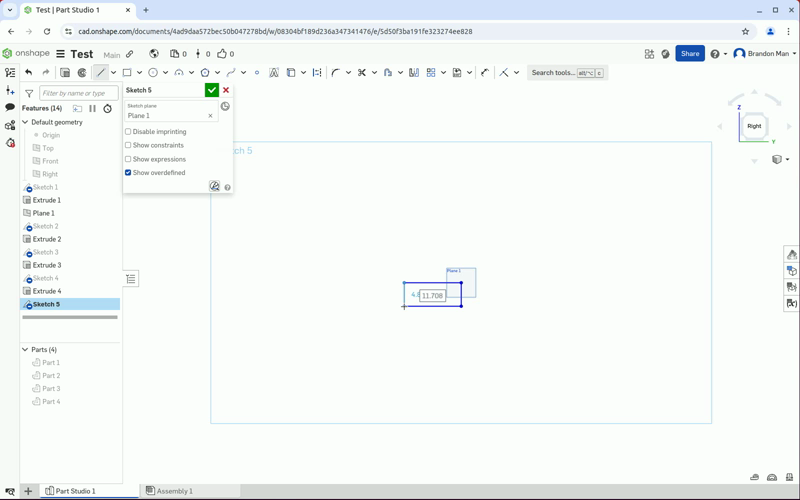
click(404, 306)
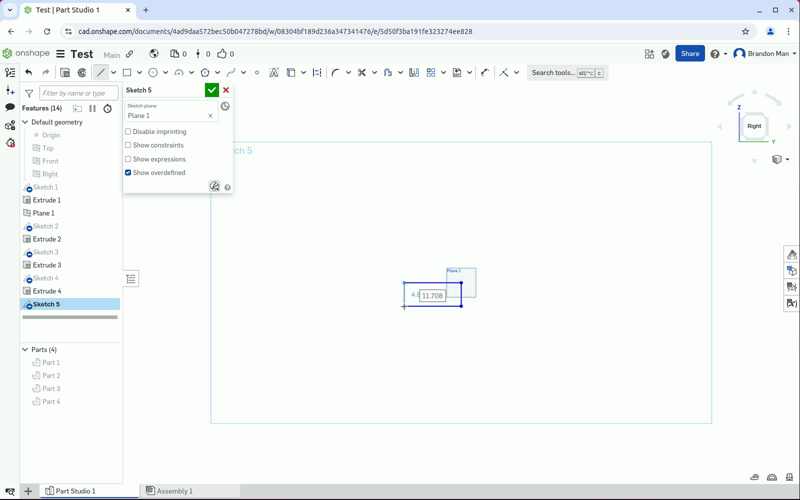
key(esc)
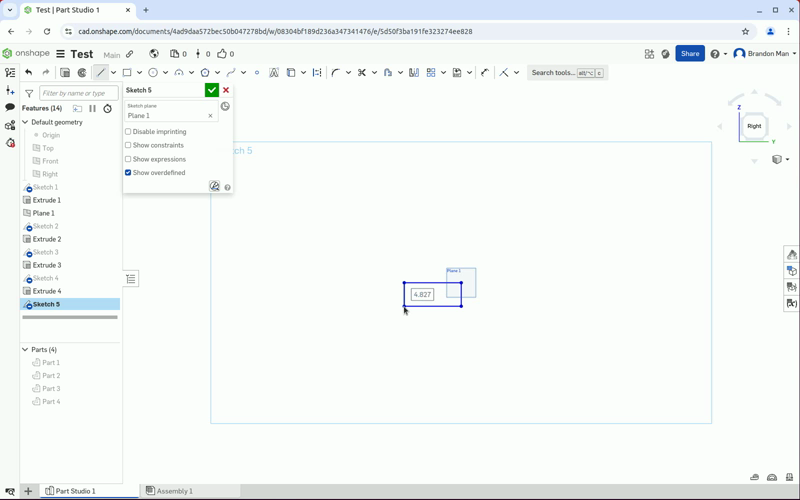
mouse_move(441, 296)
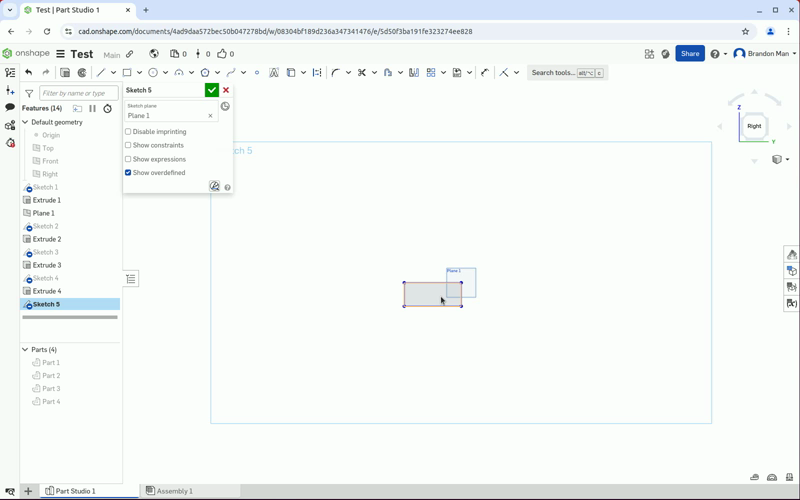
scroll(6)
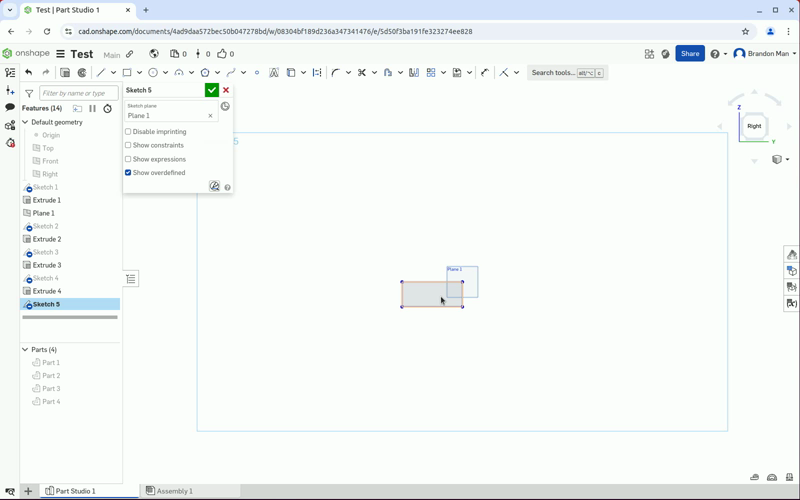
scroll(6)
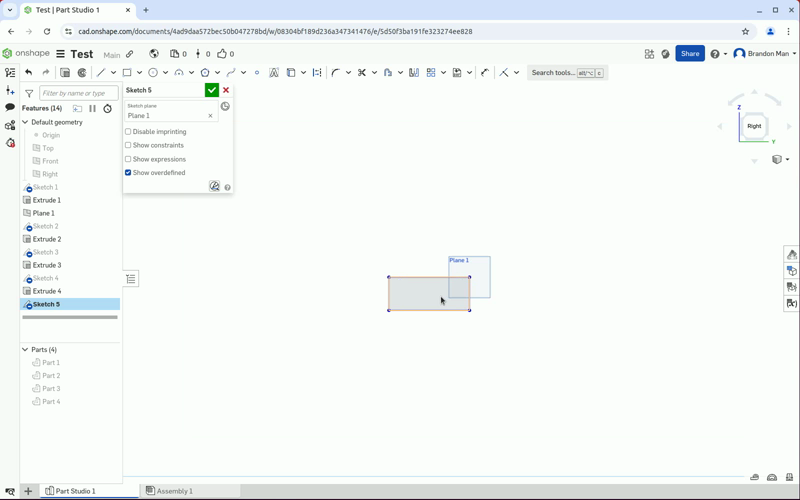
scroll(6)
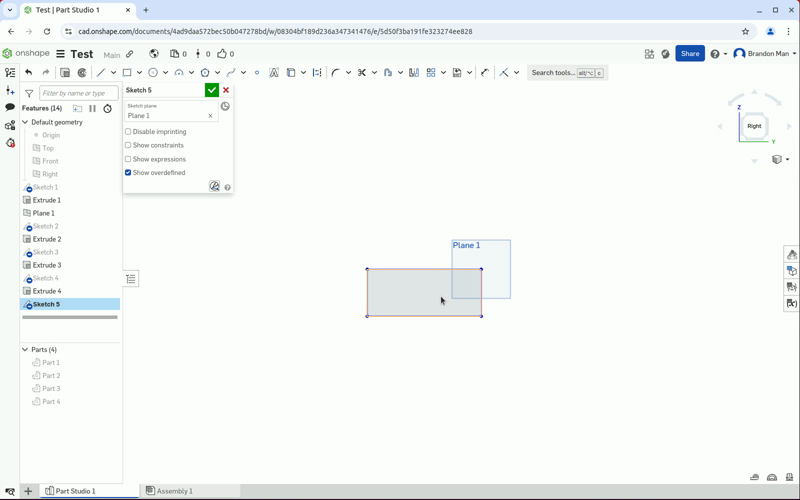
scroll(6)
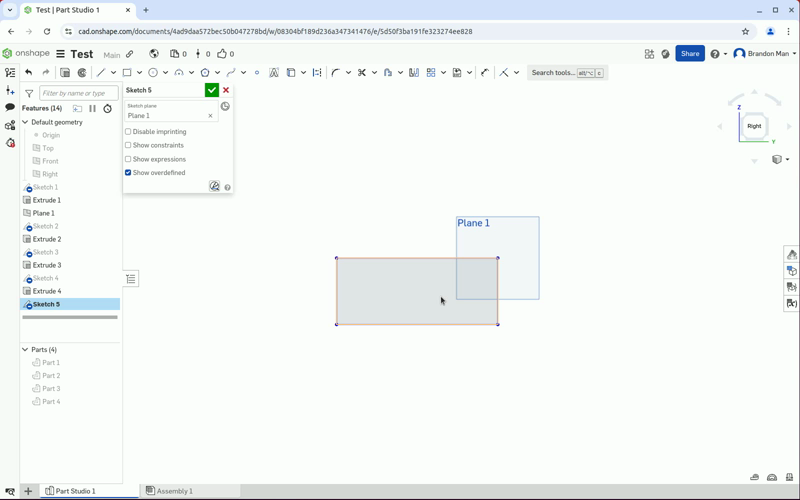
scroll(6)
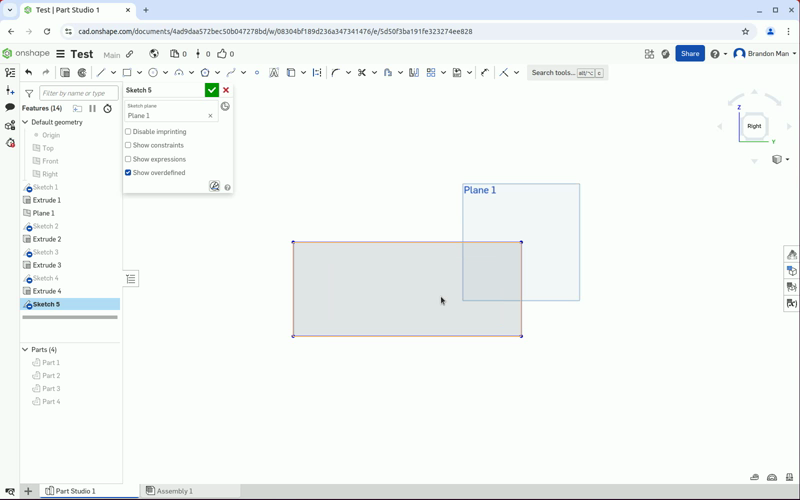
scroll(6)
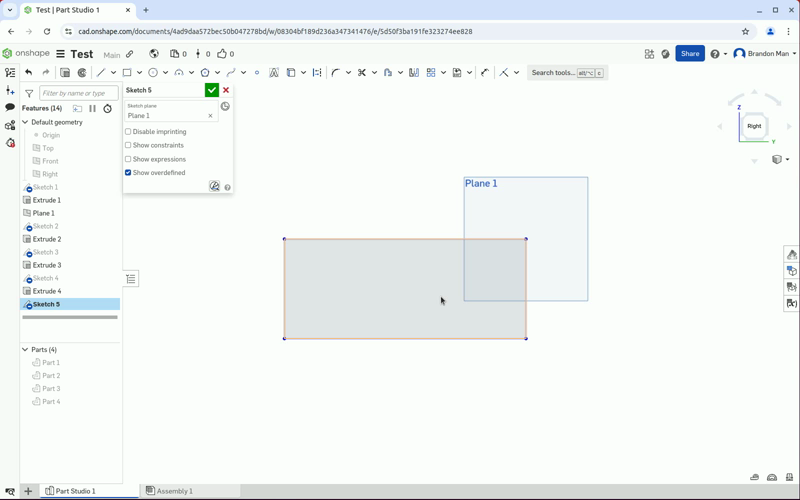
scroll(6)
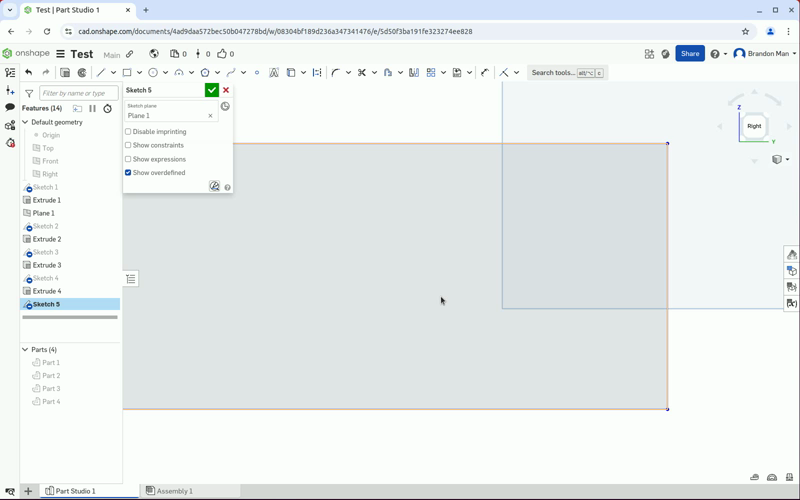
click(441, 296)
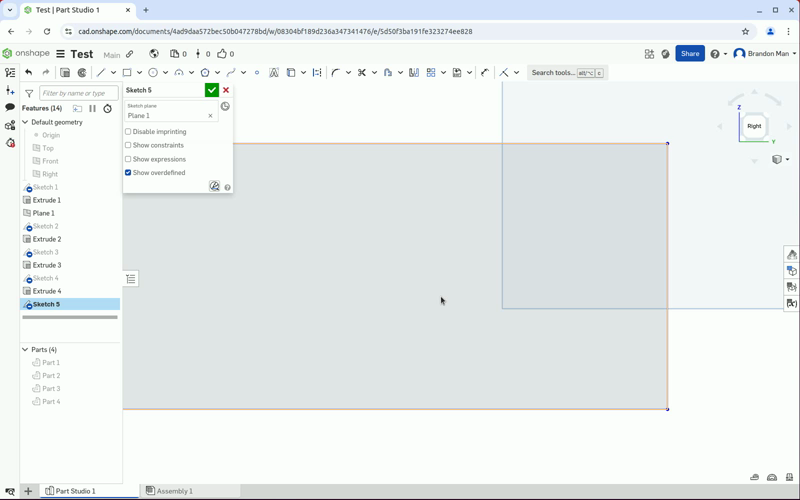
scroll(-6)
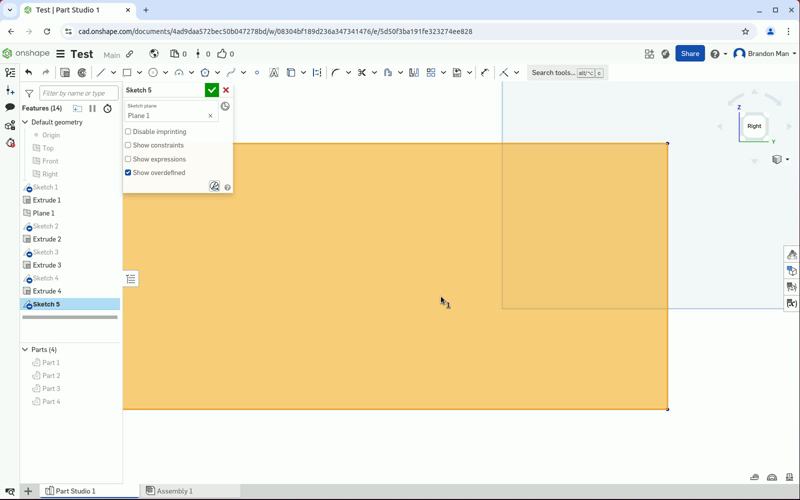
scroll(-6)
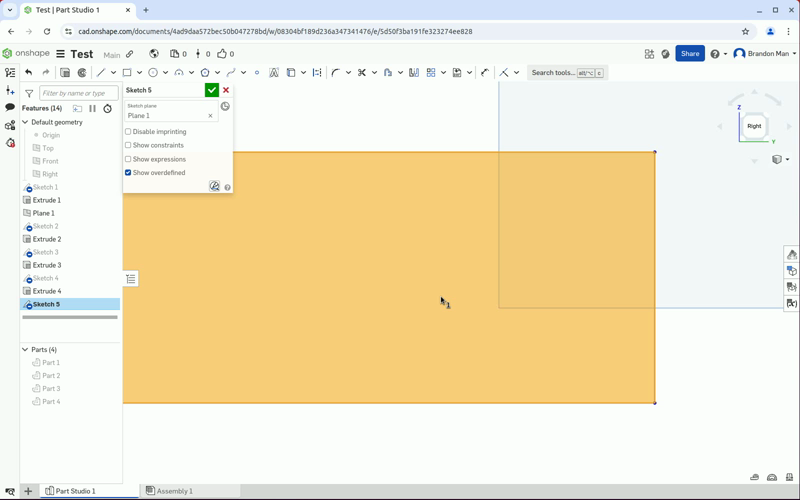
scroll(-6)
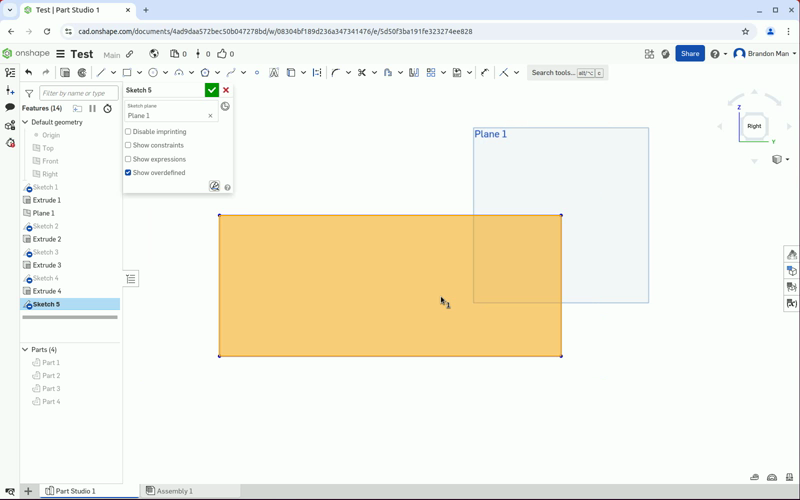
scroll(-6)
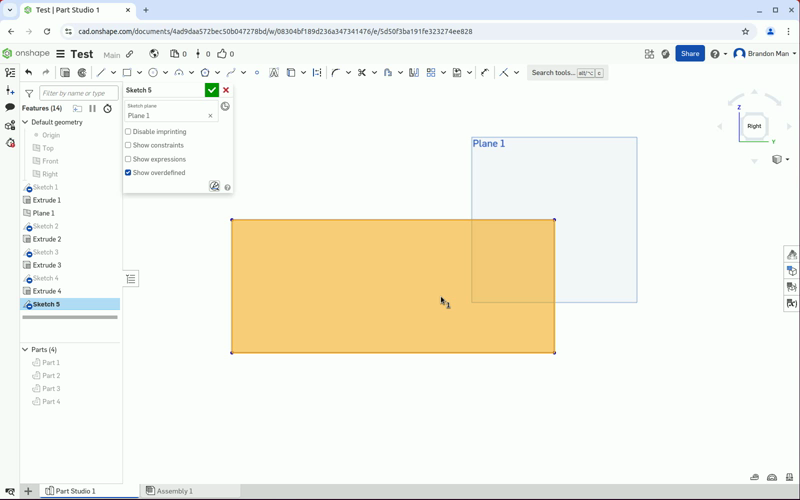
scroll(-6)
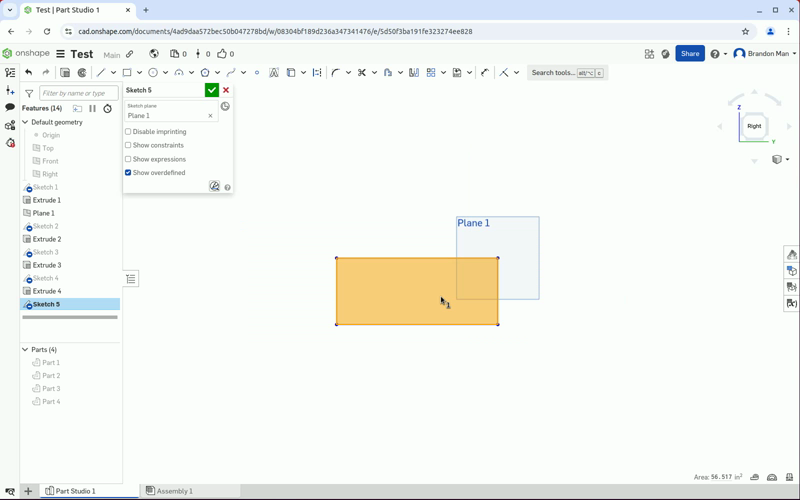
scroll(-6)
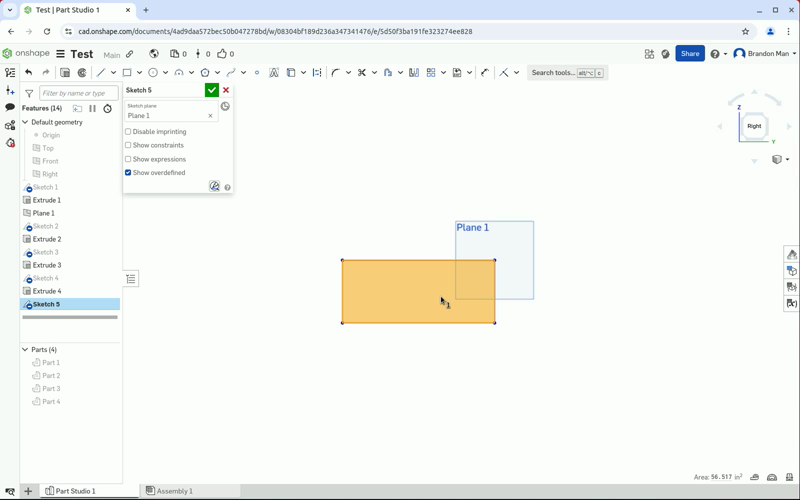
scroll(-6)
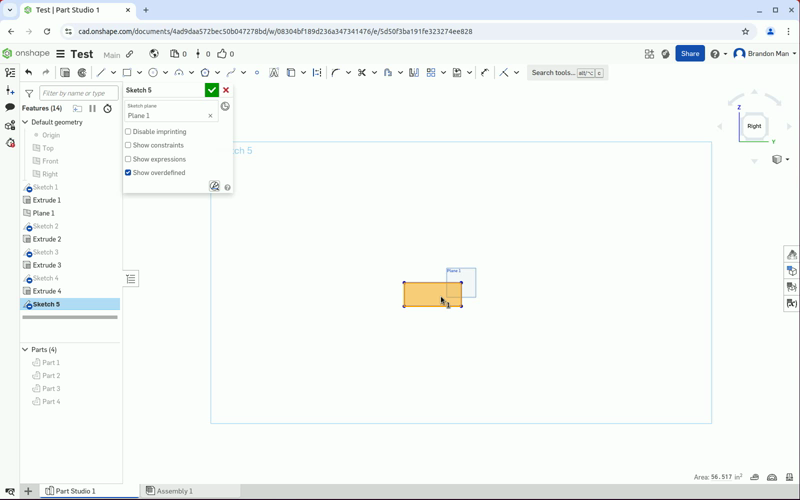
mouse_move(73, 352)
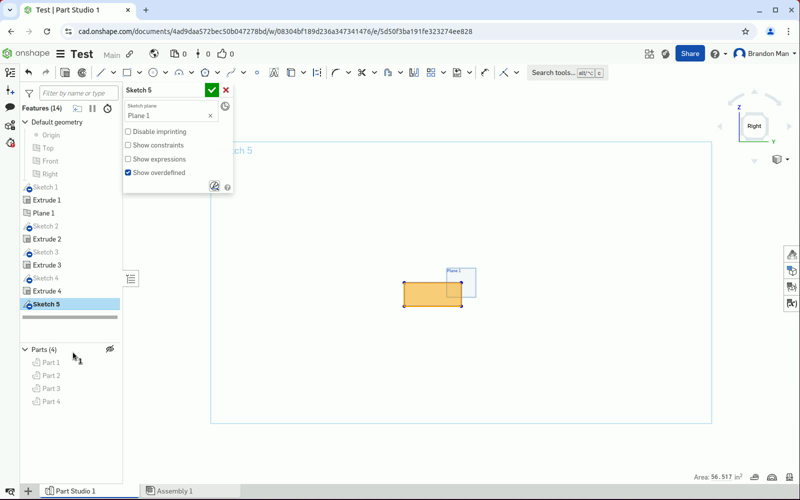
key(shift+y)
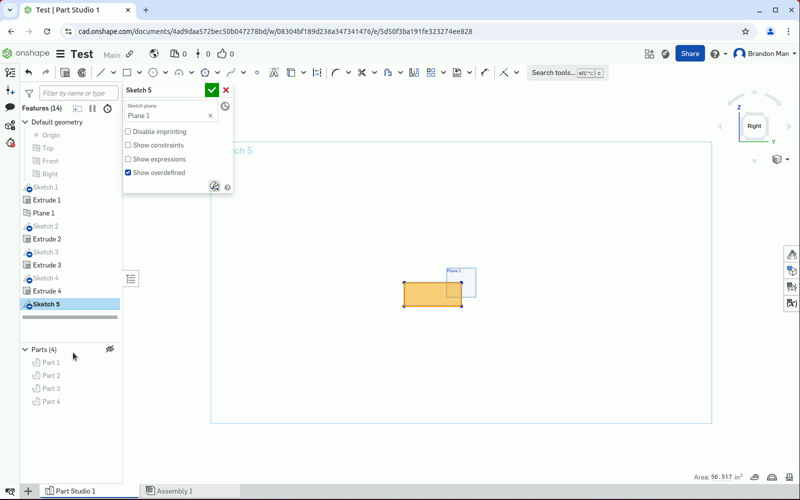
key(shift+e)
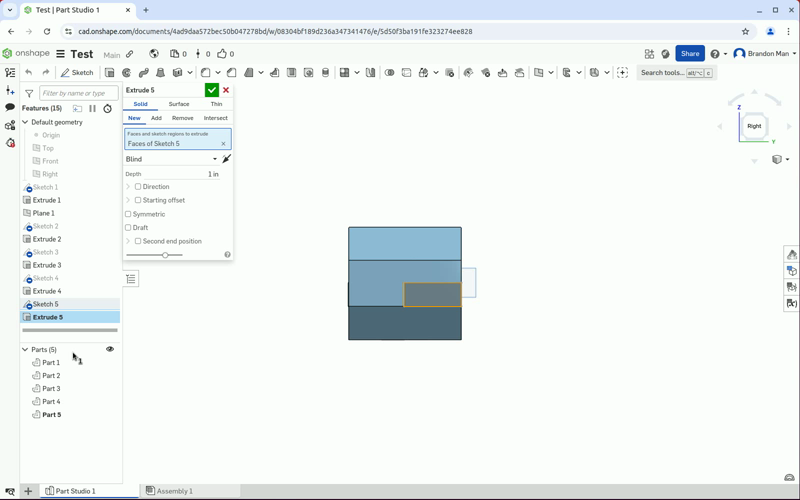
mouse_move(143, 106)
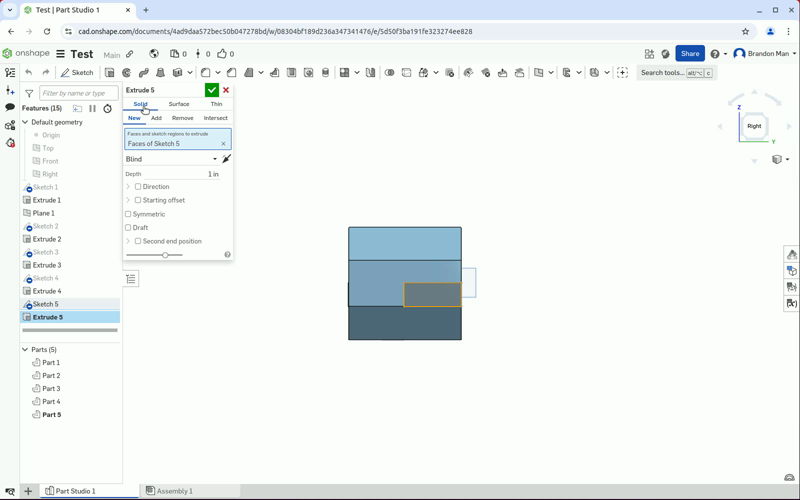
click(143, 106)
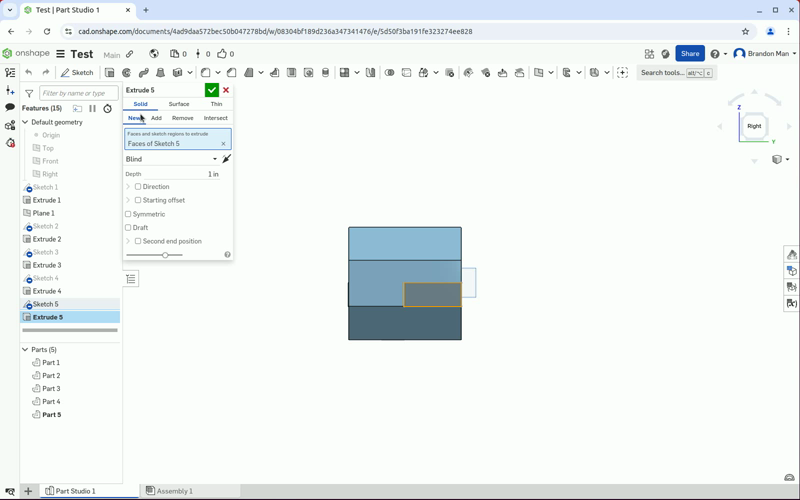
mouse_move(137, 120)
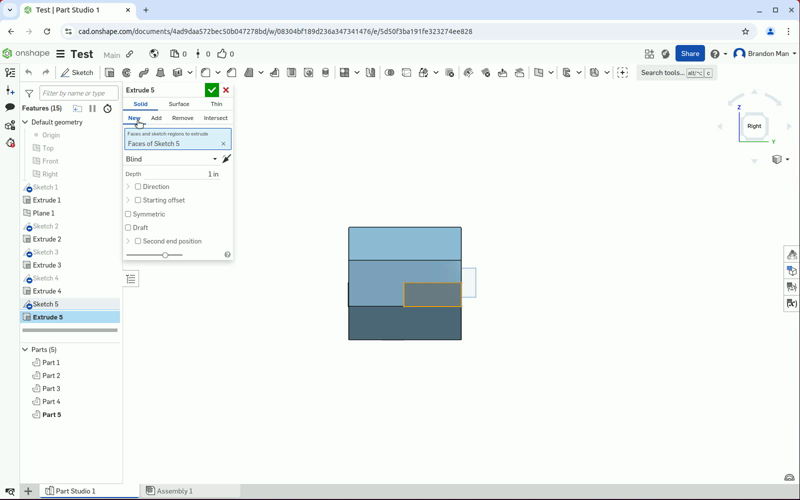
click(137, 120)
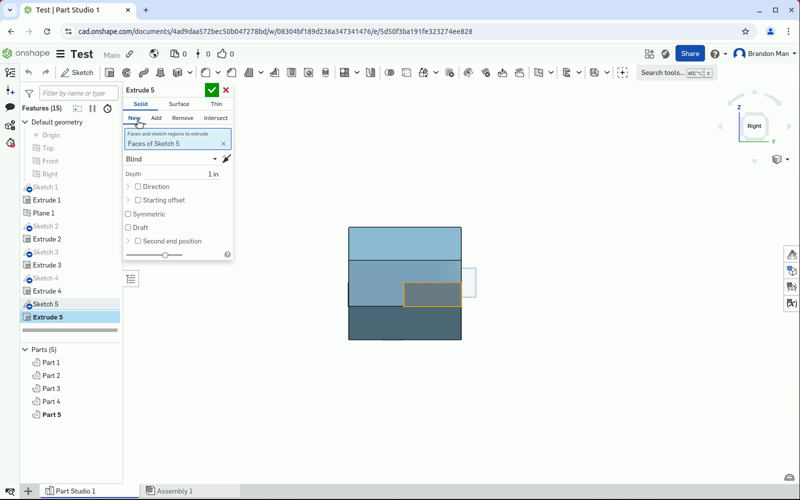
key(tab, 4)
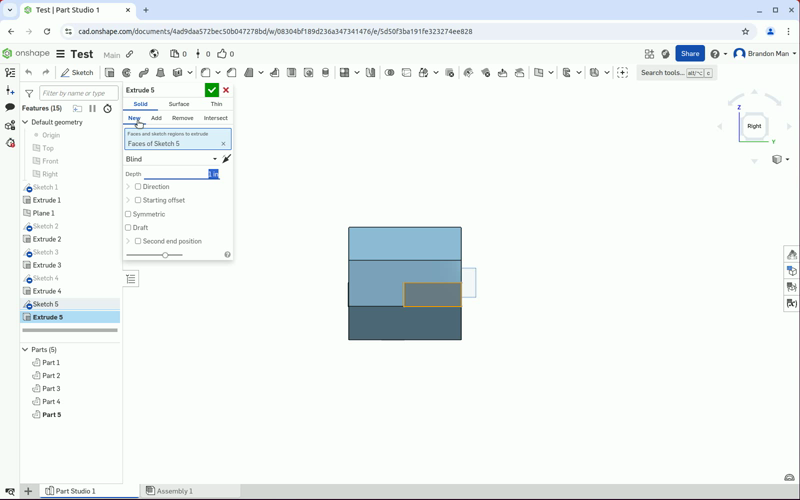
text(-23.108)
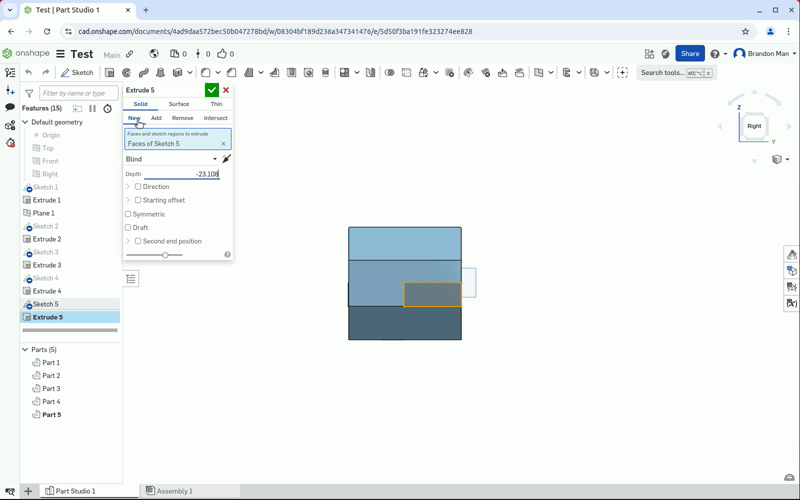
key(enter)
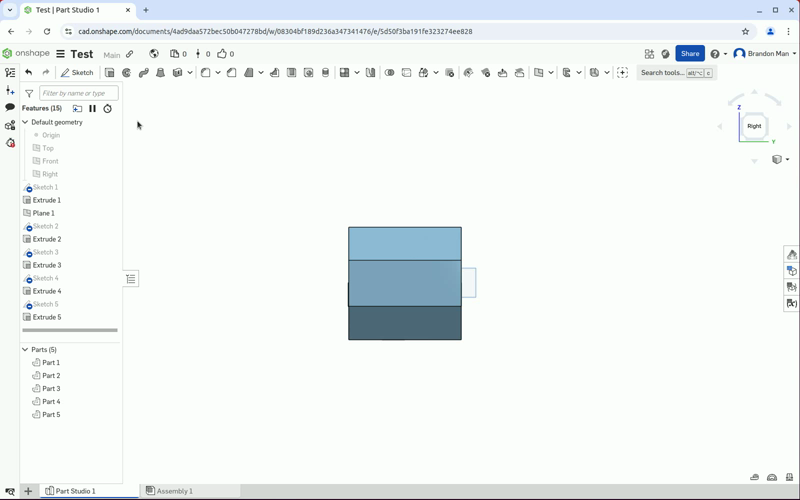
key(shift+h)
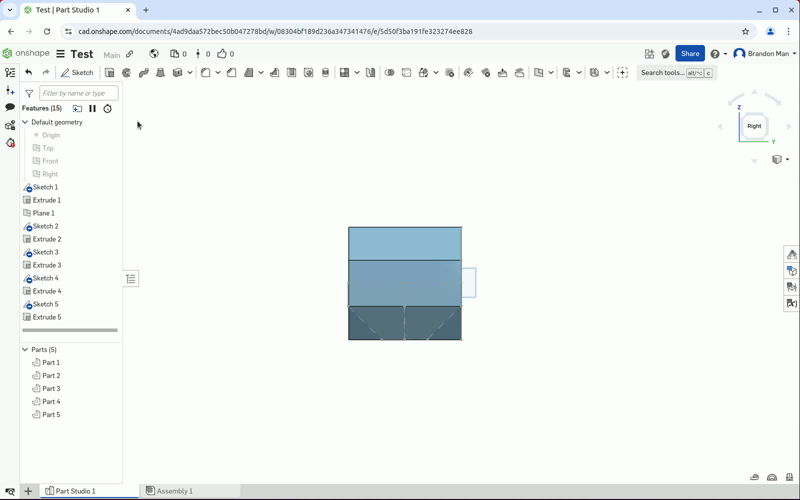
key(shift+h)
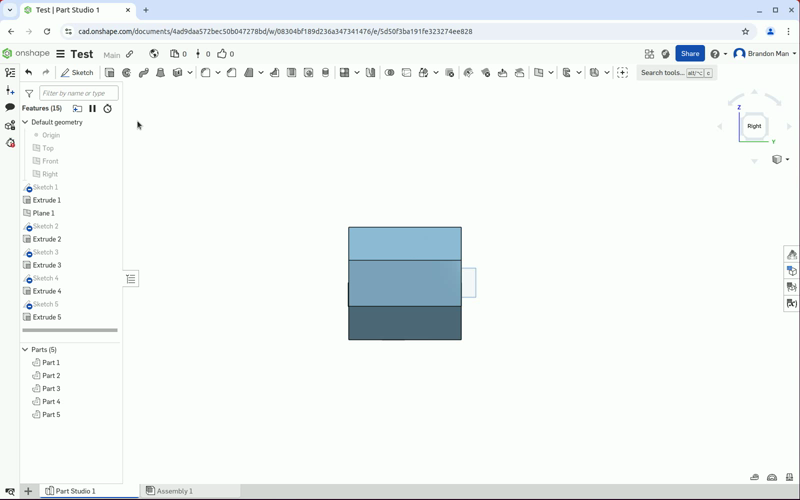
mouse_move(73, 189)
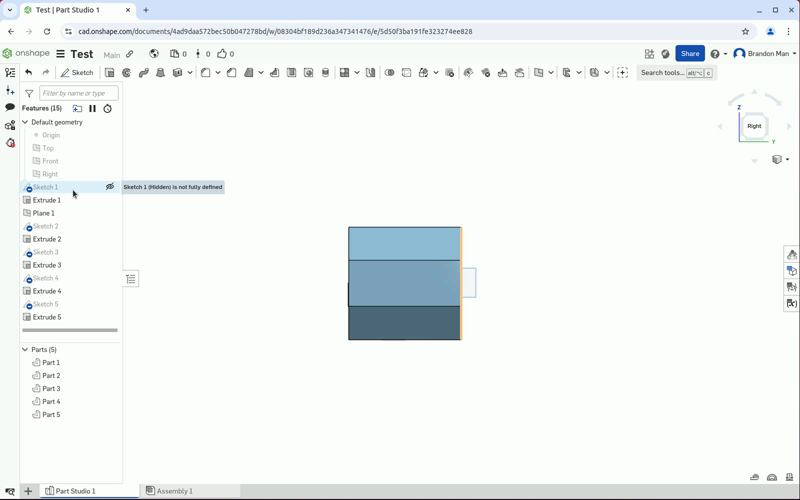
click(73, 189)
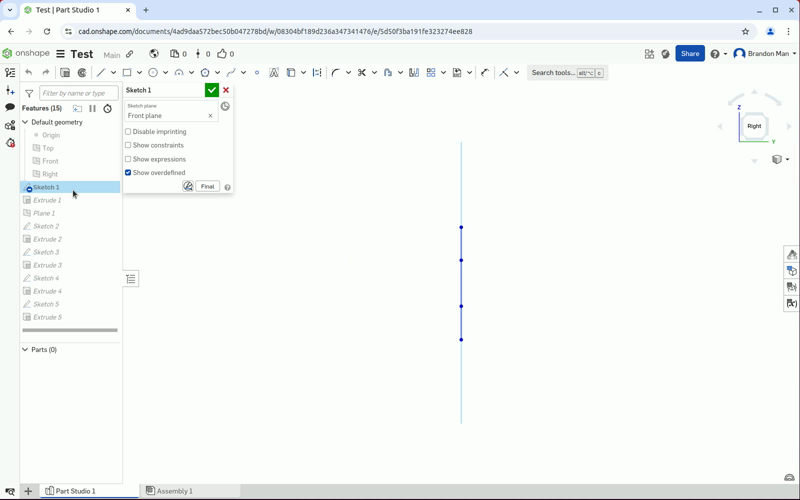
mouse_move(229, 92)
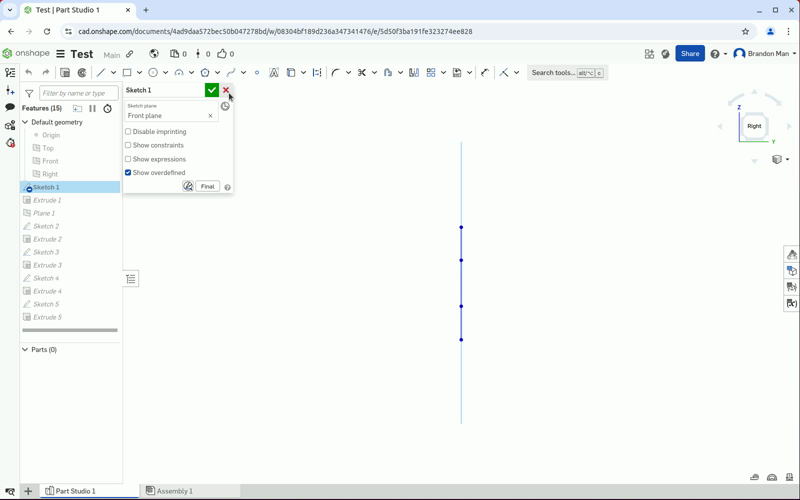
click(229, 92)
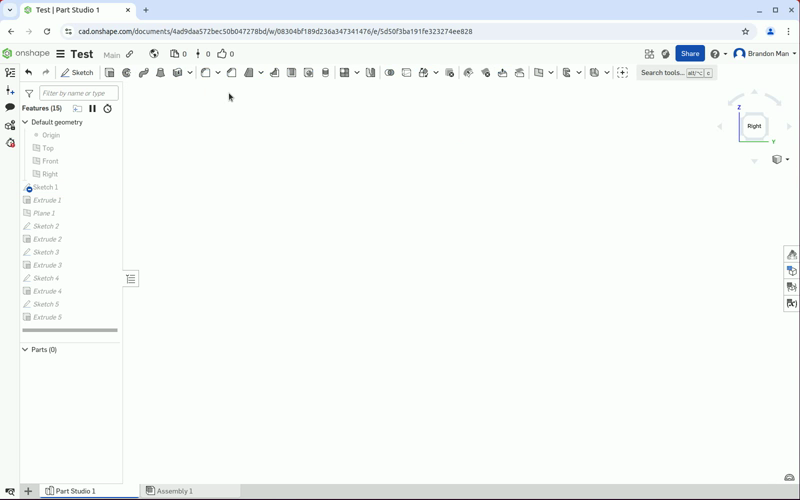
key(shift+s)
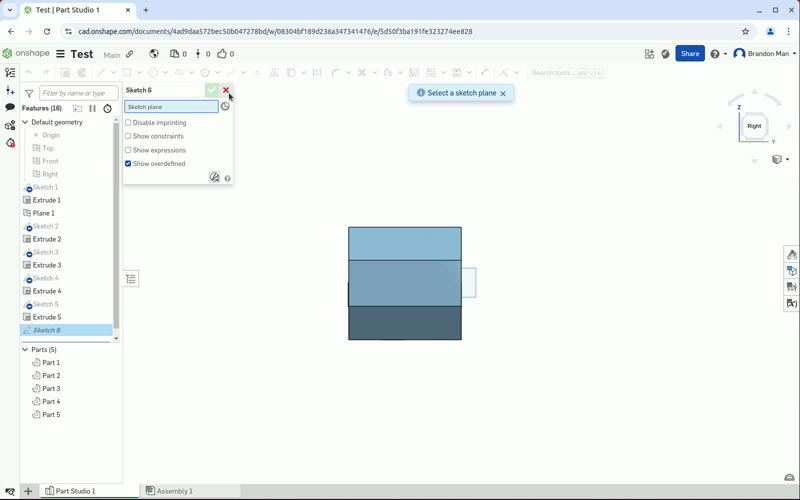
mouse_move(69, 215)
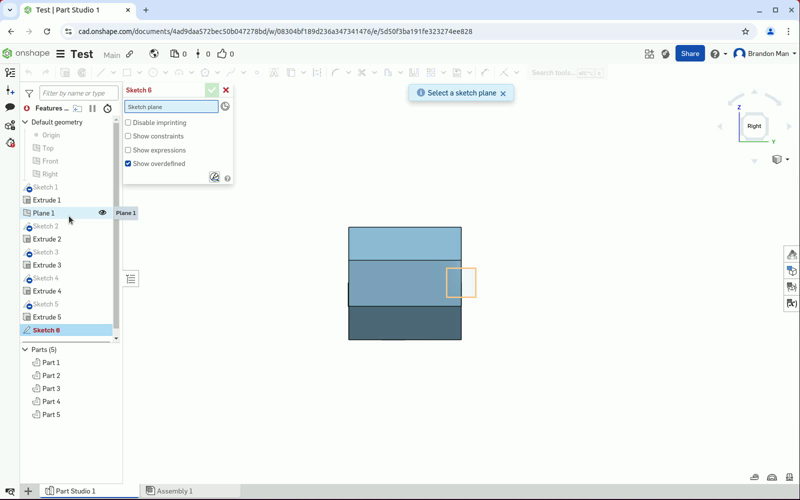
click(69, 215)
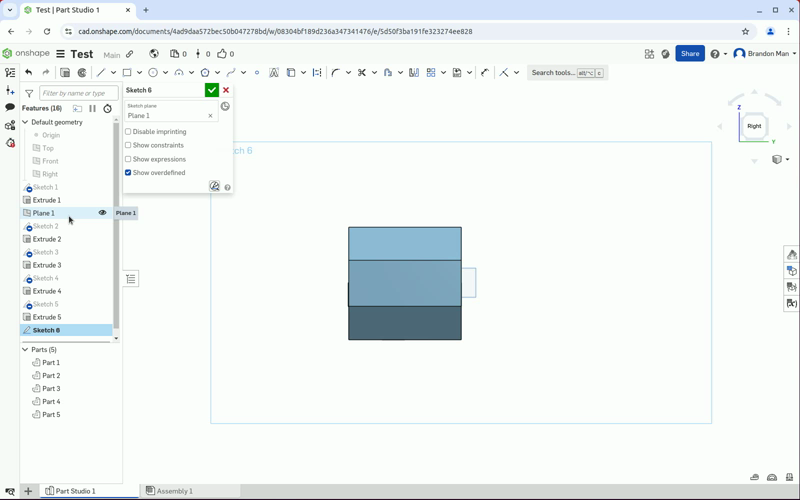
mouse_move(73, 352)
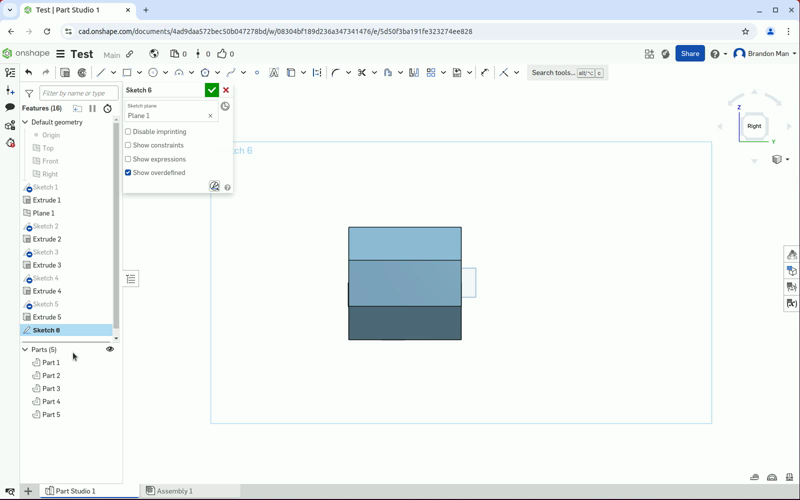
key(y)
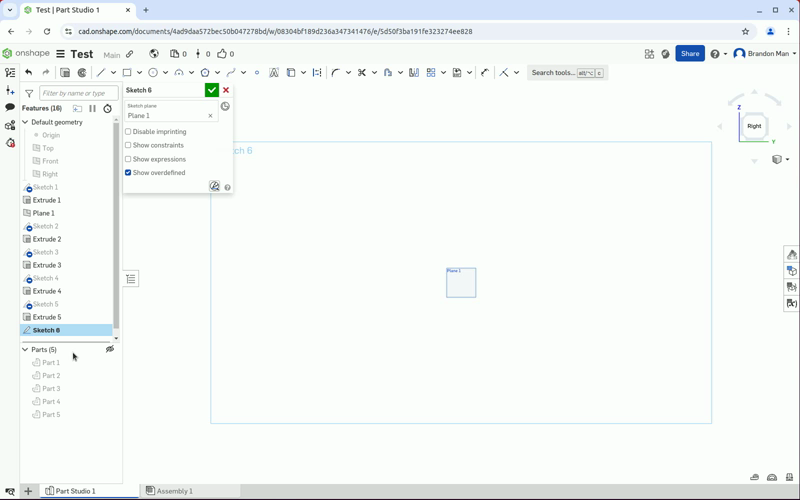
key(l)
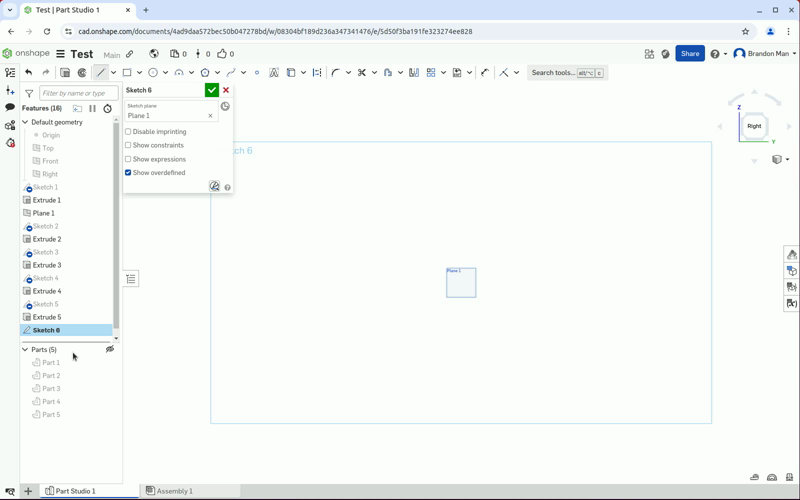
key_down(shift)
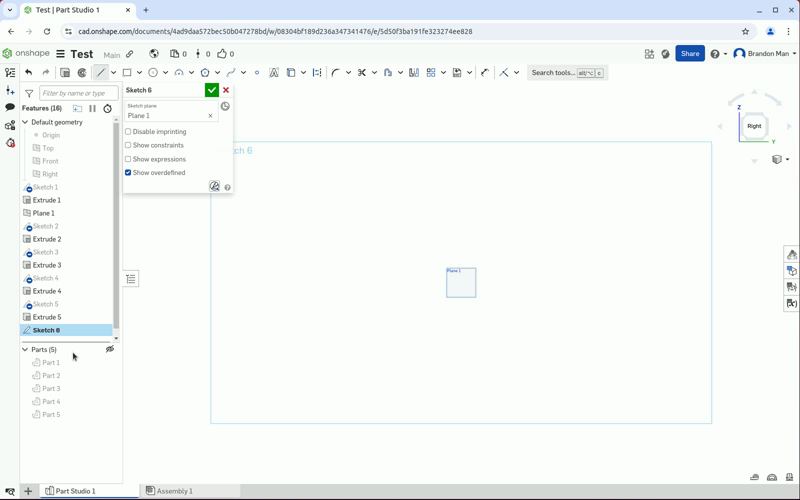
mouse_move(348, 282)
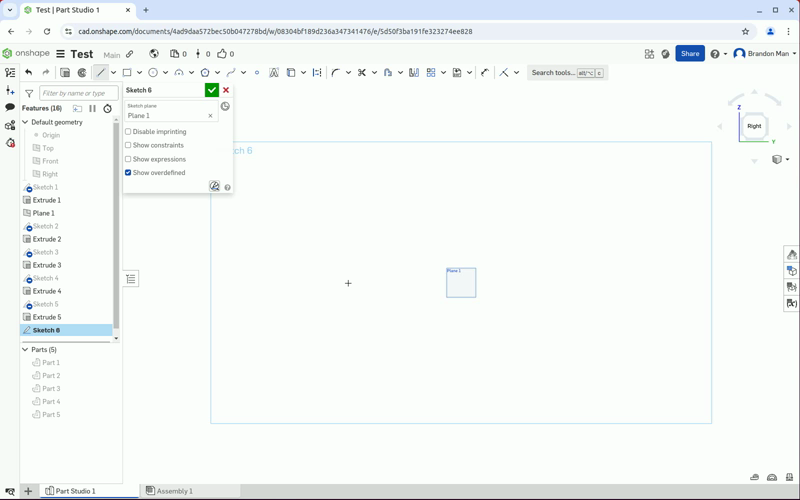
click(348, 282)
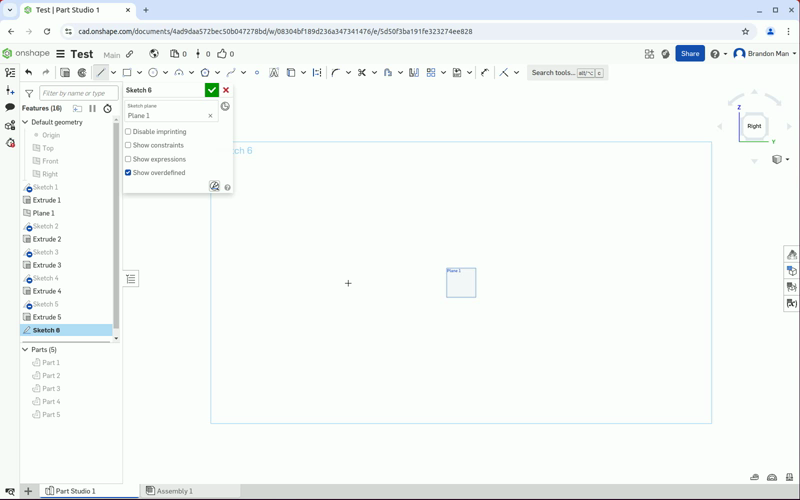
key_up(shift)
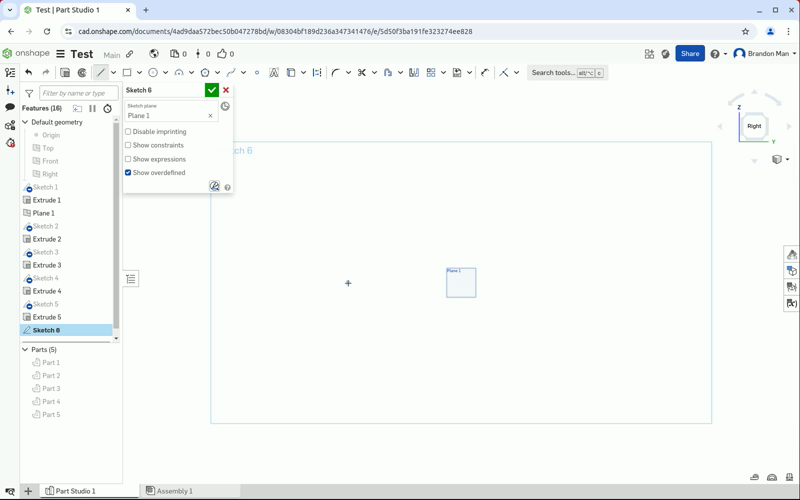
key_down(shift)
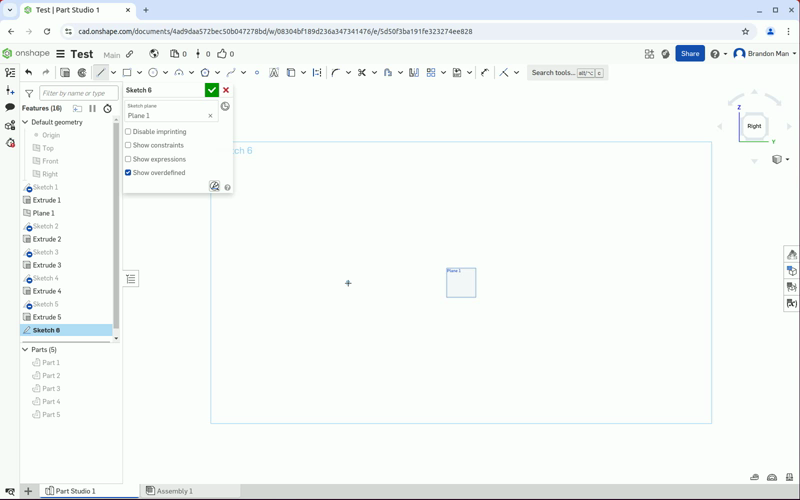
mouse_move(378, 282)
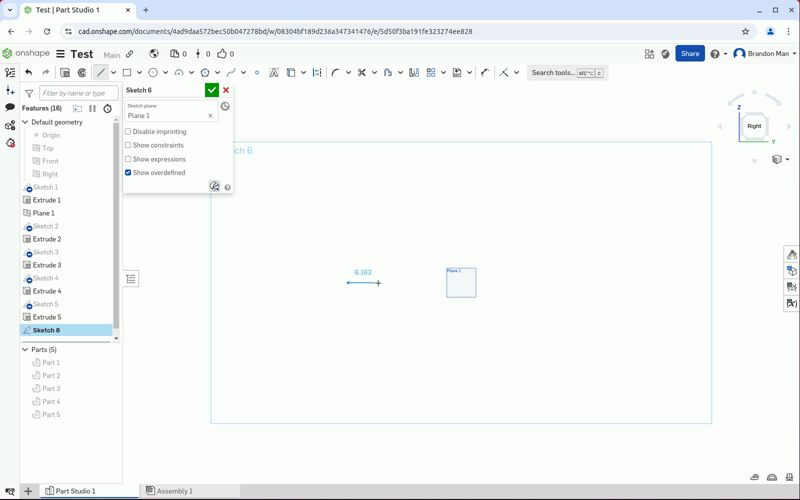
mouse_move(404, 282)
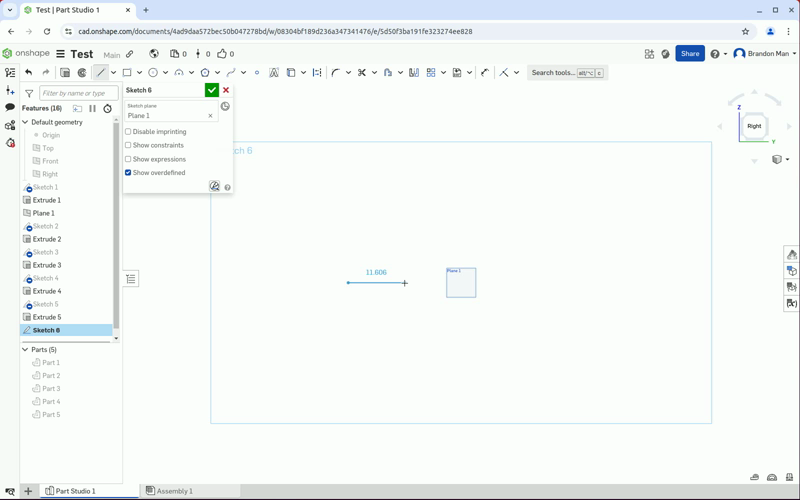
click(404, 282)
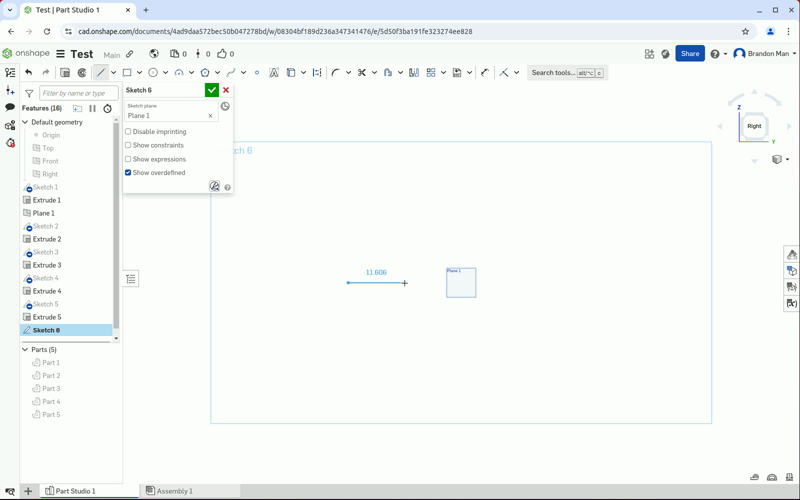
key_up(shift)
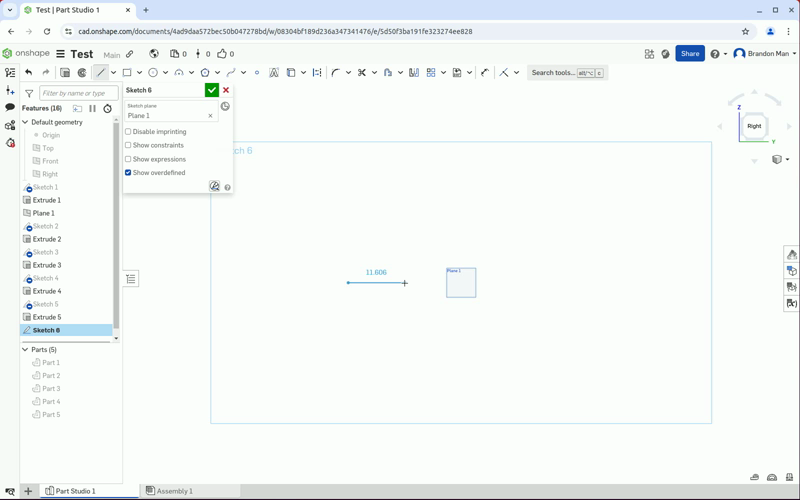
key_down(shift)
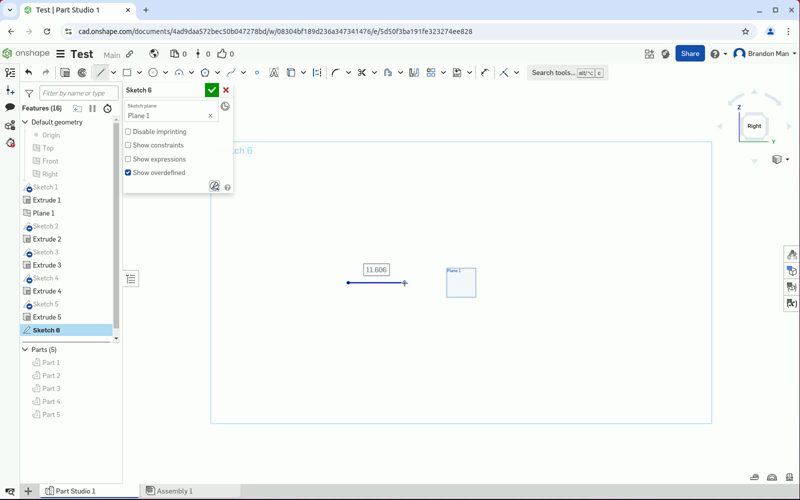
mouse_move(434, 282)
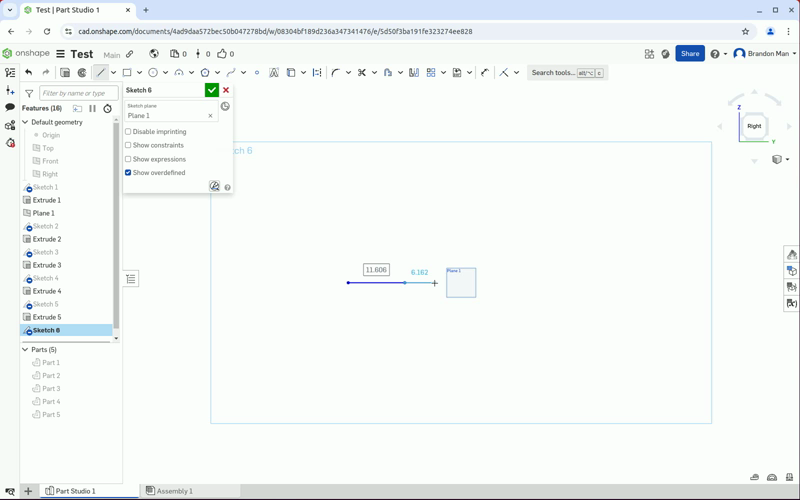
mouse_move(460, 282)
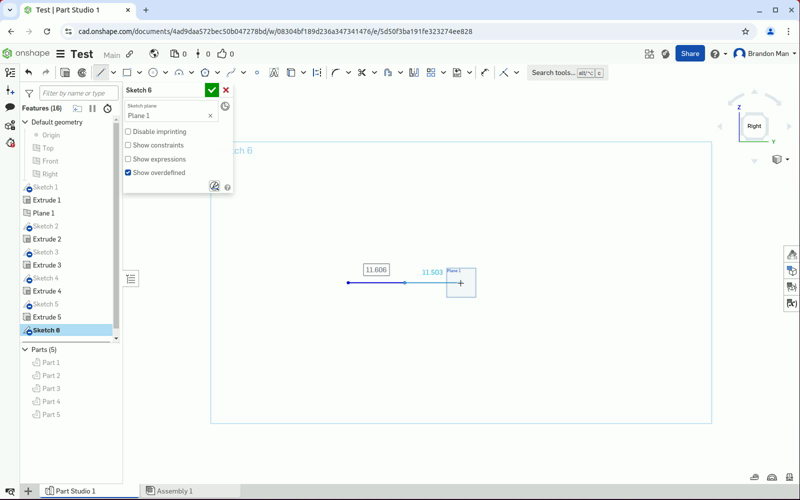
click(460, 282)
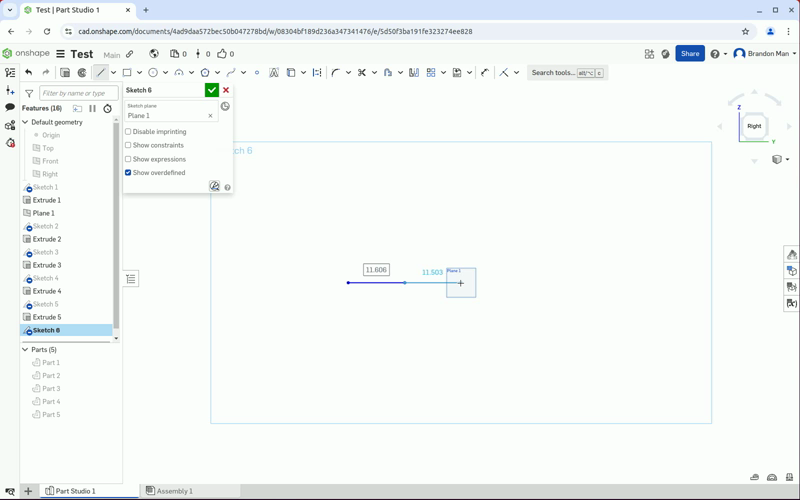
key_up(shift)
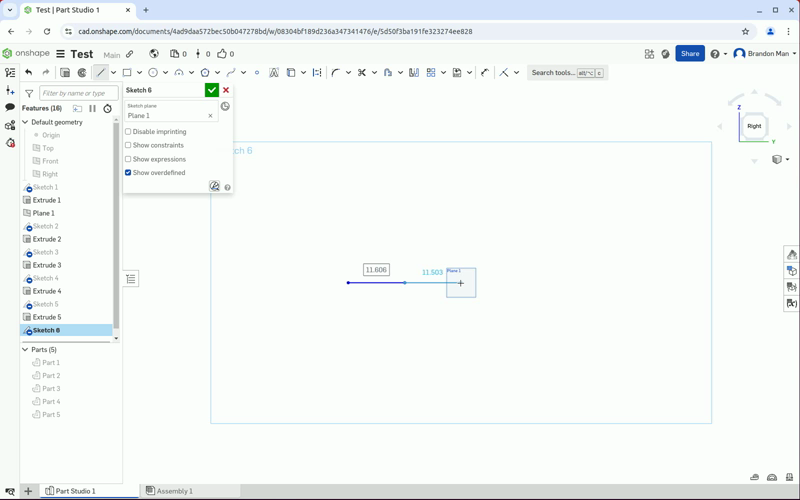
key_down(shift)
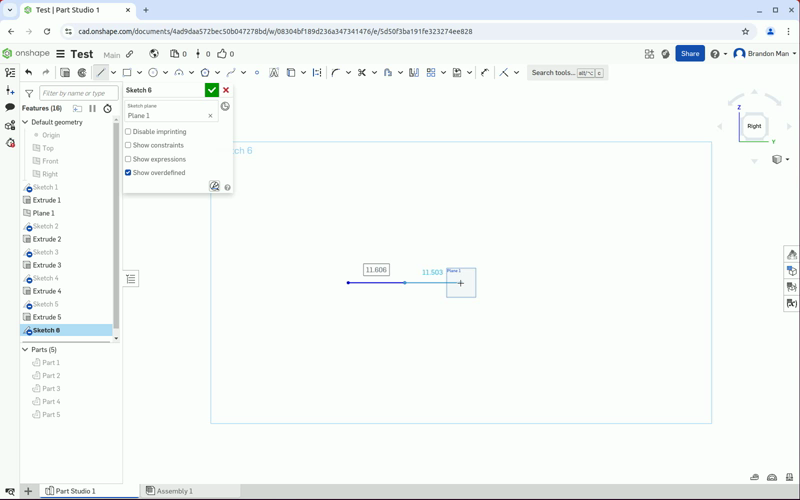
mouse_move(490, 282)
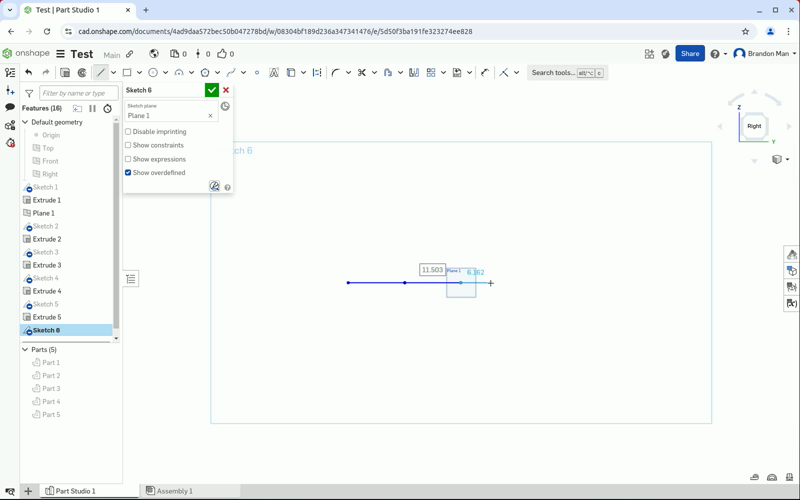
mouse_move(460, 259)
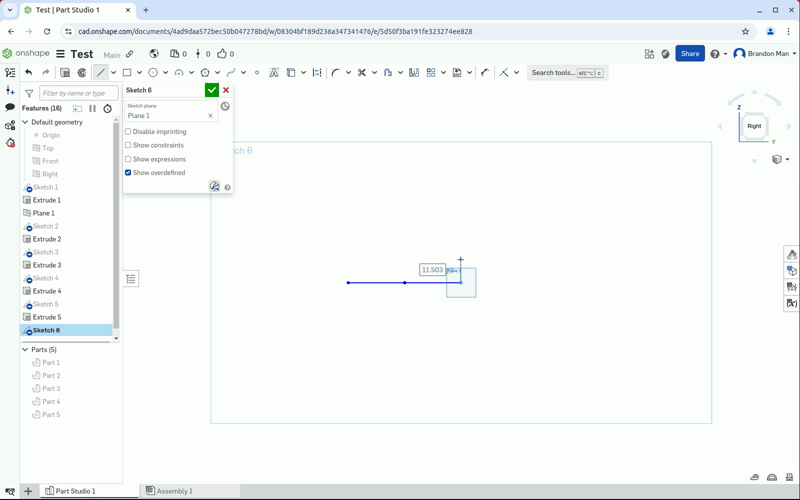
click(460, 259)
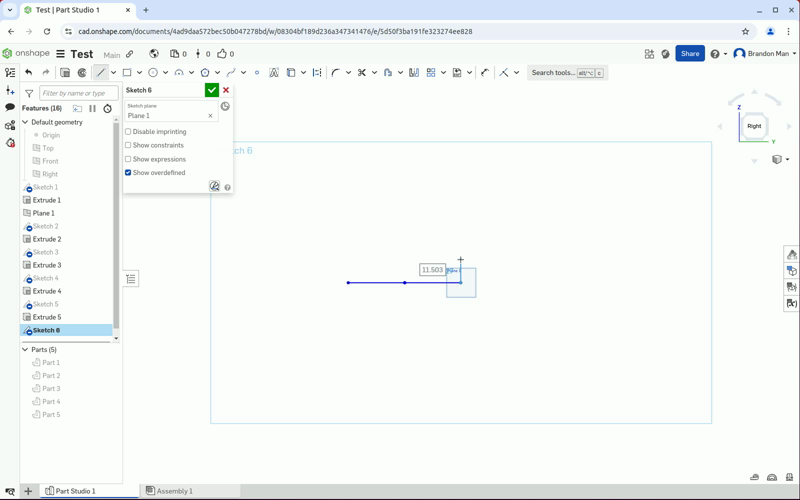
key_up(shift)
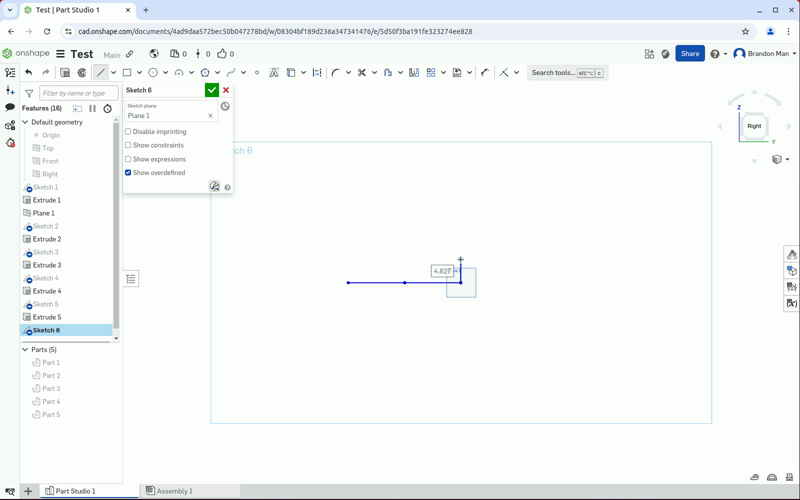
key_down(shift)
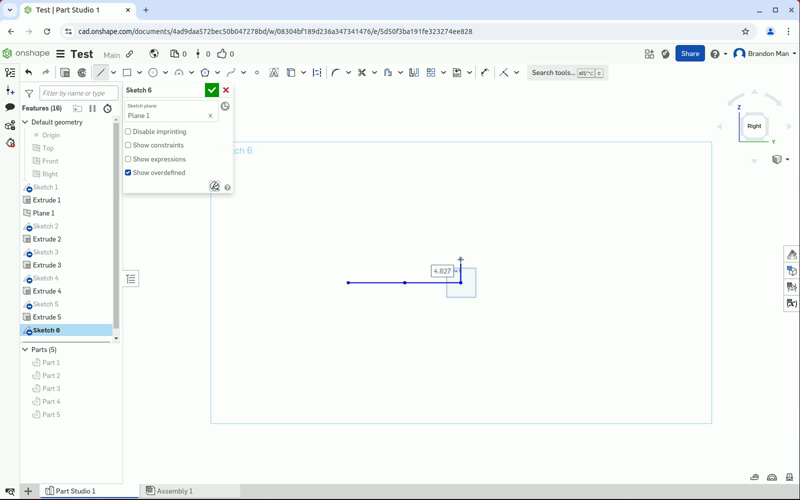
mouse_move(348, 259)
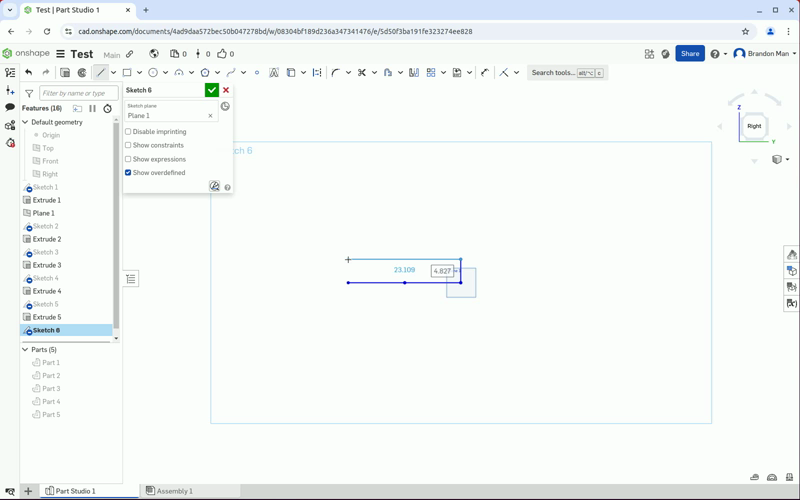
click(348, 259)
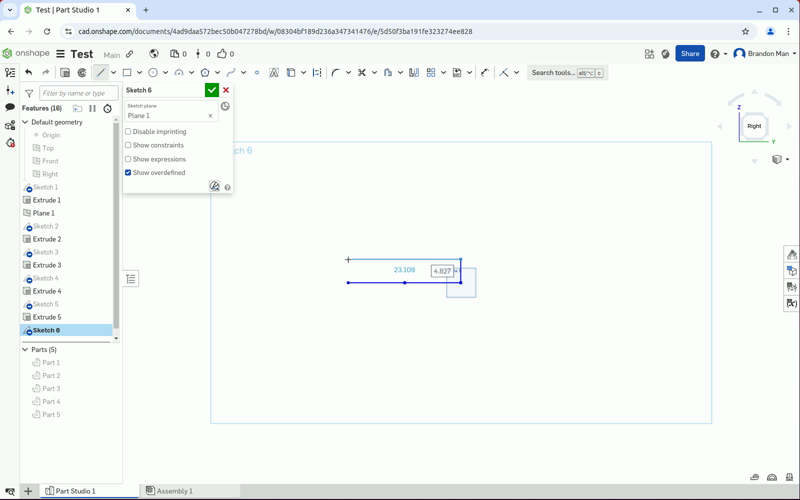
key_up(shift)
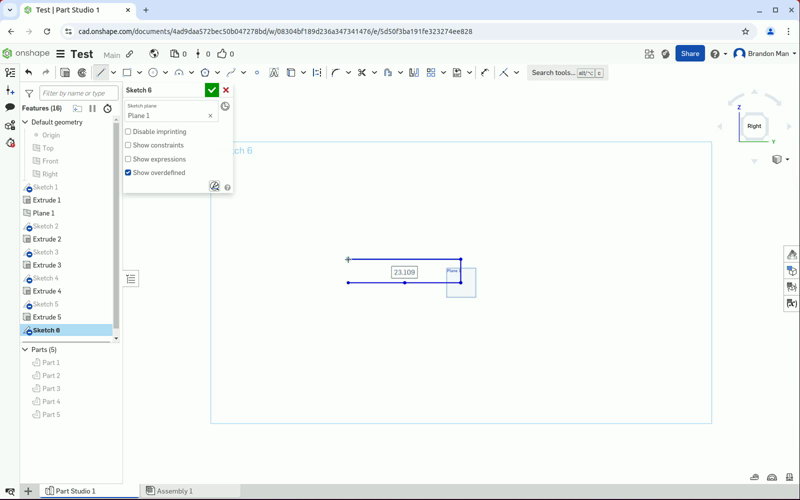
mouse_move(378, 259)
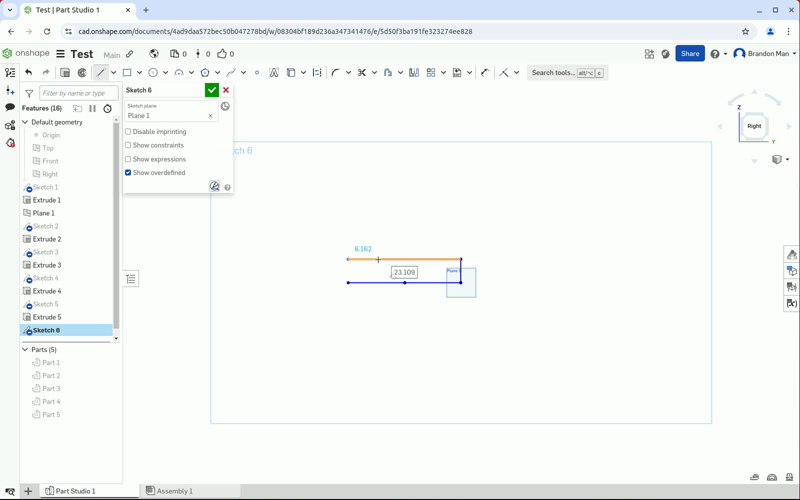
key_down(shift)
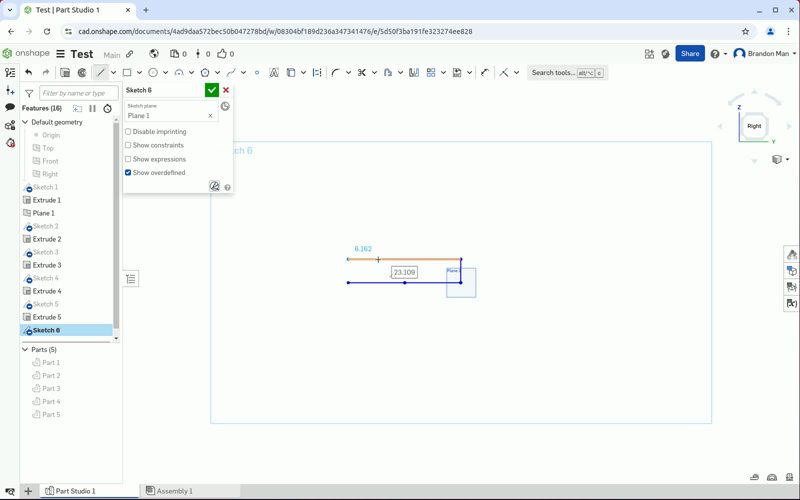
mouse_move(348, 282)
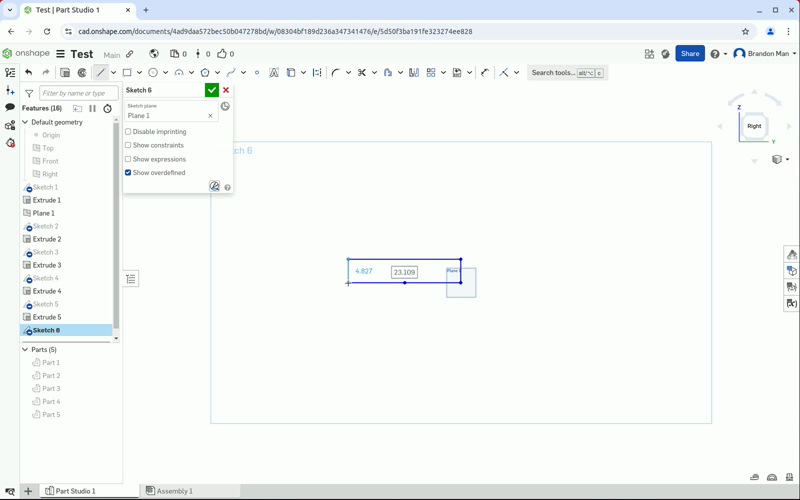
key_up(shift)
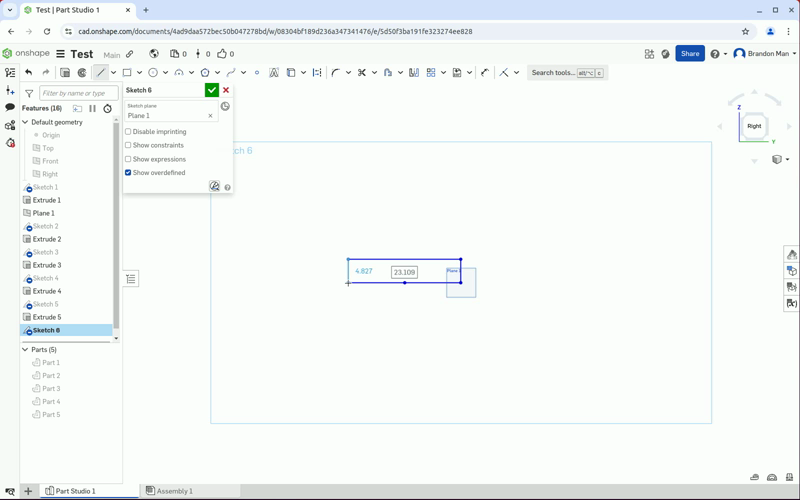
click(348, 282)
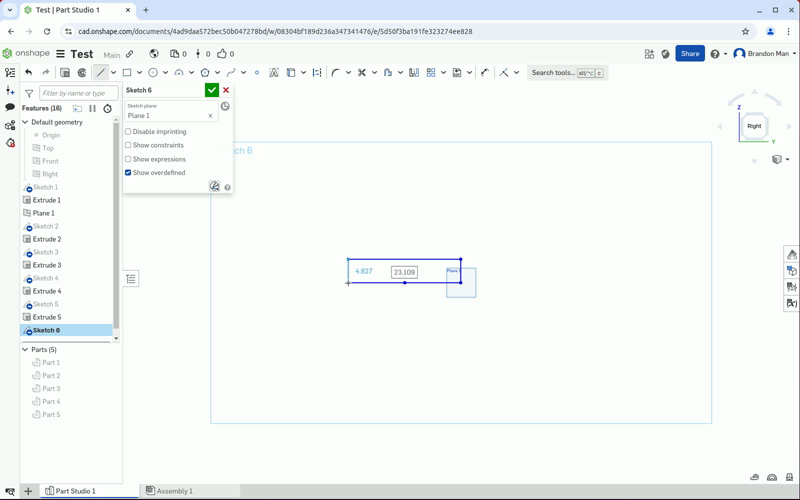
key(esc)
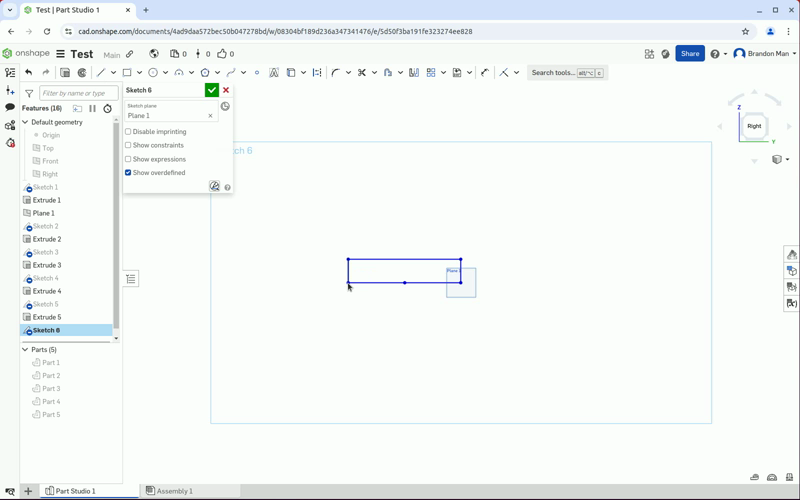
mouse_move(350, 274)
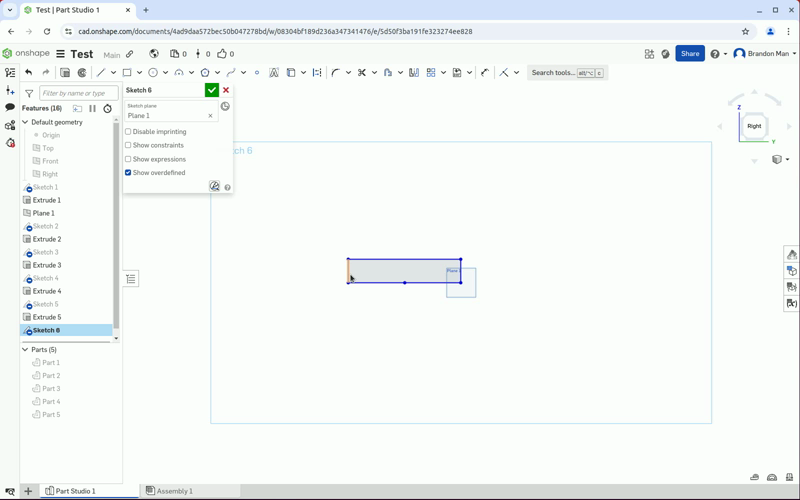
click(350, 274)
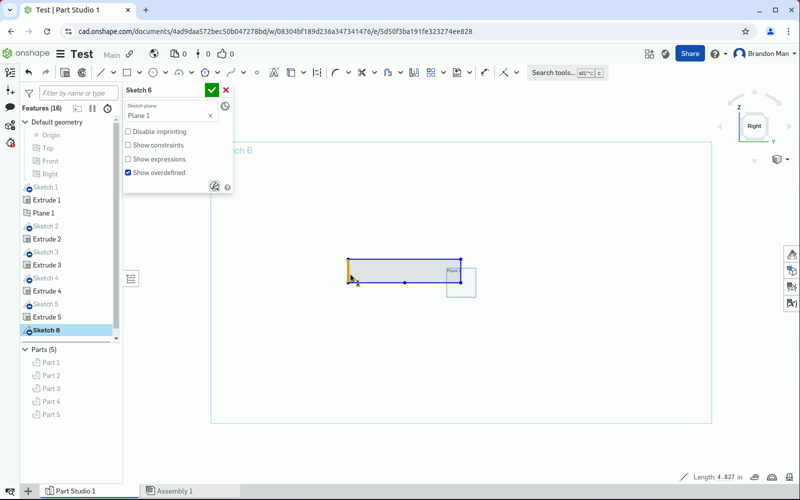
mouse_move(73, 352)
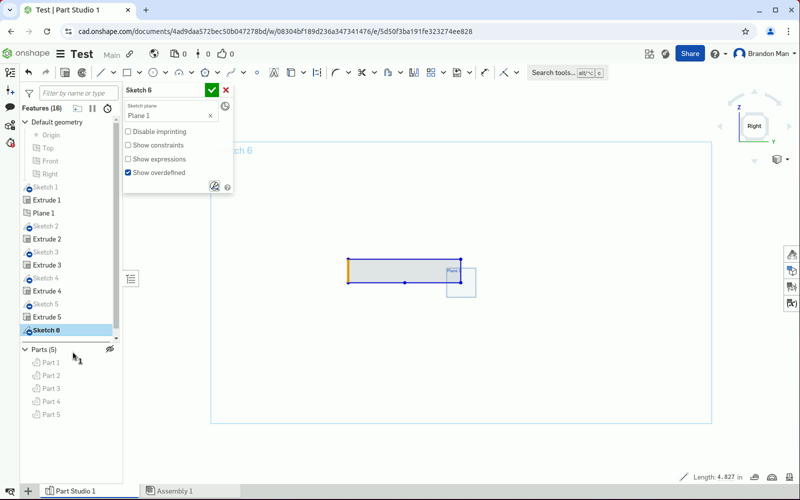
key(shift+y)
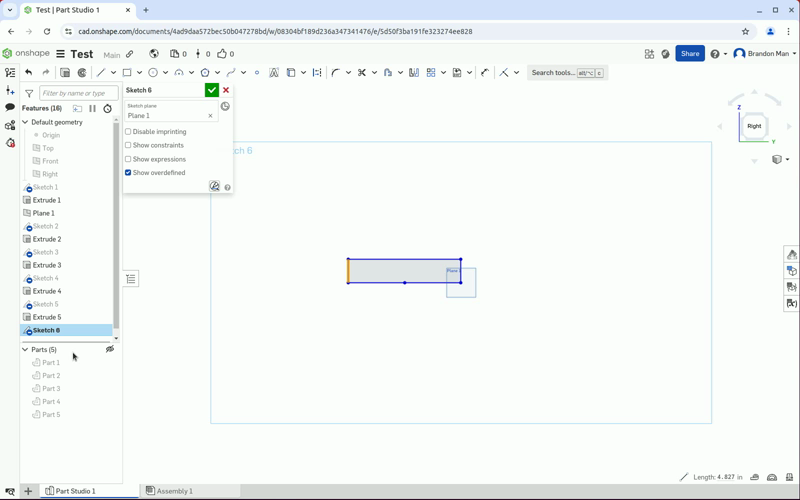
key(shift+e)
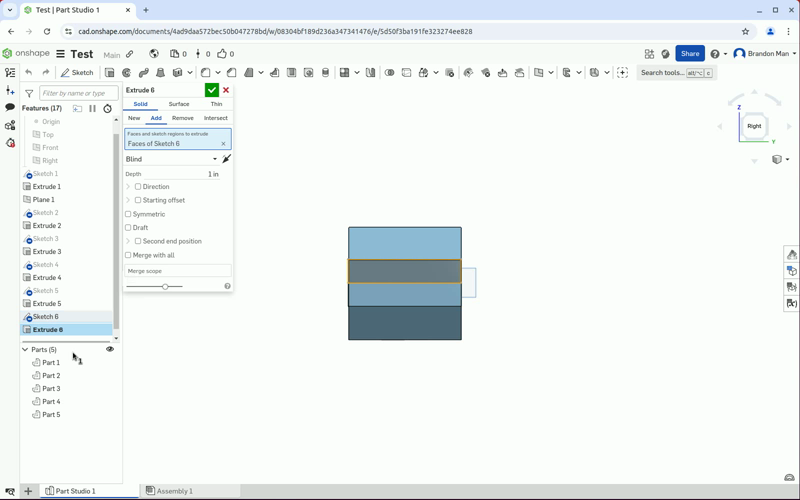
mouse_move(143, 106)
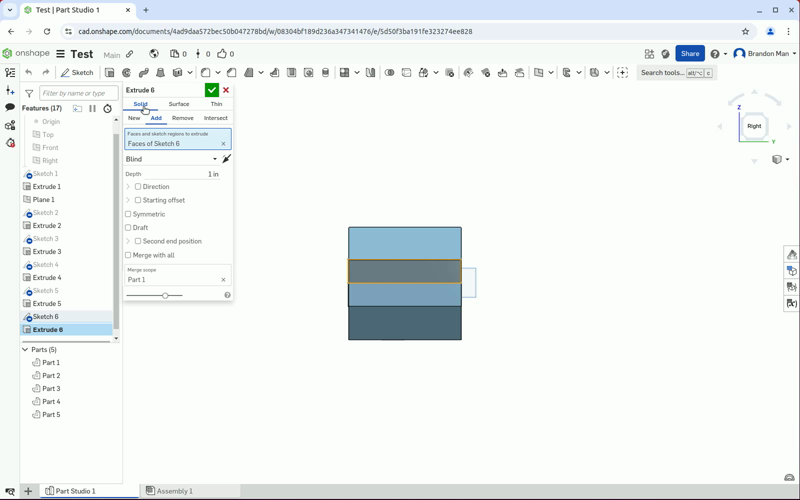
click(143, 106)
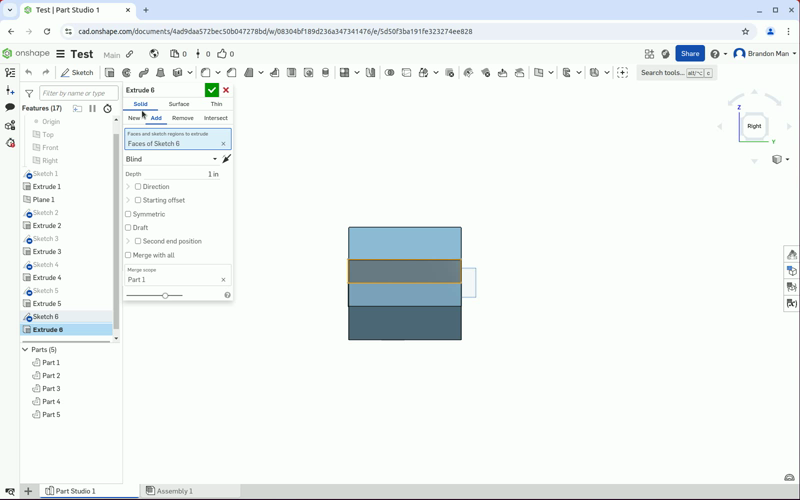
mouse_move(137, 120)
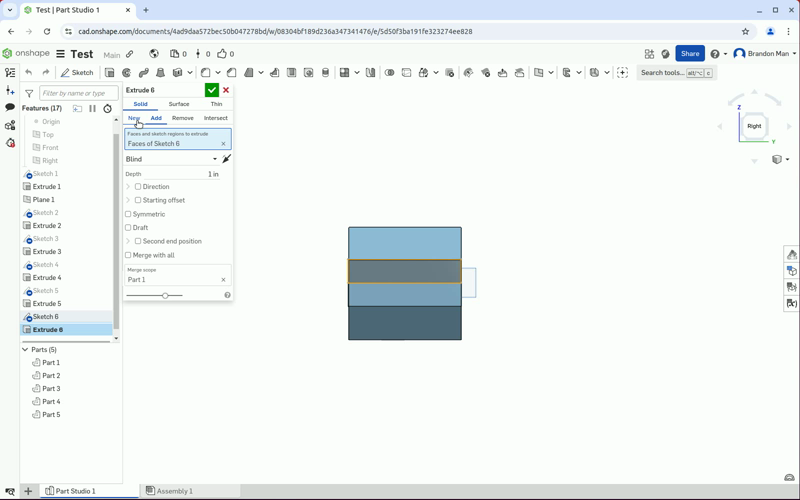
click(137, 120)
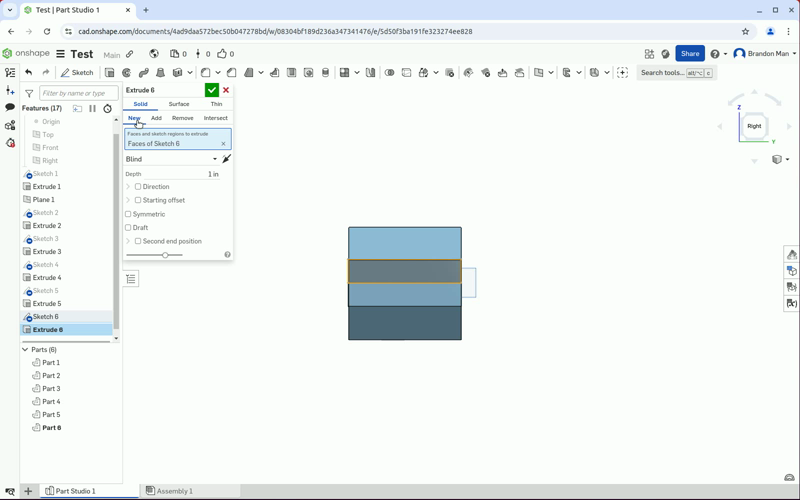
key(tab, 4)
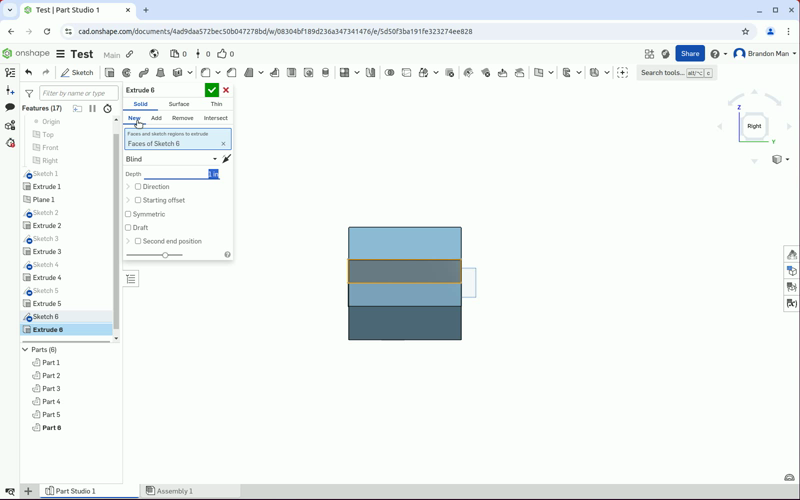
text(-23.108)
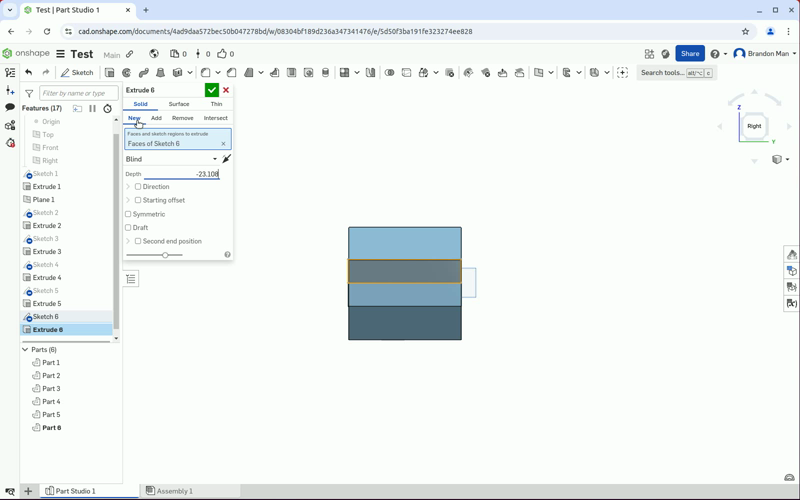
key(enter)
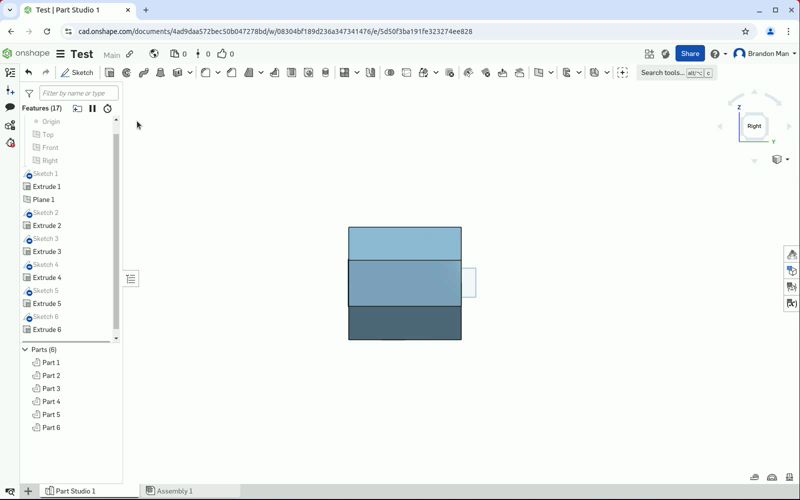
key(shift+h)
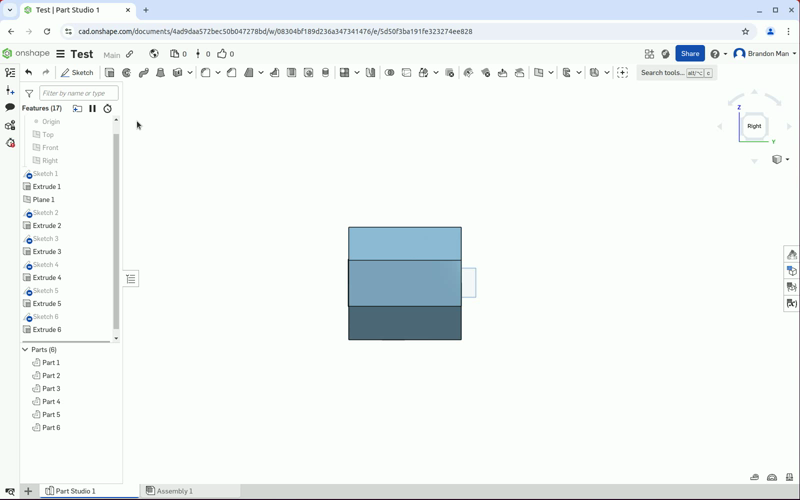
key(shift+h)
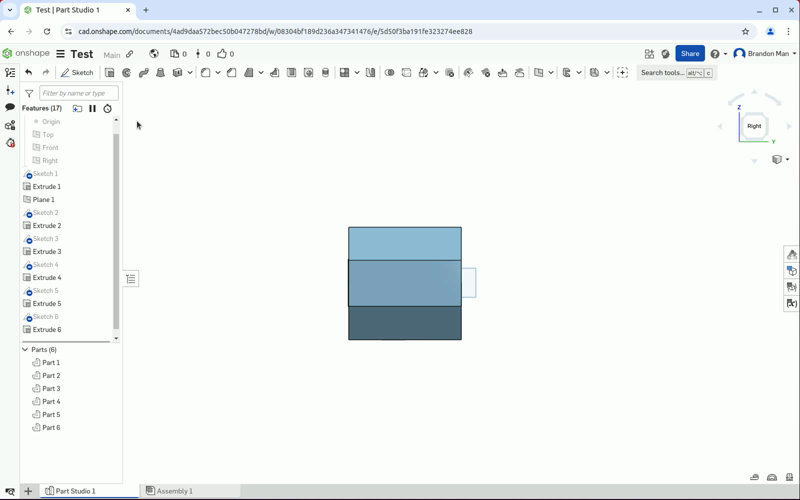
mouse_move(69, 176)
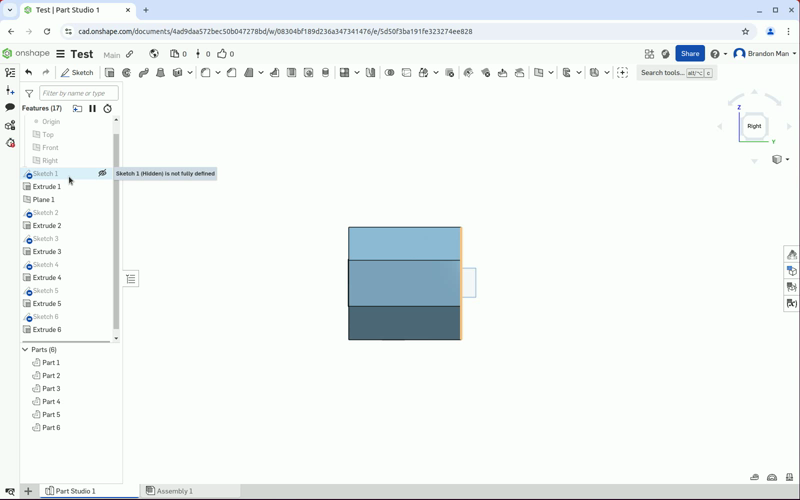
click(69, 176)
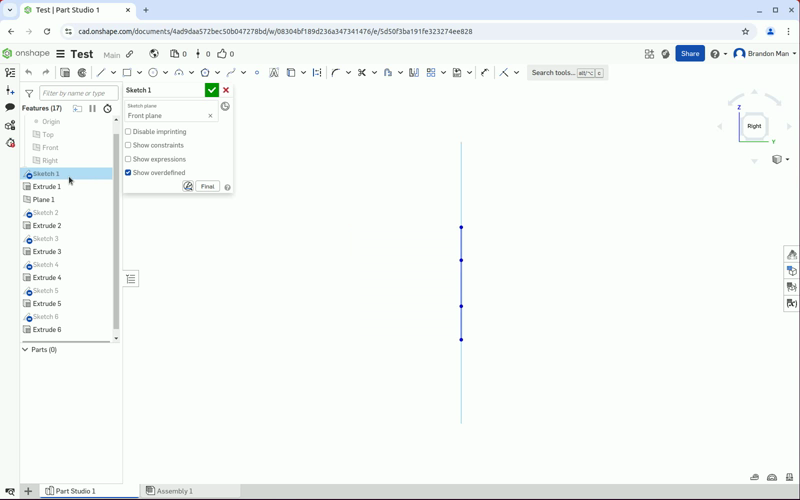
mouse_move(229, 92)
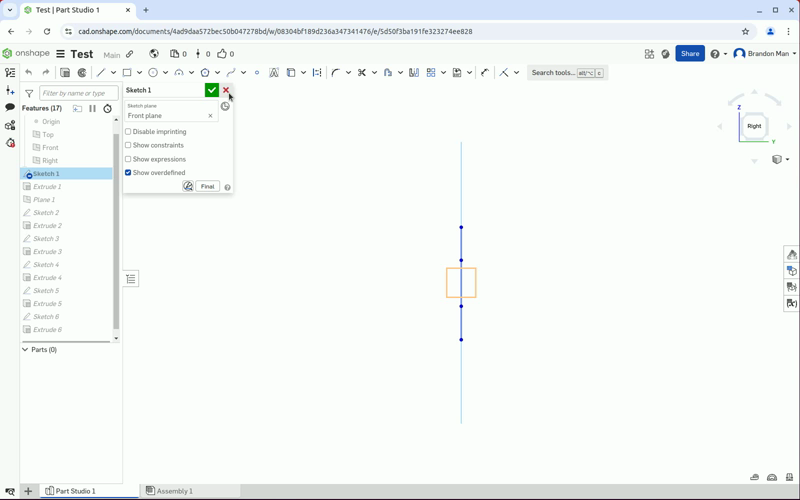
click(229, 92)
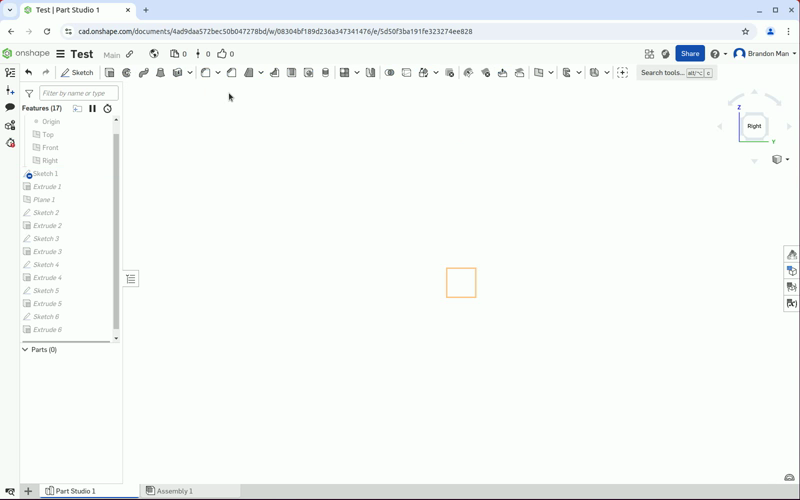
key(shift+s)
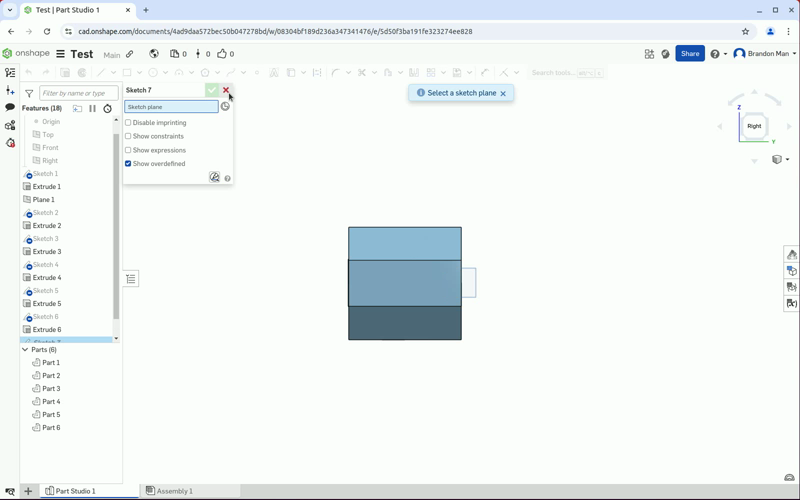
mouse_move(69, 189)
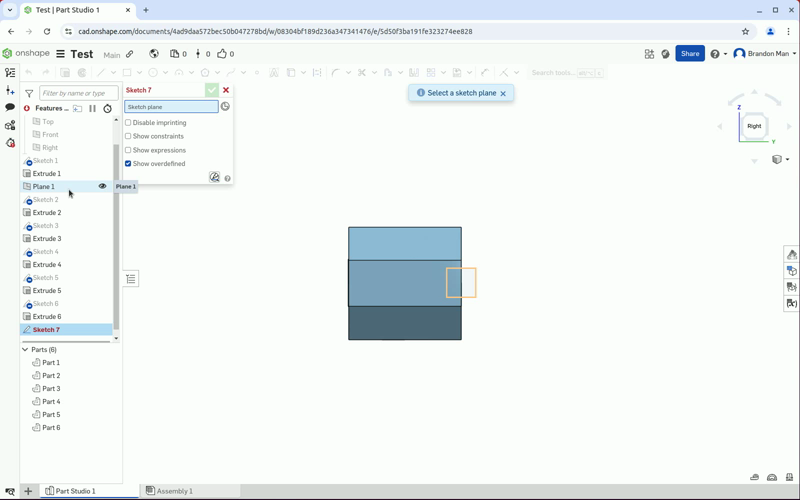
click(69, 189)
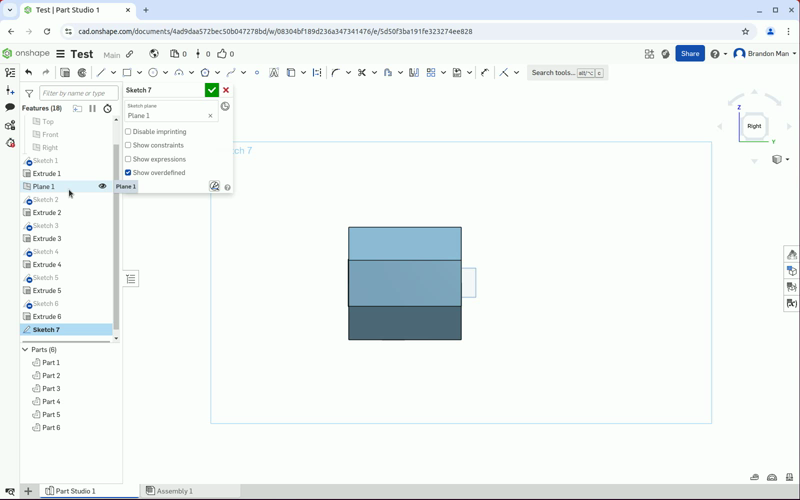
mouse_move(73, 352)
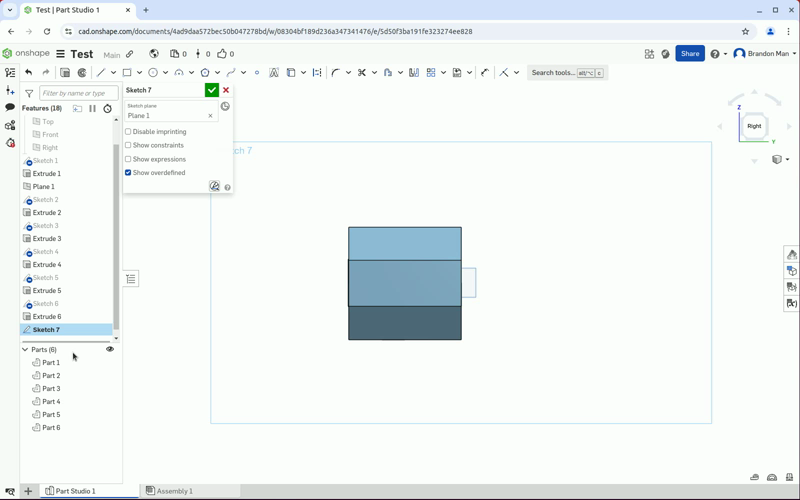
key(y)
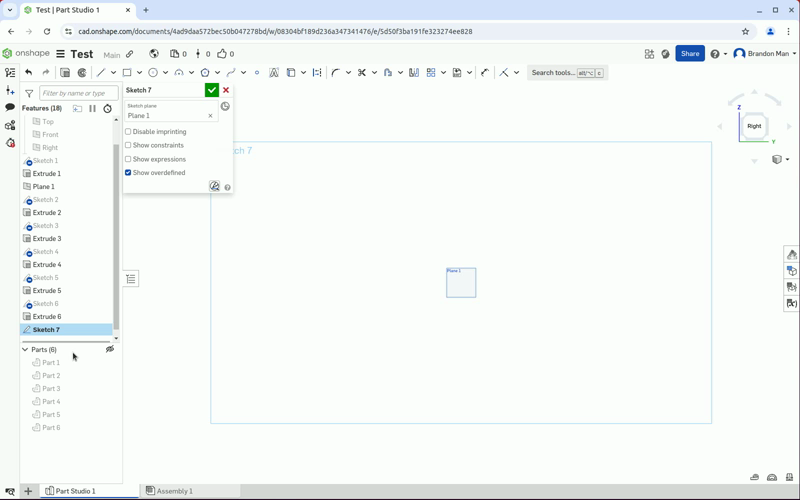
key(l)
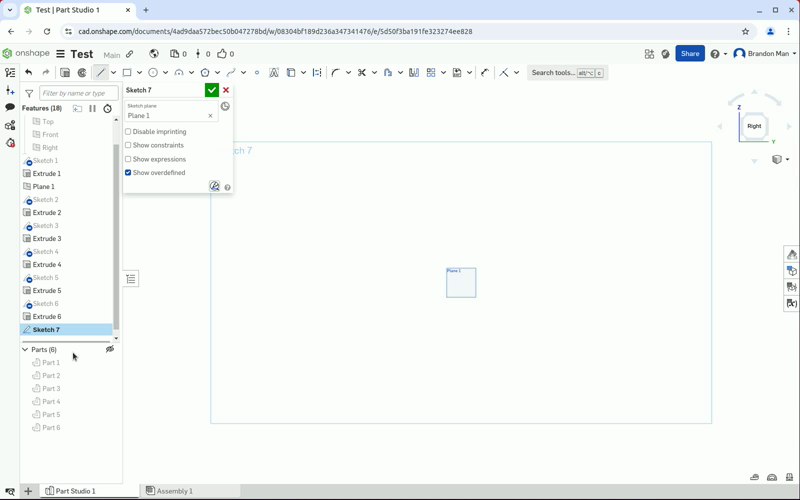
key_down(shift)
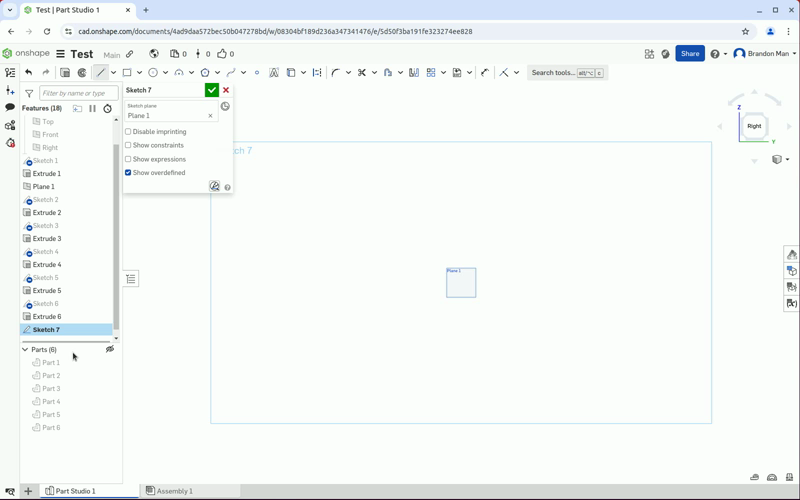
mouse_move(348, 259)
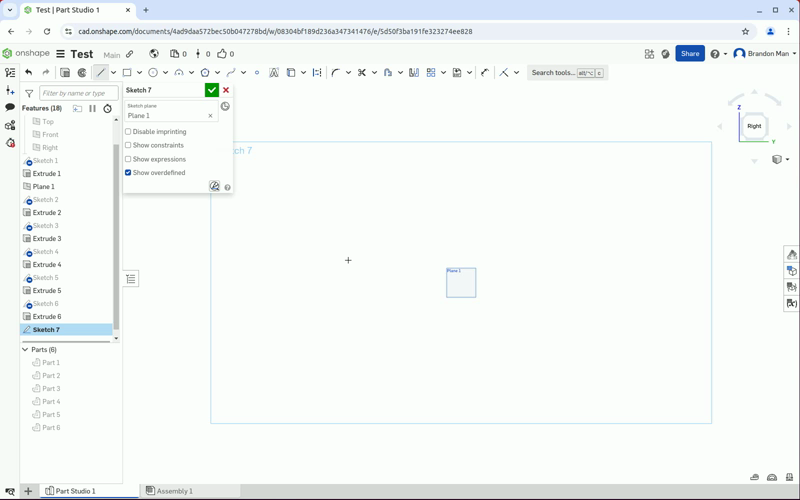
click(348, 259)
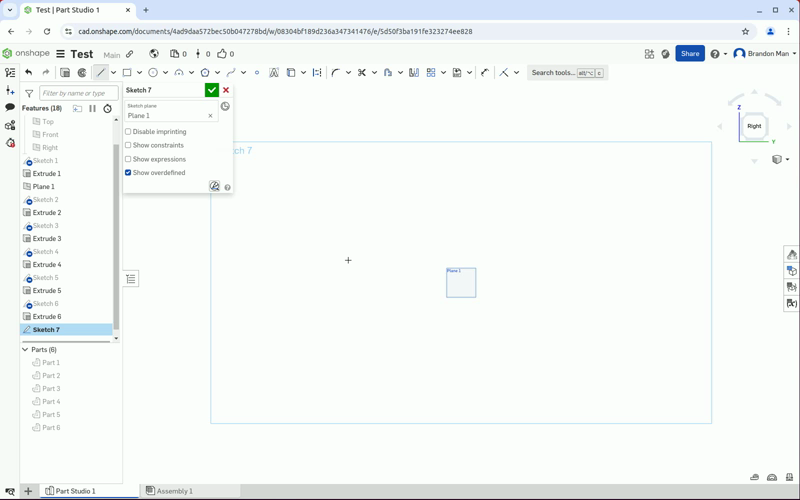
key_up(shift)
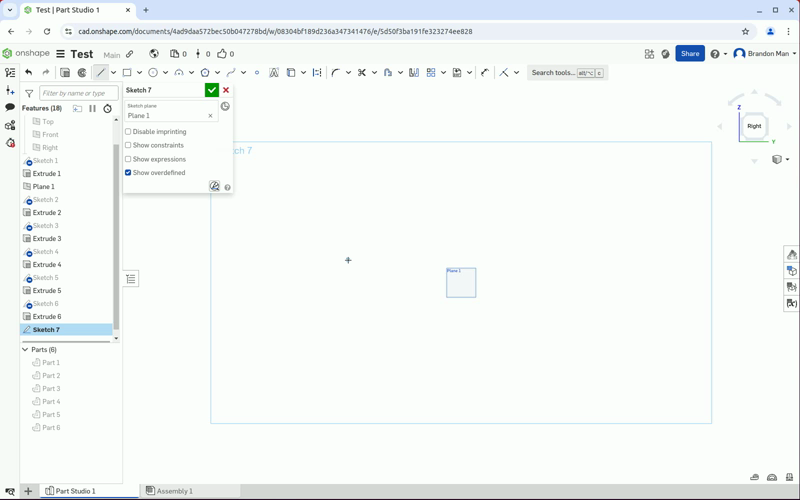
key_down(shift)
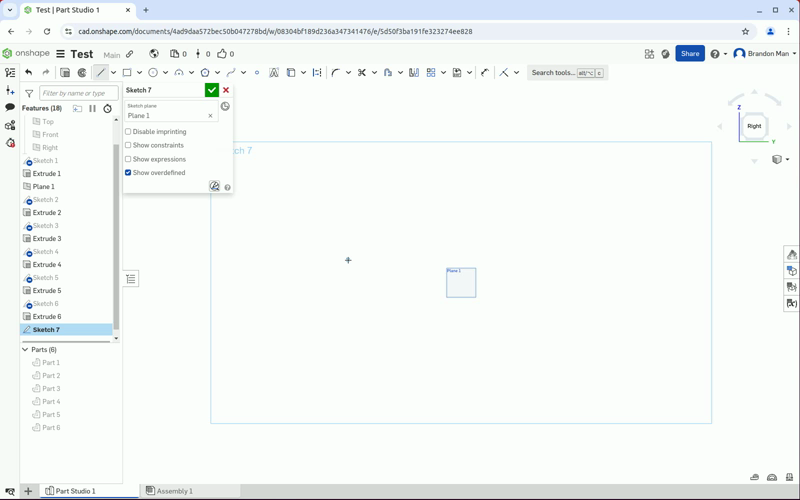
mouse_move(460, 259)
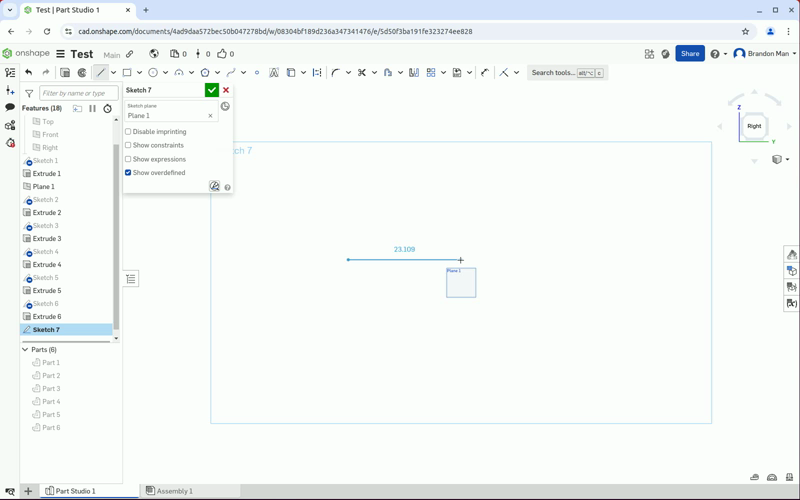
click(460, 259)
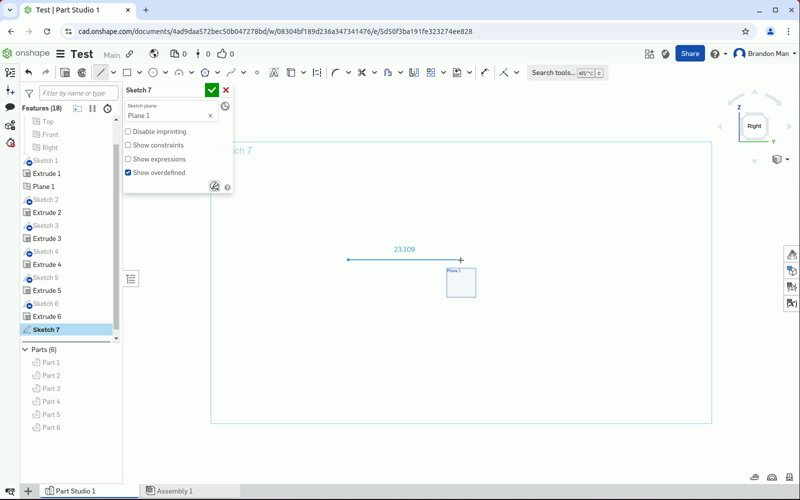
key_up(shift)
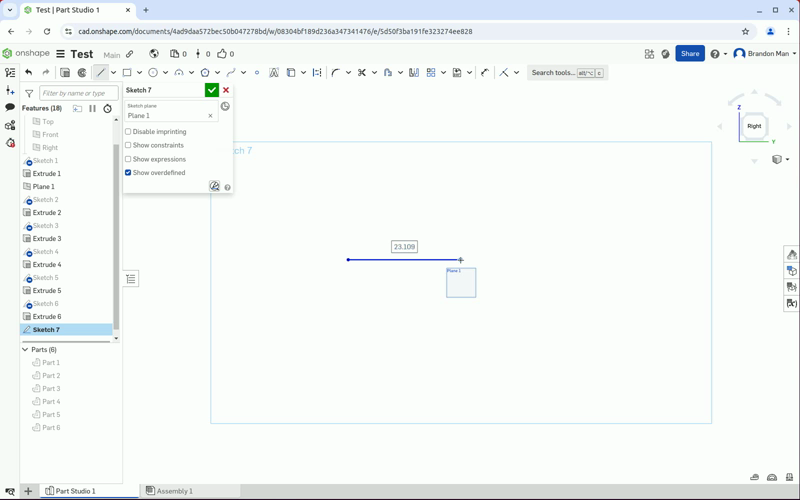
key_down(shift)
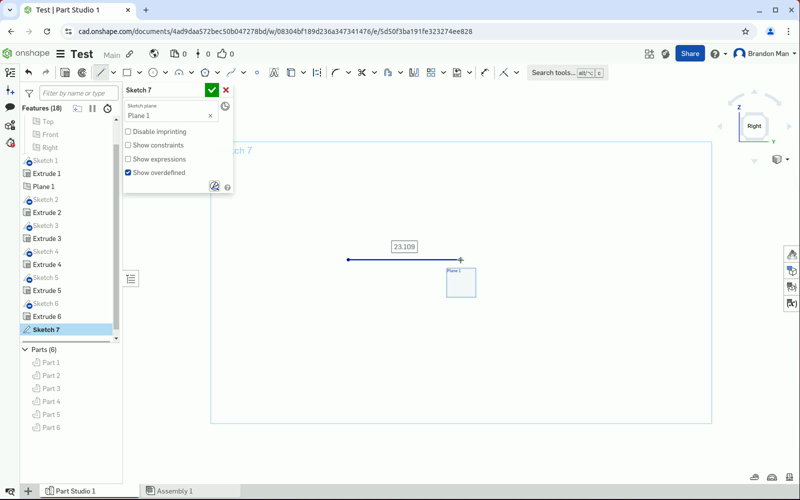
mouse_move(490, 259)
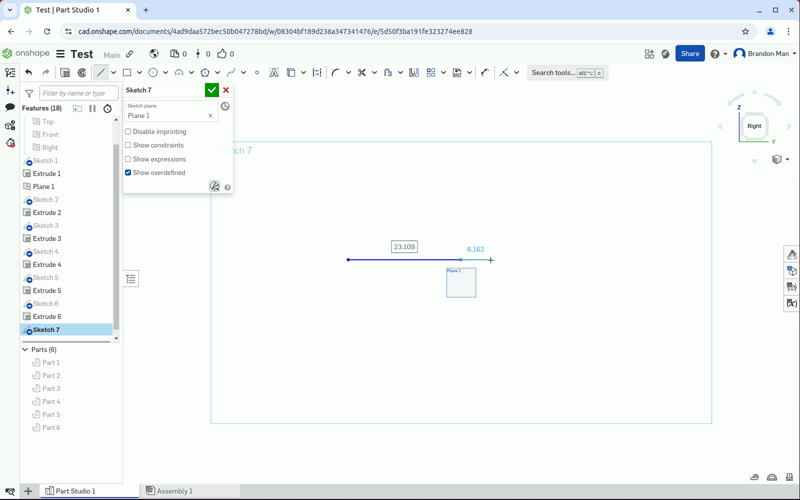
mouse_move(427, 226)
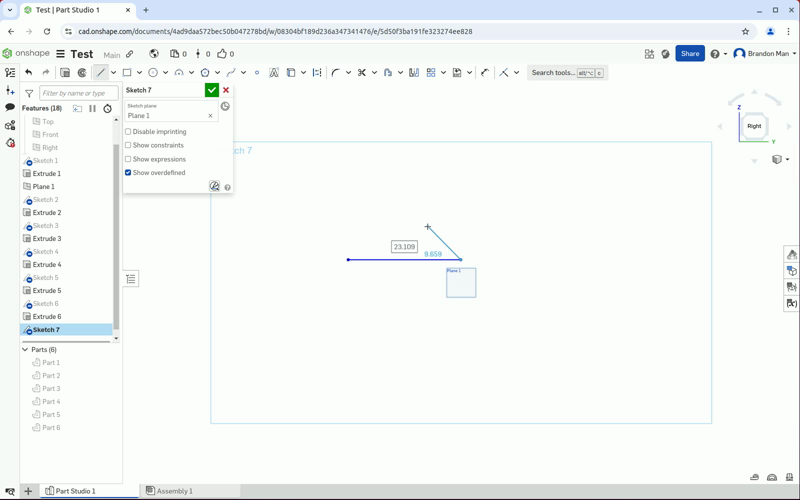
click(427, 226)
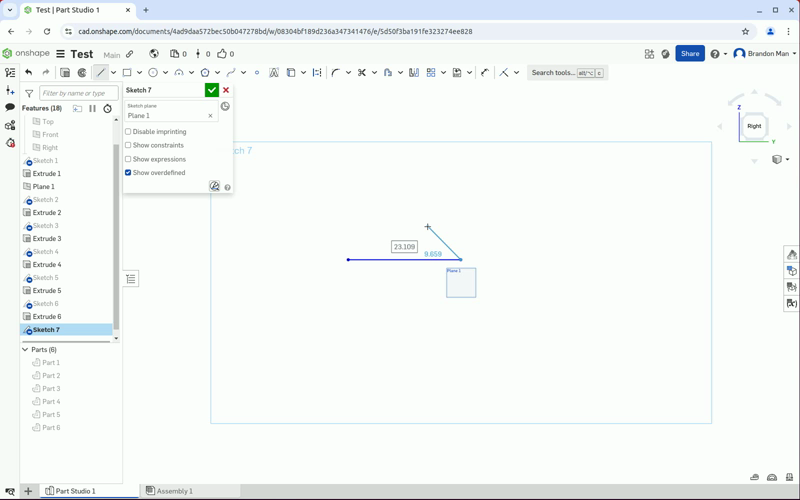
key_up(shift)
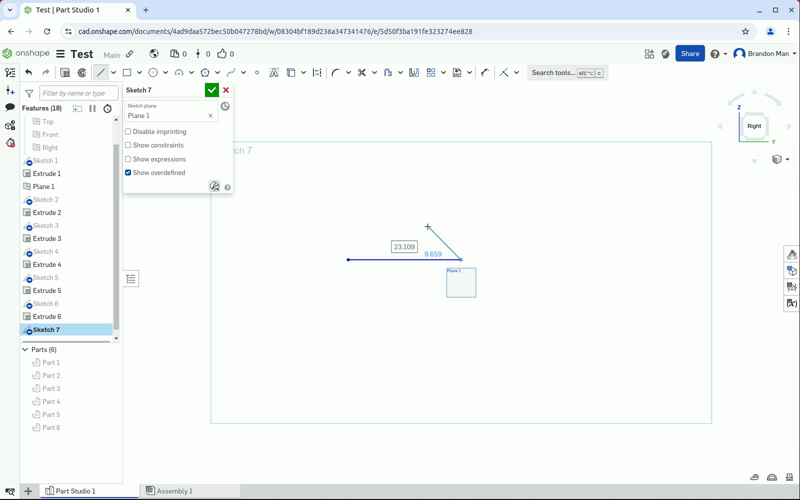
key_down(shift)
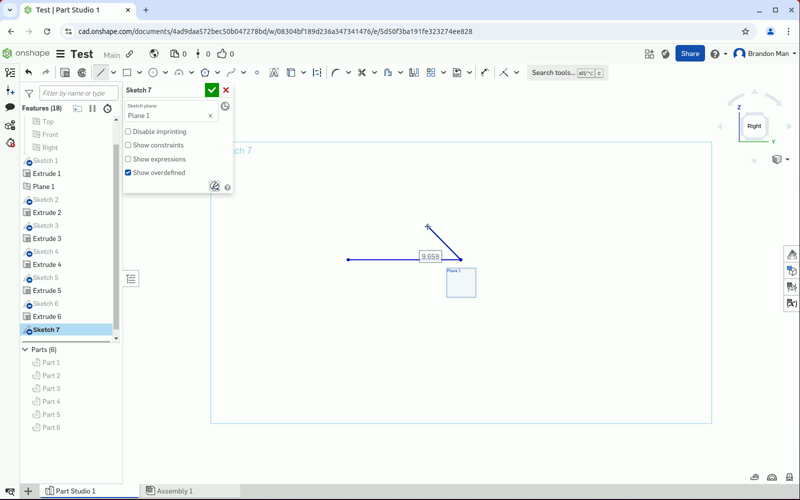
mouse_move(457, 226)
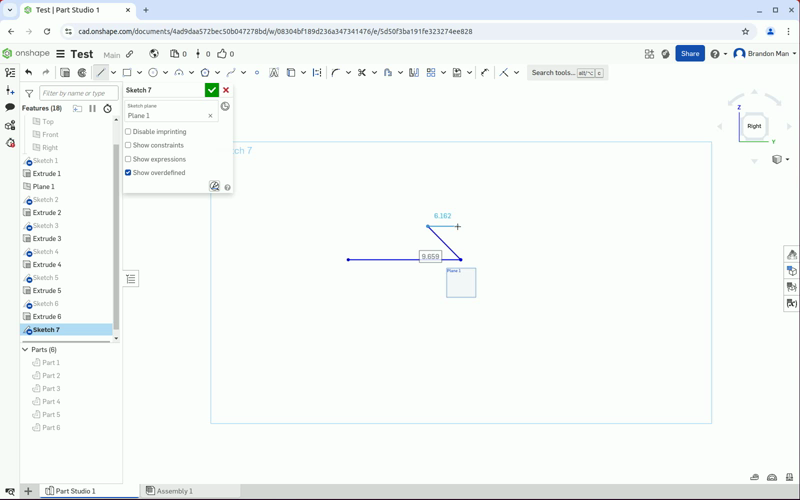
mouse_move(381, 226)
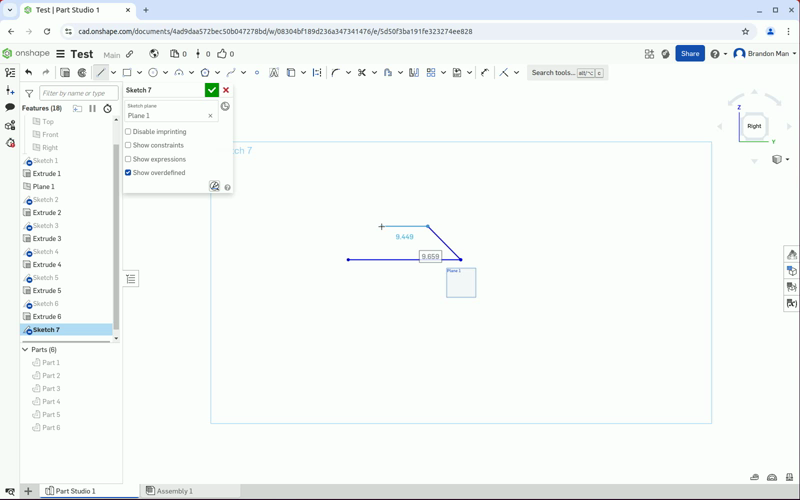
click(381, 226)
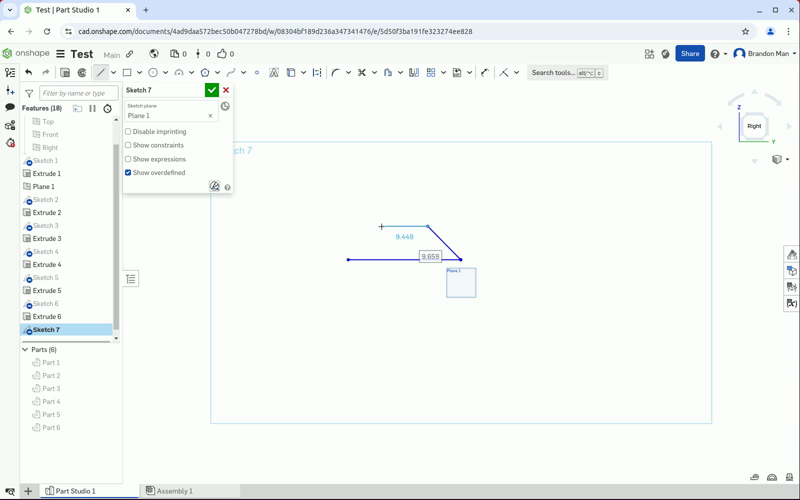
key_up(shift)
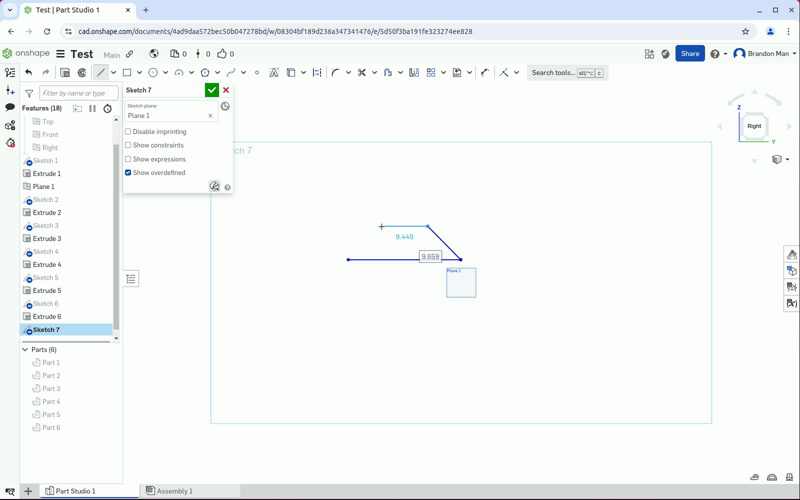
mouse_move(411, 226)
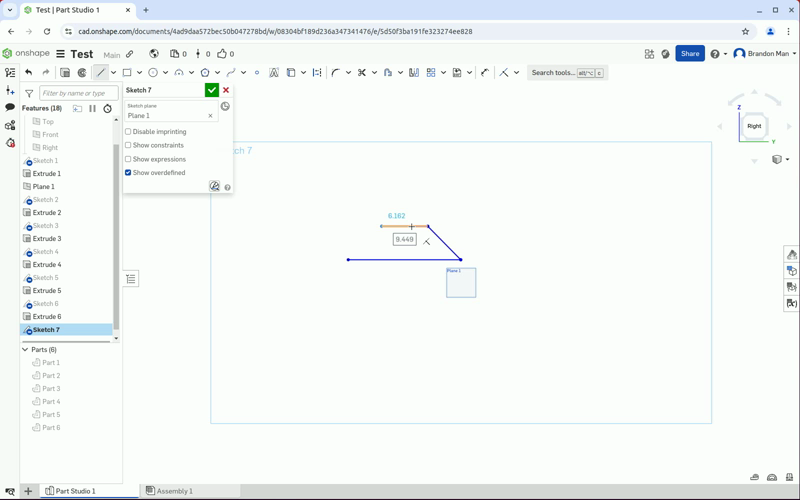
key_down(shift)
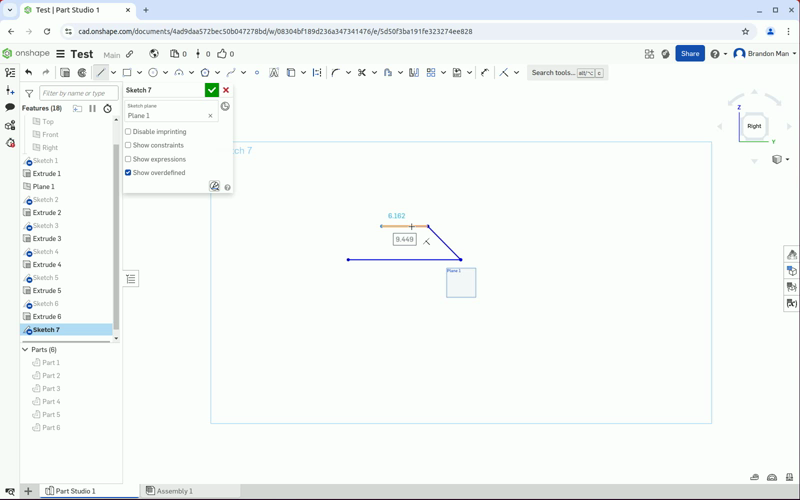
mouse_move(348, 259)
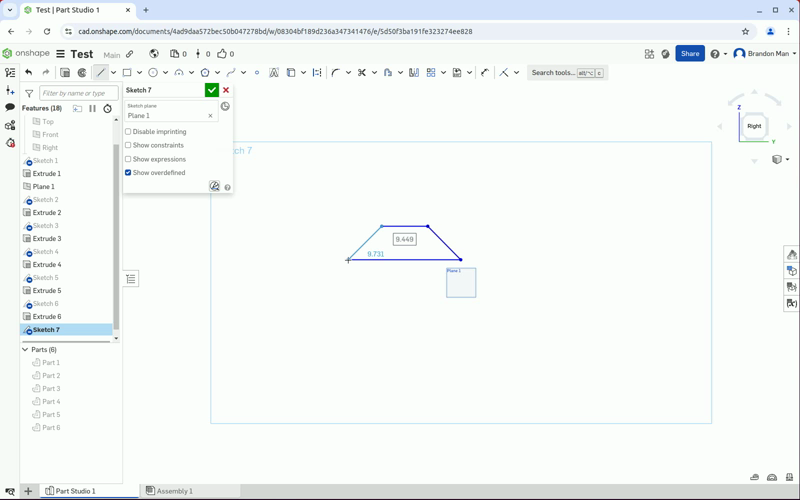
key_up(shift)
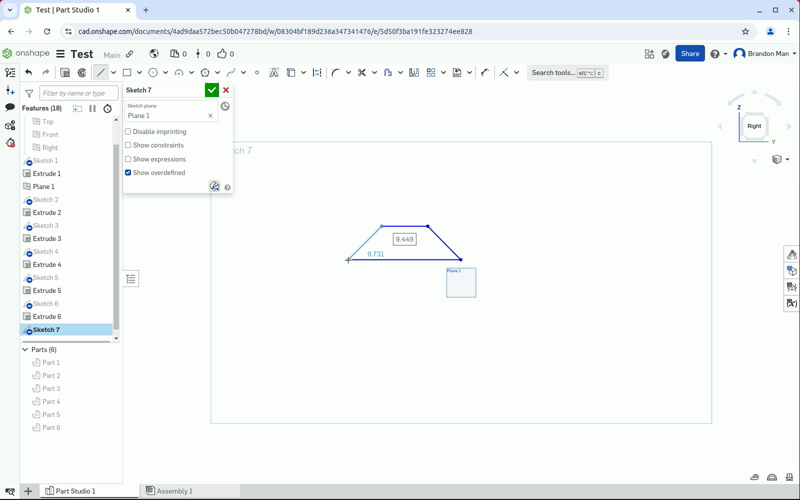
click(348, 259)
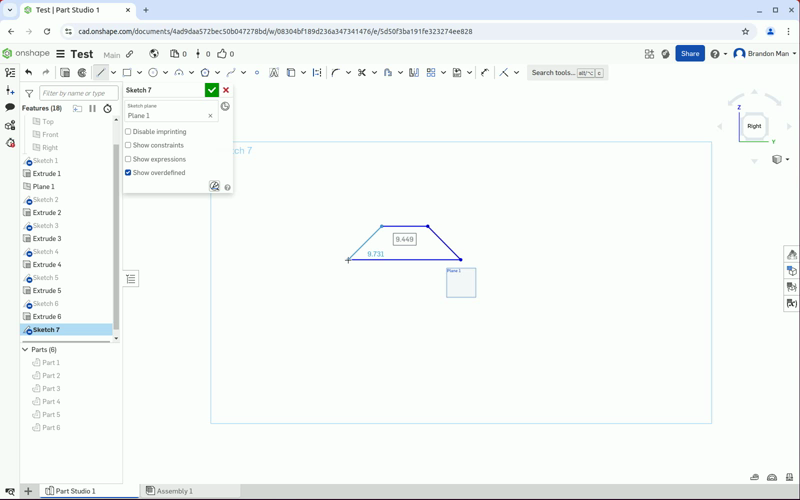
key(esc)
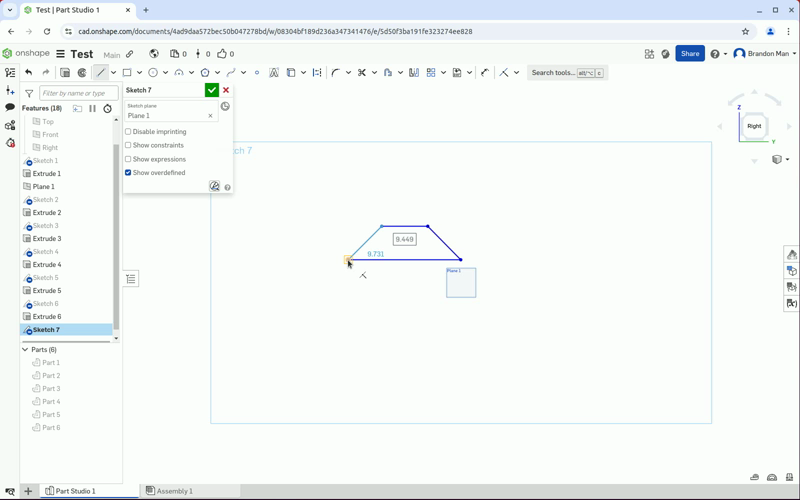
mouse_move(442, 254)
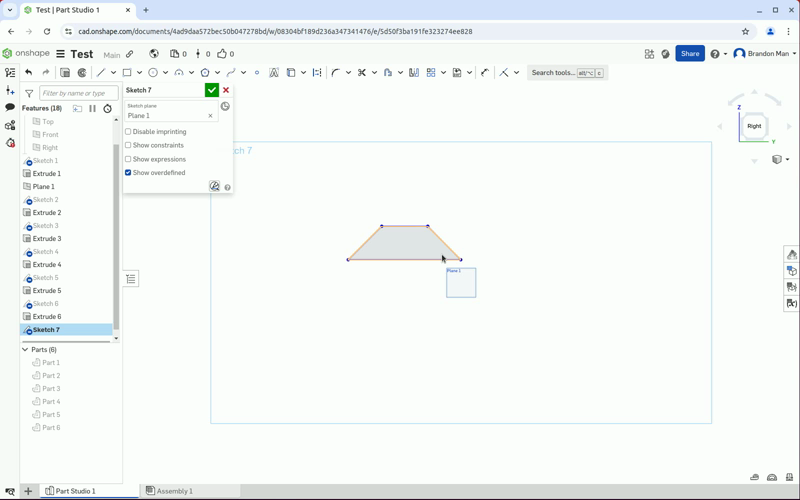
click(442, 254)
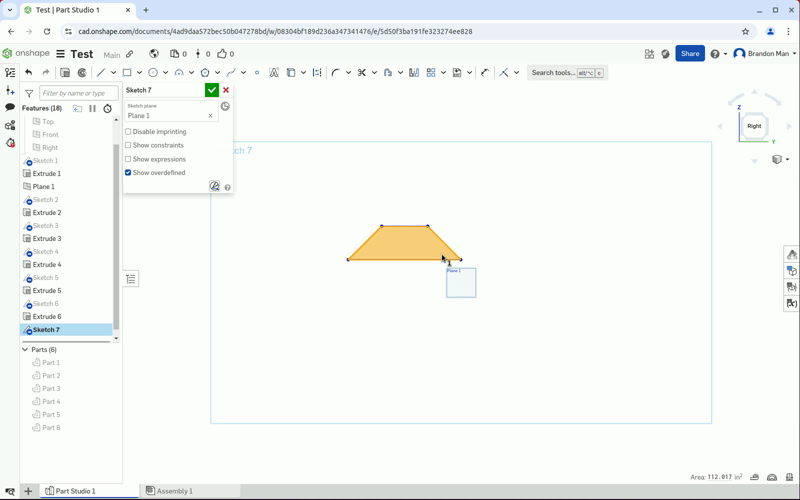
mouse_move(73, 352)
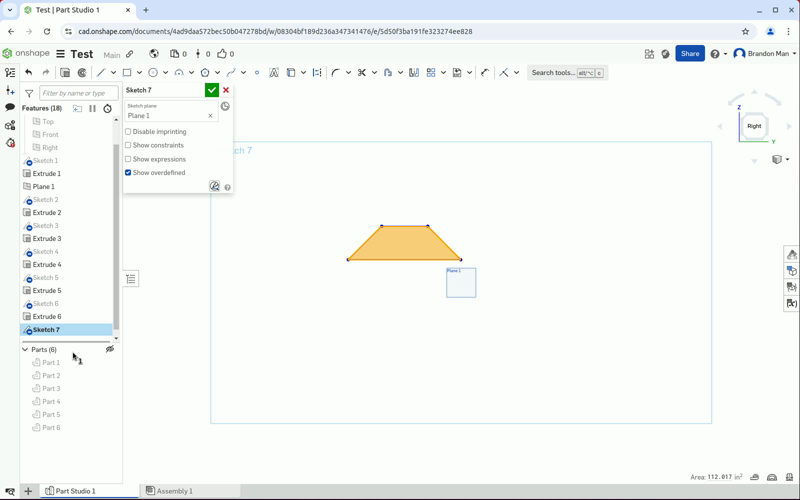
key(shift+y)
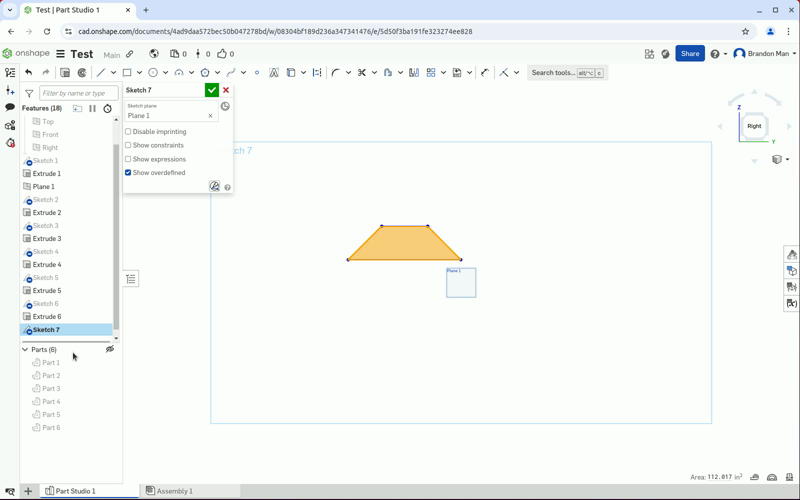
key(shift+e)
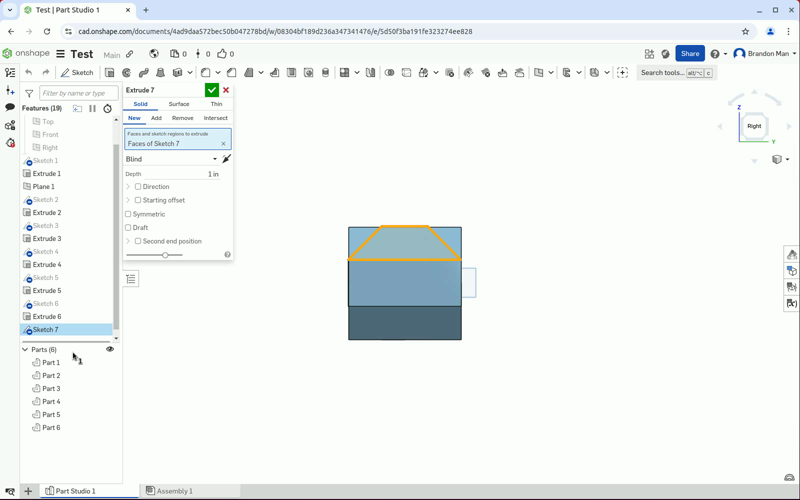
mouse_move(143, 106)
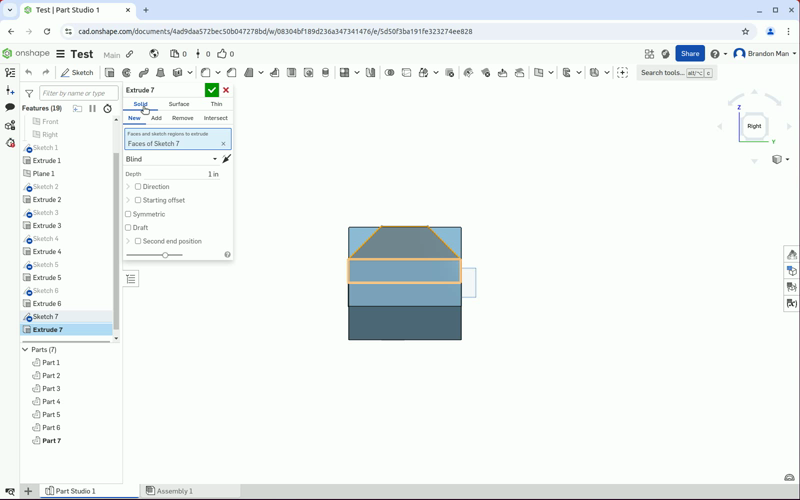
click(143, 106)
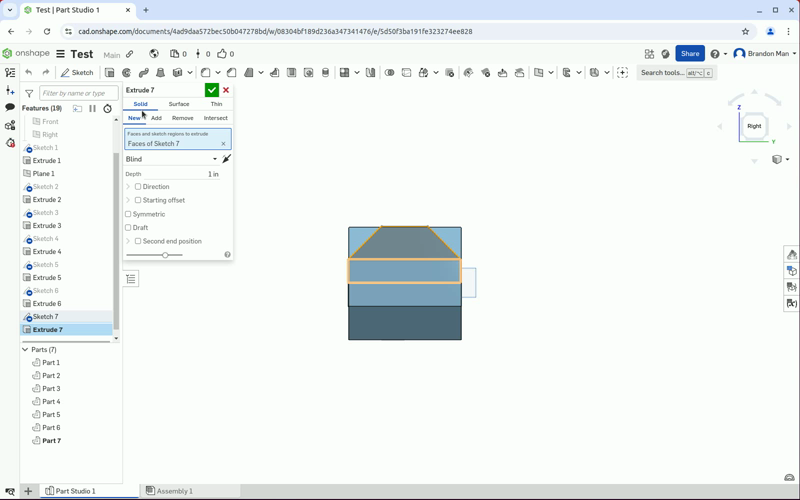
mouse_move(137, 120)
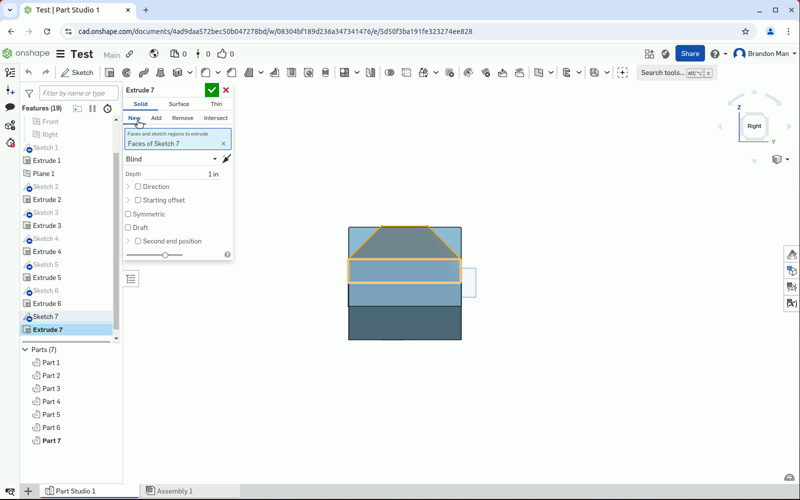
click(137, 120)
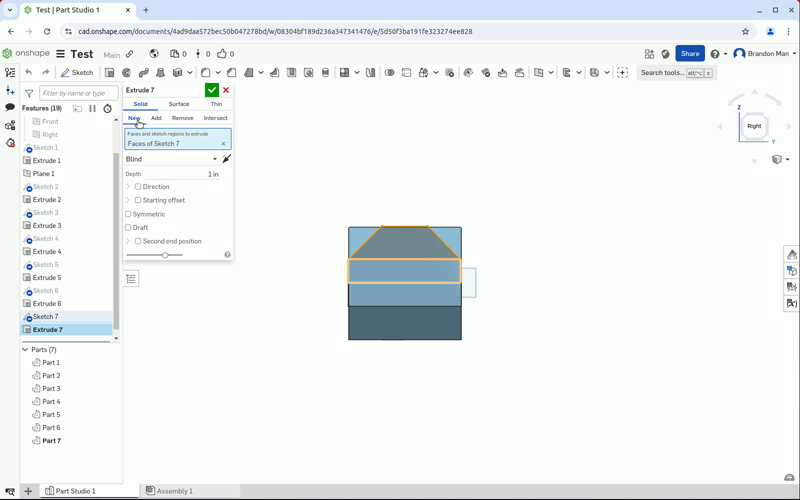
key(tab, 4)
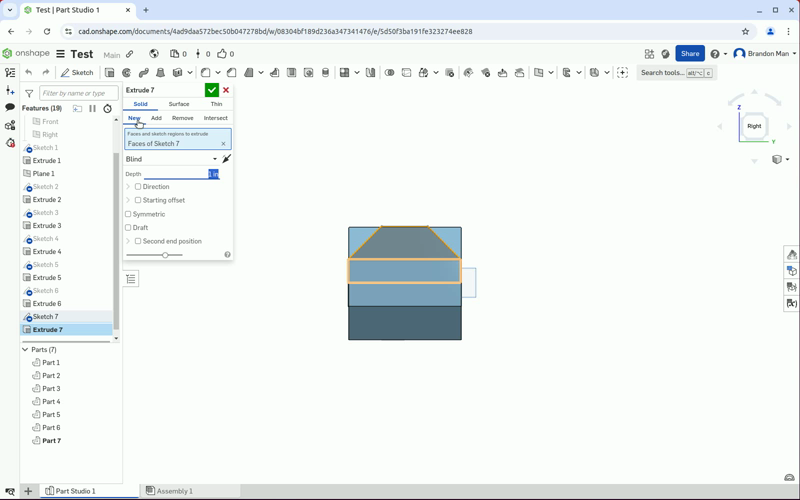
text(-23.108)
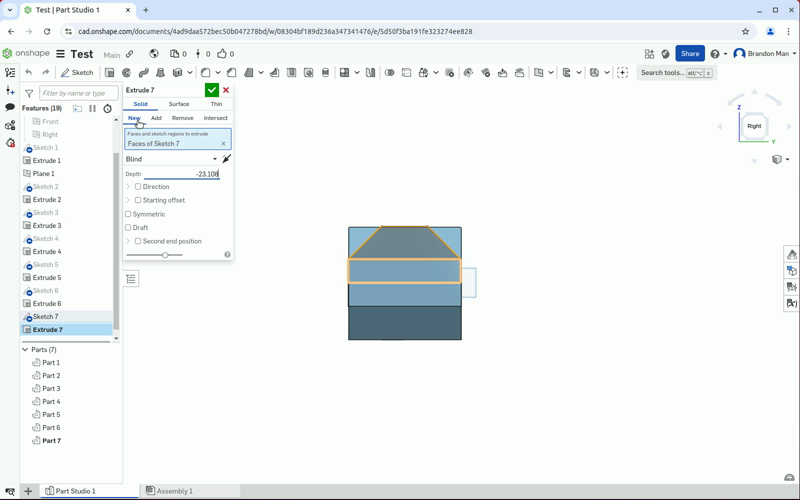
key(enter)
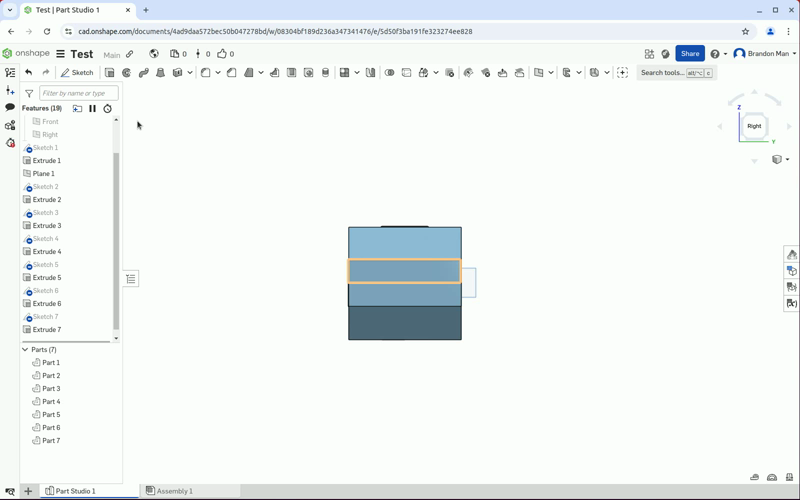
key(shift+h)
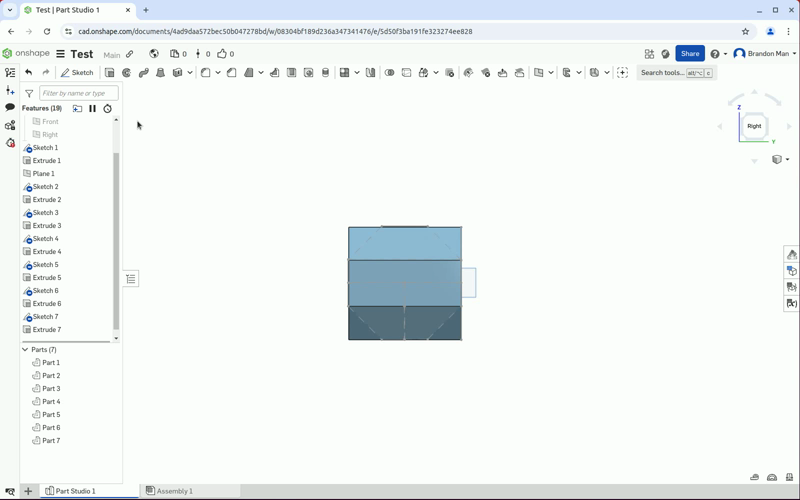
key(shift+h)
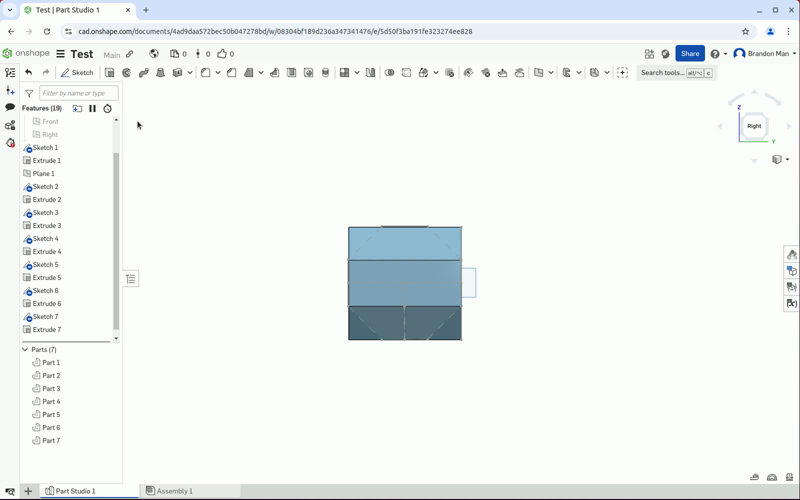
key(shift+7)
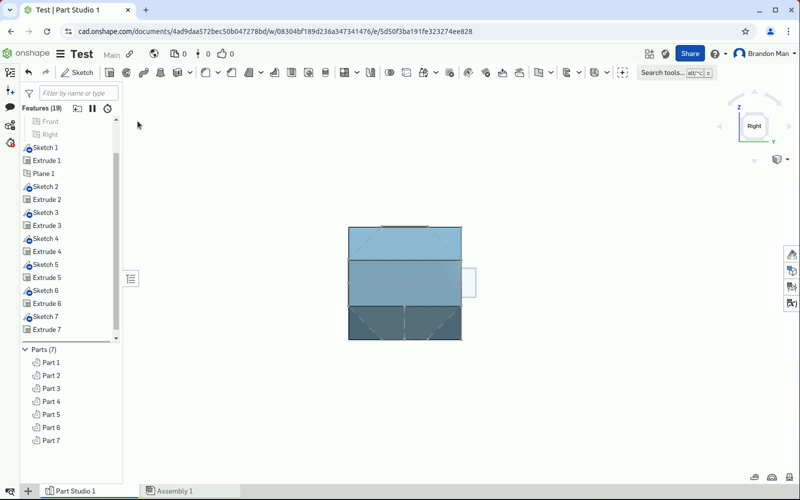
key(right, 2)
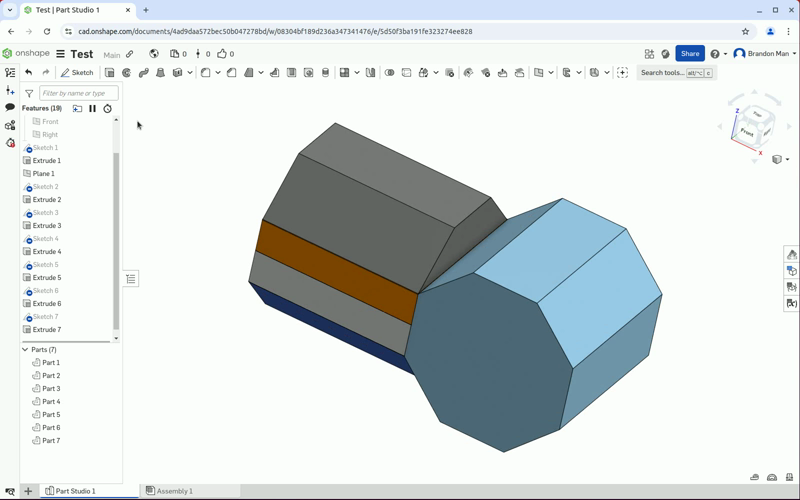
key(down, 2)
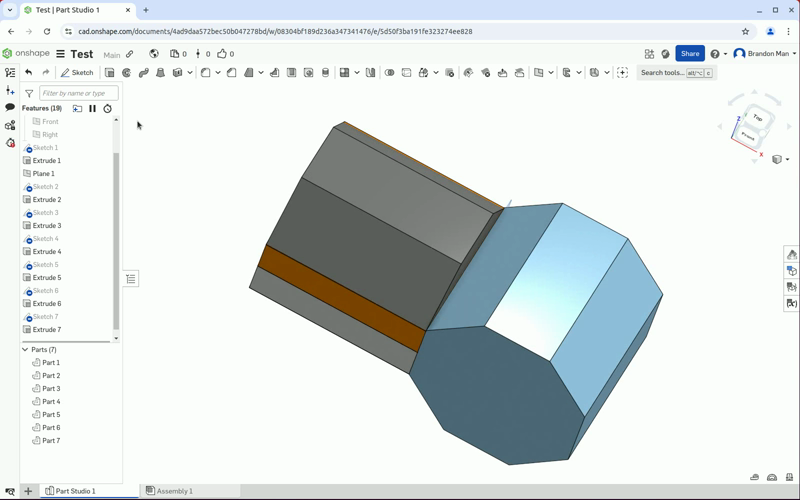
key(up, 2)
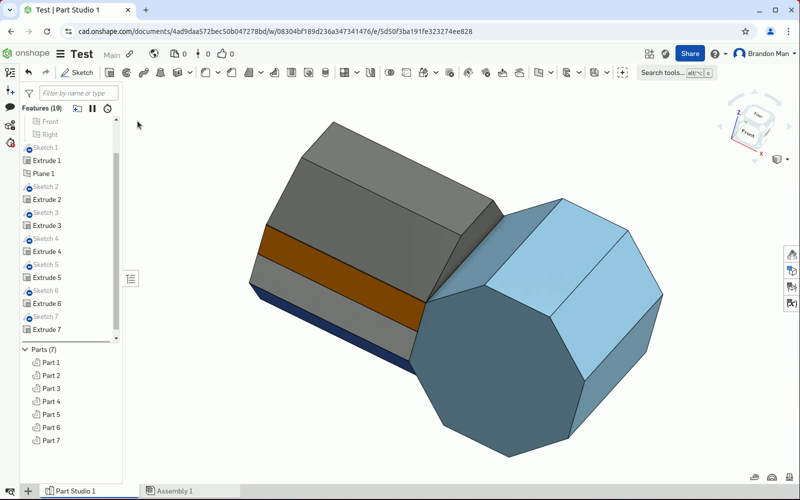
key(left, 2)
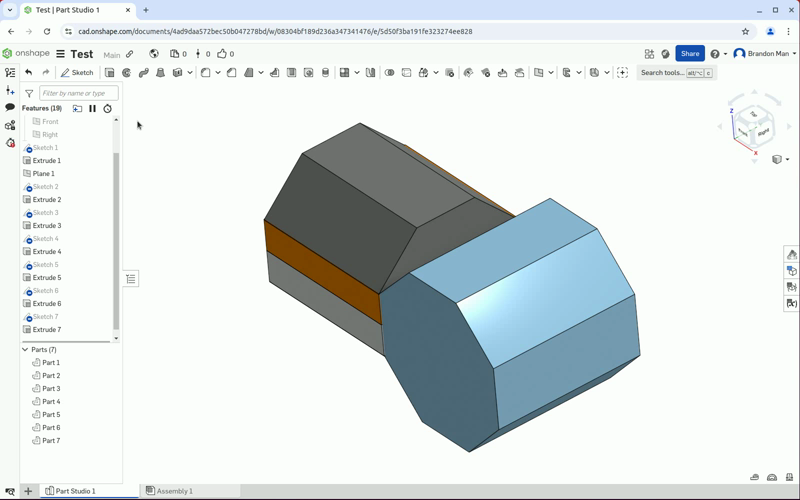
mouse_move(69, 150)
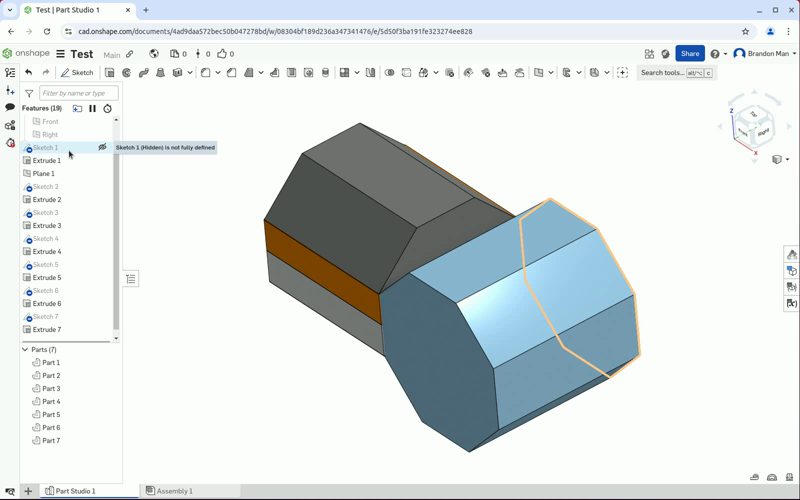
click(69, 150)